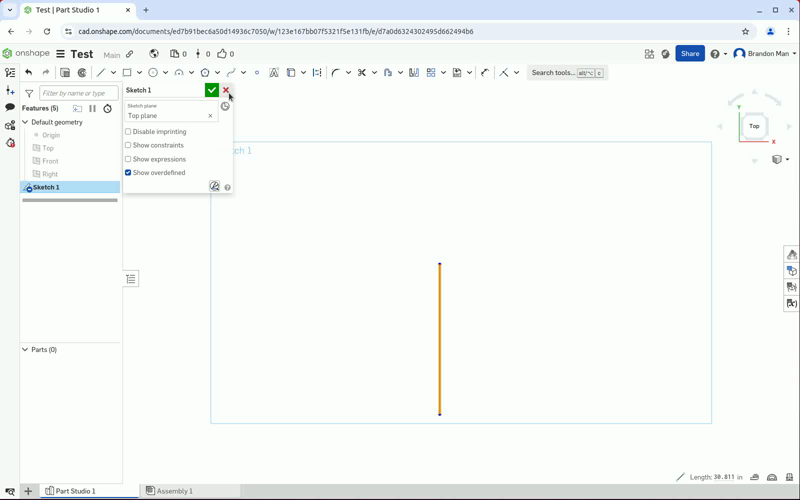
key(shift+h)
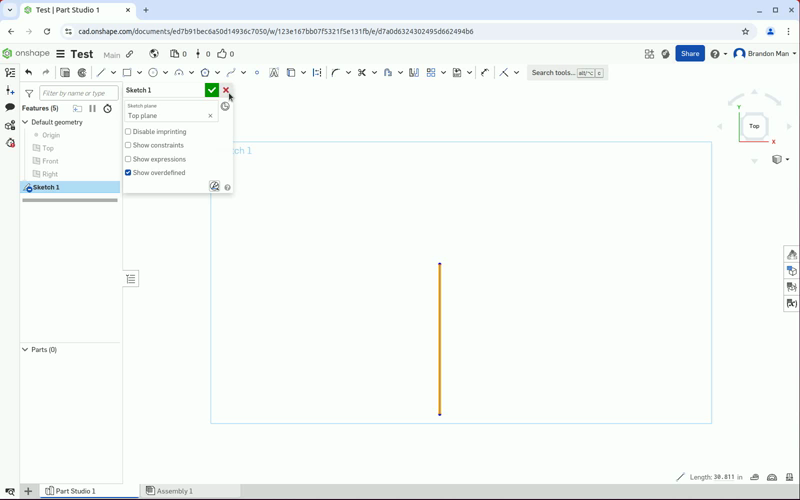
key(shift+s)
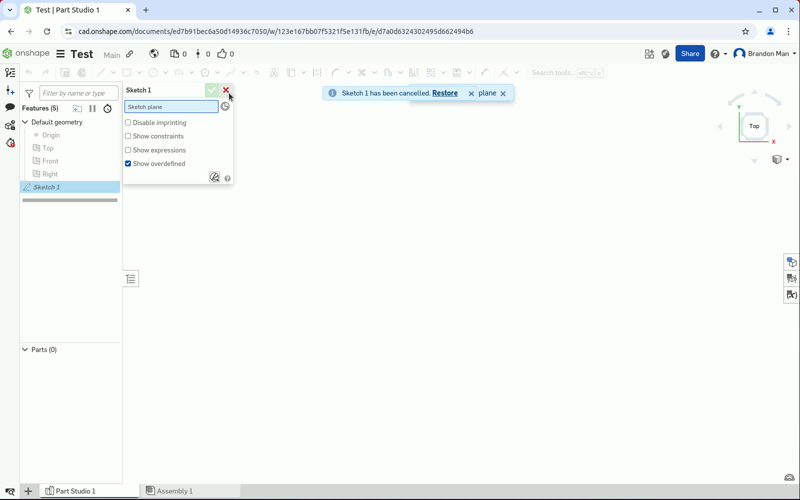
mouse_move(73, 150)
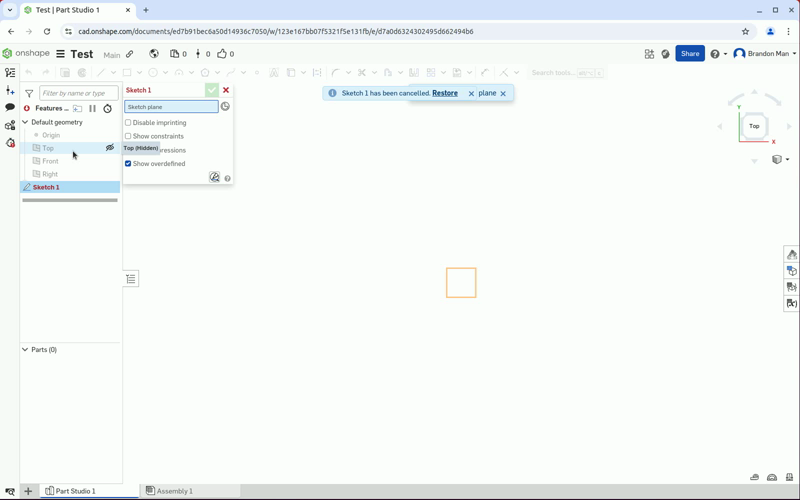
click(73, 150)
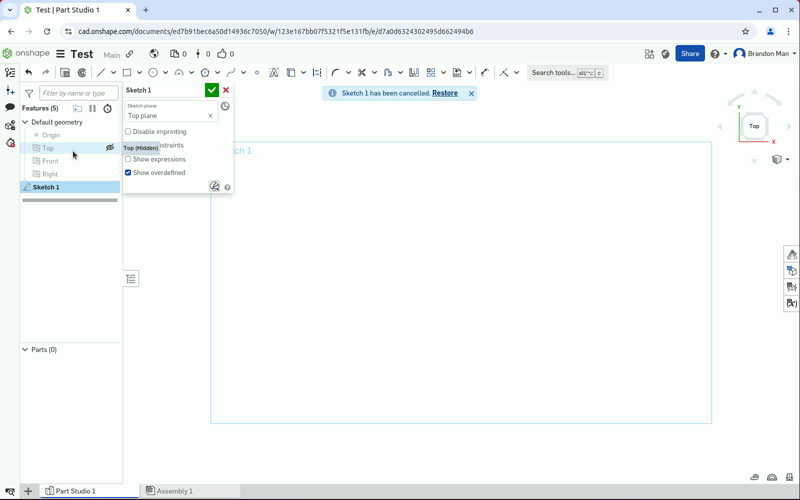
mouse_move(73, 352)
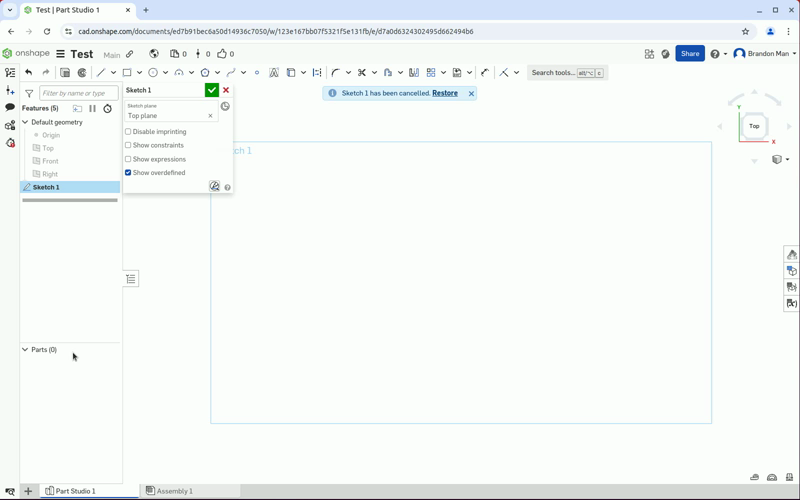
key(y)
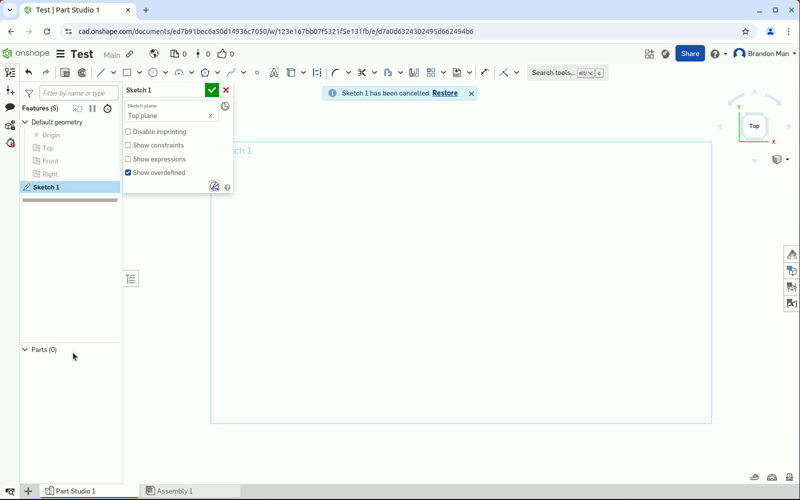
key(l)
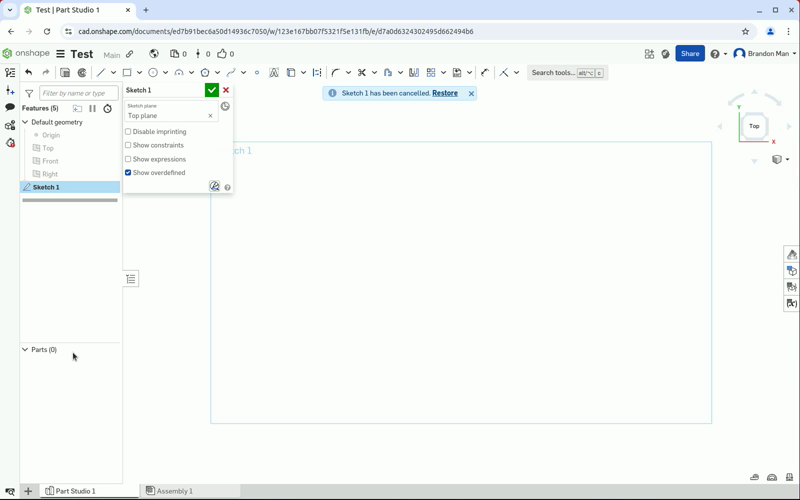
key_down(shift)
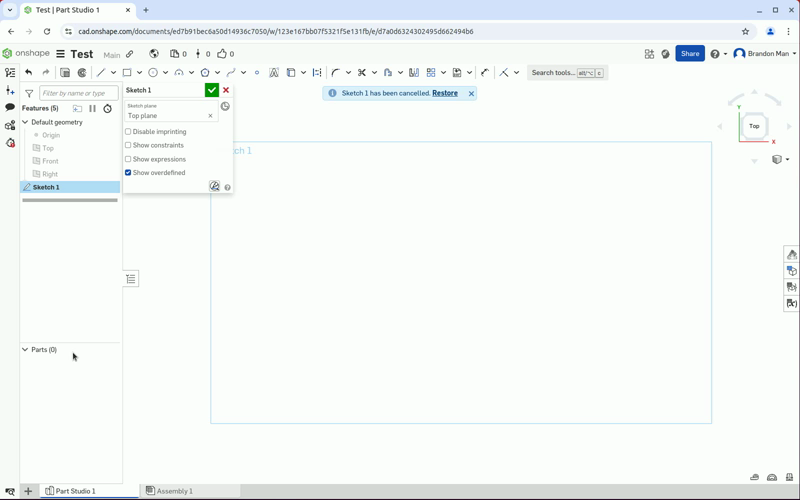
mouse_move(392, 351)
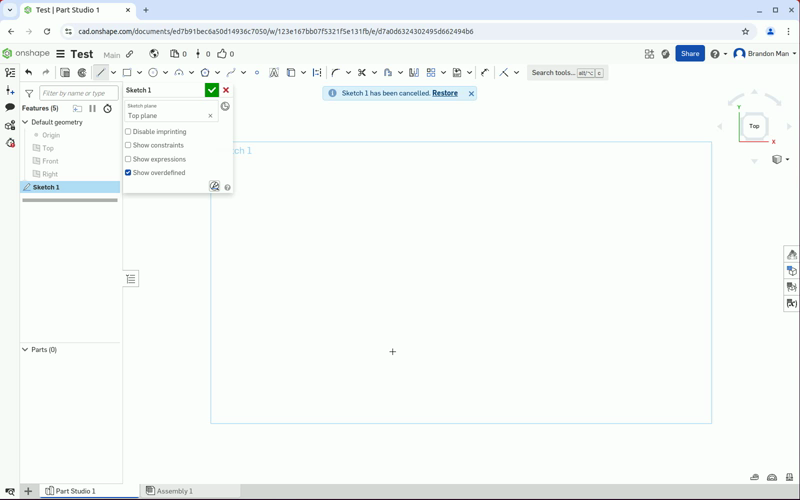
click(392, 351)
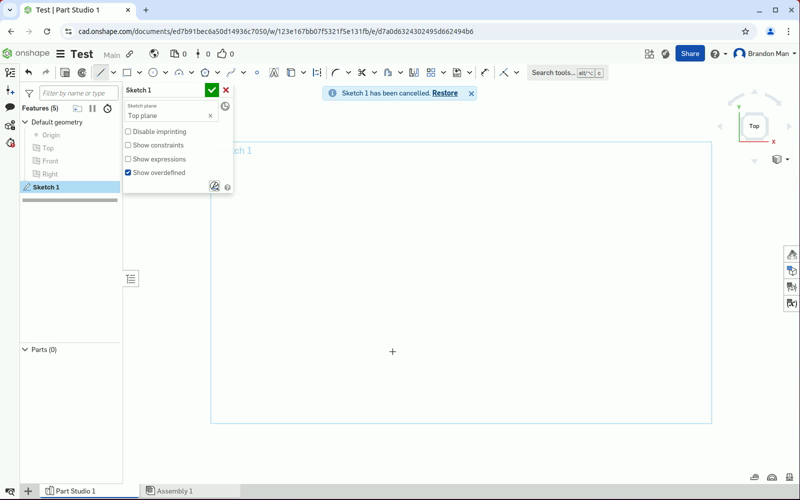
key_up(shift)
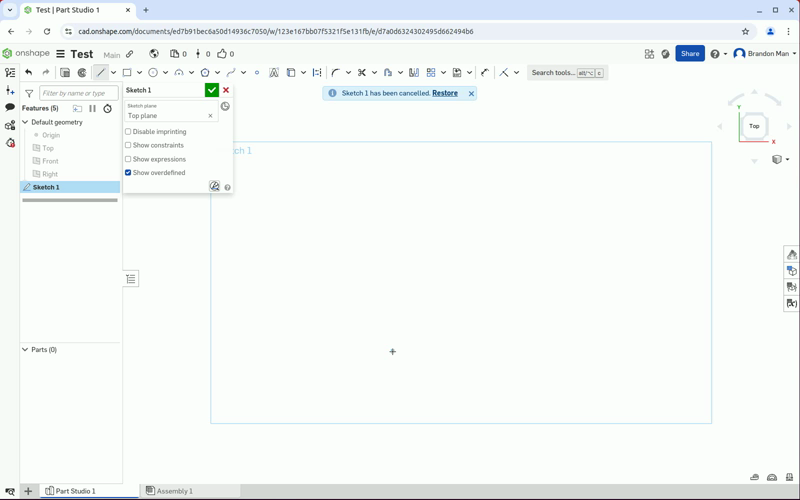
key_down(shift)
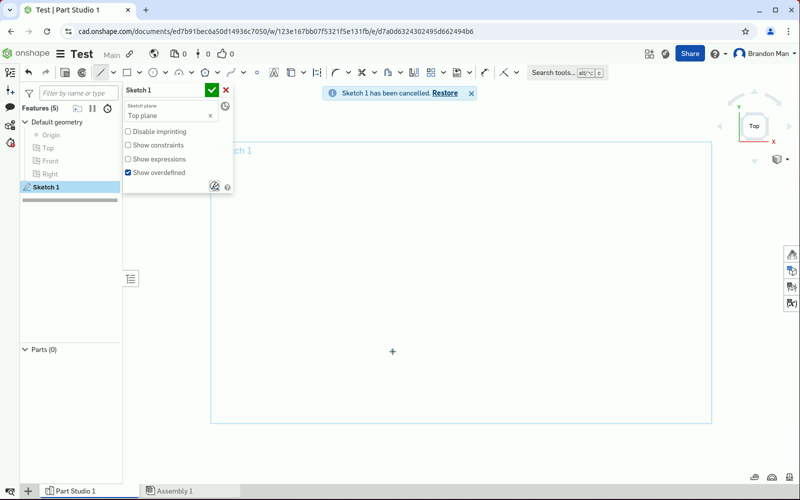
mouse_move(528, 351)
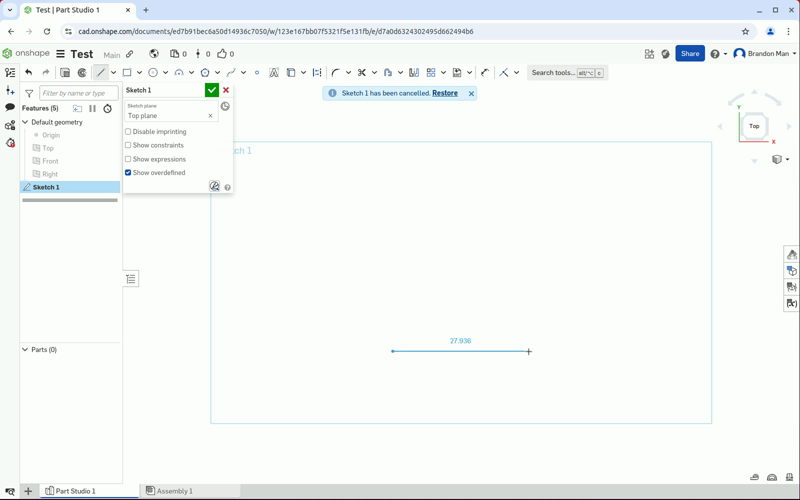
click(528, 351)
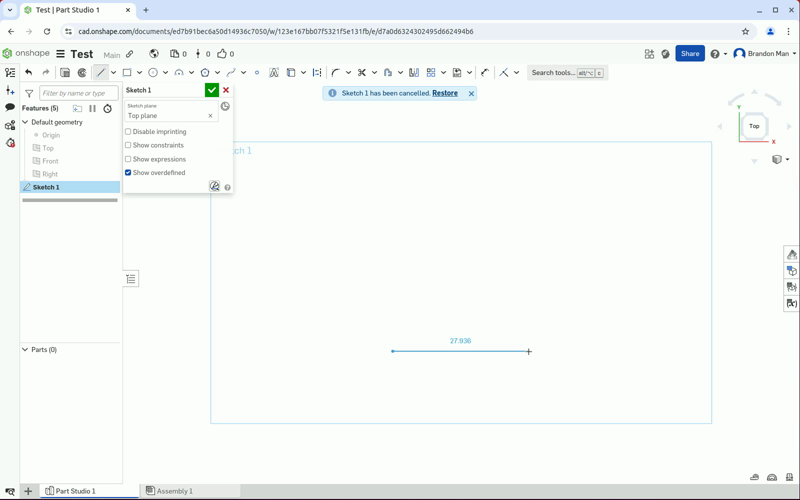
key_up(shift)
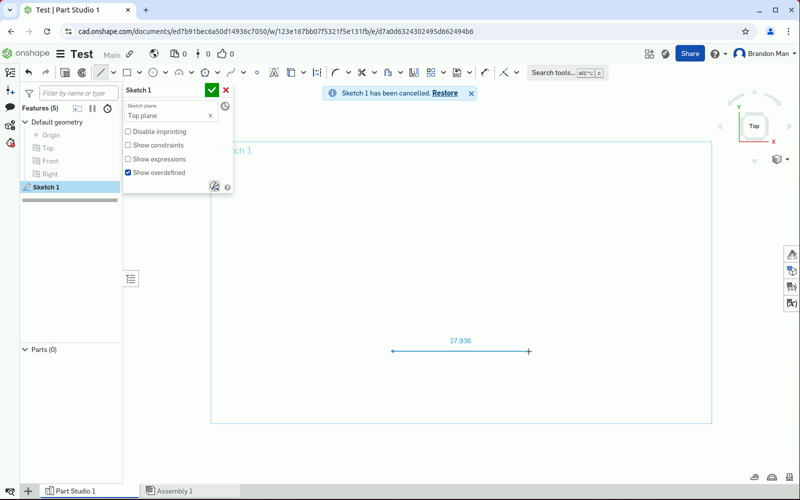
key_down(shift)
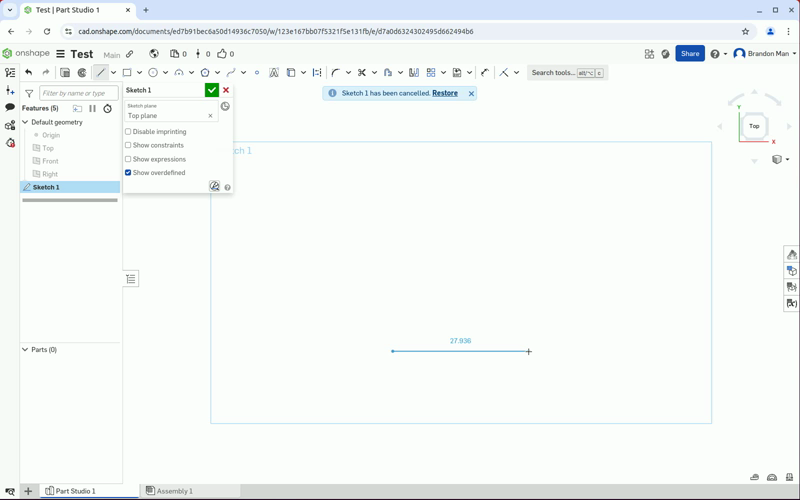
mouse_move(558, 351)
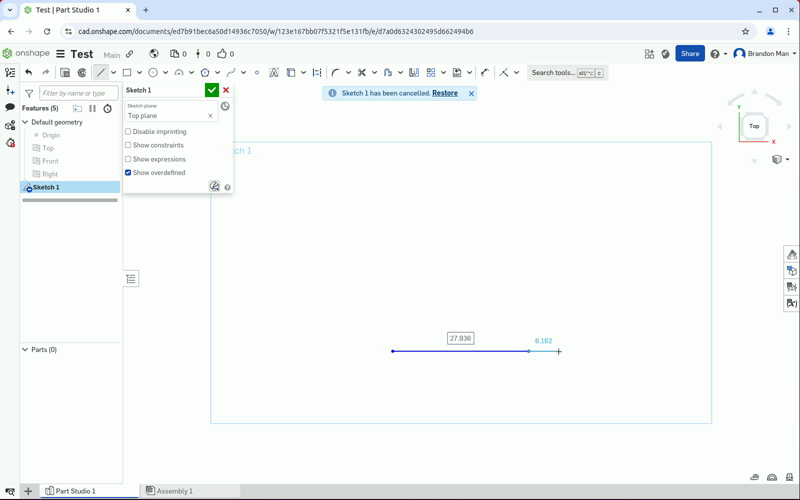
mouse_move(528, 326)
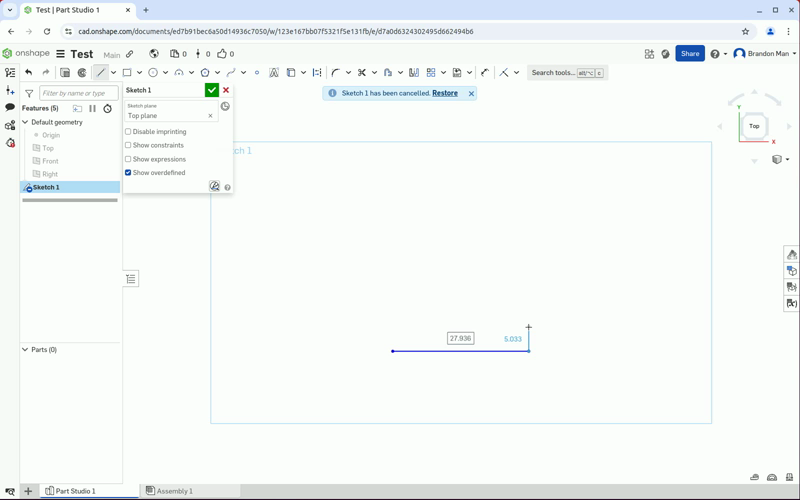
click(528, 326)
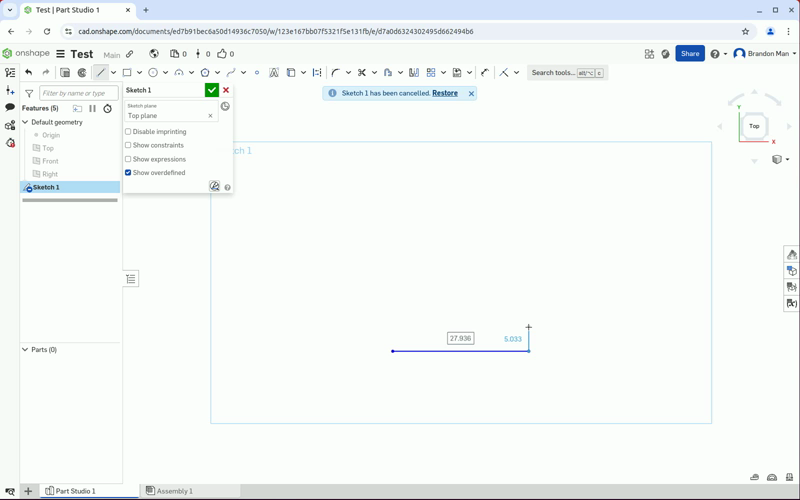
key_up(shift)
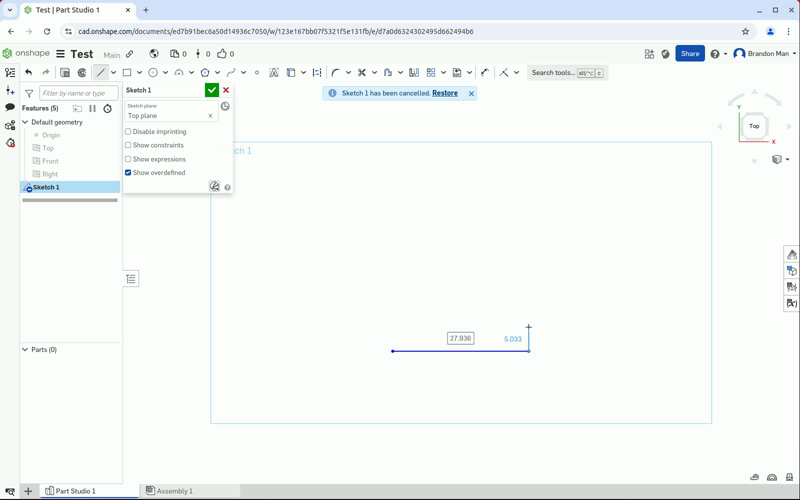
key_down(shift)
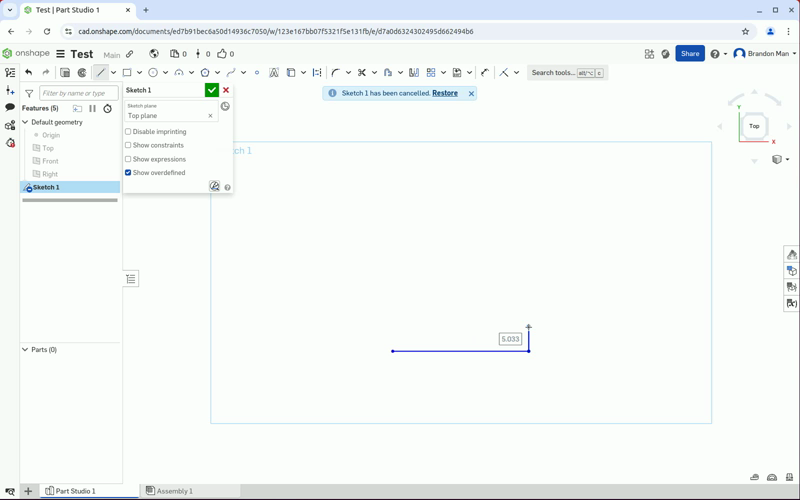
mouse_move(416, 326)
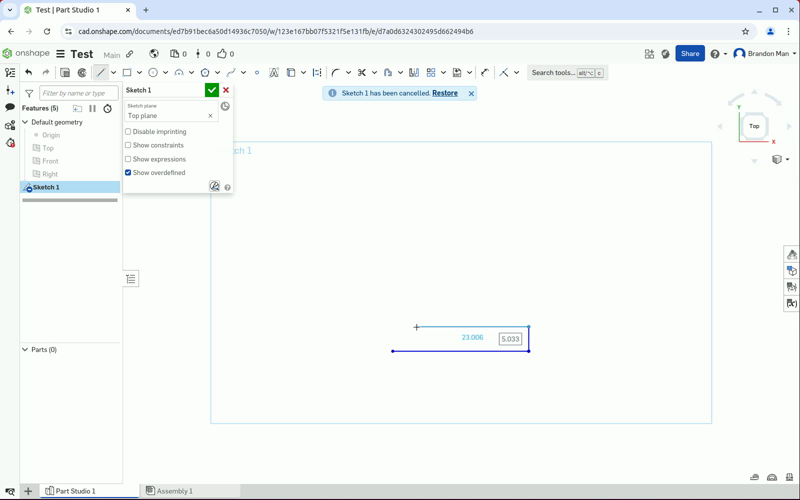
click(416, 326)
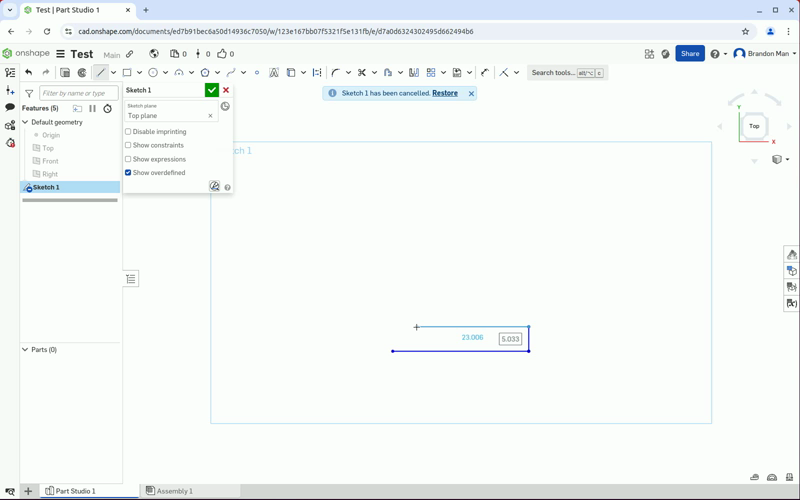
key_up(shift)
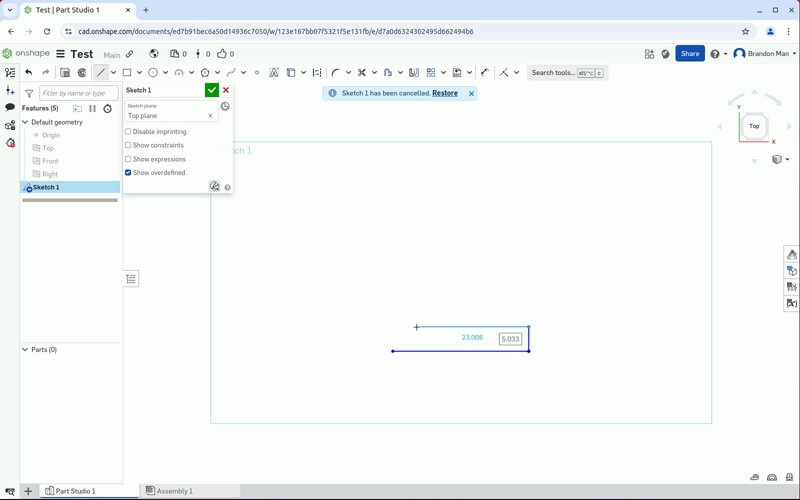
key_down(shift)
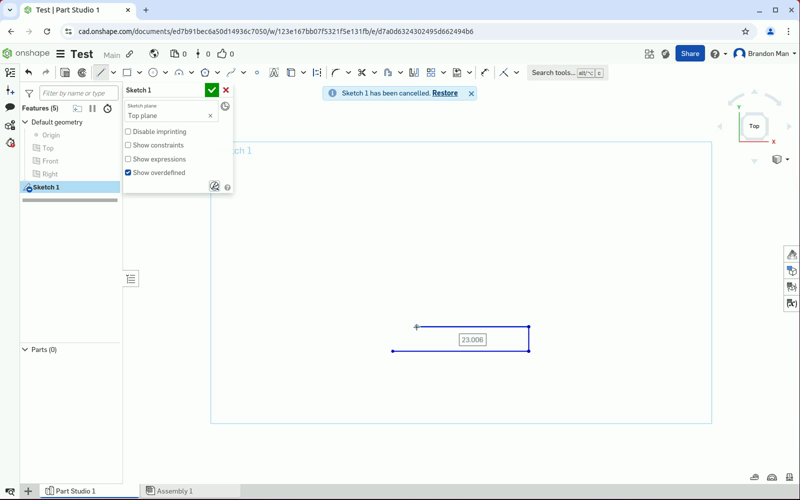
mouse_move(416, 239)
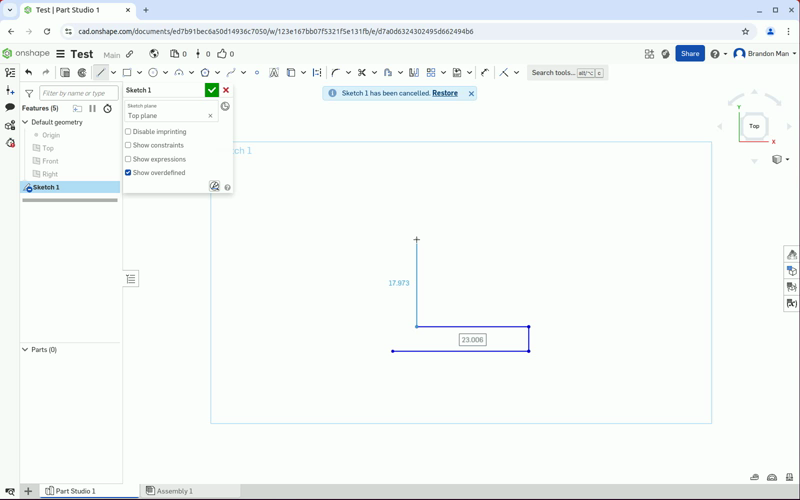
click(416, 239)
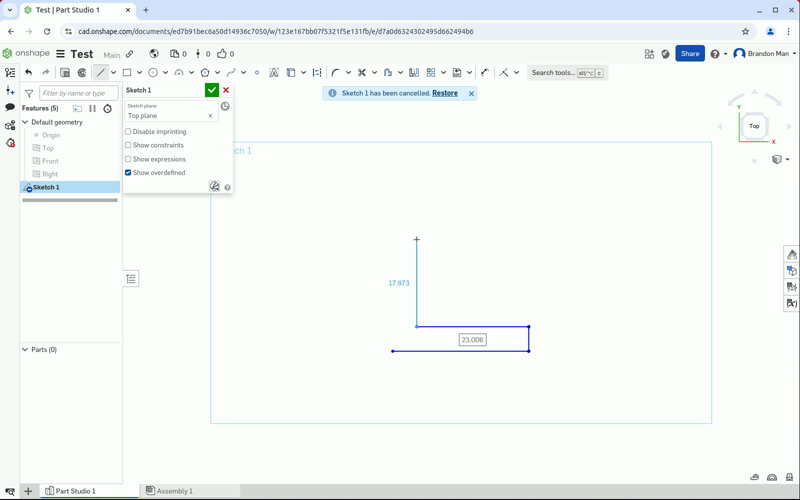
key_up(shift)
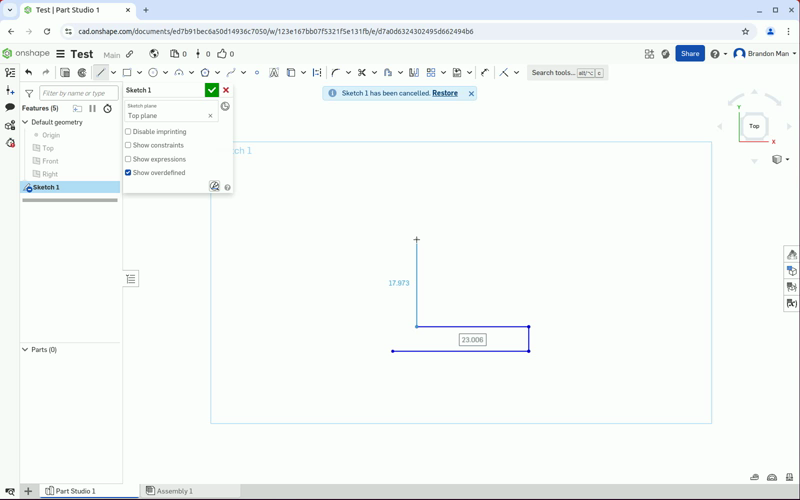
key_down(shift)
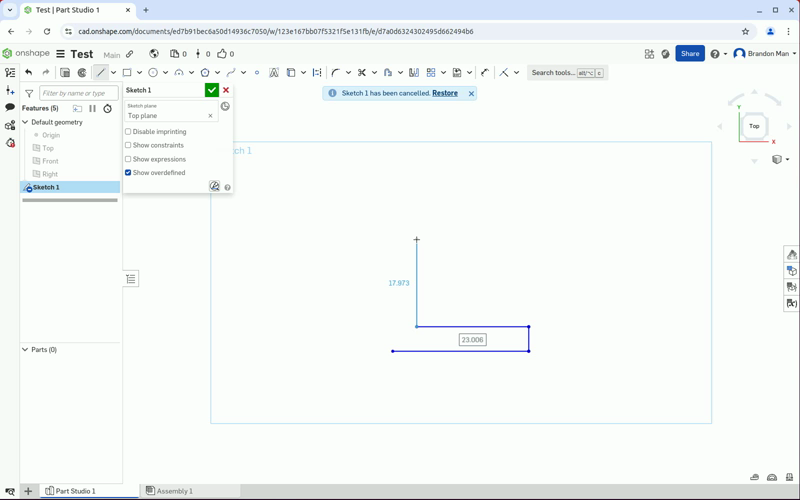
mouse_move(528, 239)
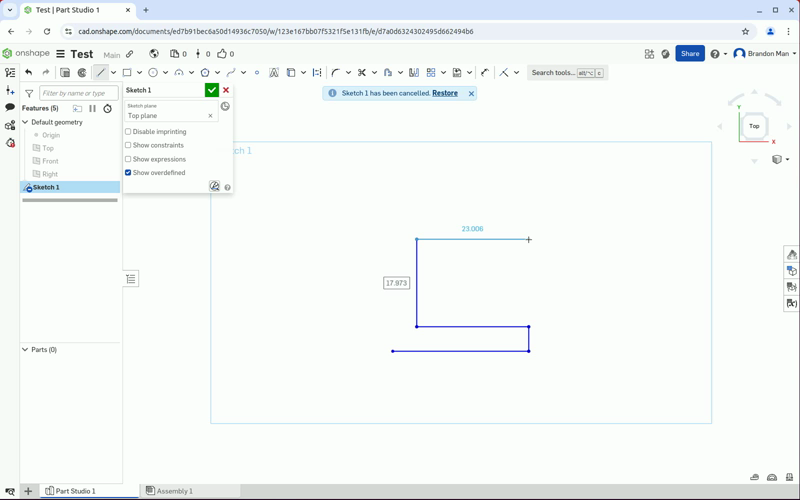
click(528, 239)
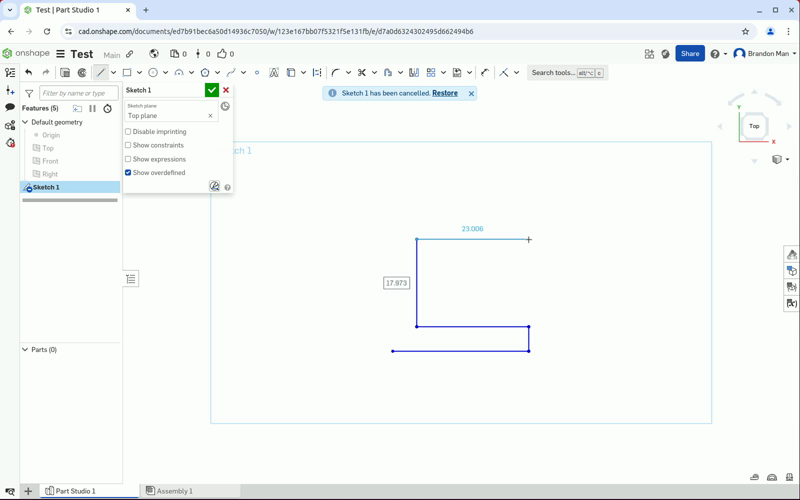
key_up(shift)
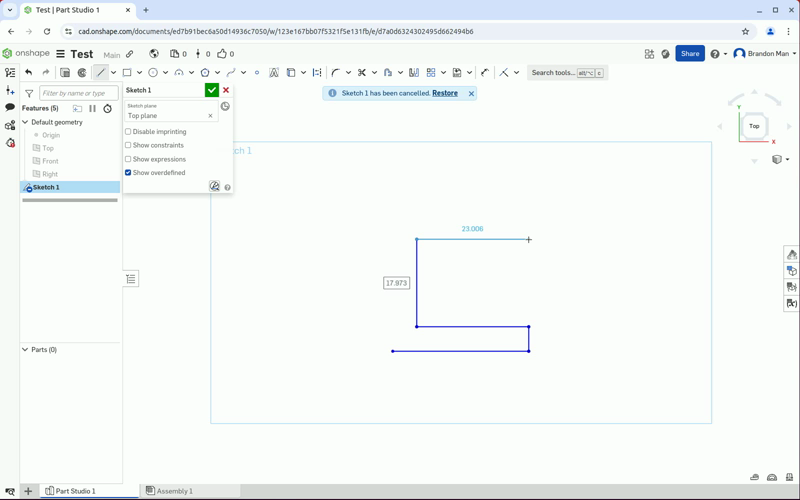
key_down(shift)
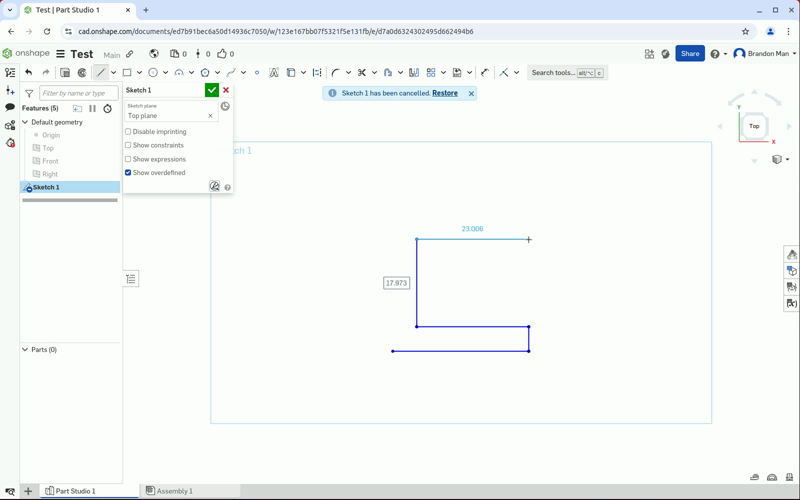
mouse_move(558, 239)
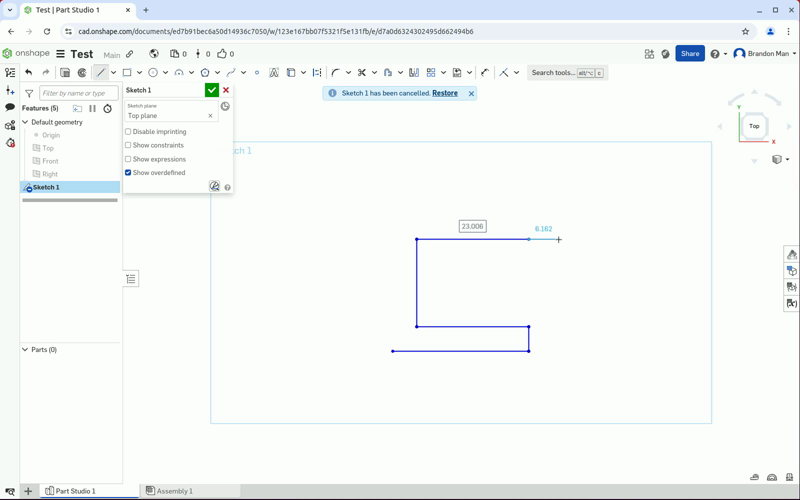
mouse_move(528, 215)
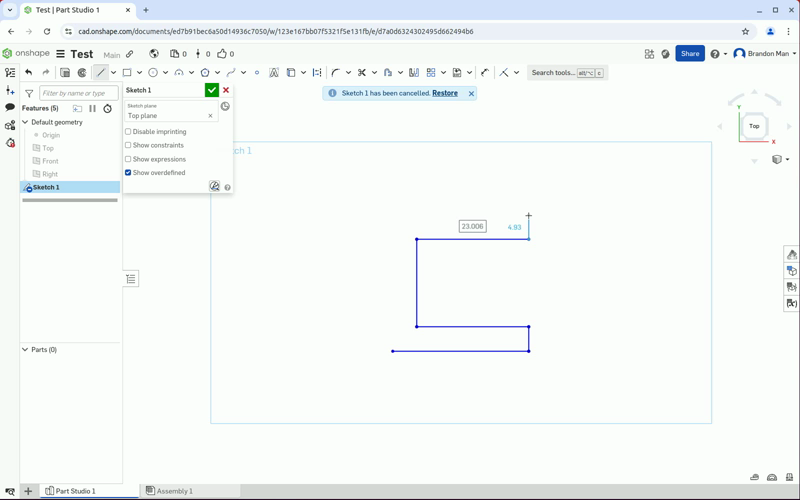
click(528, 215)
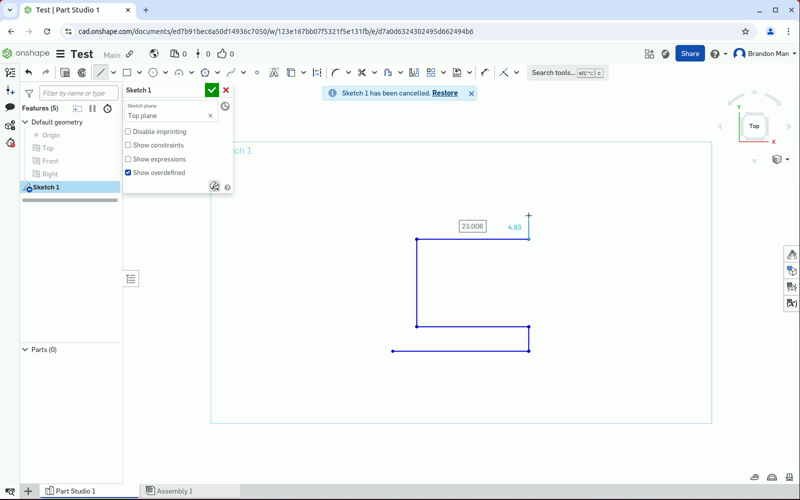
key_up(shift)
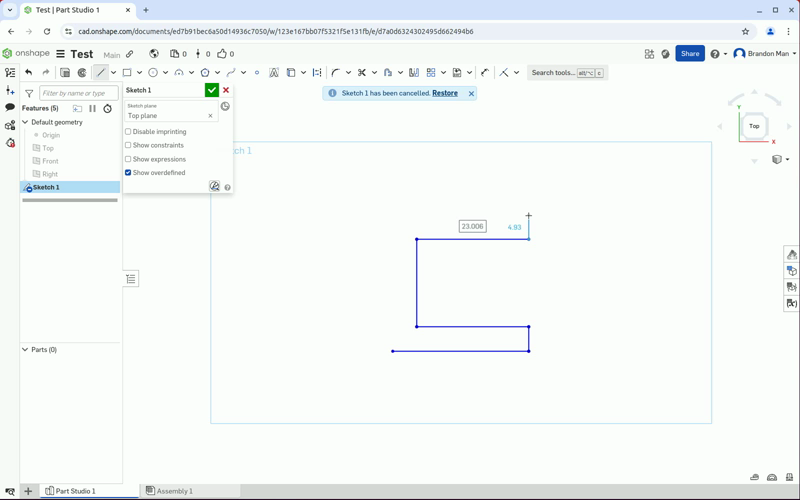
key_down(shift)
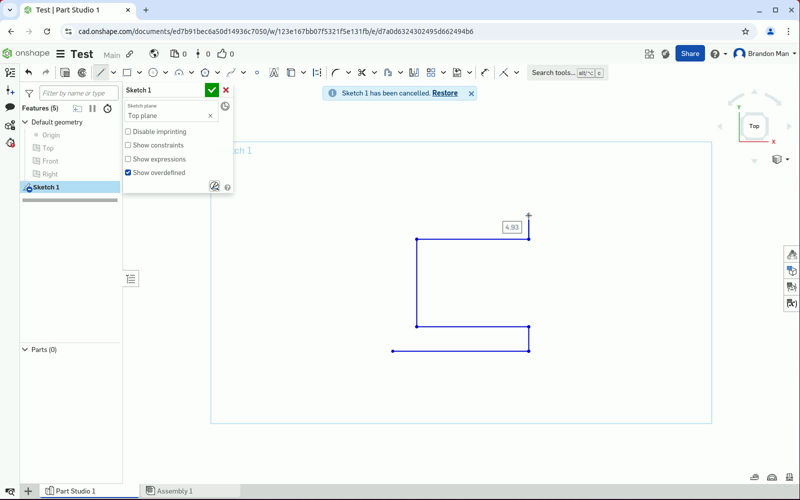
mouse_move(392, 215)
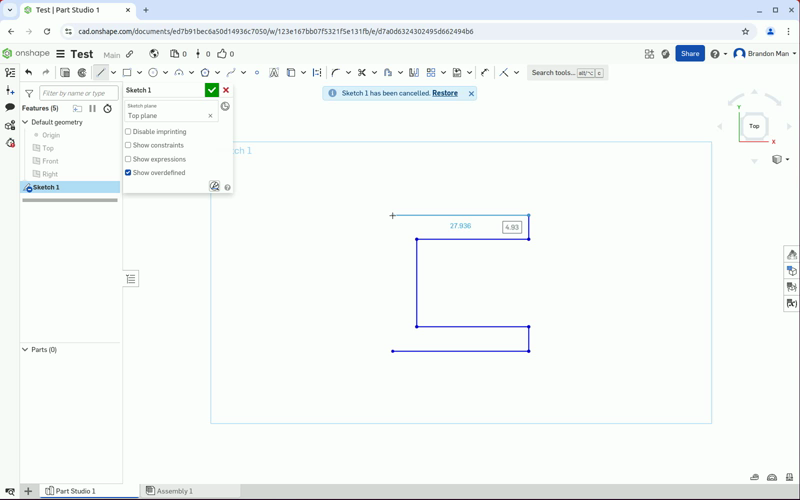
click(392, 215)
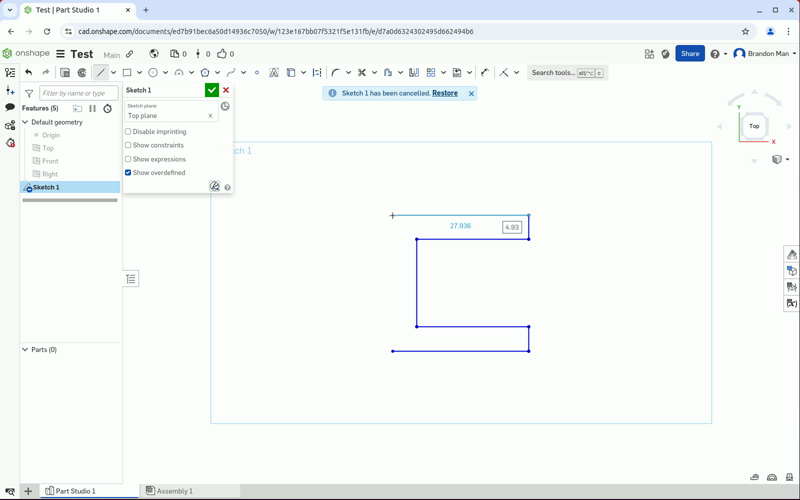
key_up(shift)
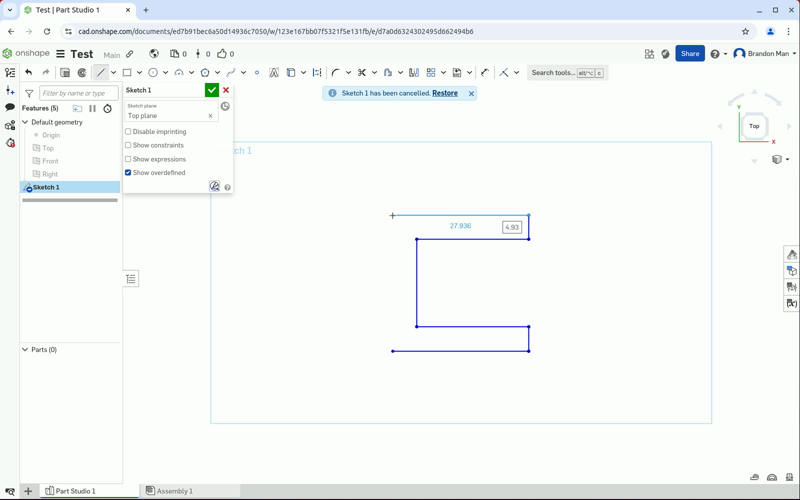
key_down(shift)
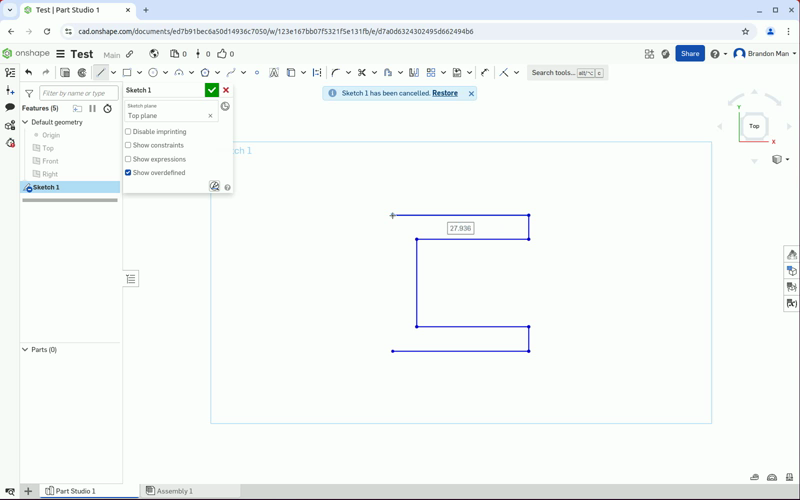
mouse_move(392, 351)
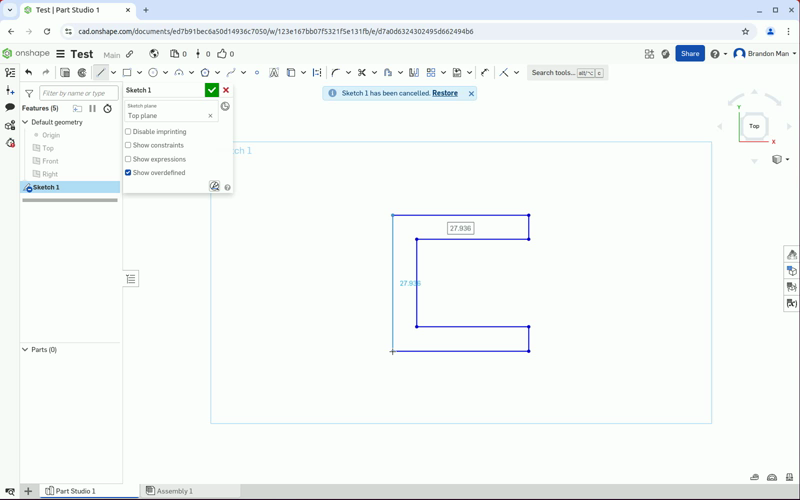
key_up(shift)
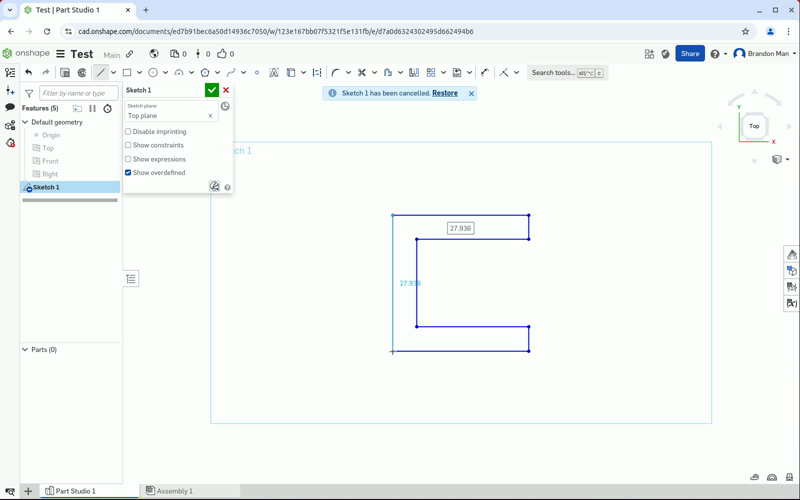
click(392, 351)
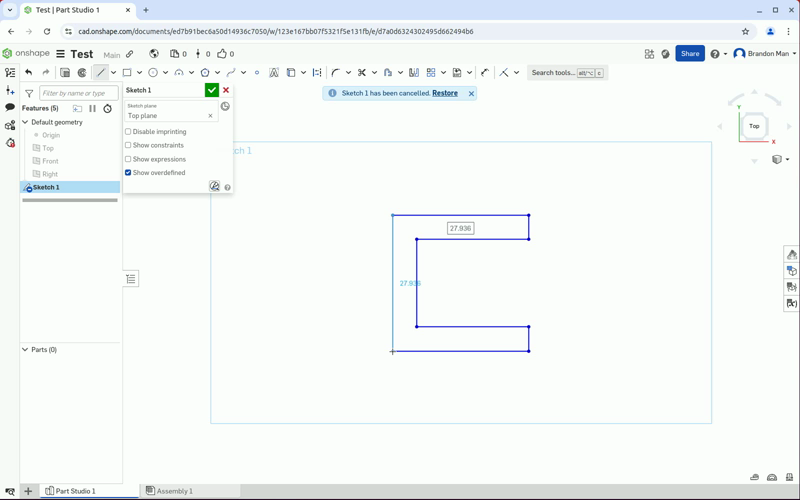
key(esc)
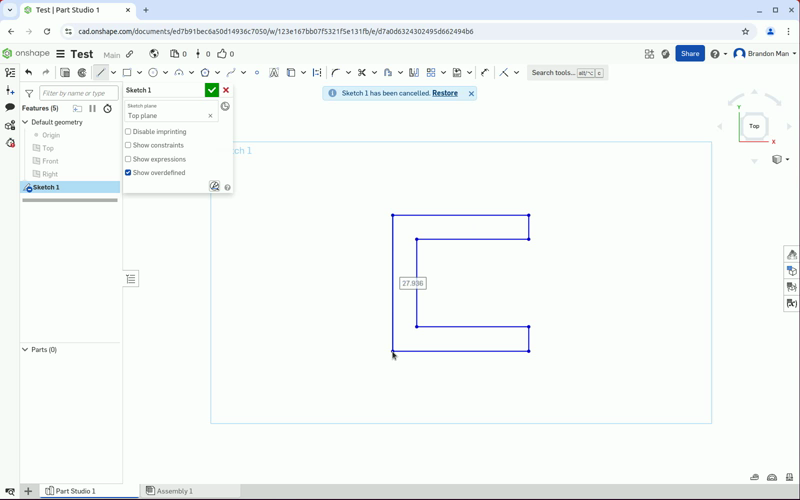
mouse_move(521, 344)
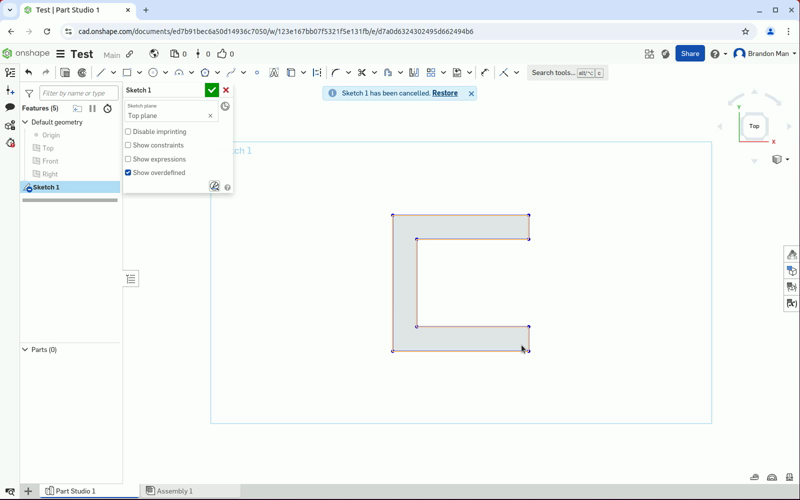
click(521, 344)
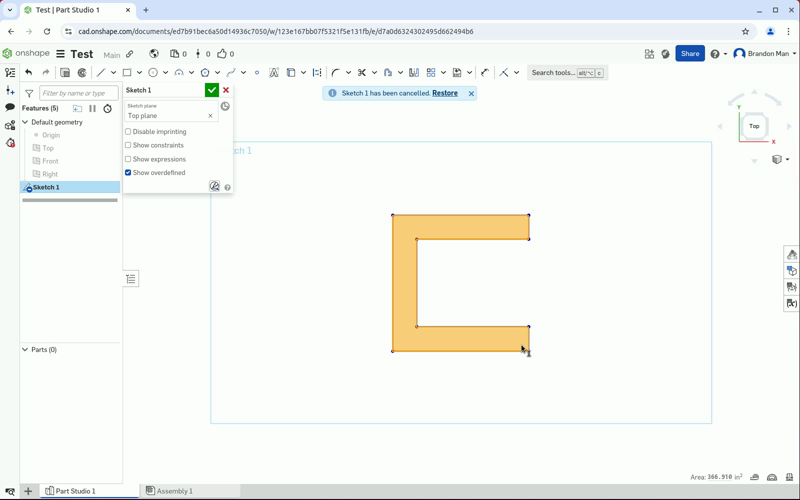
mouse_move(73, 352)
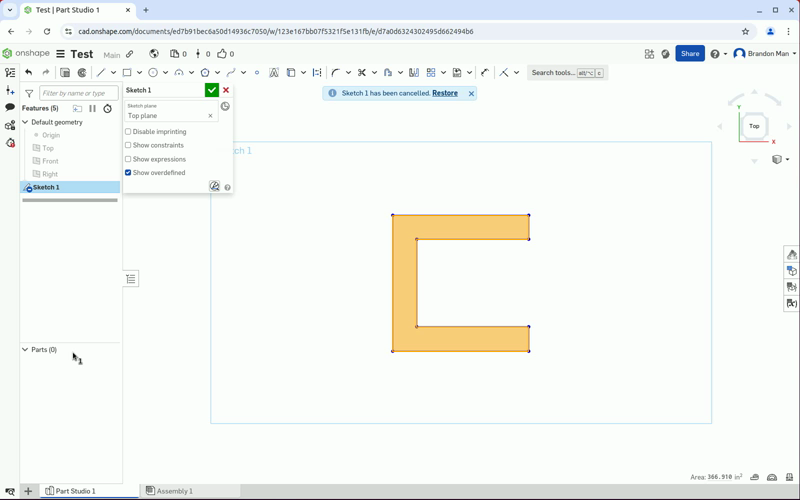
key(shift+y)
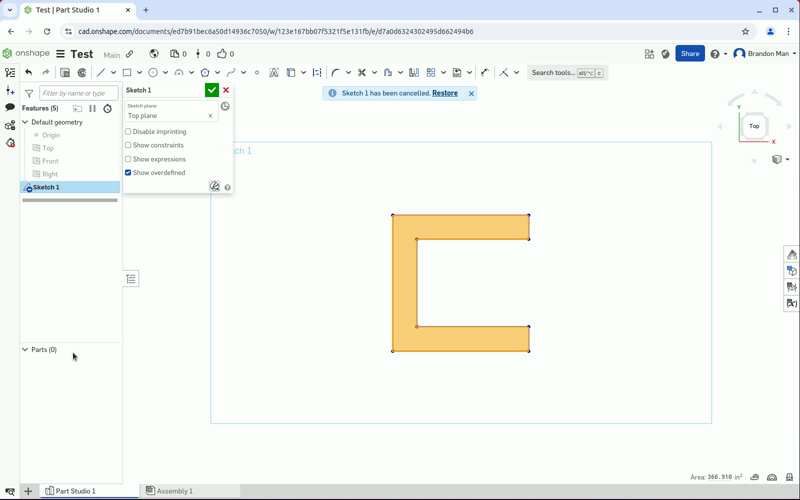
key(shift+e)
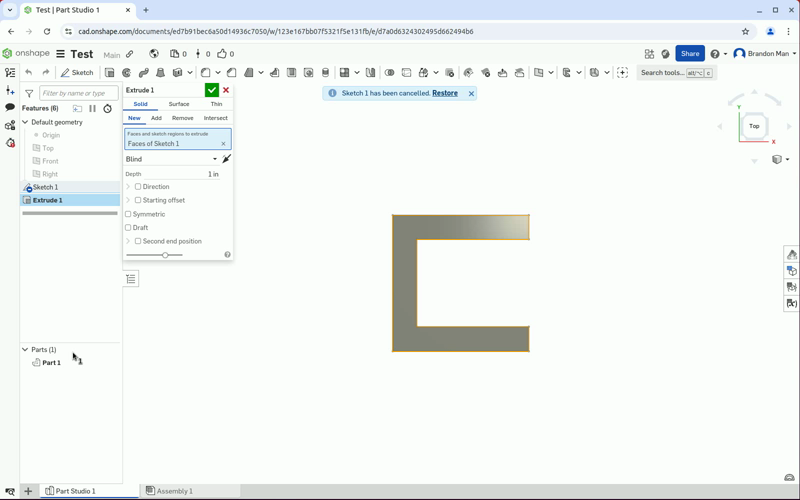
mouse_move(143, 106)
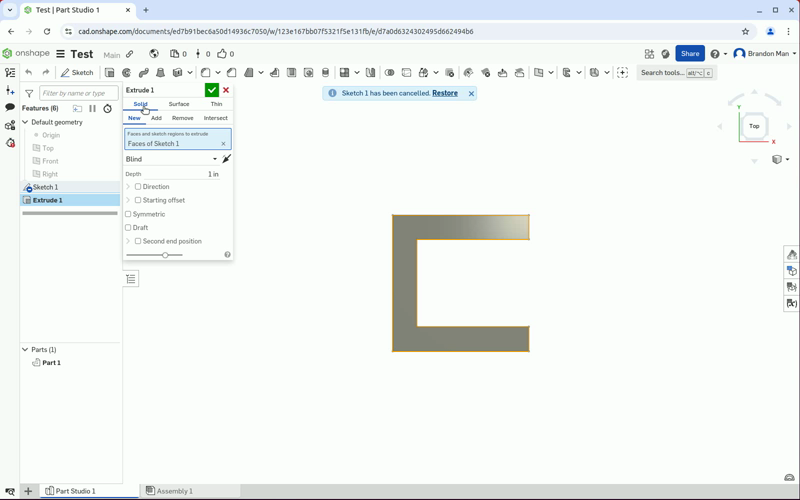
click(143, 106)
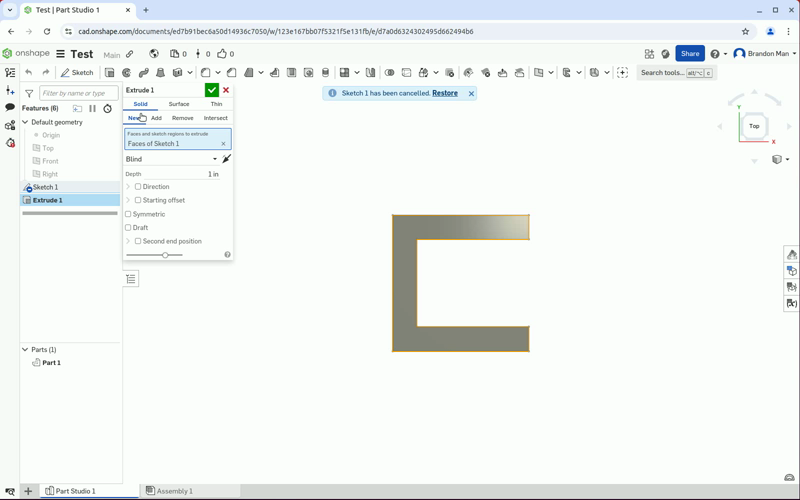
mouse_move(137, 120)
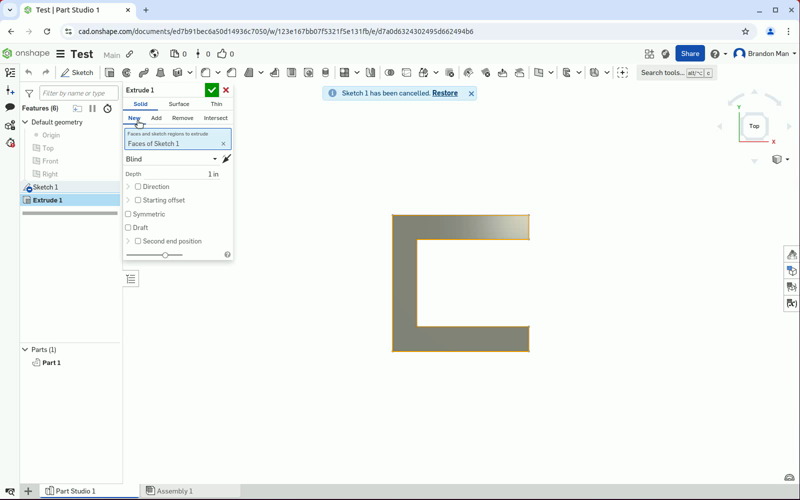
click(137, 120)
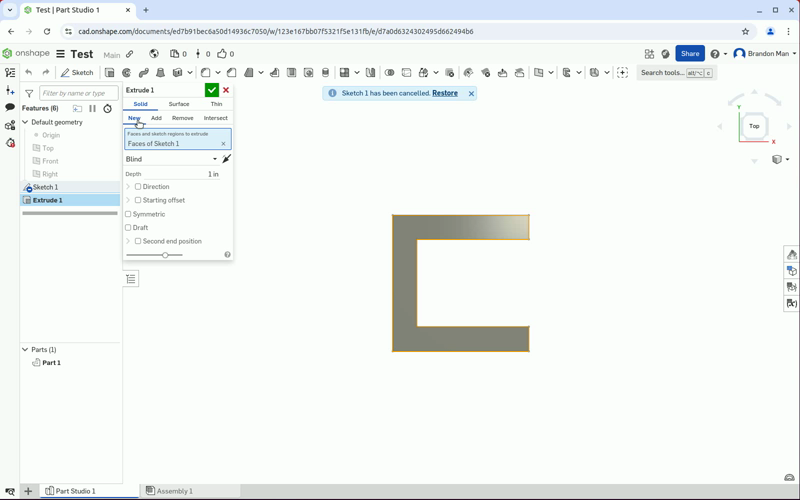
key(tab, 4)
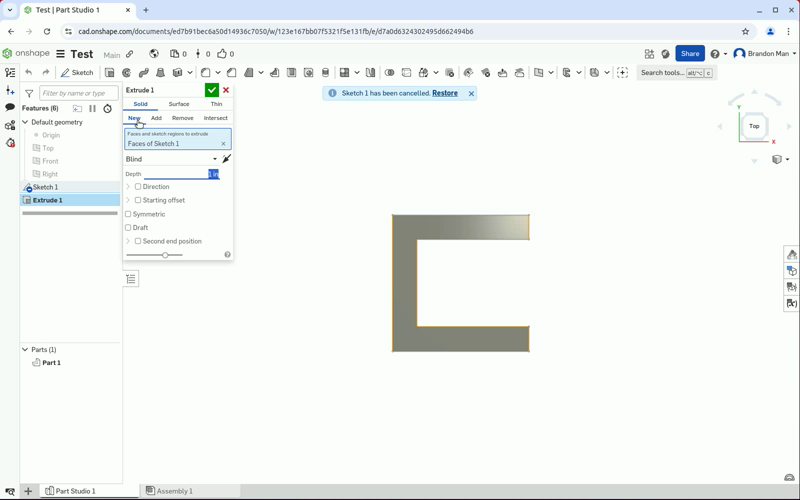
text(4.814)
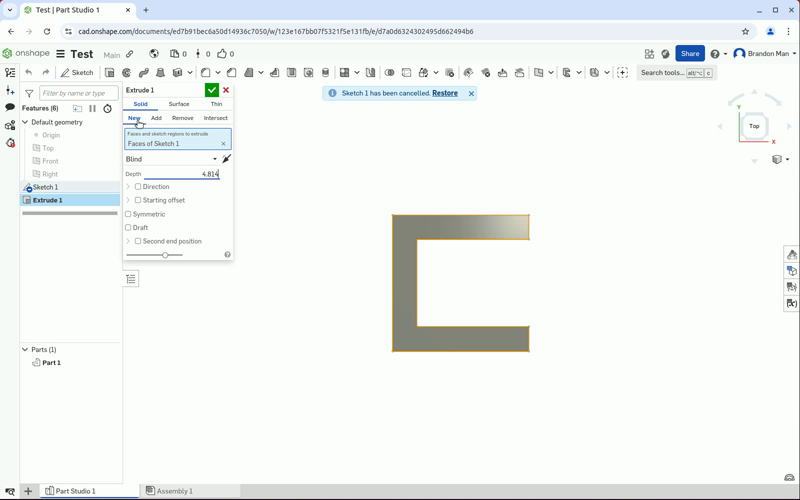
key(enter)
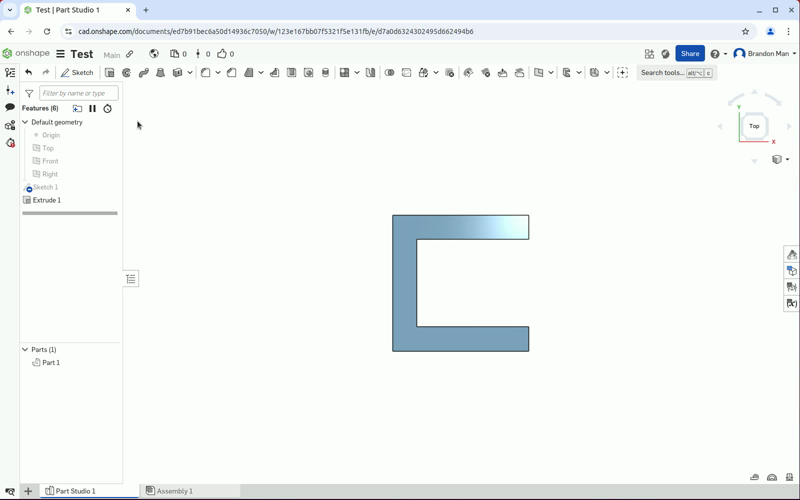
key(shift+h)
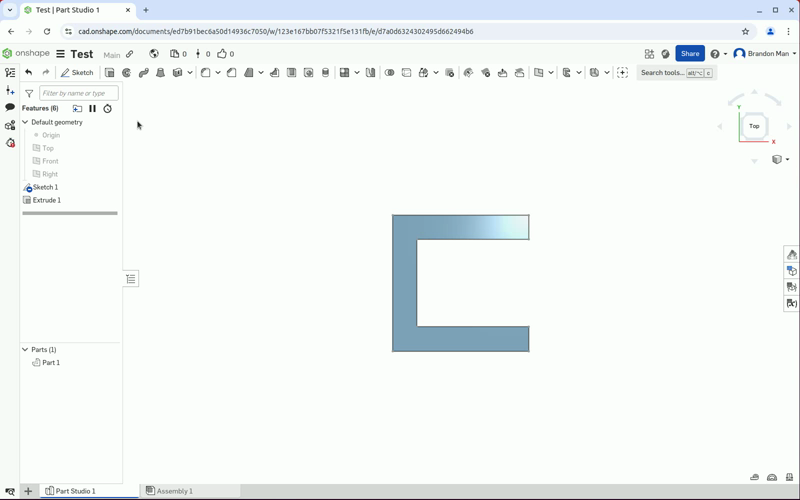
key(shift+h)
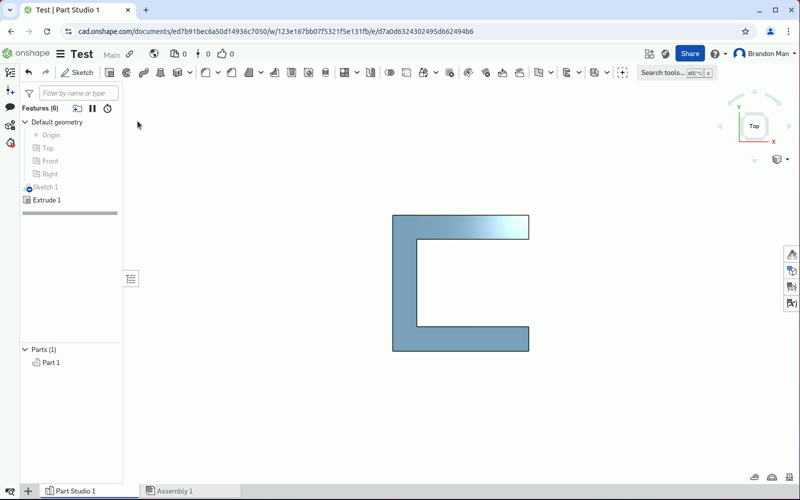
mouse_move(73, 189)
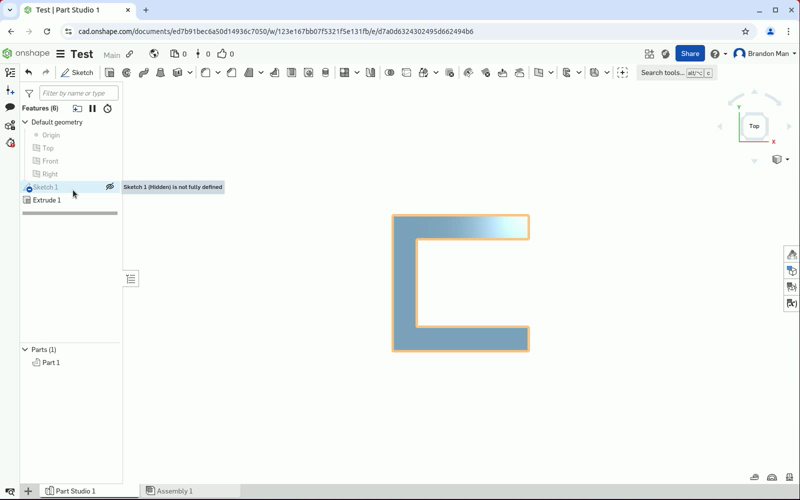
click(73, 189)
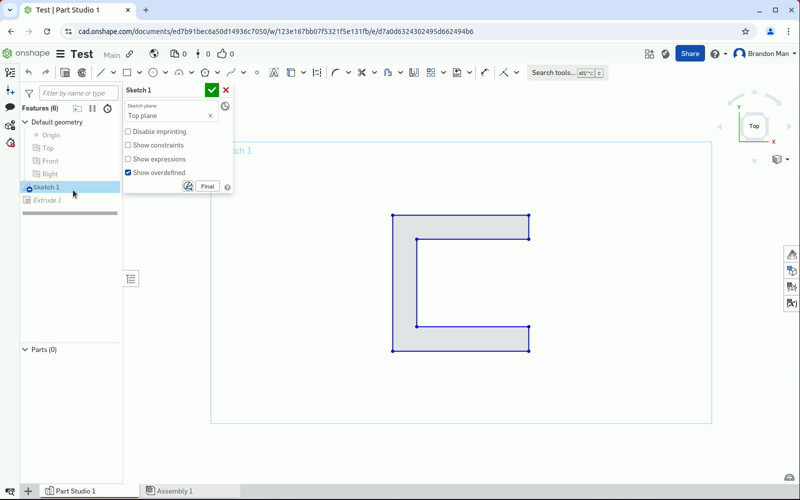
mouse_move(229, 92)
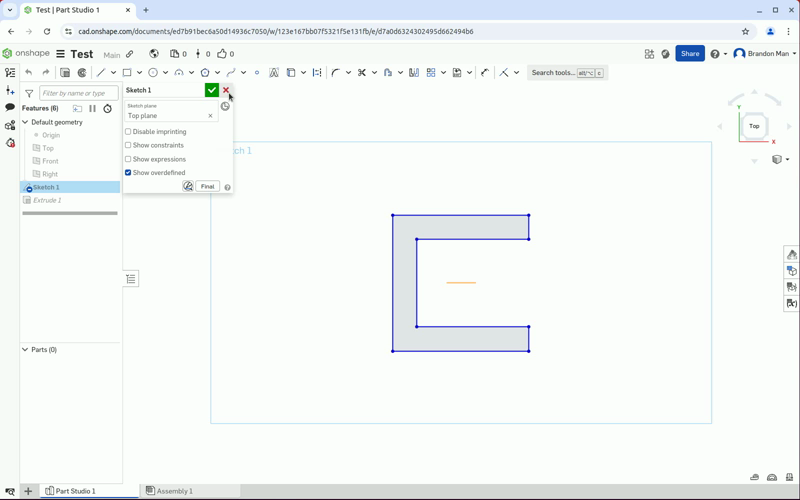
click(229, 92)
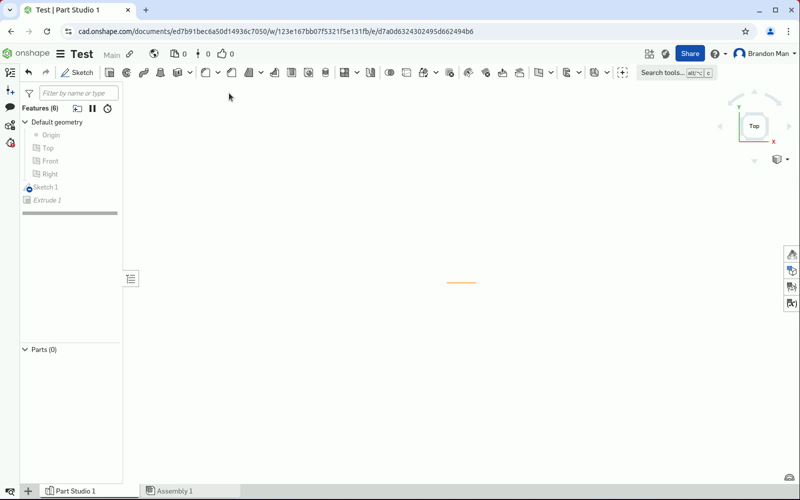
mouse_move(73, 352)
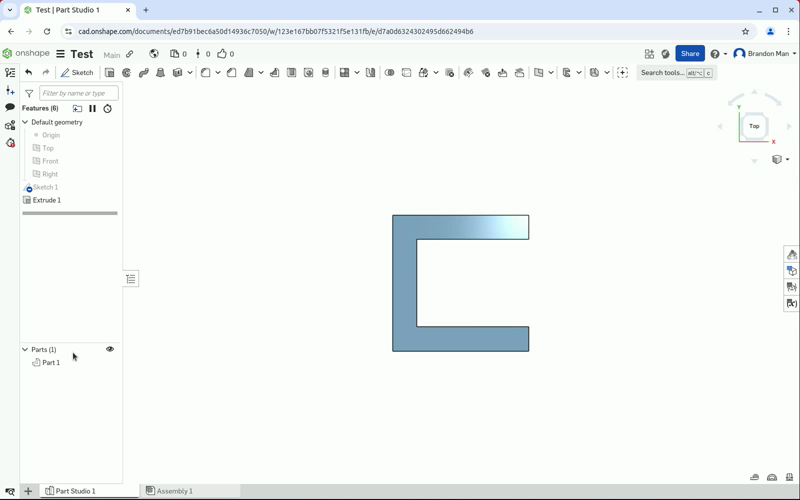
key(y)
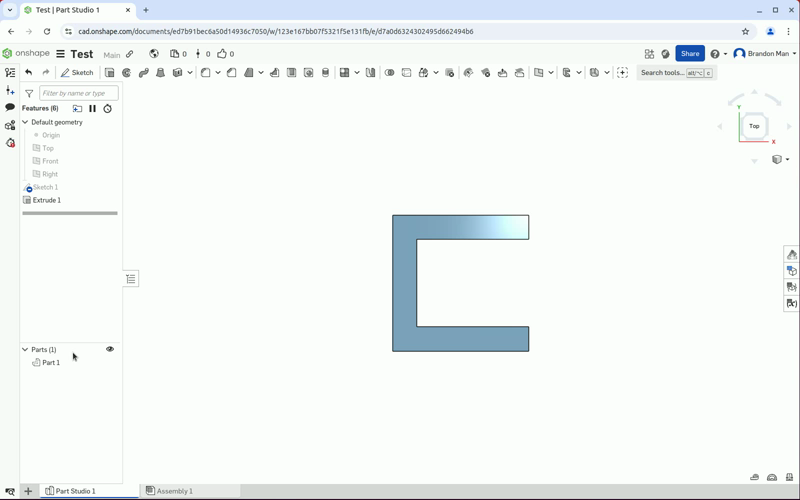
key(shift+p)
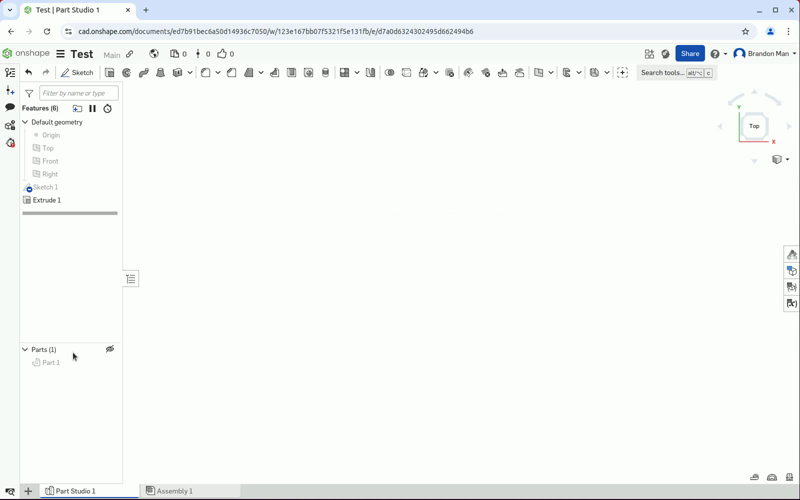
key(space)
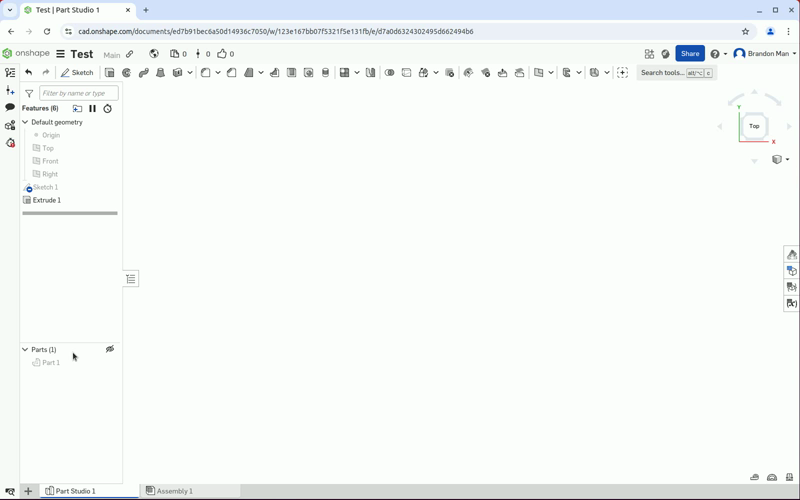
key_down(shift)
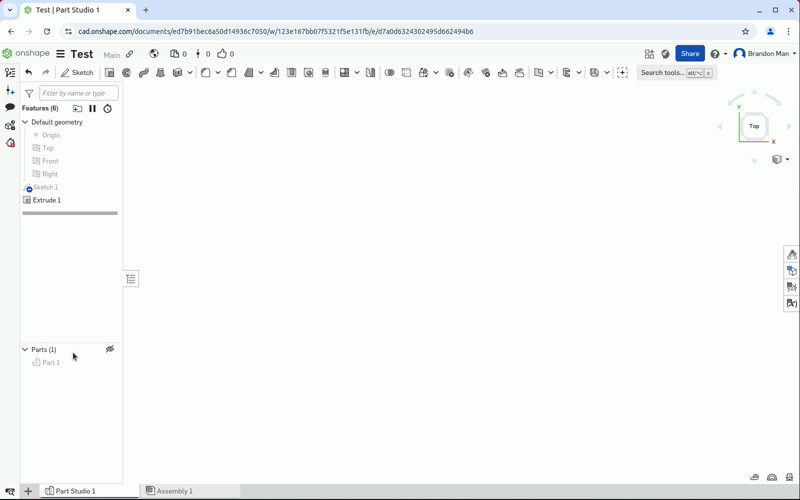
key(up)
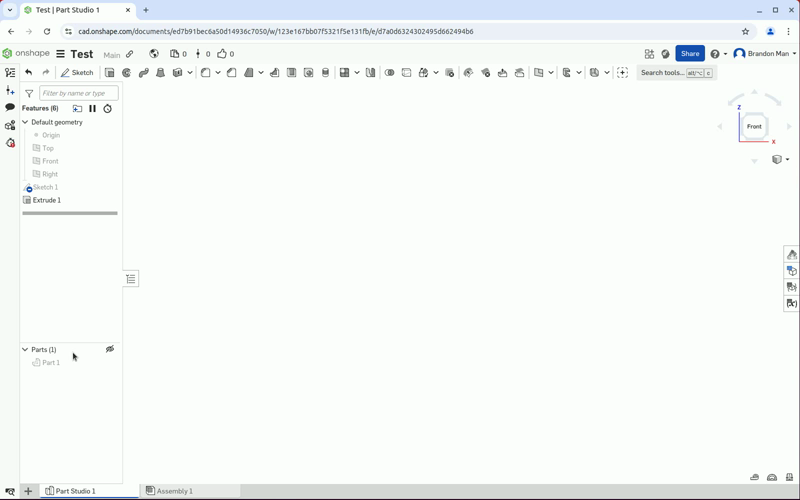
key_up(shift)
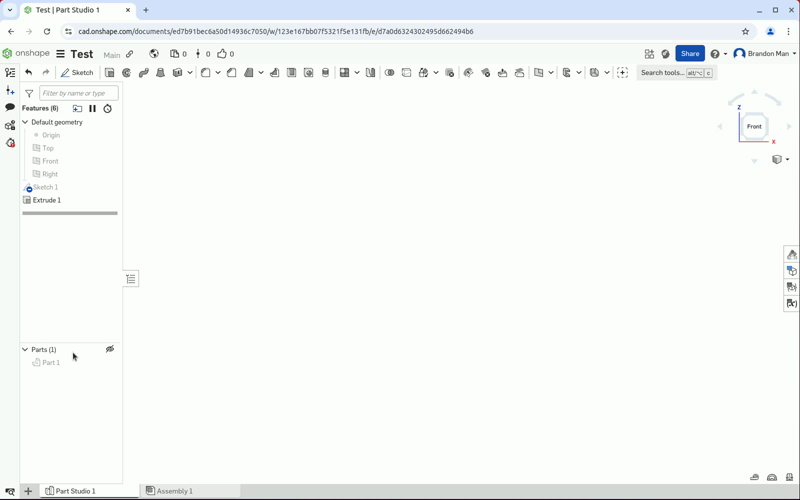
mouse_move(73, 352)
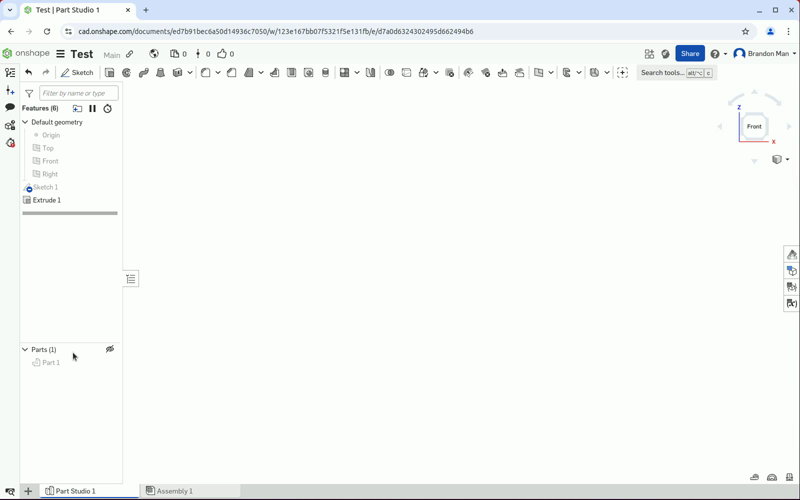
key(shift+y)
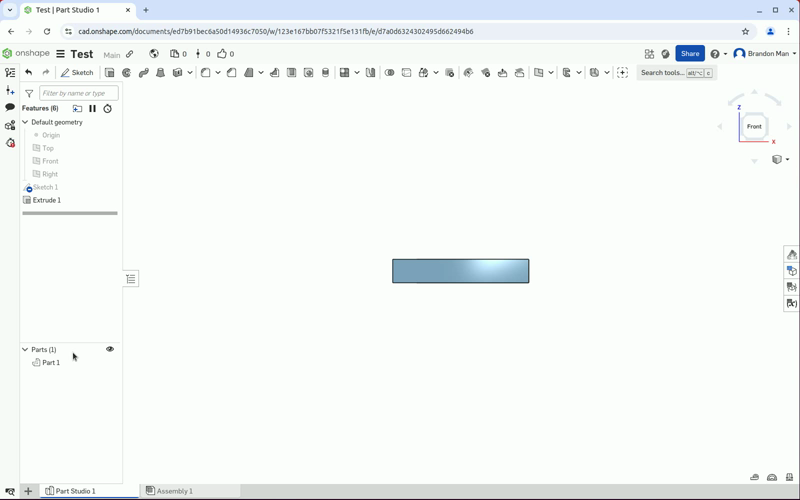
mouse_move(541, 75)
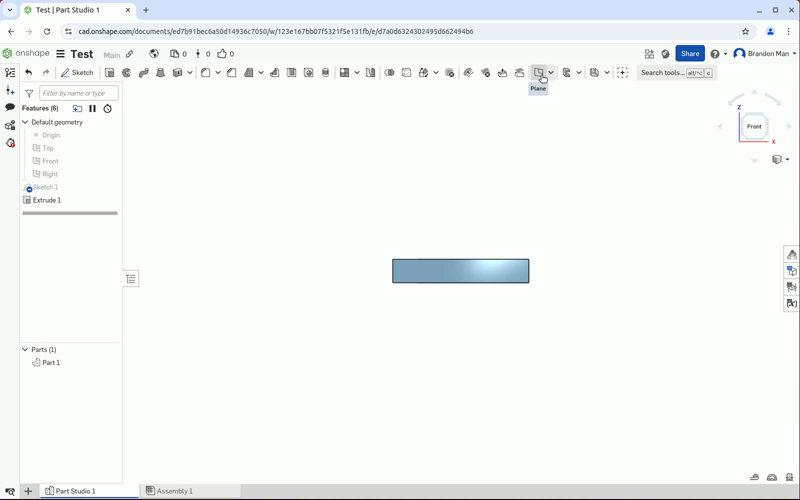
click(541, 75)
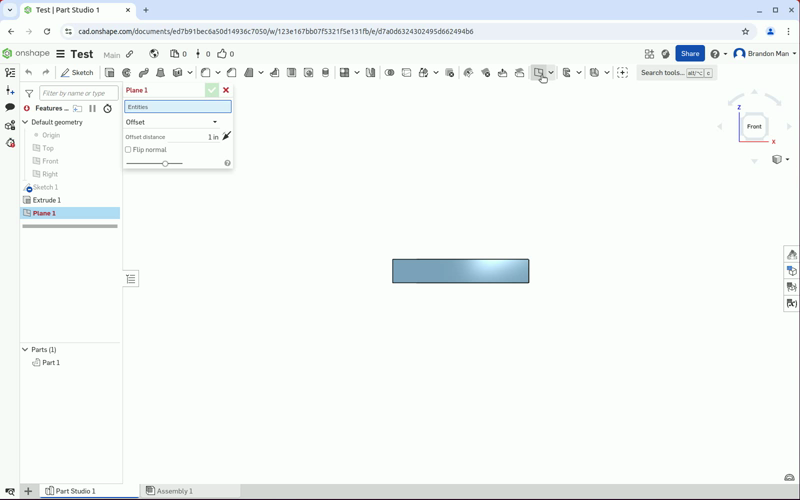
mouse_move(73, 163)
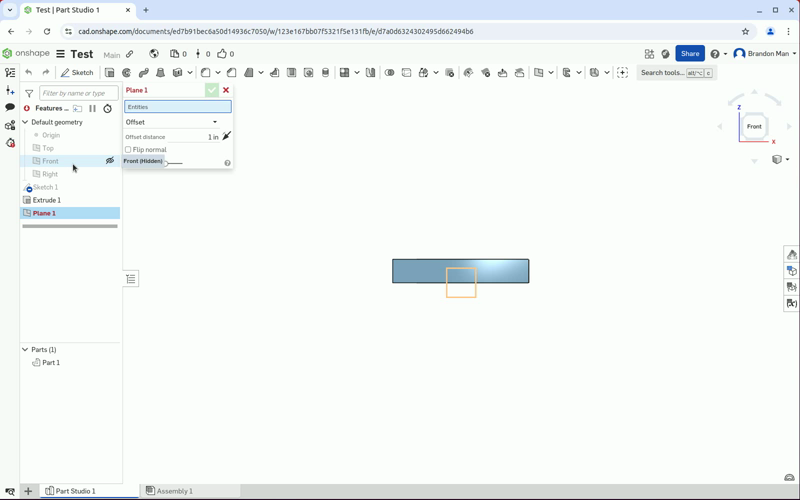
click(73, 163)
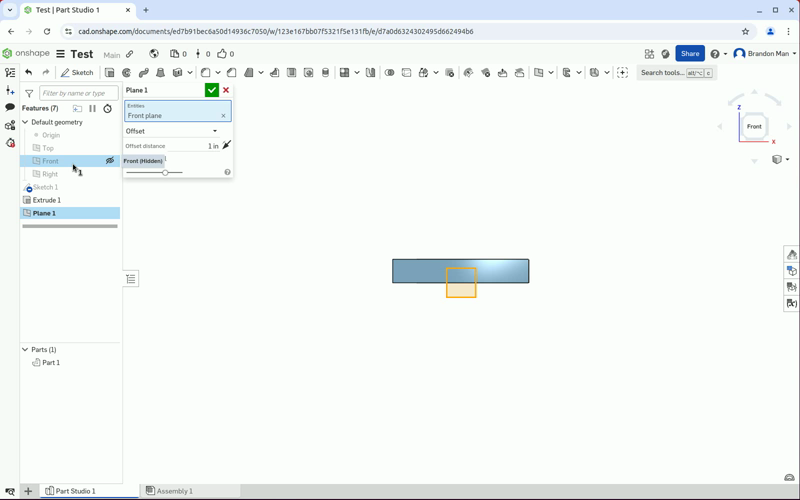
key(tab, 2)
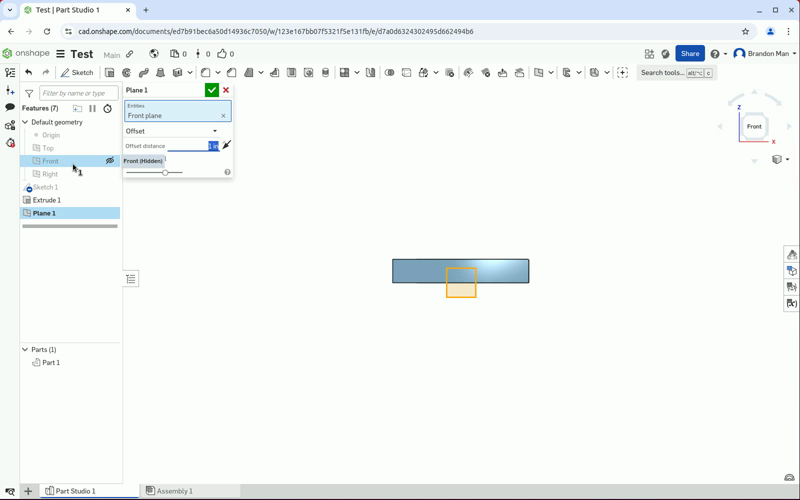
text(13.957)
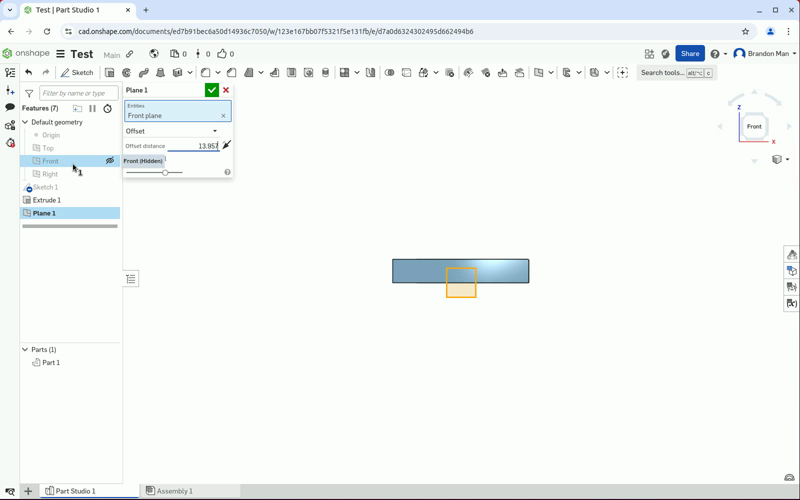
key(enter, 2)
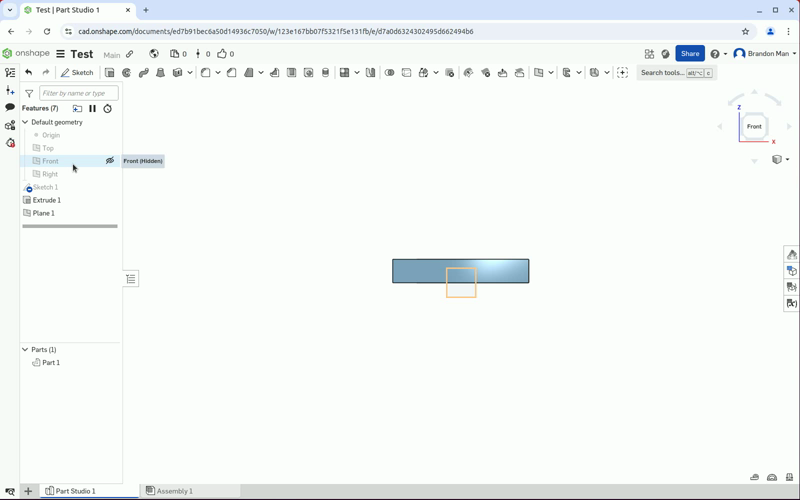
key(shift+s)
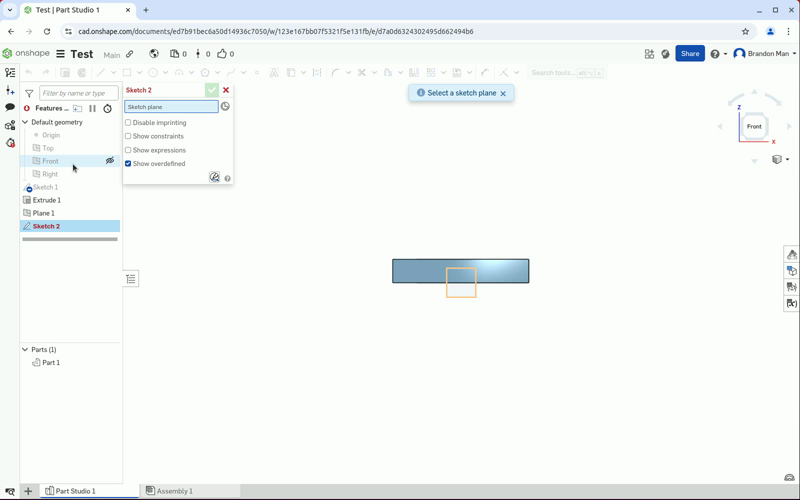
mouse_move(73, 215)
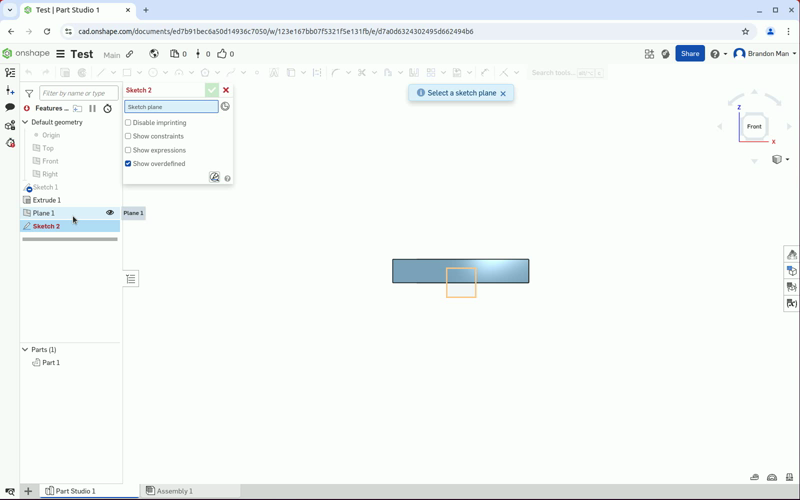
click(73, 215)
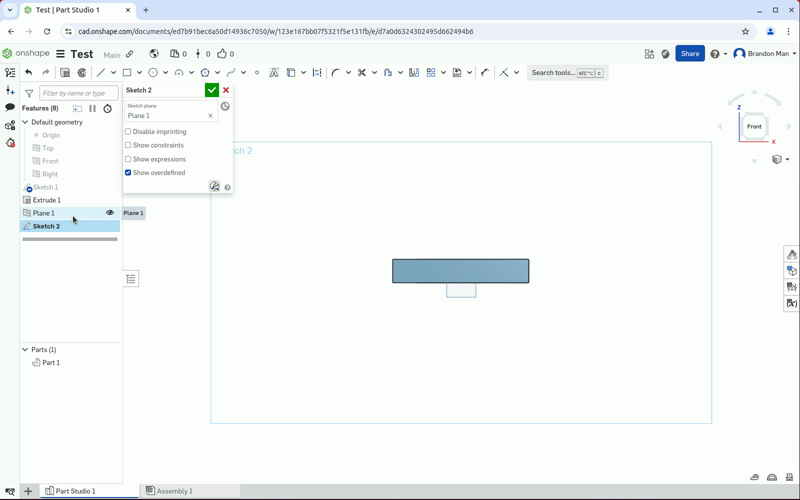
mouse_move(73, 352)
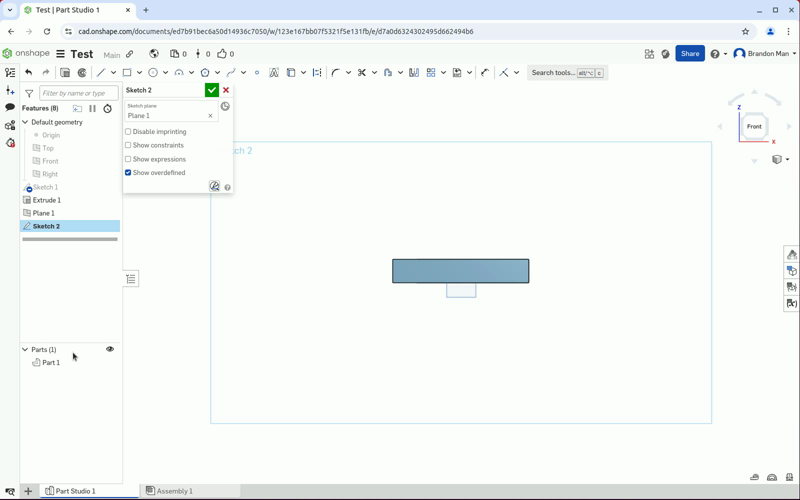
key(y)
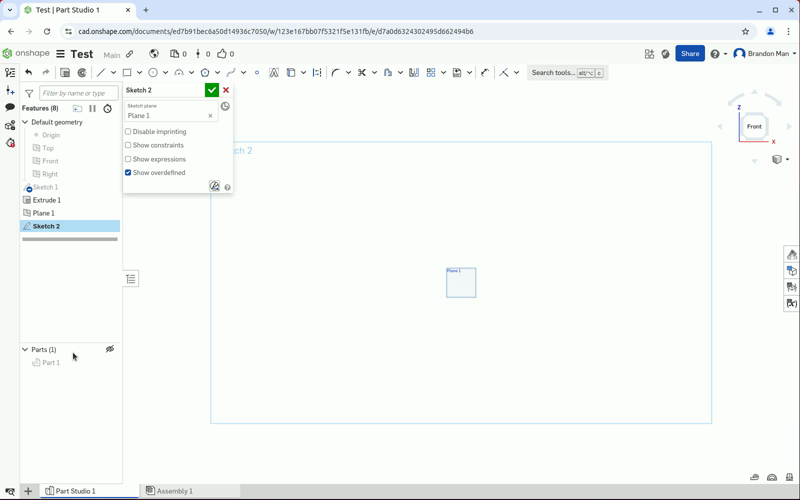
key(l)
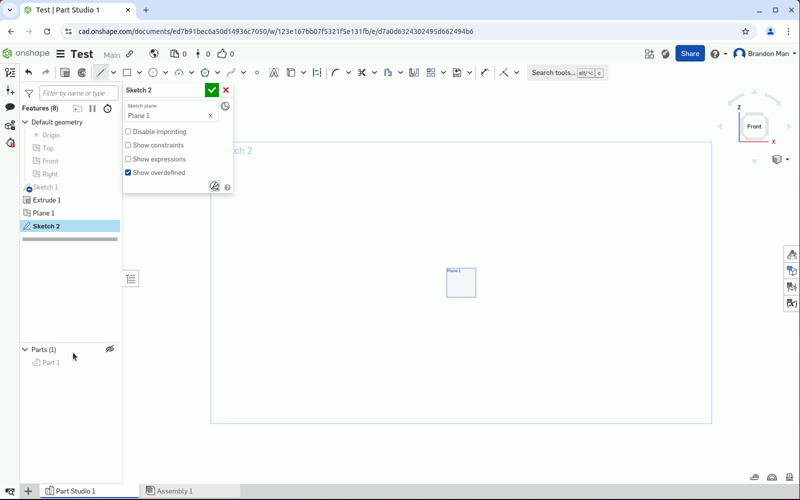
key_down(shift)
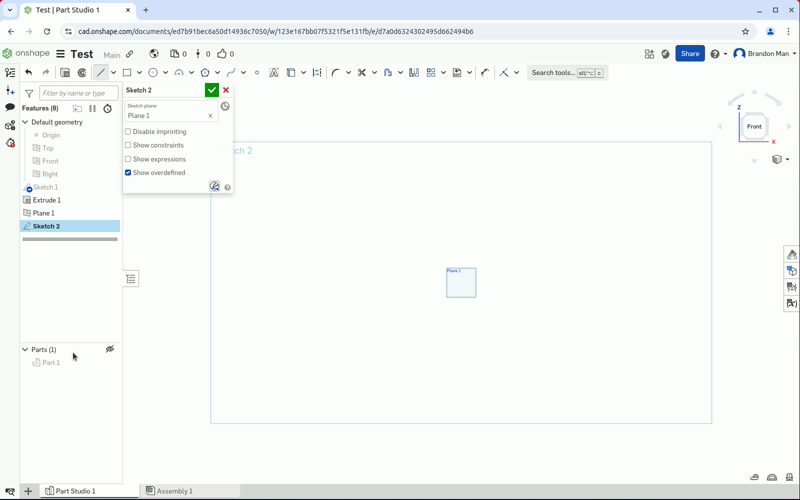
mouse_move(505, 315)
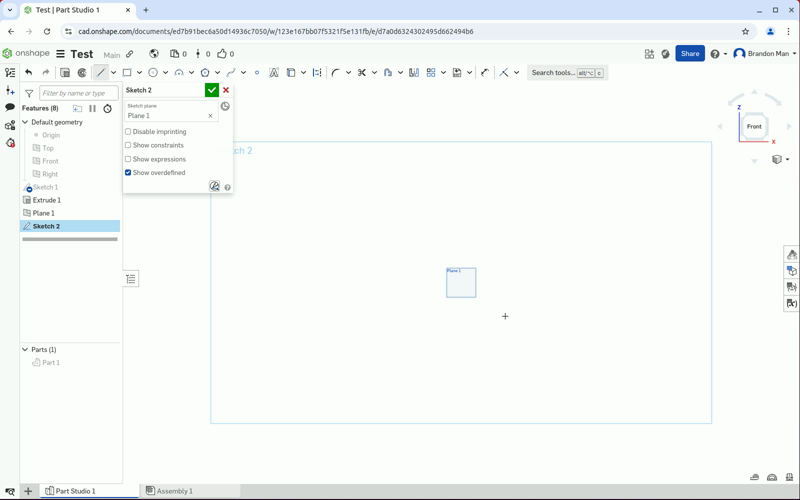
click(505, 315)
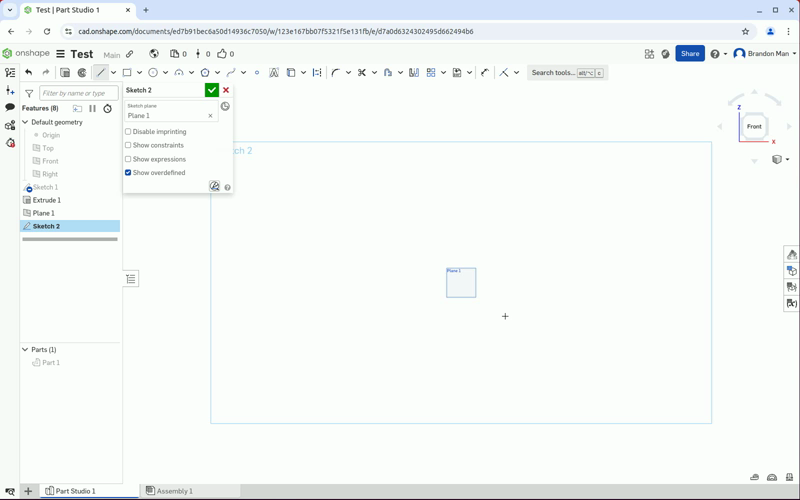
key_up(shift)
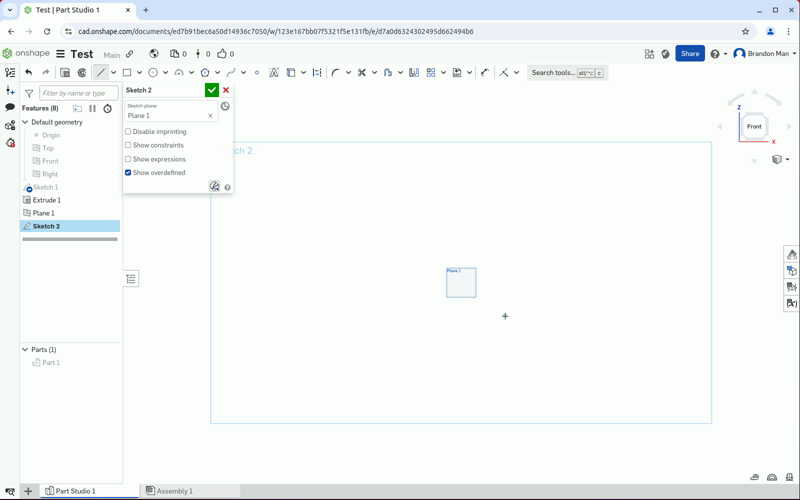
key_down(shift)
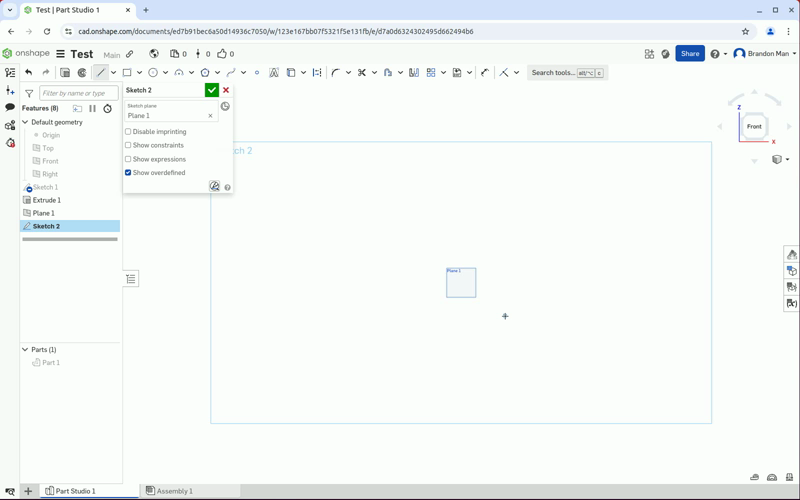
mouse_move(535, 315)
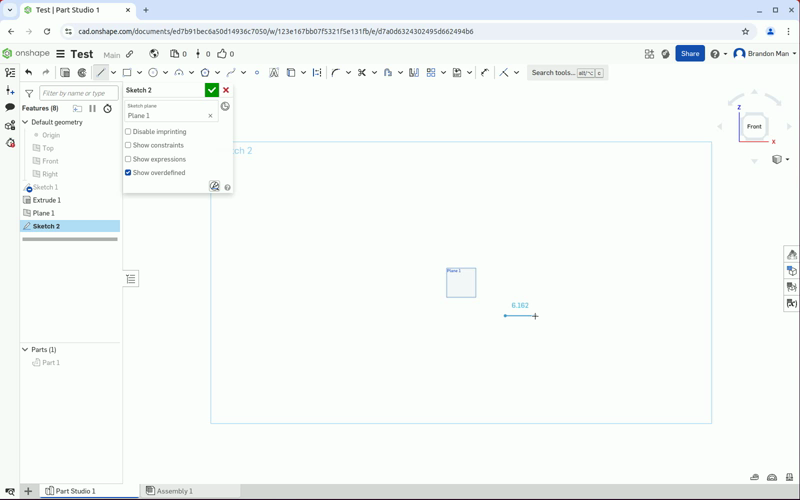
mouse_move(530, 315)
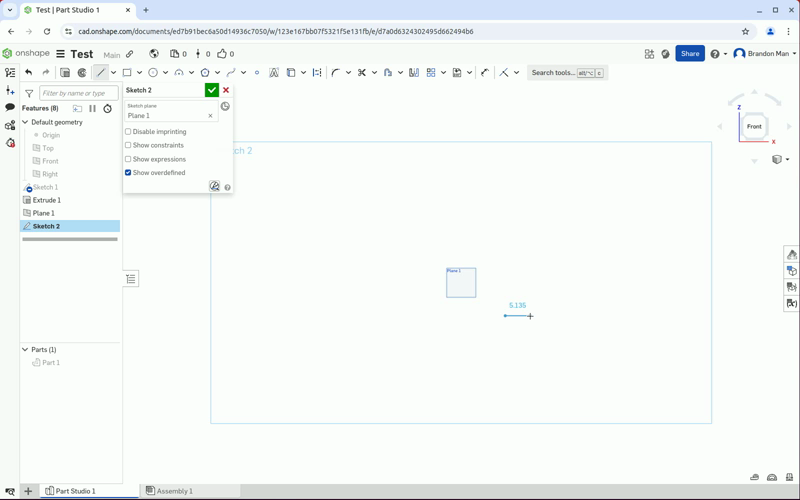
click(530, 315)
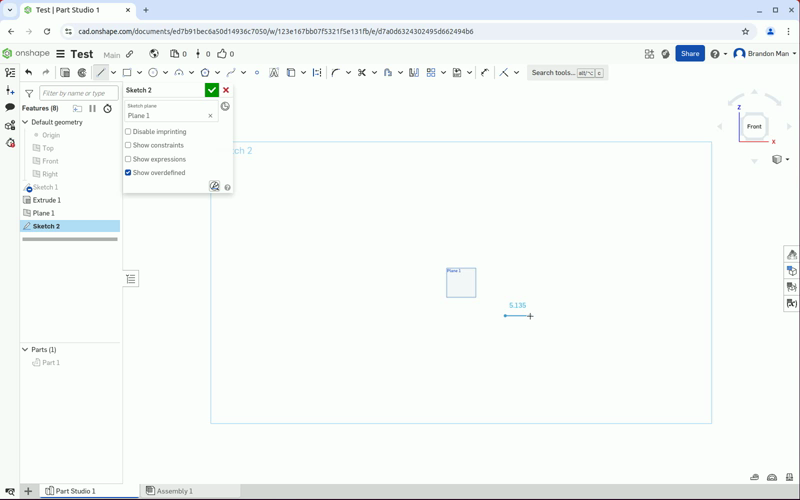
key_up(shift)
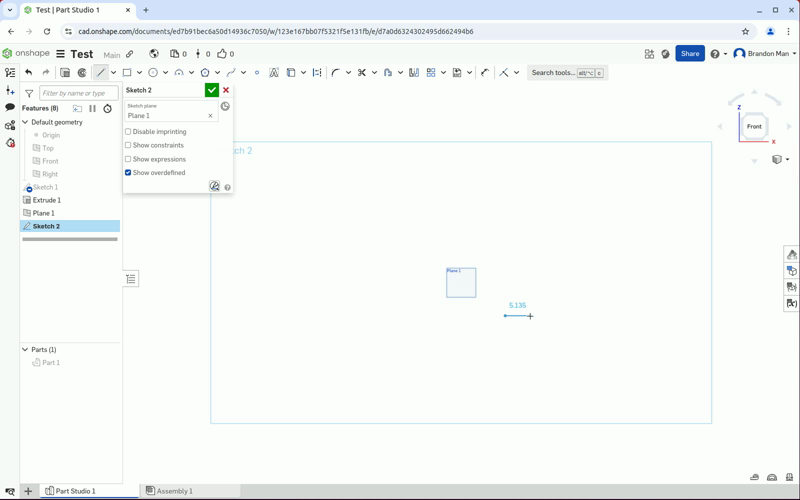
key_down(shift)
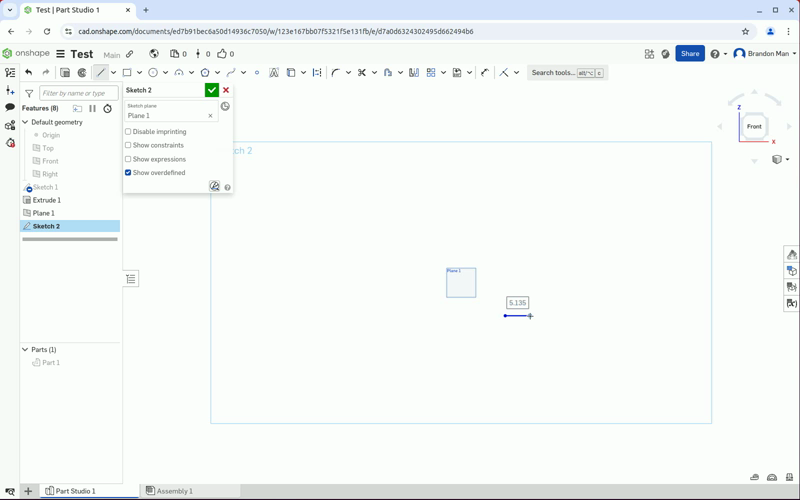
mouse_move(560, 315)
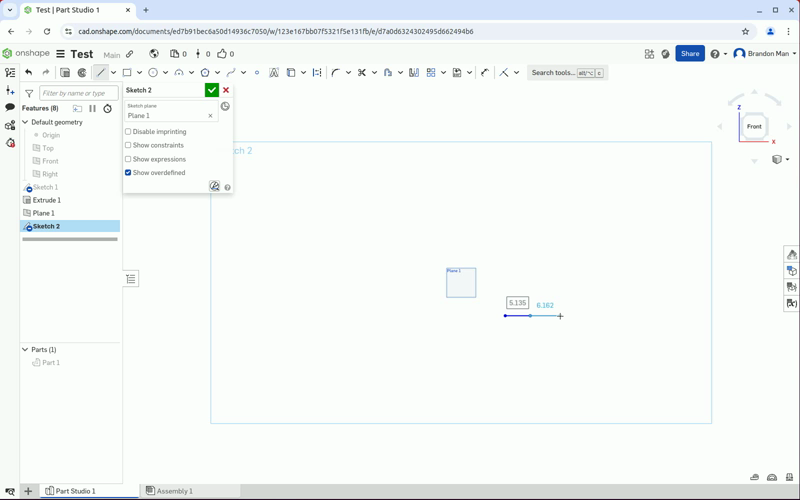
mouse_move(530, 282)
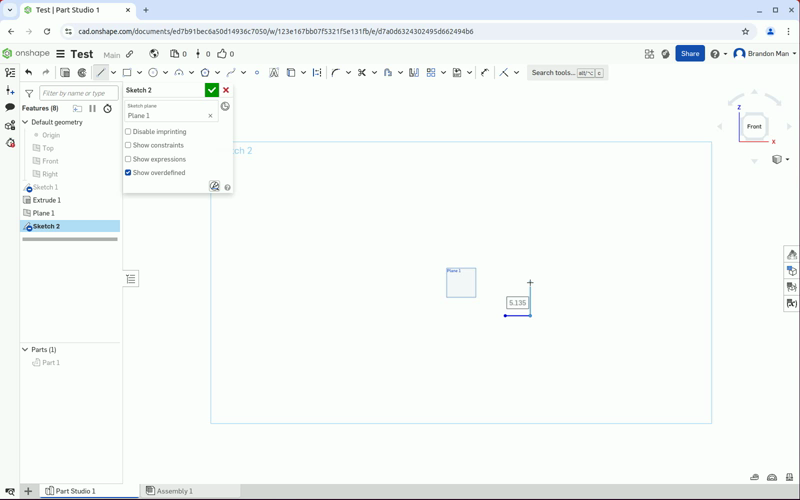
click(530, 282)
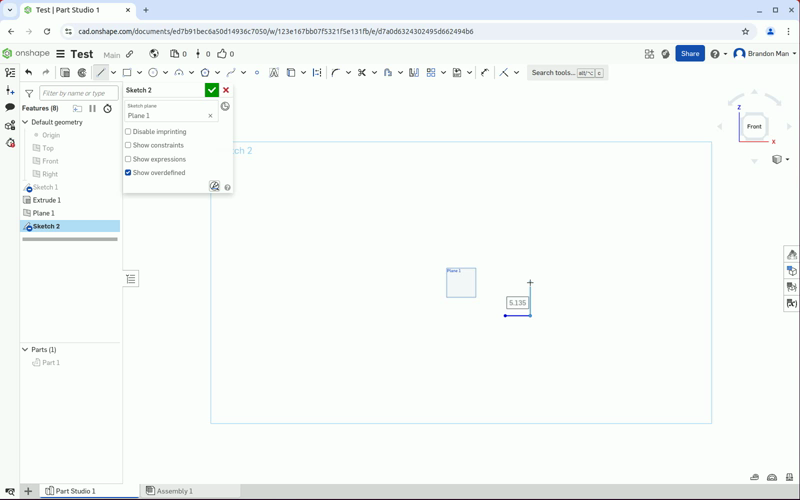
key_up(shift)
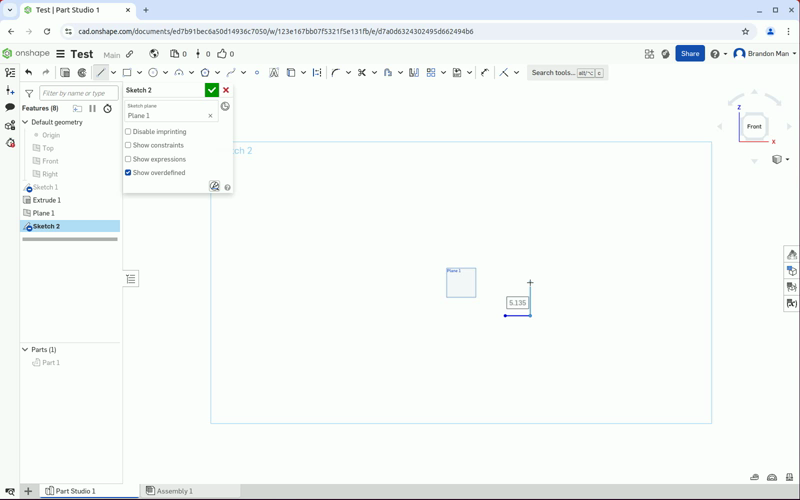
key_down(shift)
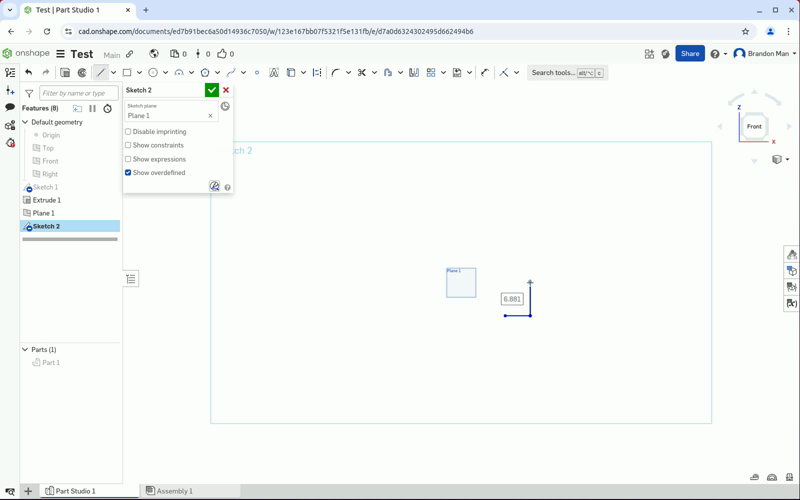
mouse_move(560, 282)
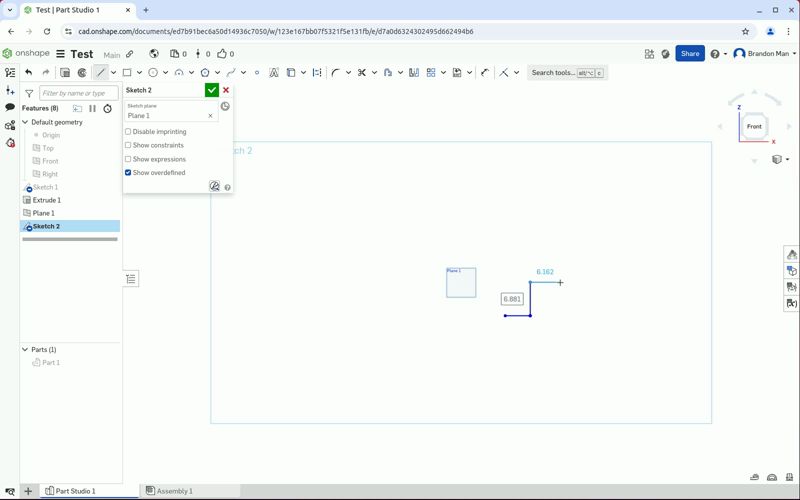
mouse_move(505, 282)
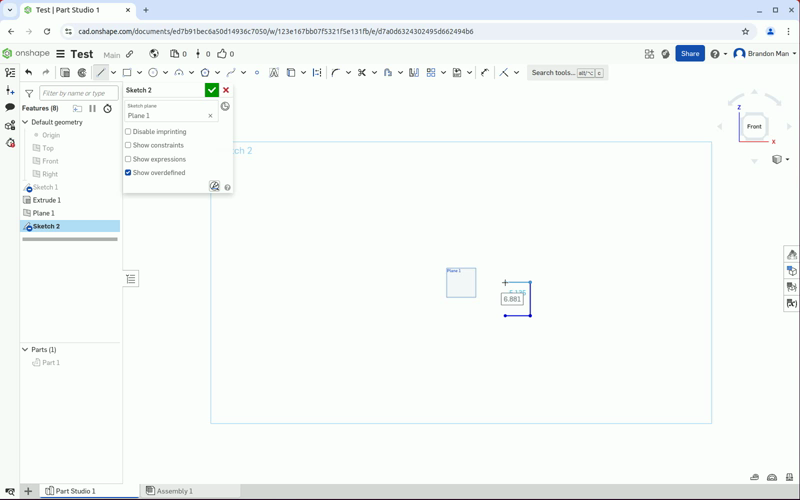
click(505, 282)
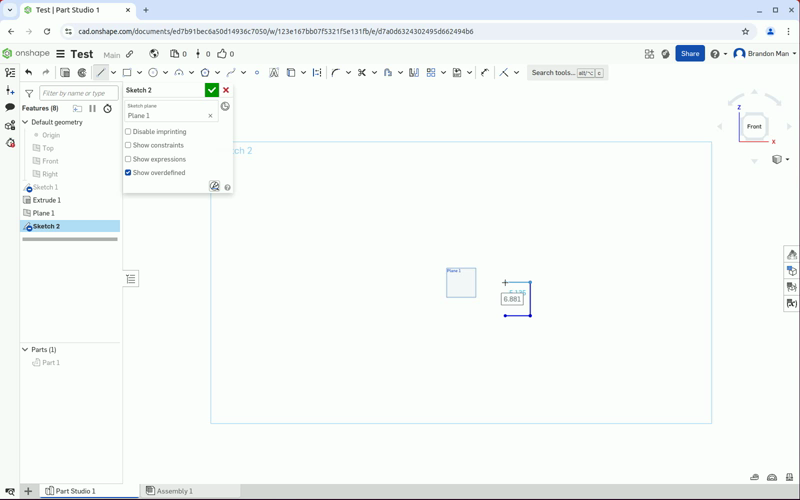
key_up(shift)
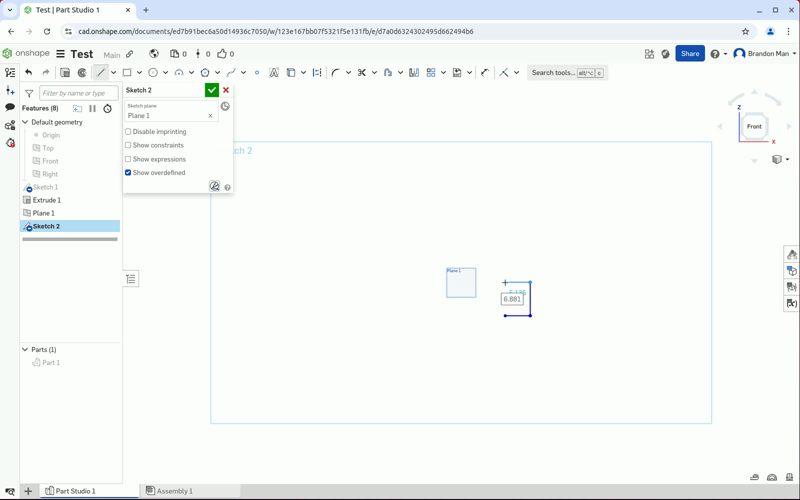
mouse_move(535, 282)
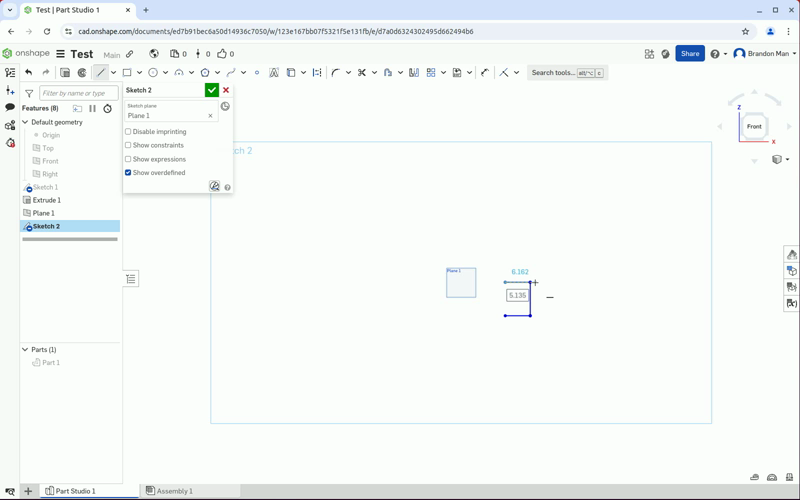
key_down(shift)
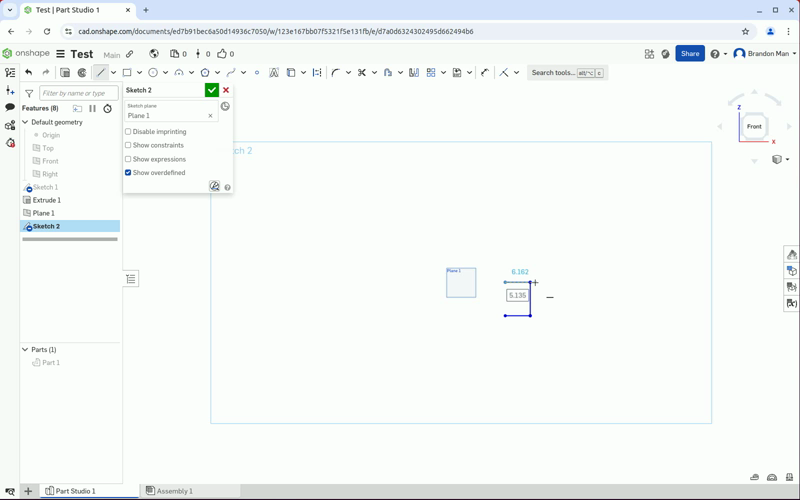
mouse_move(505, 315)
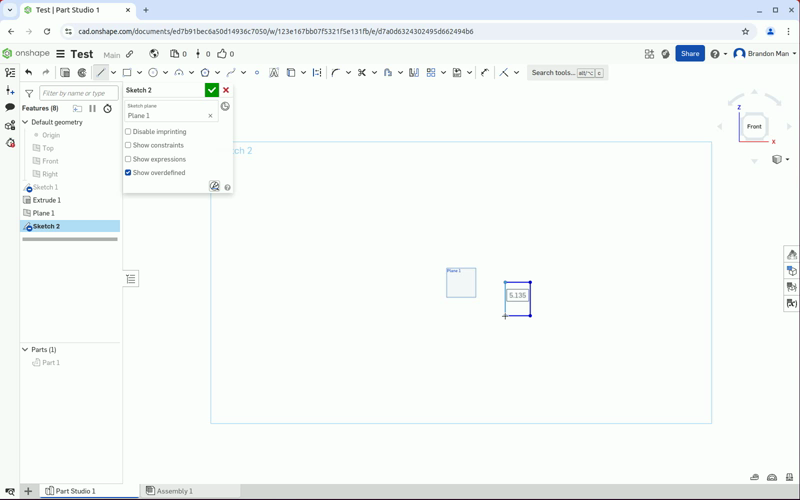
key_up(shift)
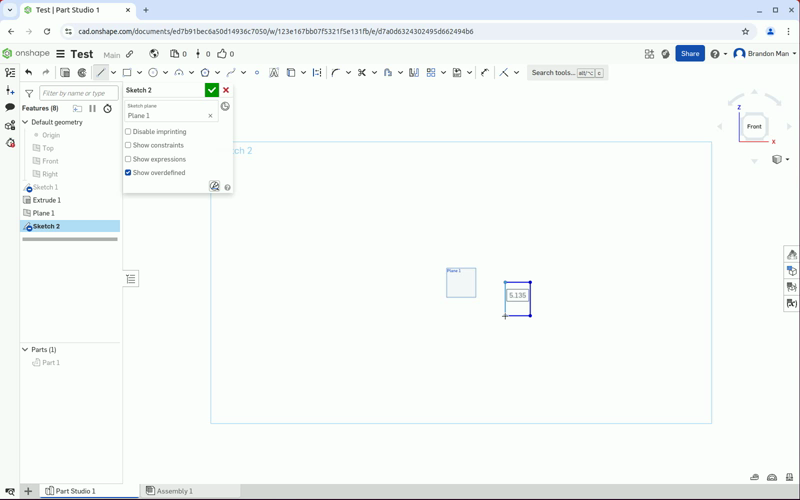
click(505, 315)
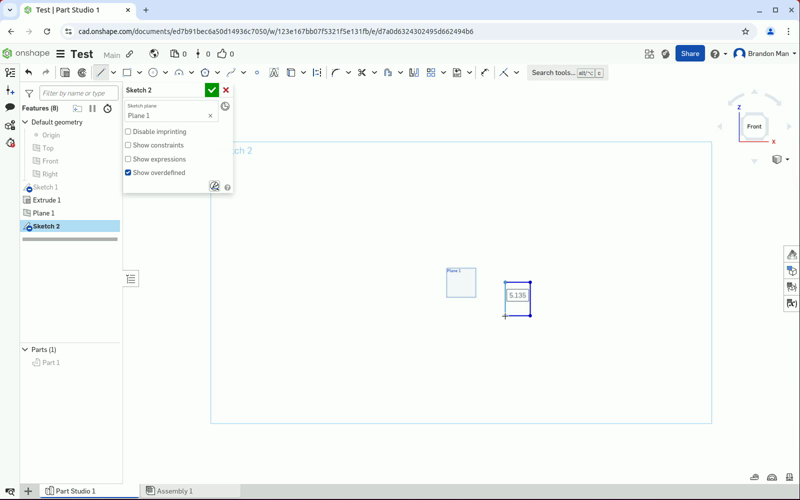
key(esc)
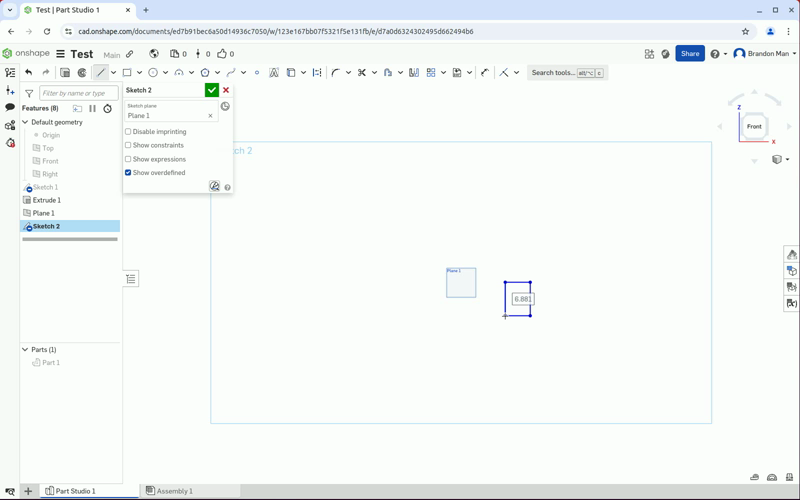
mouse_move(528, 303)
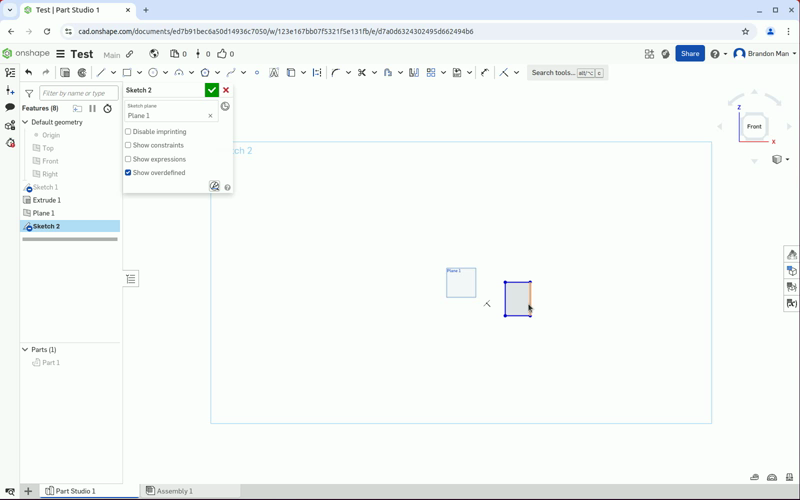
scroll(6)
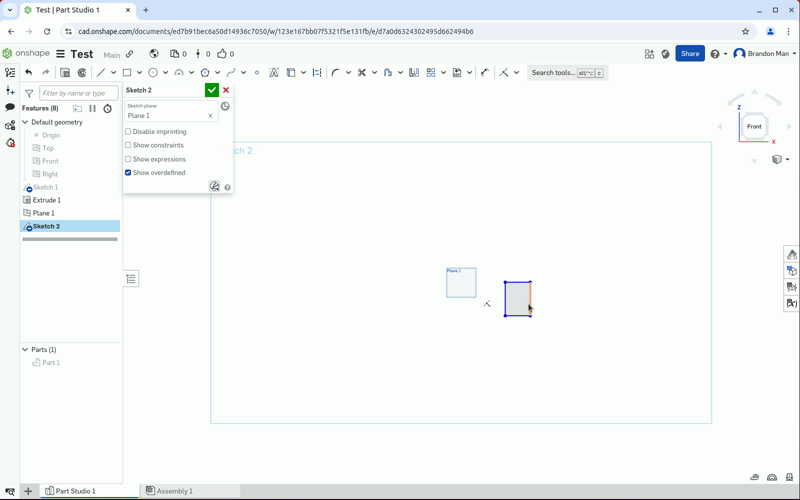
scroll(6)
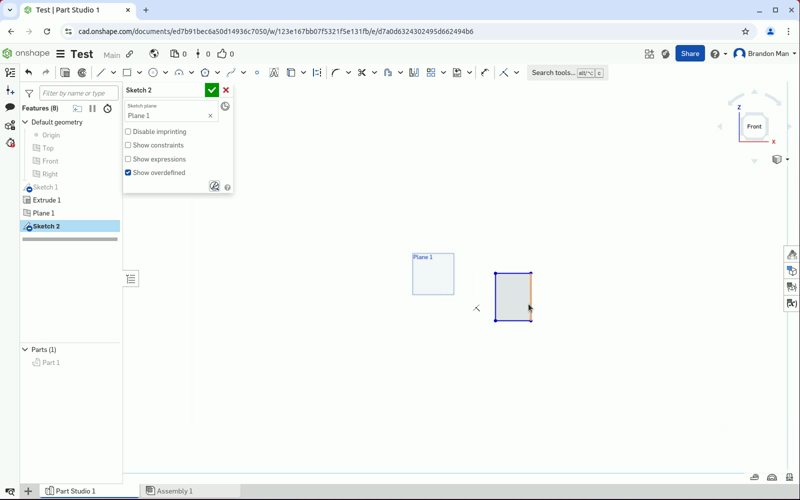
scroll(6)
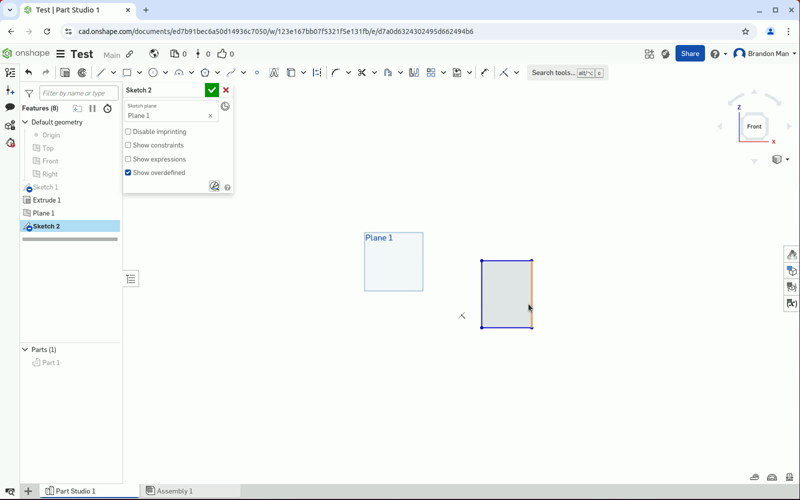
scroll(6)
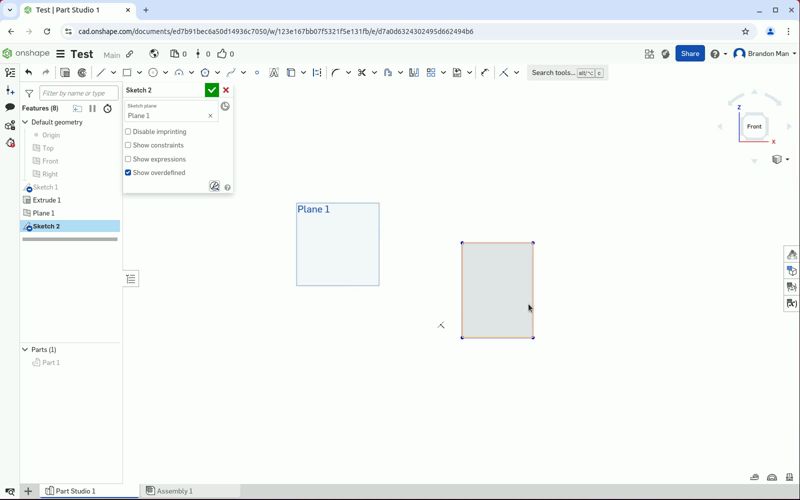
scroll(6)
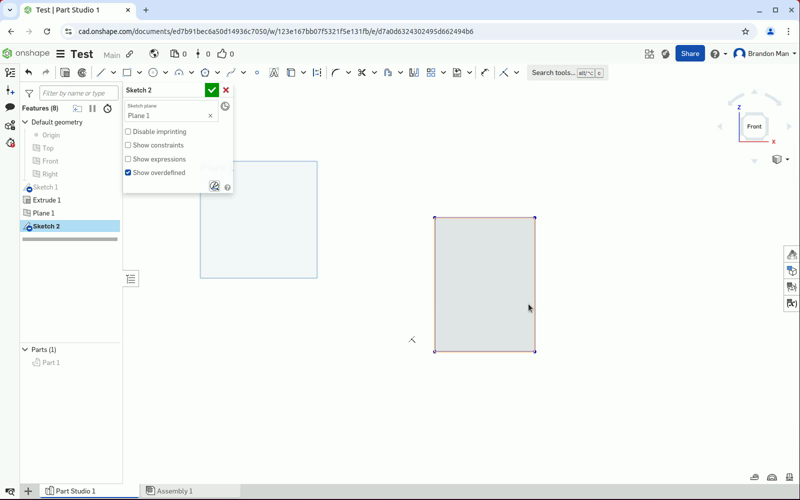
scroll(6)
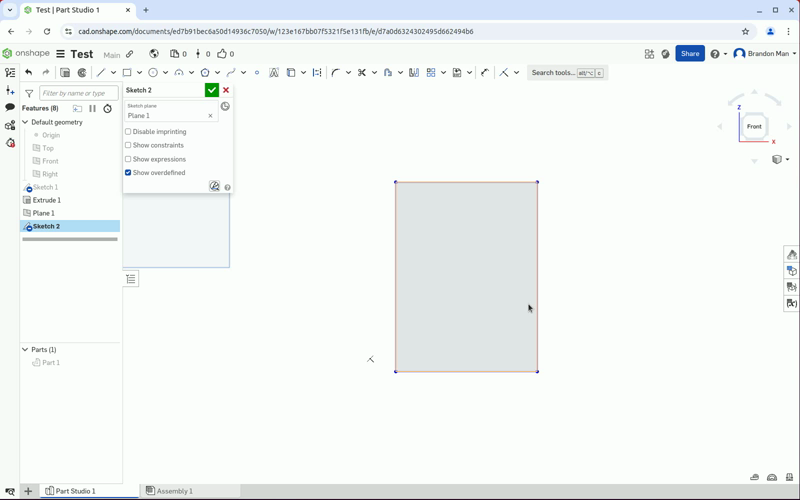
scroll(6)
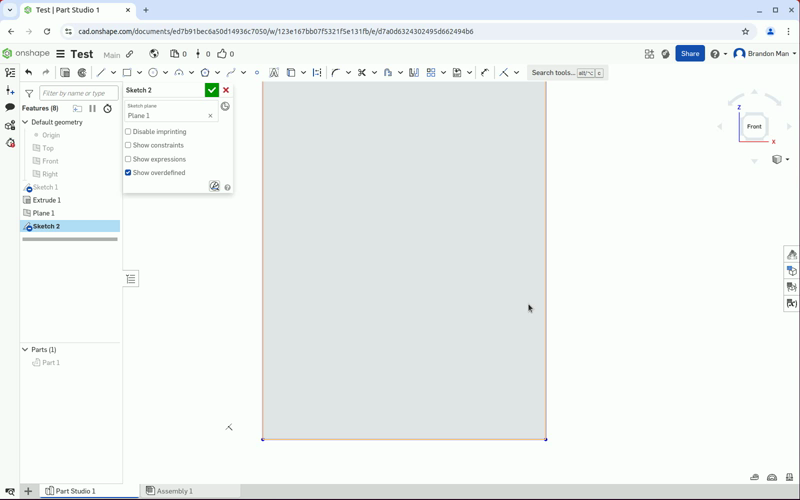
click(528, 303)
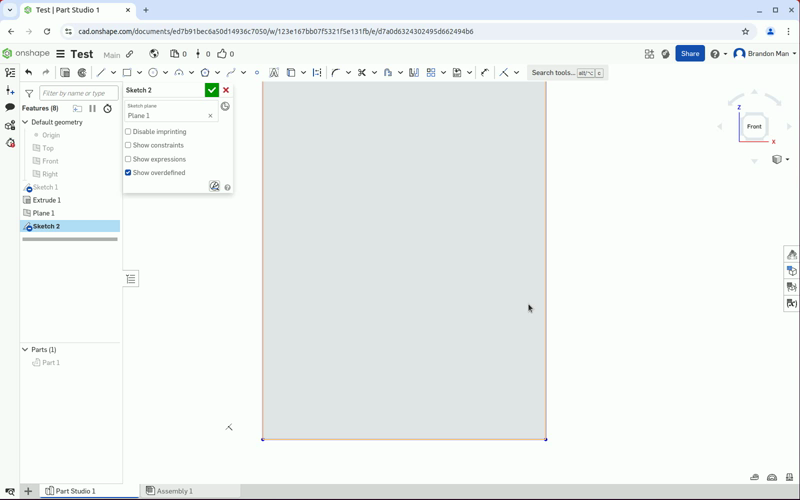
scroll(-6)
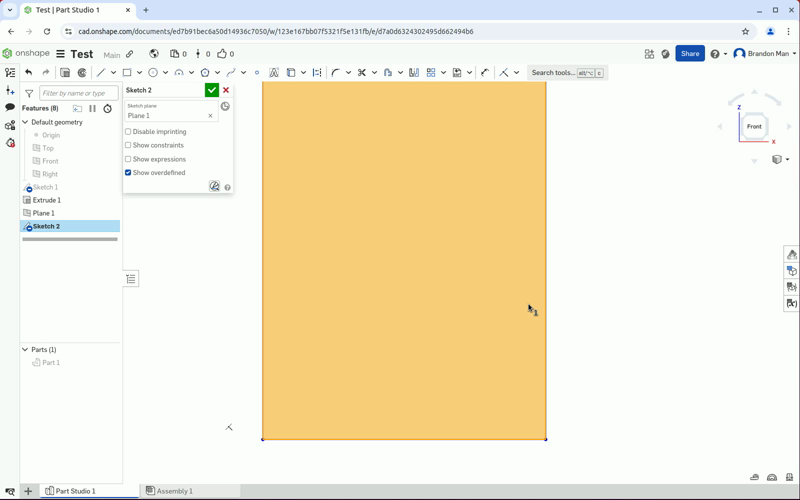
scroll(-6)
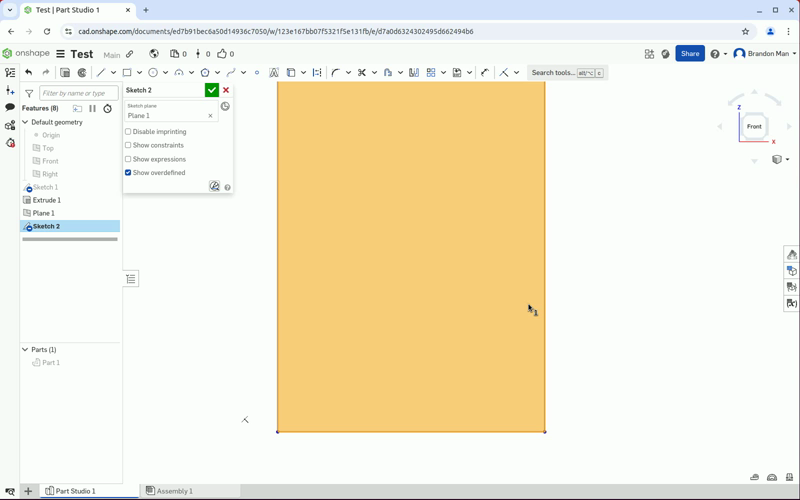
scroll(-6)
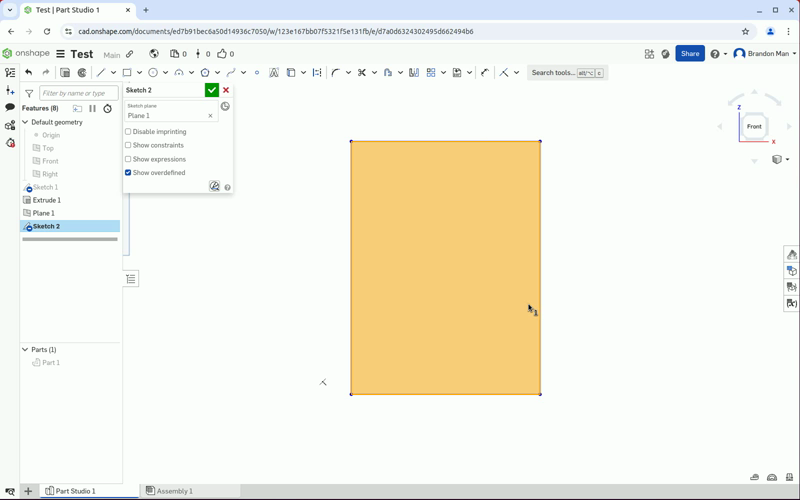
scroll(-6)
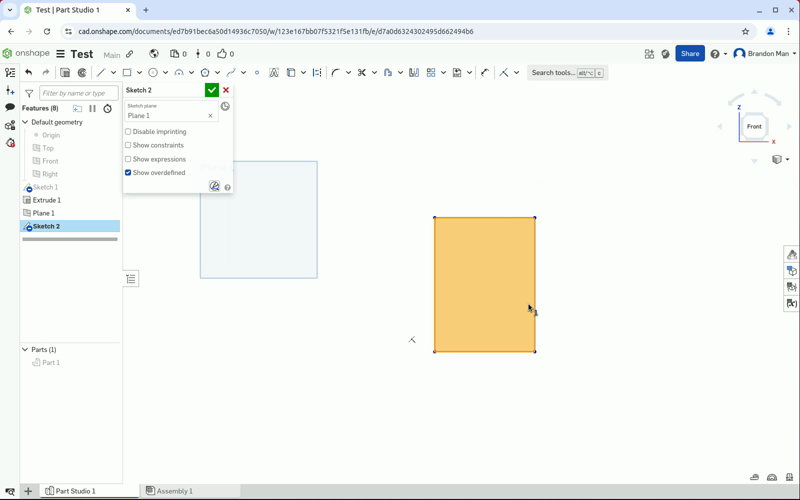
scroll(-6)
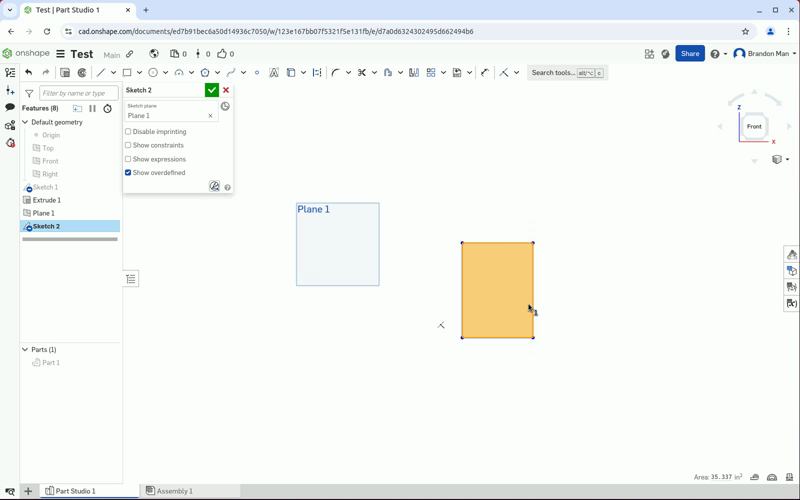
scroll(-6)
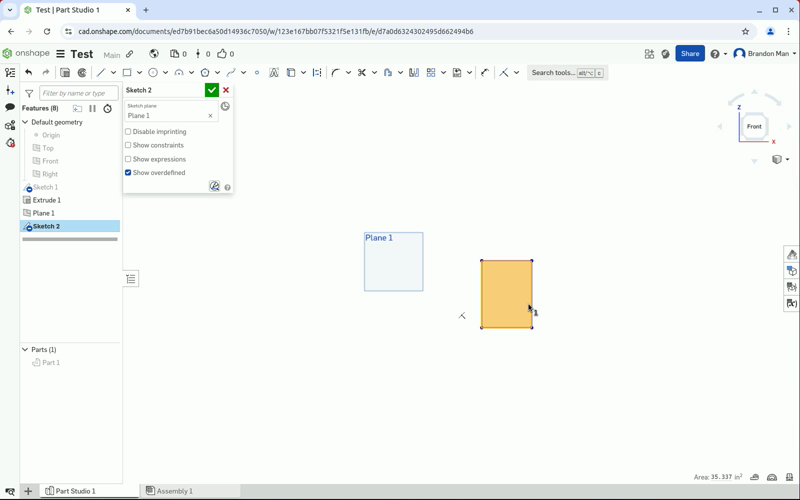
scroll(-6)
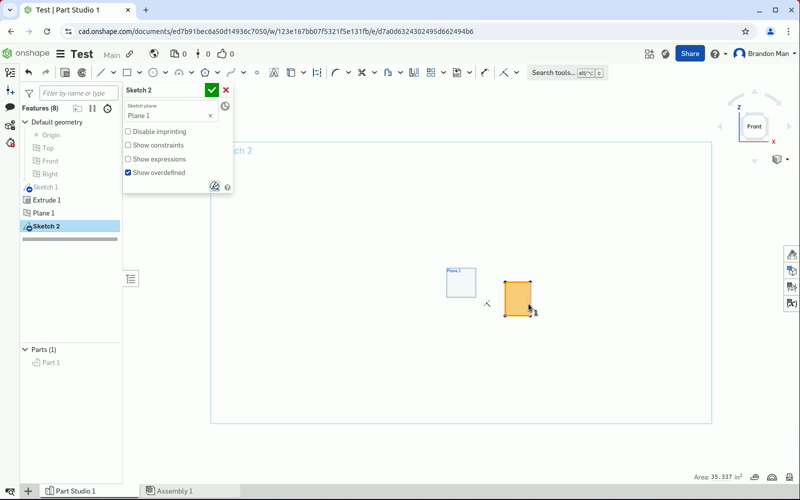
mouse_move(73, 352)
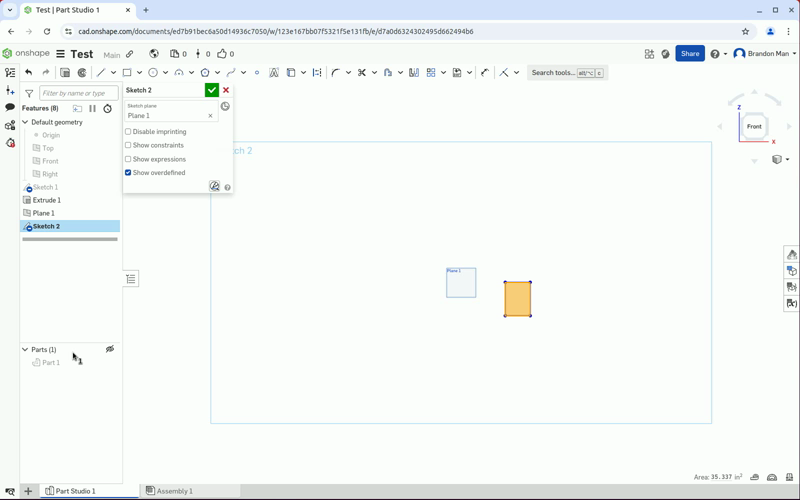
key(shift+y)
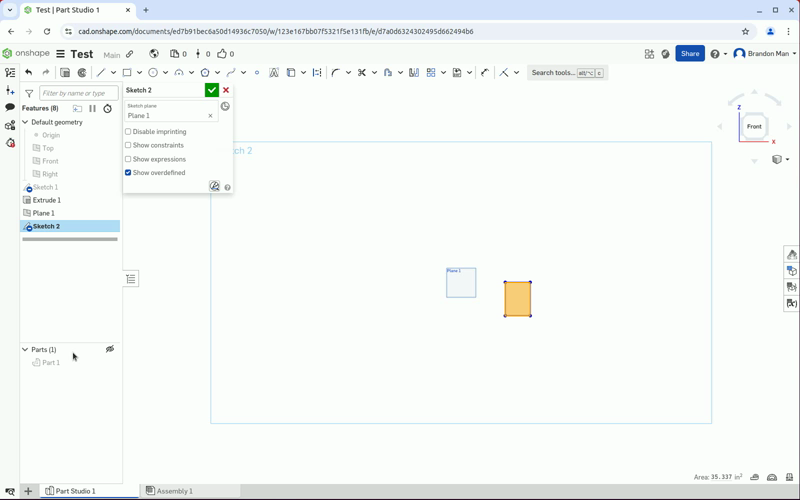
key(shift+e)
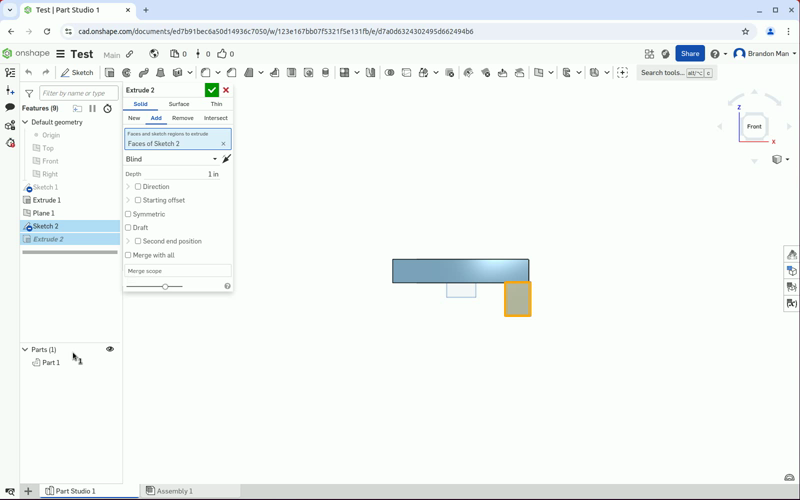
mouse_move(143, 106)
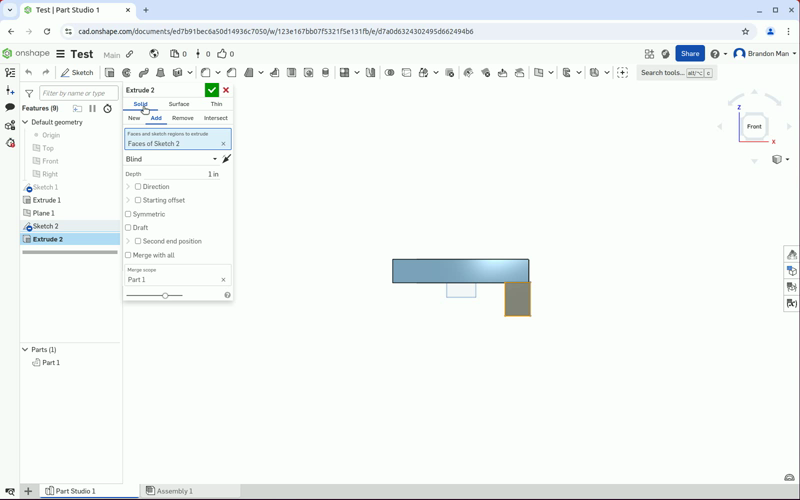
click(143, 106)
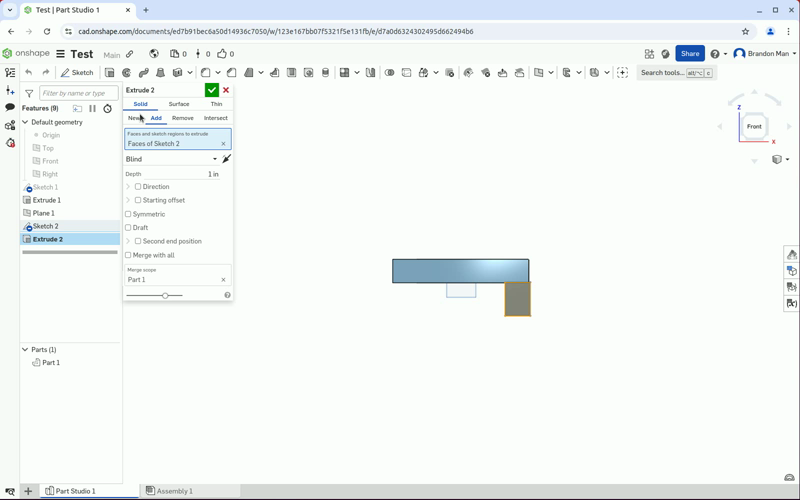
mouse_move(137, 120)
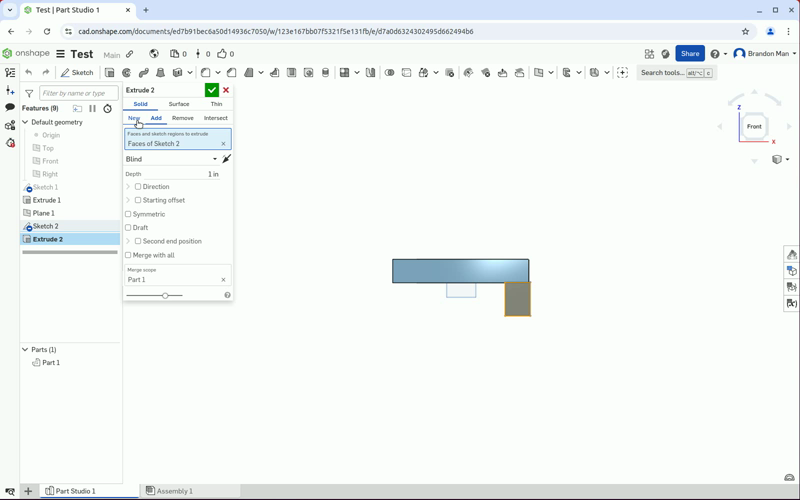
click(137, 120)
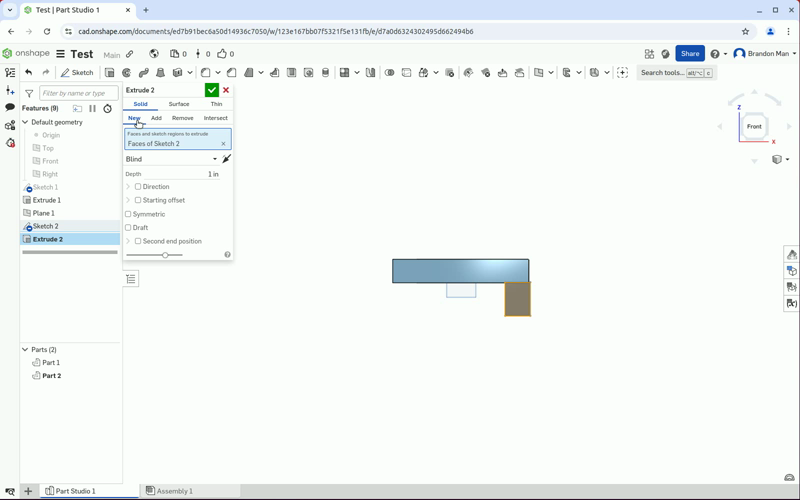
key(tab, 4)
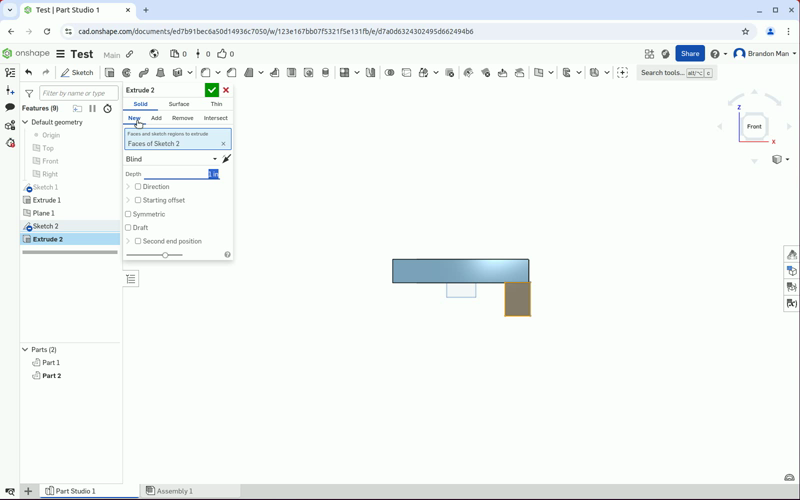
text(-4.814)
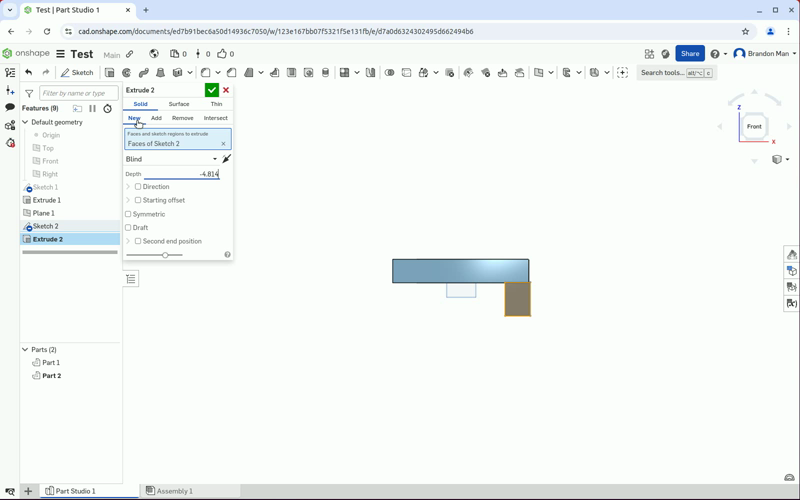
key(enter)
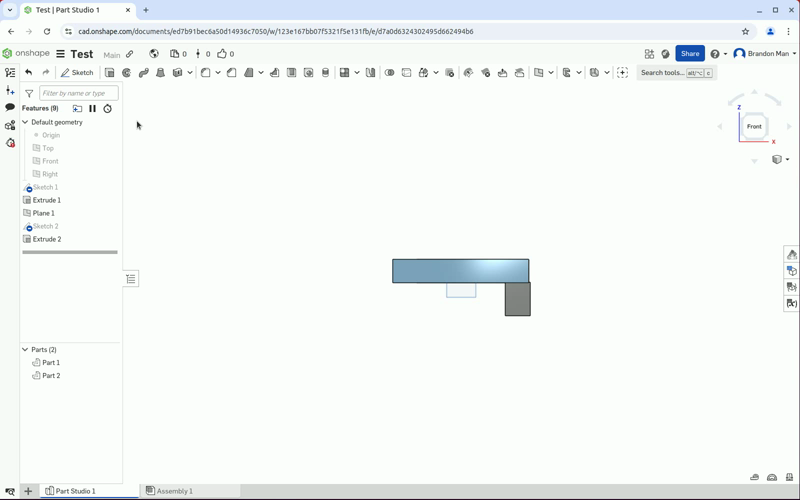
key(shift+h)
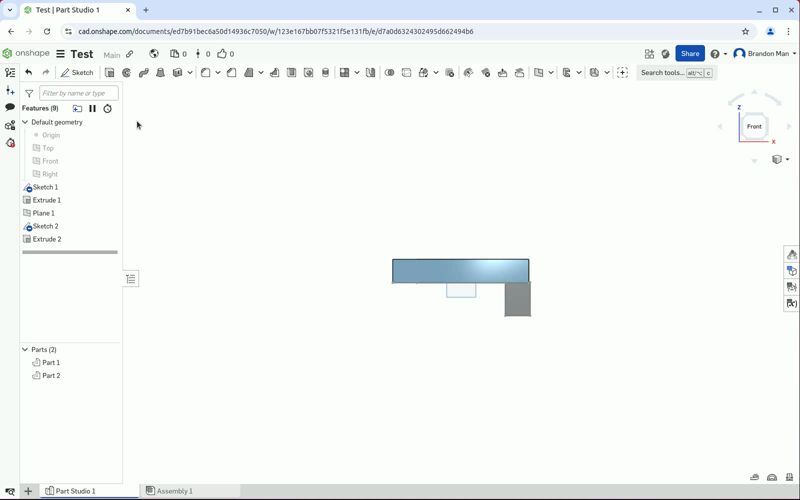
key(shift+h)
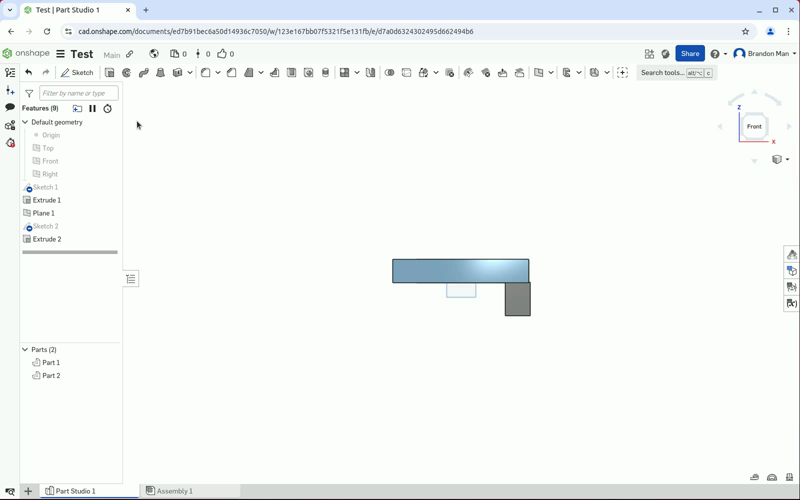
mouse_move(73, 189)
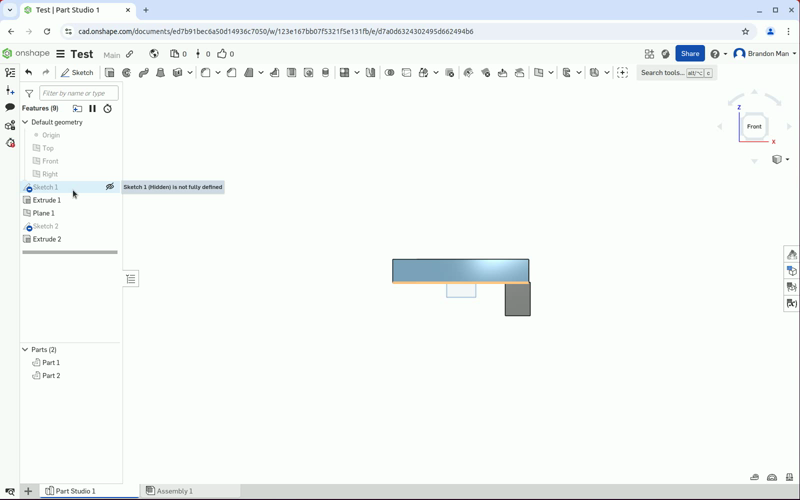
click(73, 189)
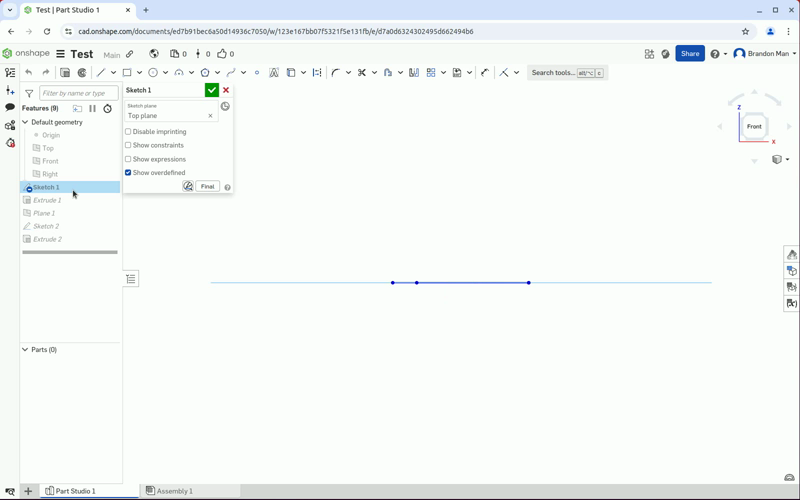
mouse_move(229, 92)
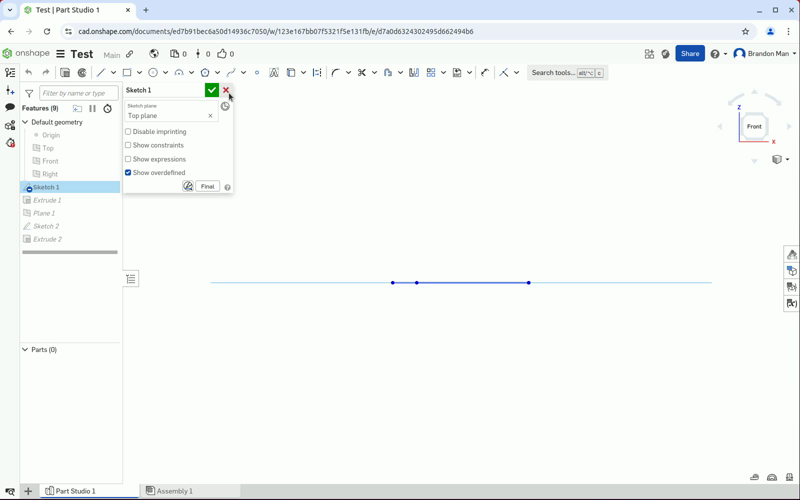
click(229, 92)
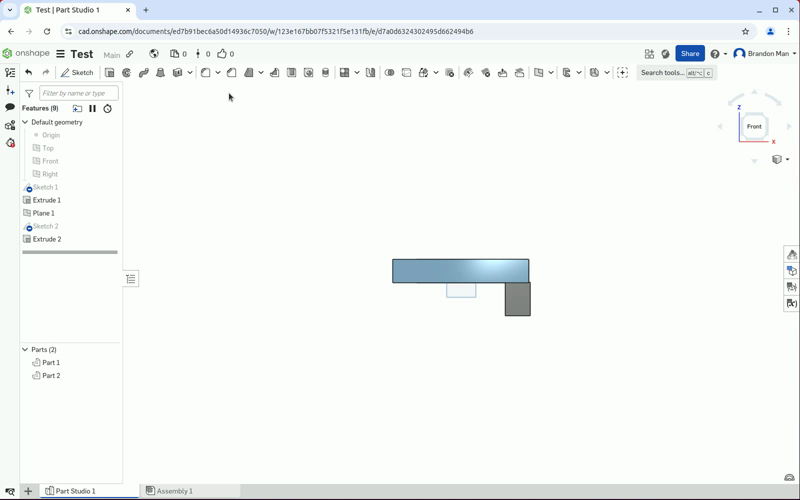
key(shift+s)
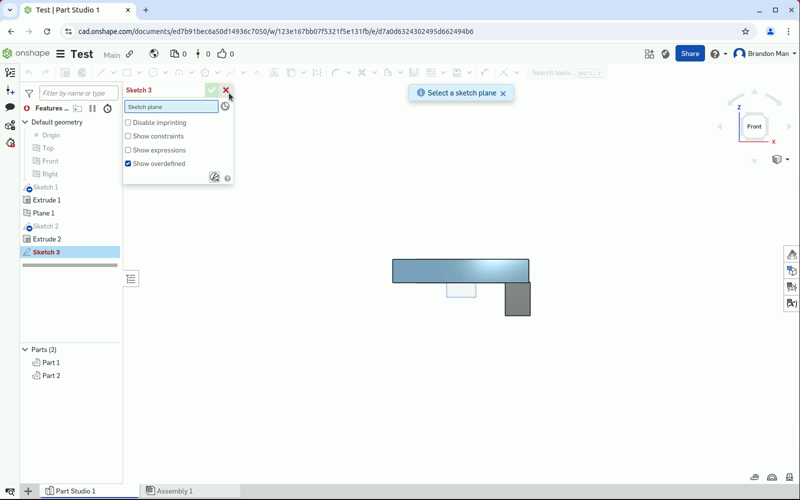
mouse_move(73, 215)
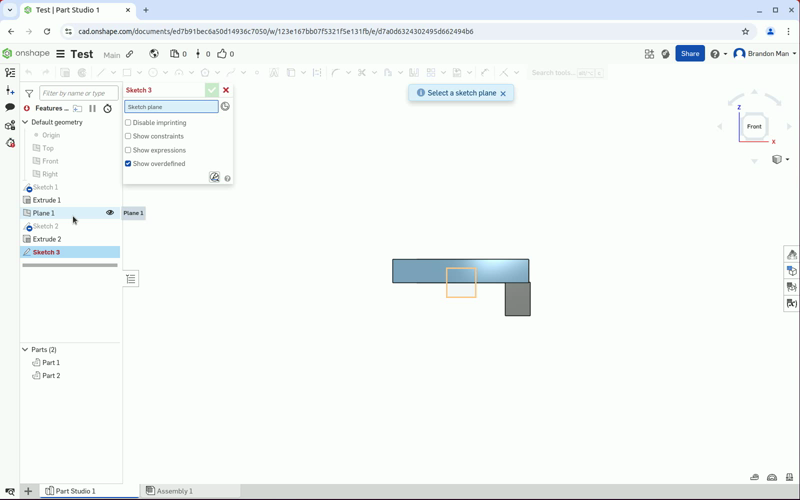
click(73, 215)
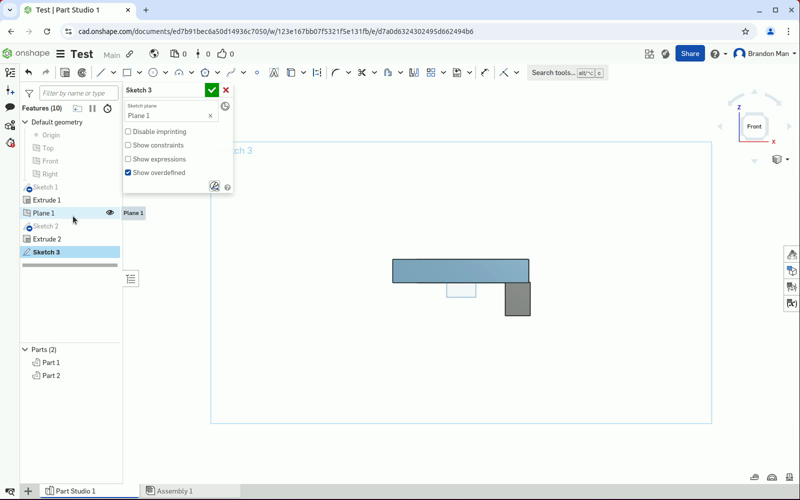
mouse_move(73, 352)
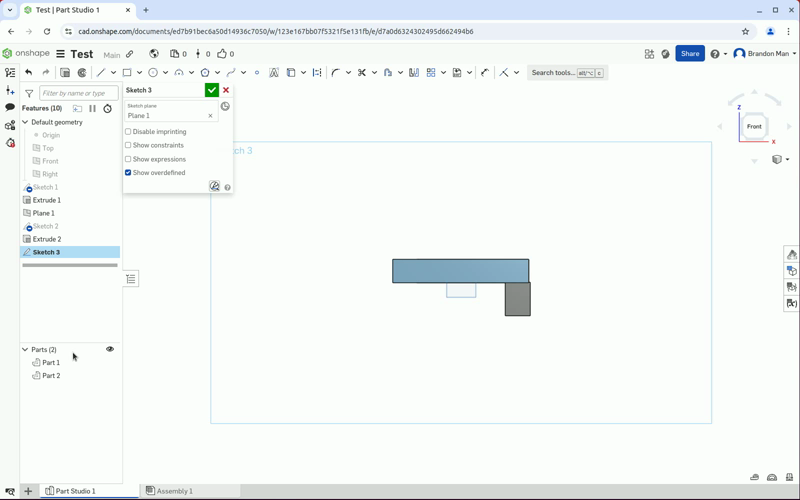
key(y)
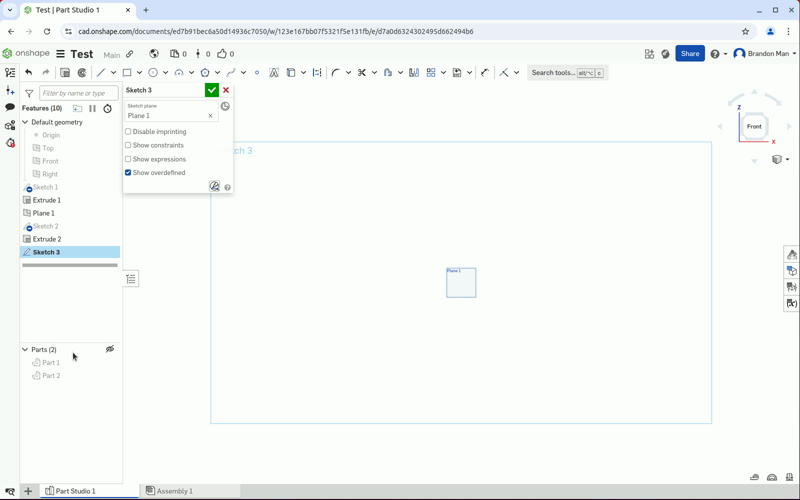
key(l)
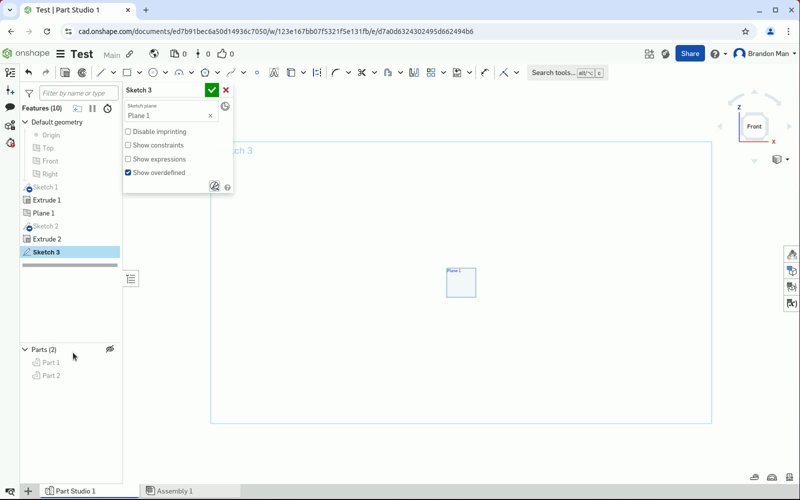
key_down(shift)
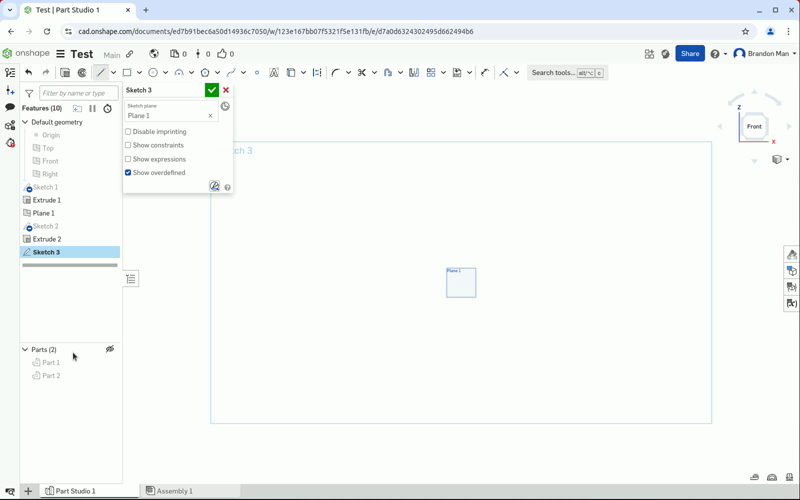
mouse_move(505, 339)
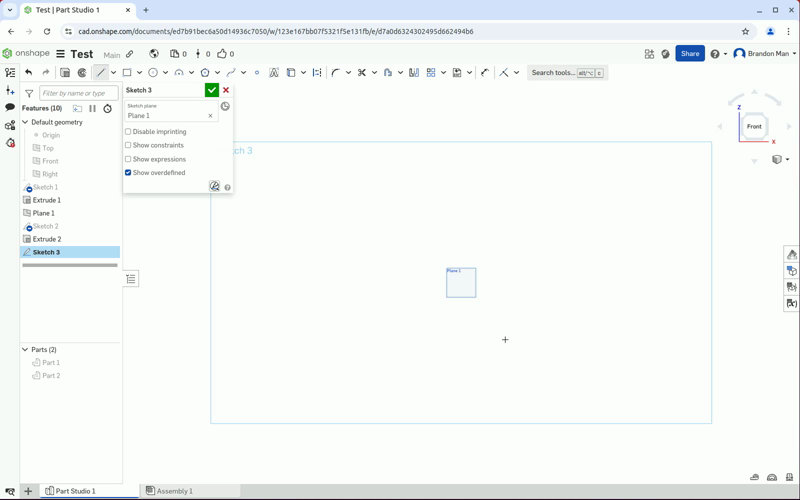
click(505, 339)
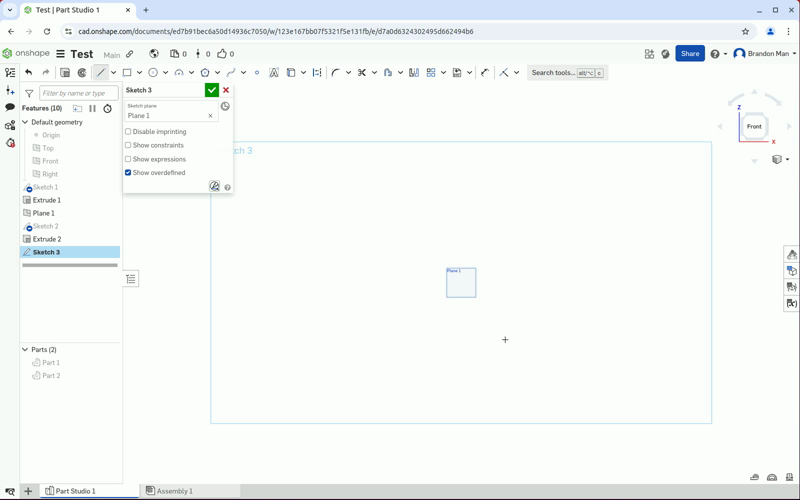
key_up(shift)
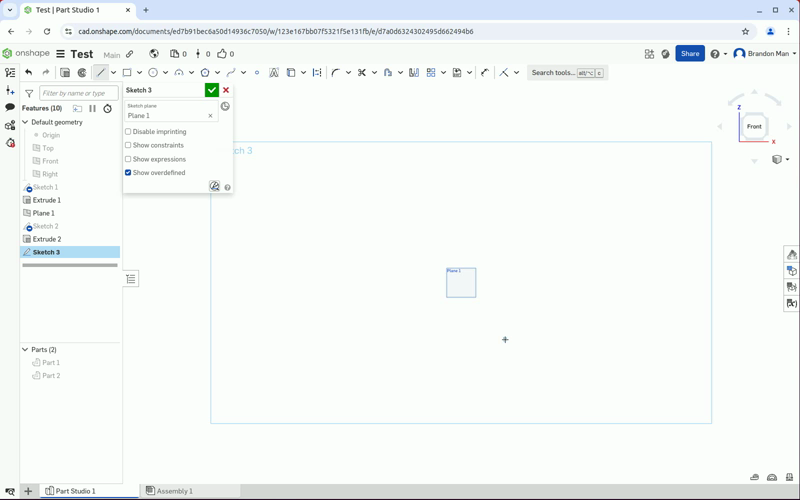
key_down(shift)
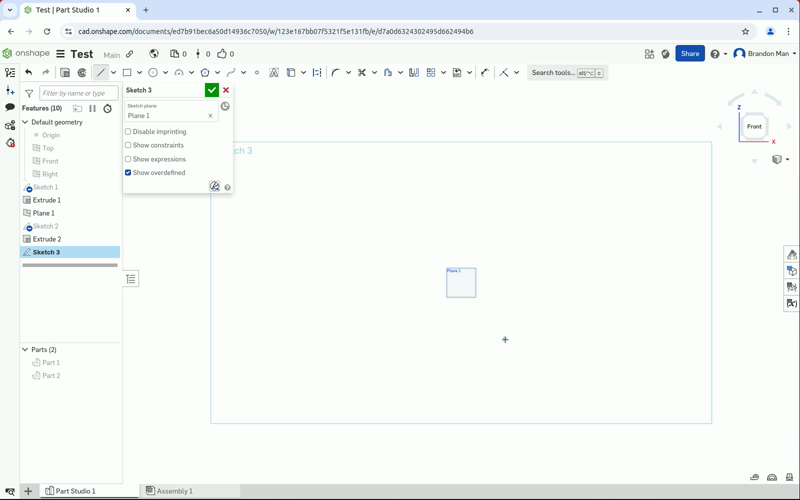
mouse_move(535, 339)
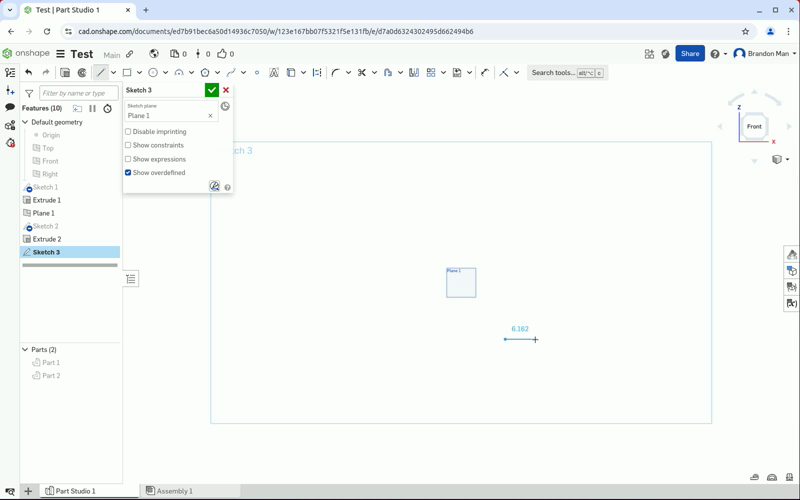
mouse_move(529, 339)
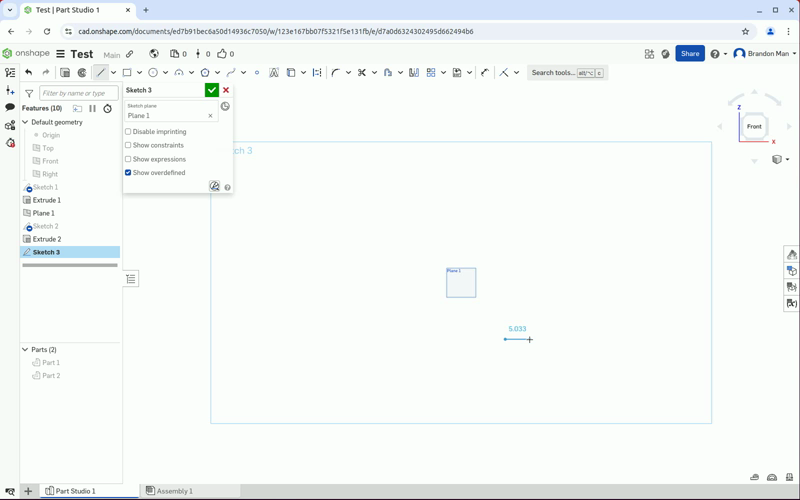
click(529, 339)
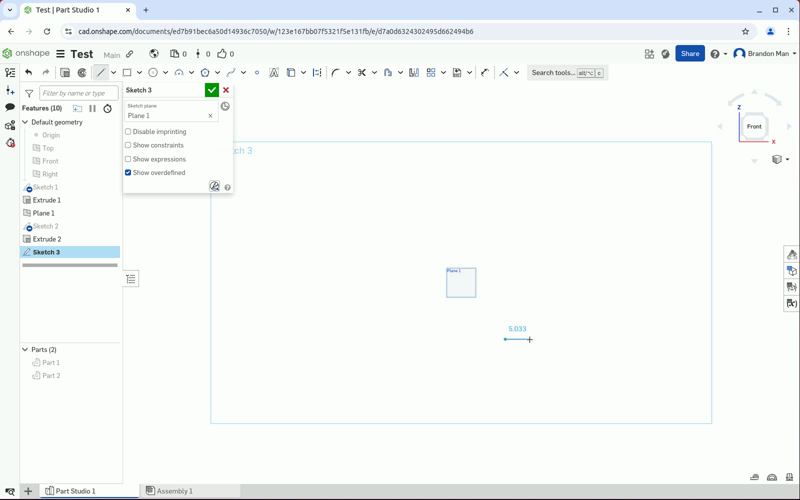
key_up(shift)
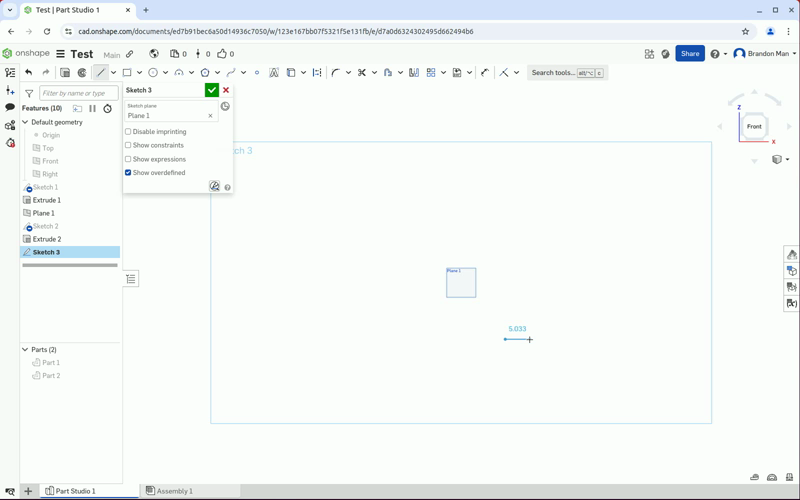
key_down(shift)
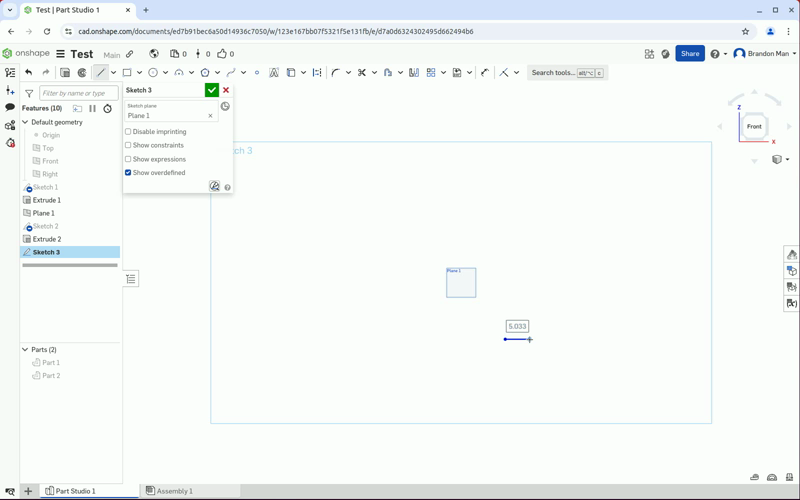
mouse_move(559, 339)
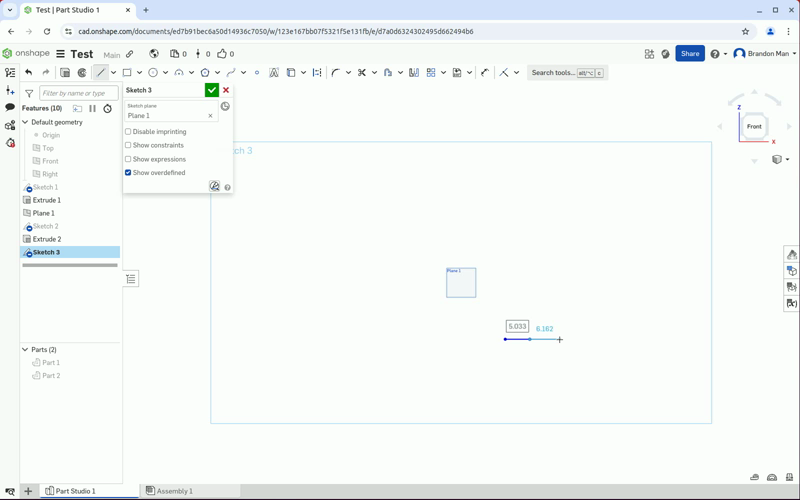
mouse_move(529, 314)
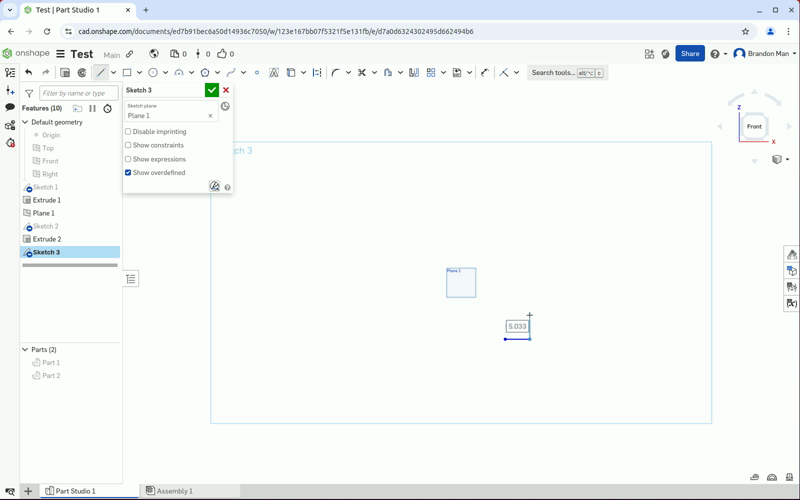
click(529, 314)
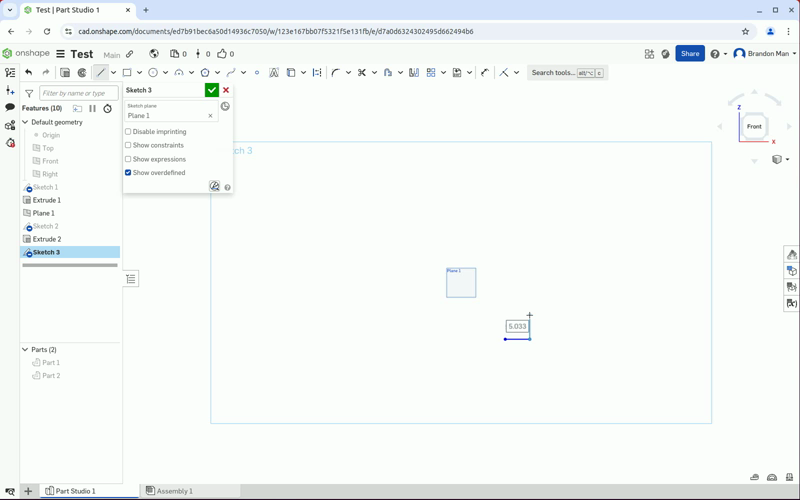
key_up(shift)
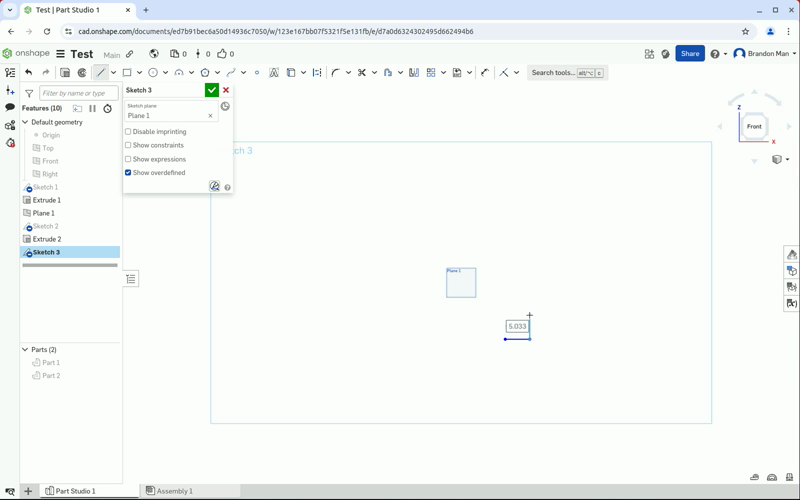
key_down(shift)
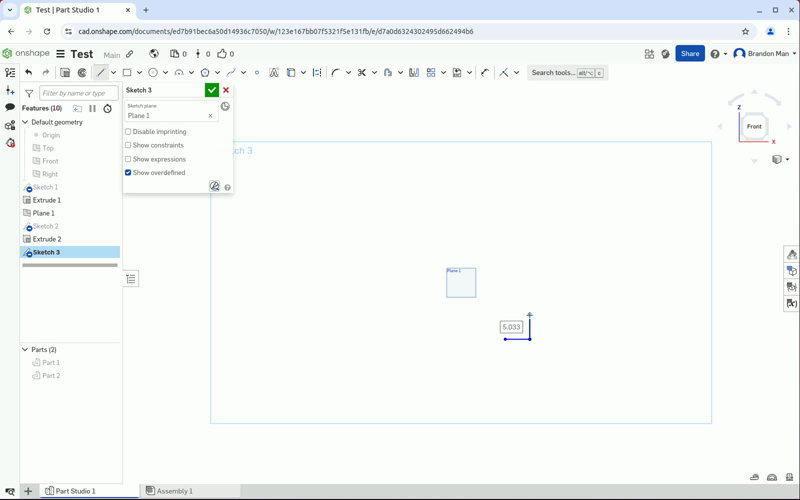
mouse_move(559, 314)
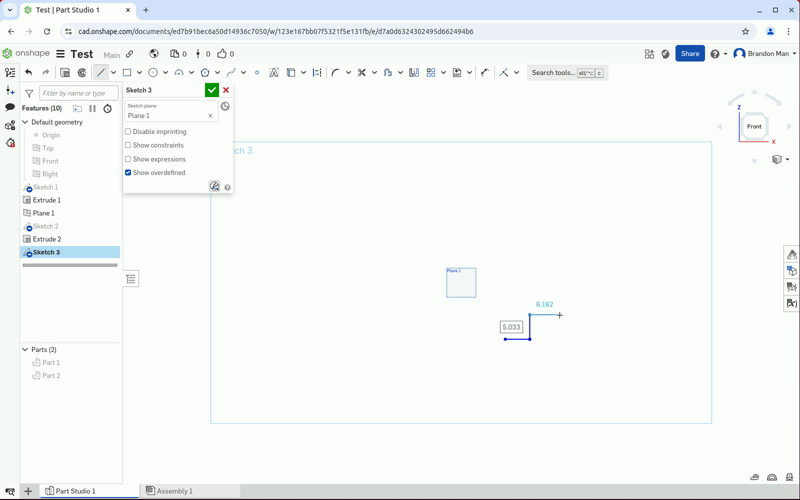
mouse_move(505, 314)
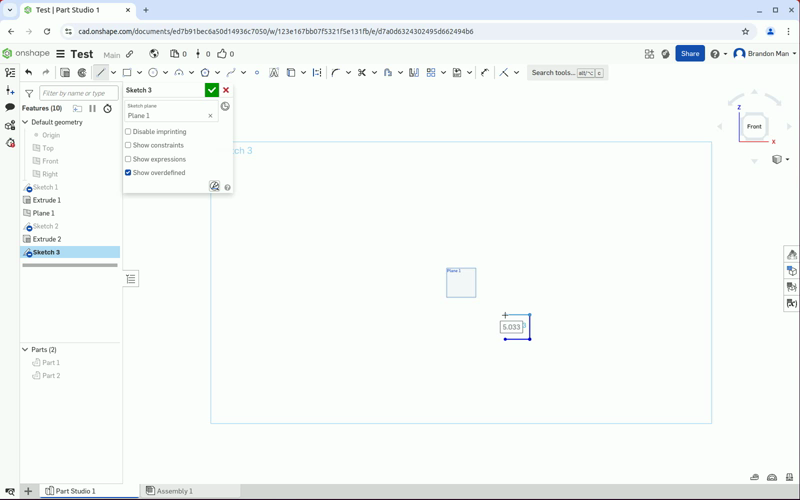
click(505, 314)
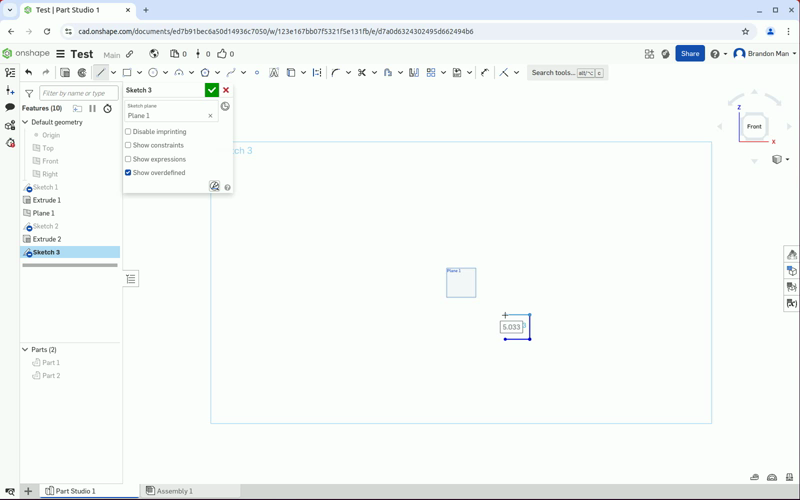
key_up(shift)
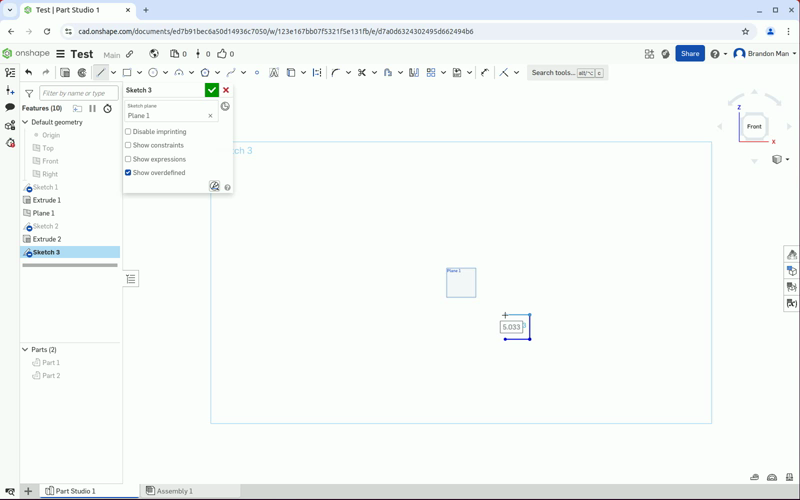
mouse_move(535, 314)
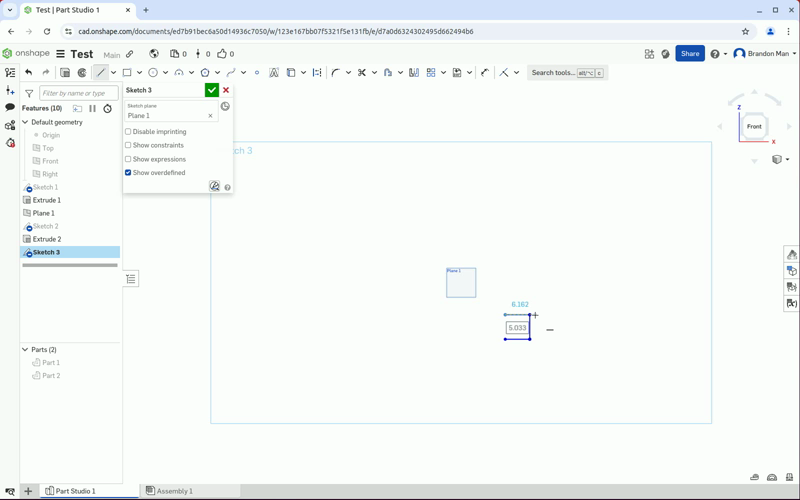
key_down(shift)
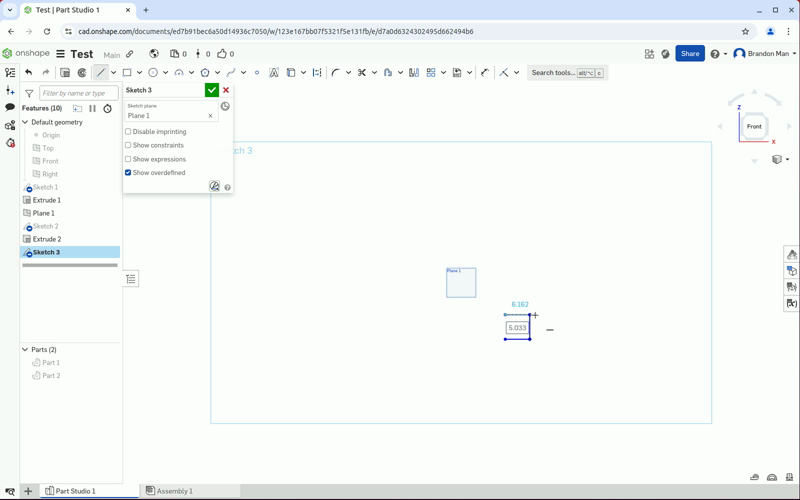
mouse_move(505, 339)
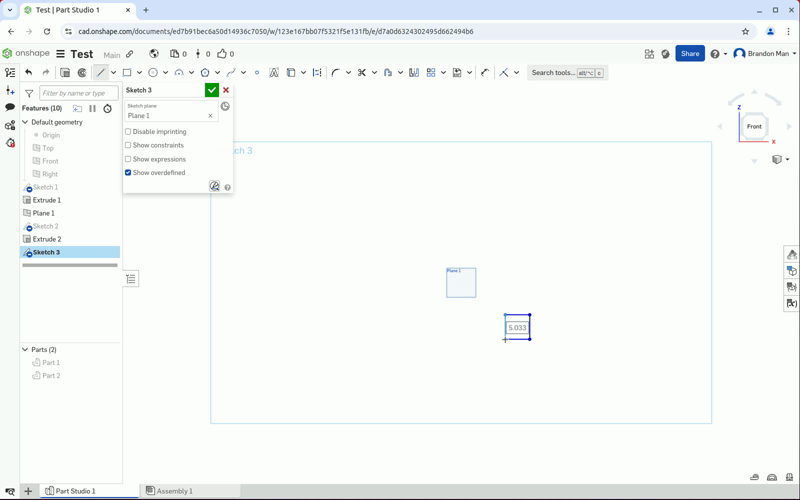
key_up(shift)
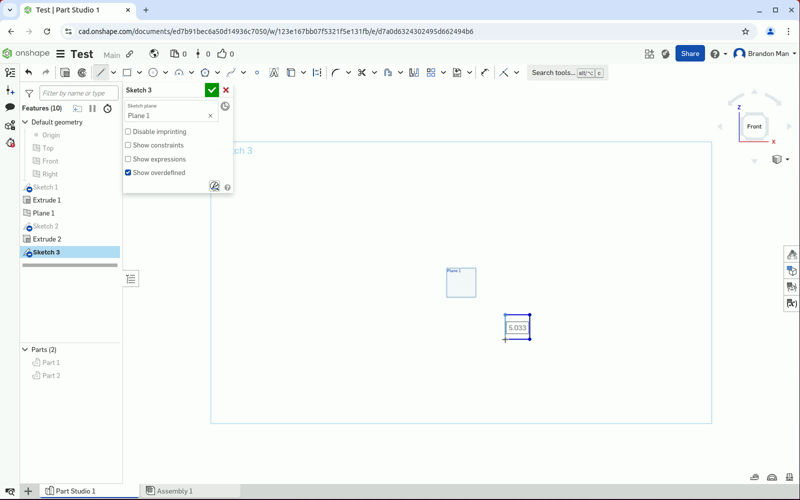
click(505, 339)
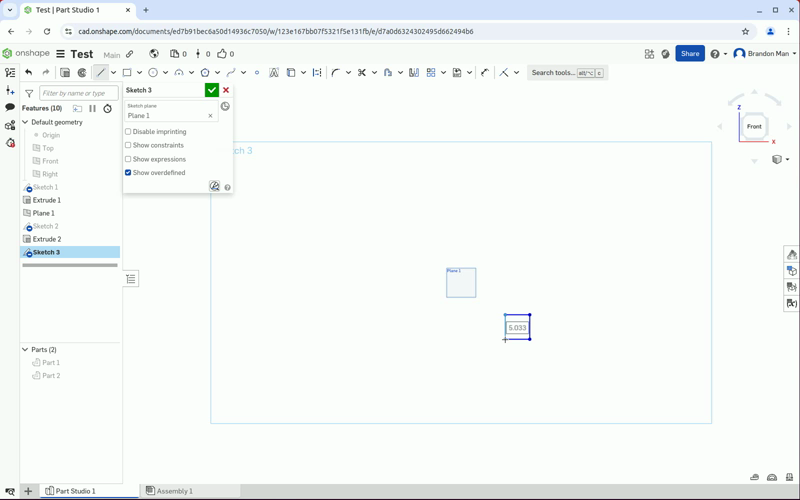
key(esc)
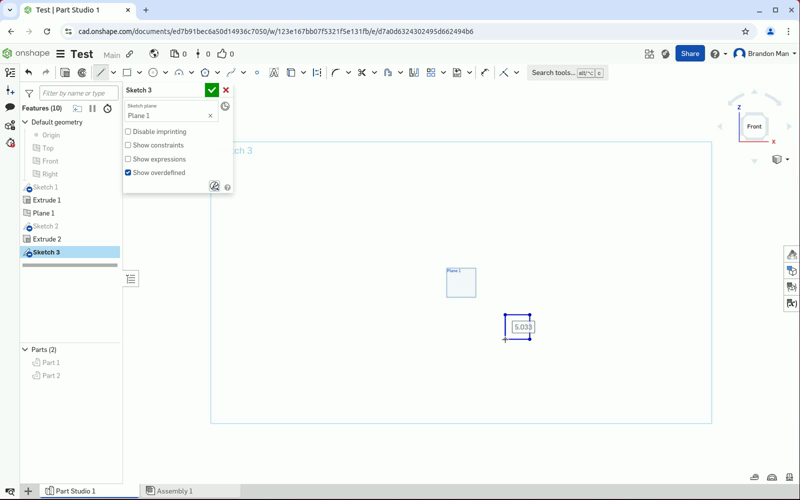
mouse_move(520, 320)
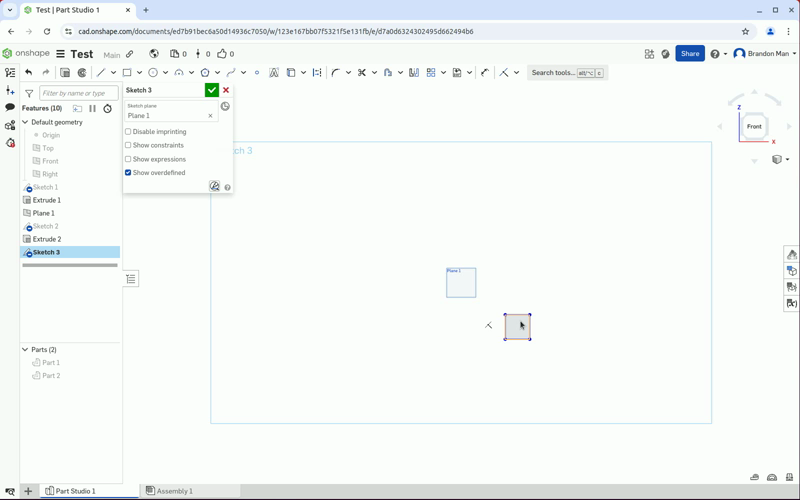
scroll(6)
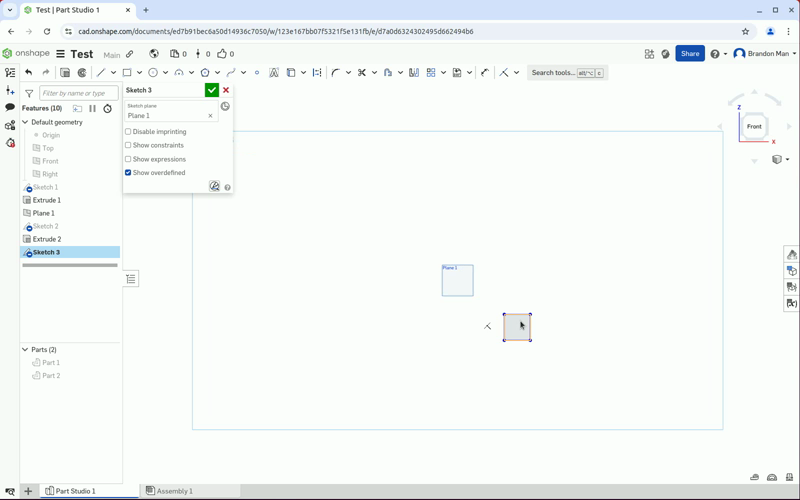
scroll(6)
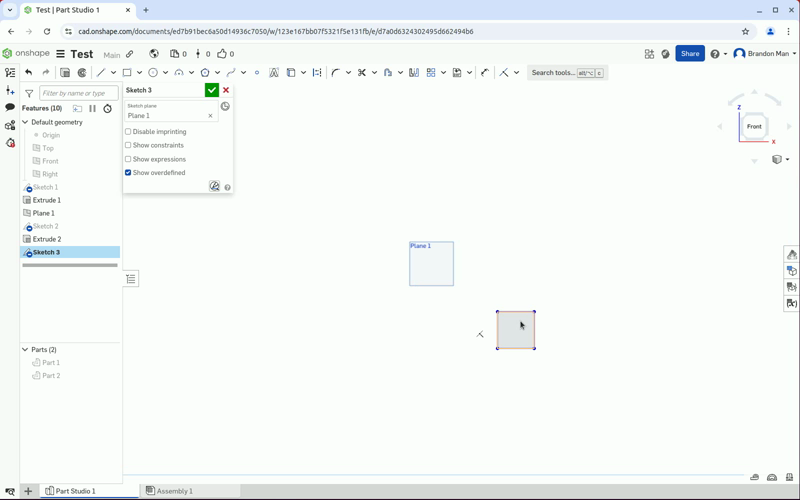
scroll(6)
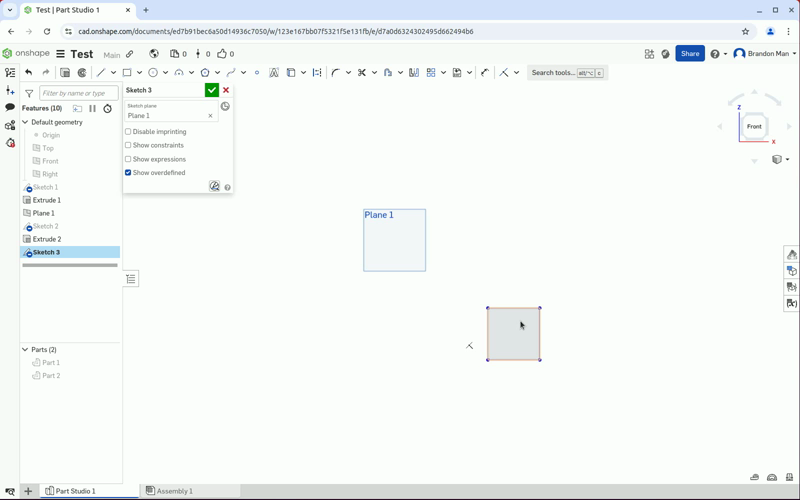
scroll(6)
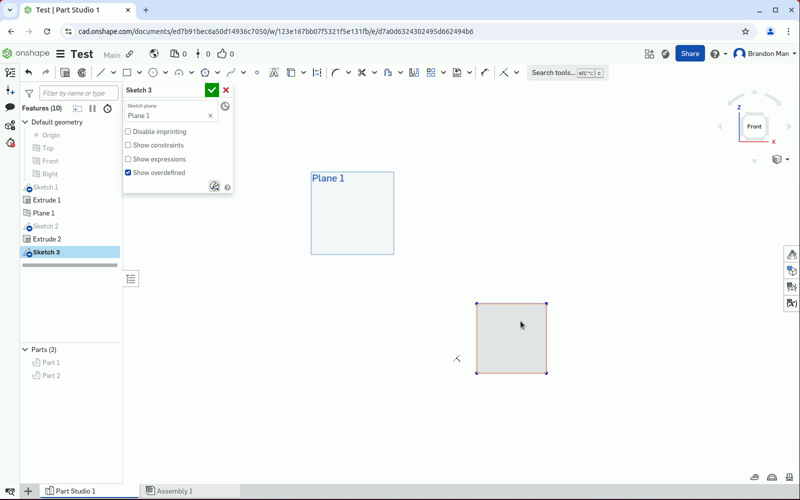
scroll(6)
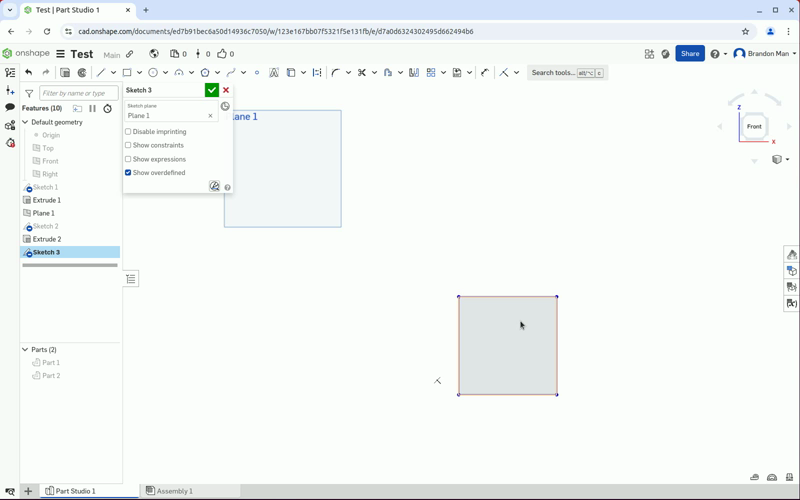
scroll(6)
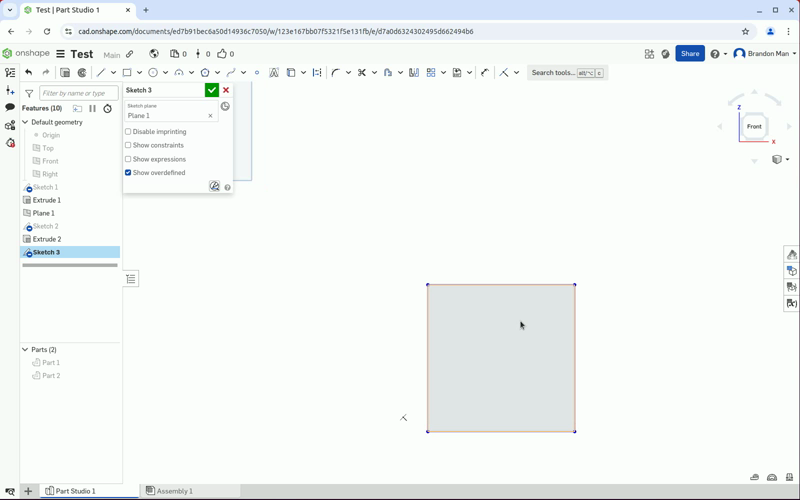
scroll(6)
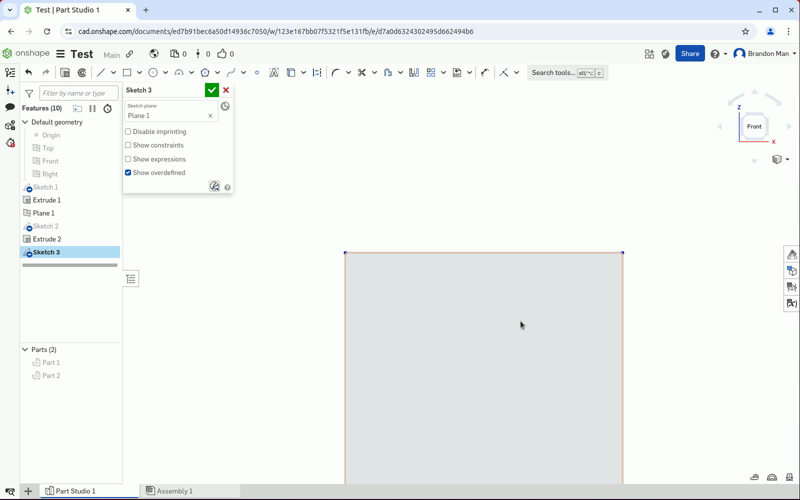
click(520, 320)
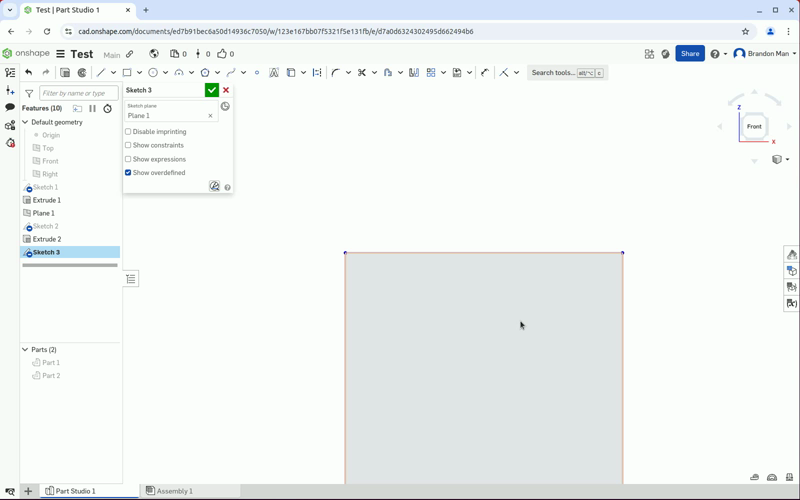
scroll(-6)
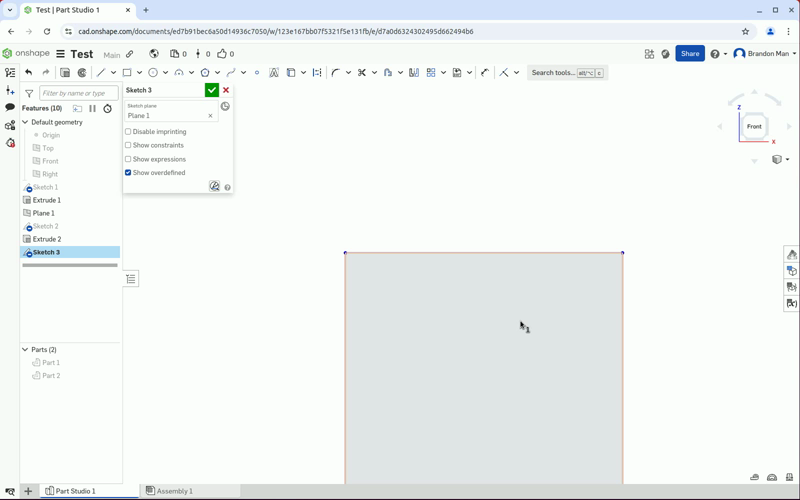
scroll(-6)
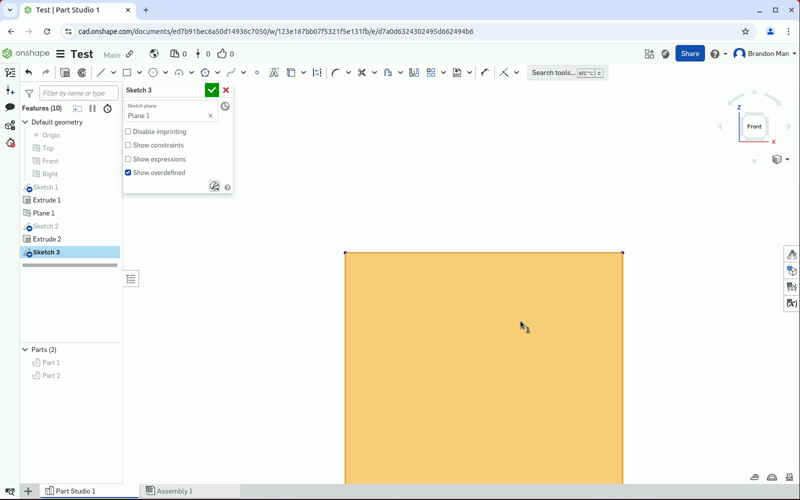
scroll(-6)
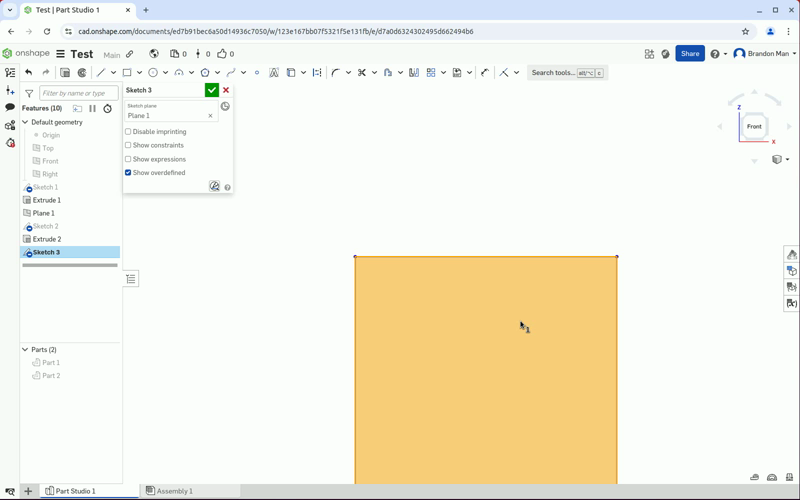
scroll(-6)
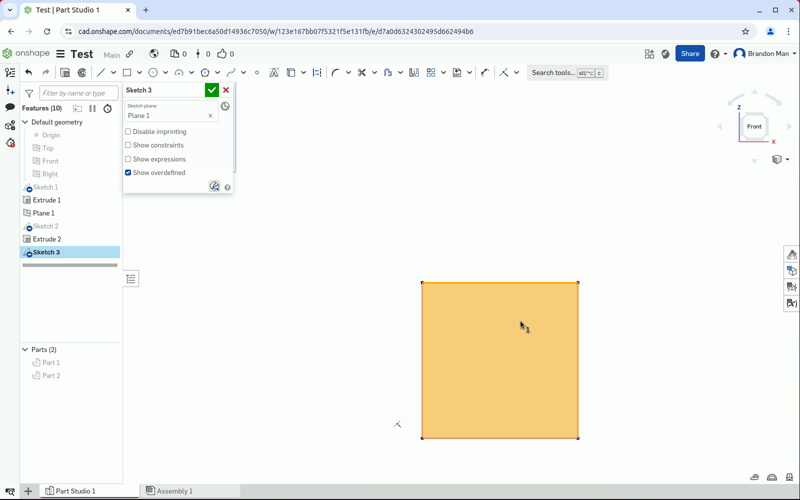
scroll(-6)
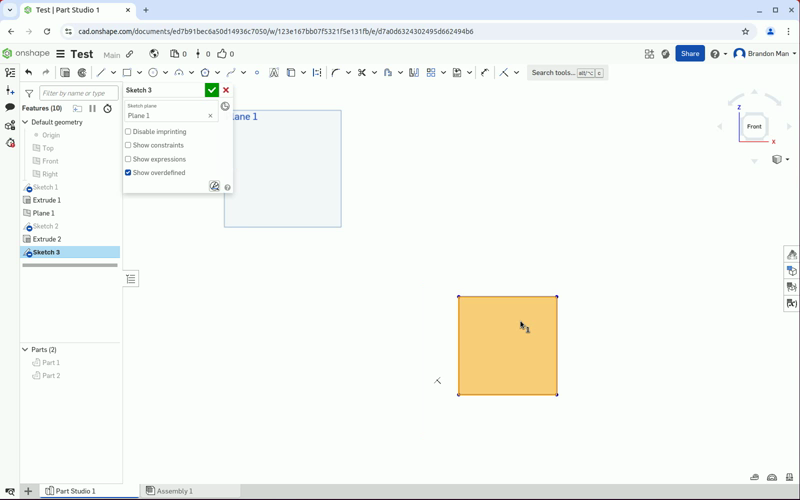
scroll(-6)
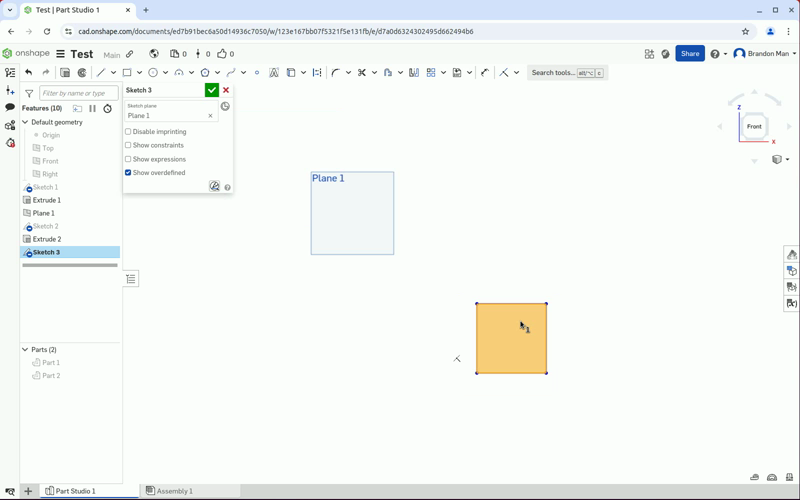
scroll(-6)
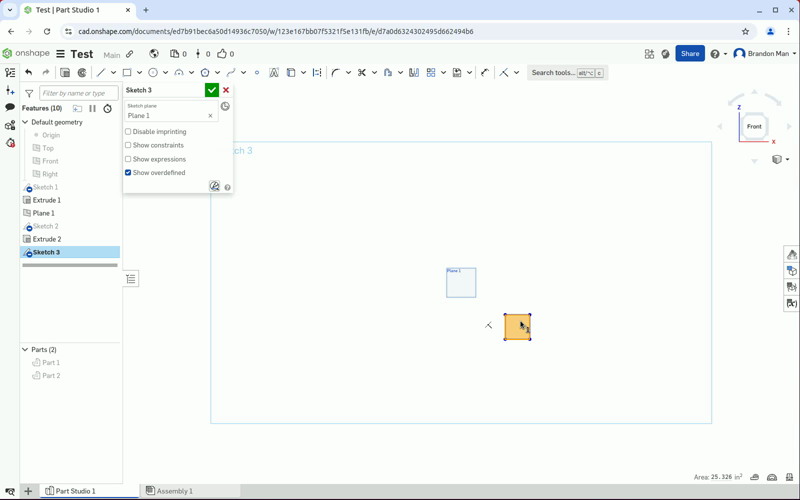
mouse_move(73, 352)
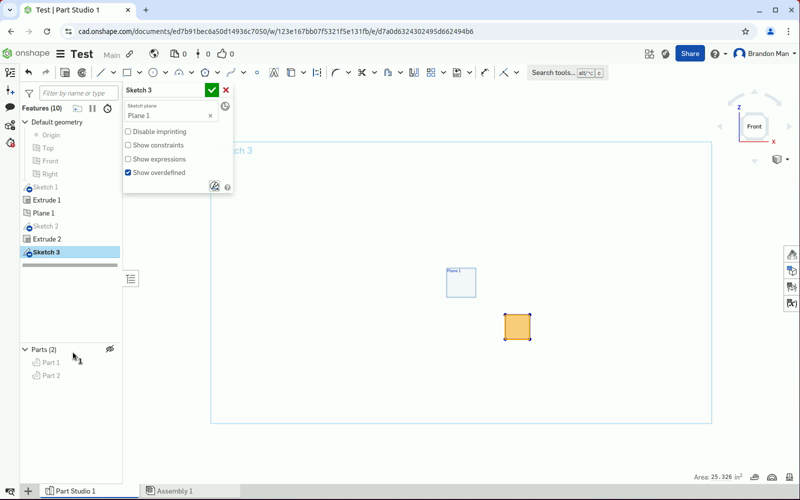
key(shift+y)
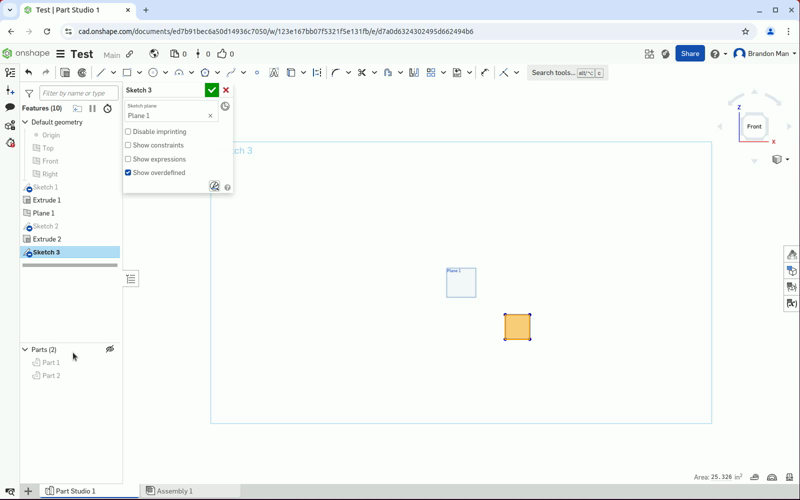
key(shift+e)
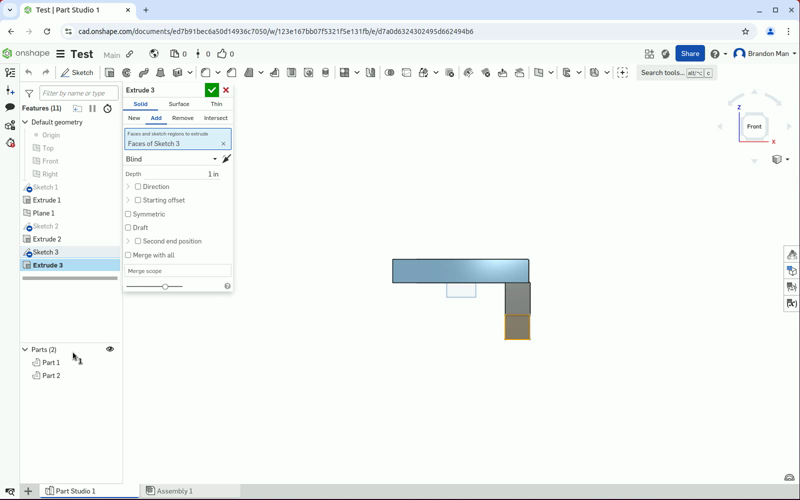
mouse_move(143, 106)
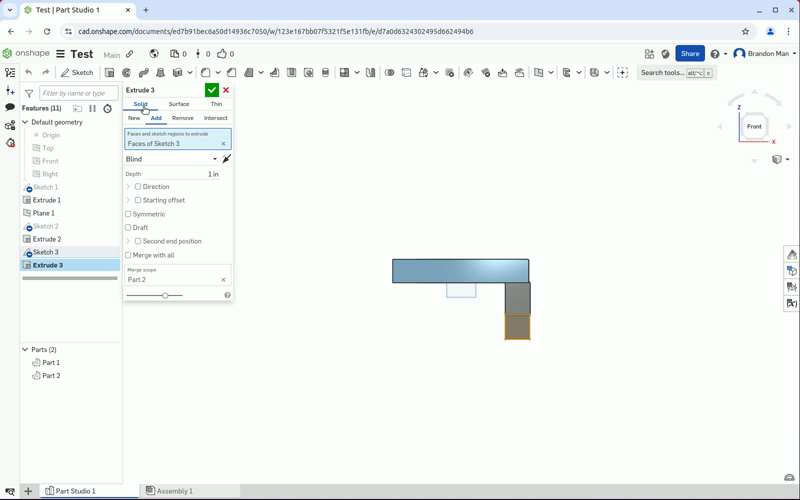
click(143, 106)
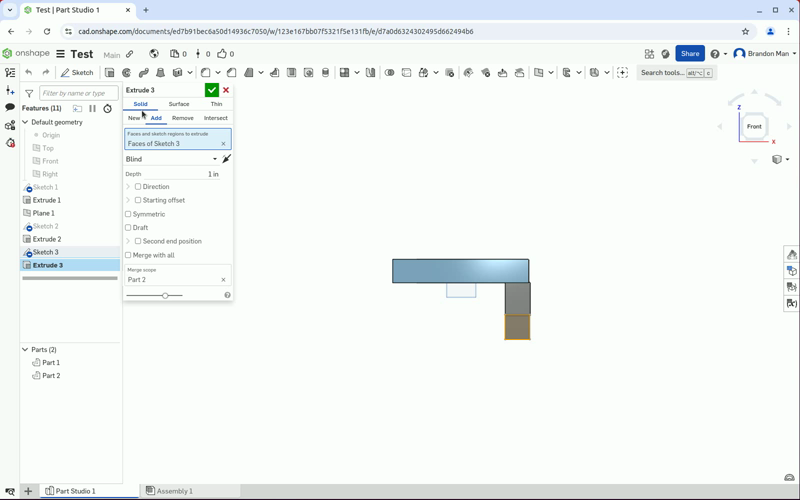
mouse_move(137, 120)
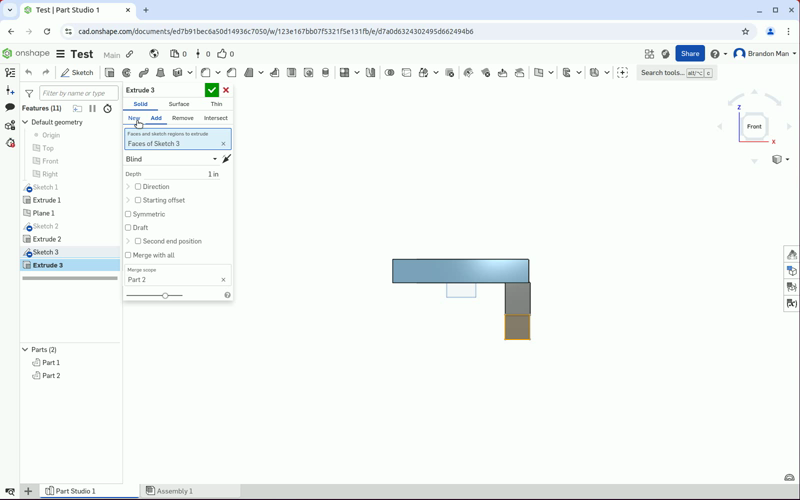
click(137, 120)
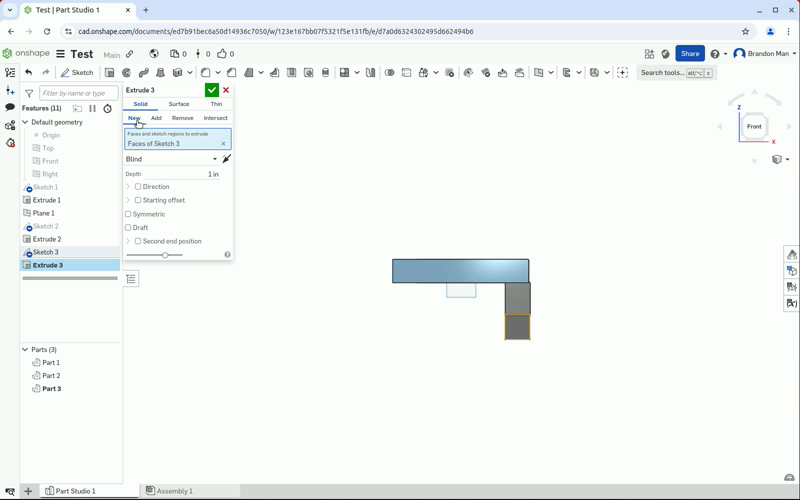
key(tab, 4)
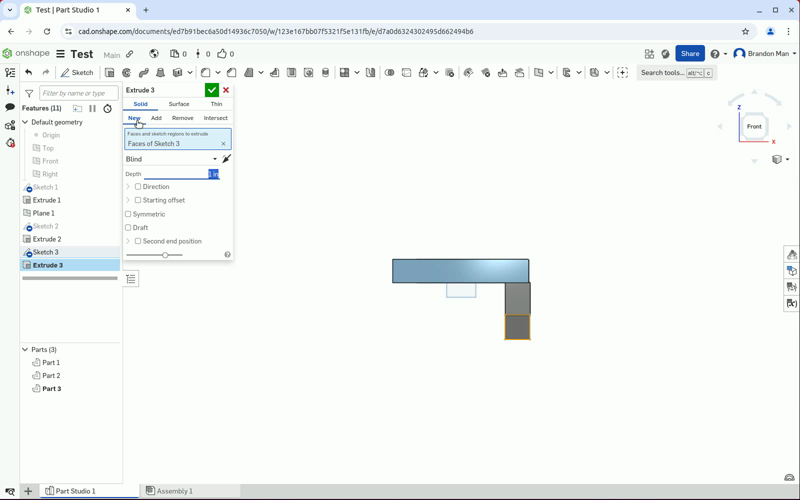
text(-4.814)
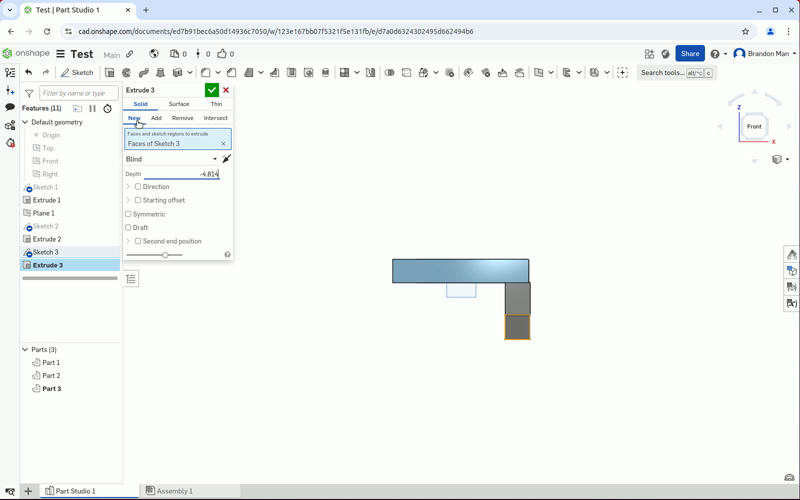
key(enter)
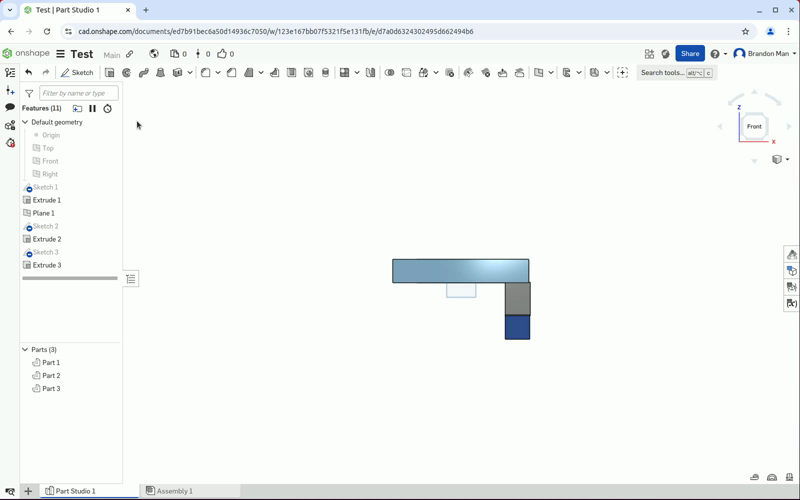
key(shift+h)
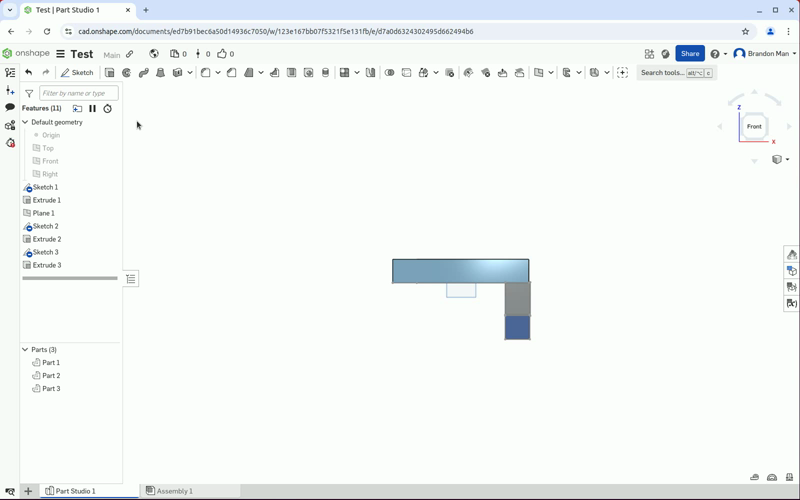
key(shift+h)
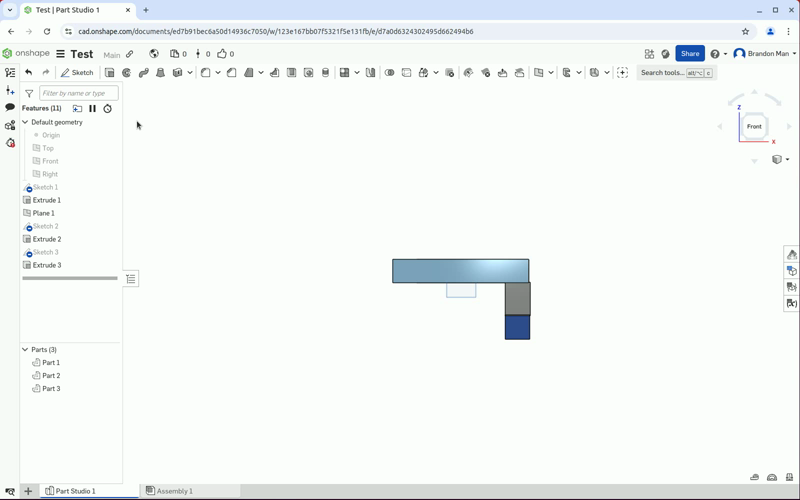
mouse_move(73, 189)
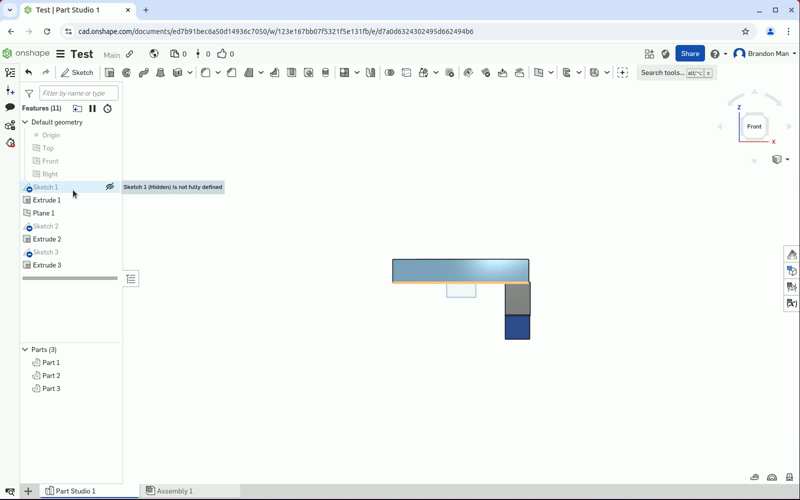
click(73, 189)
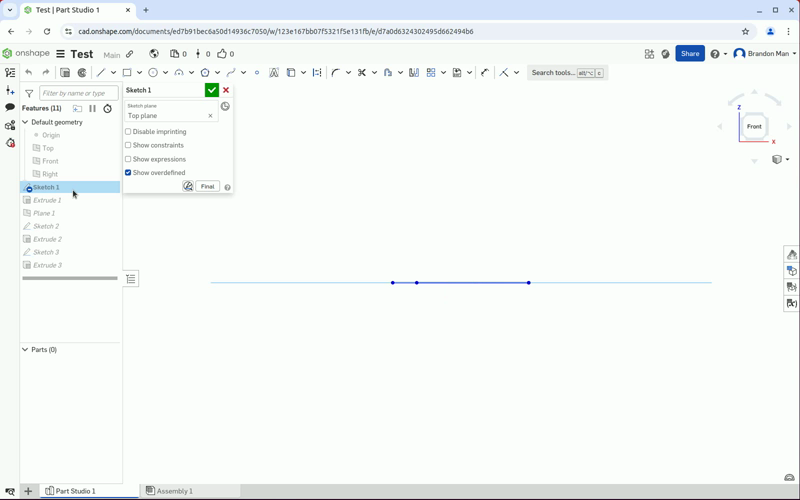
mouse_move(229, 92)
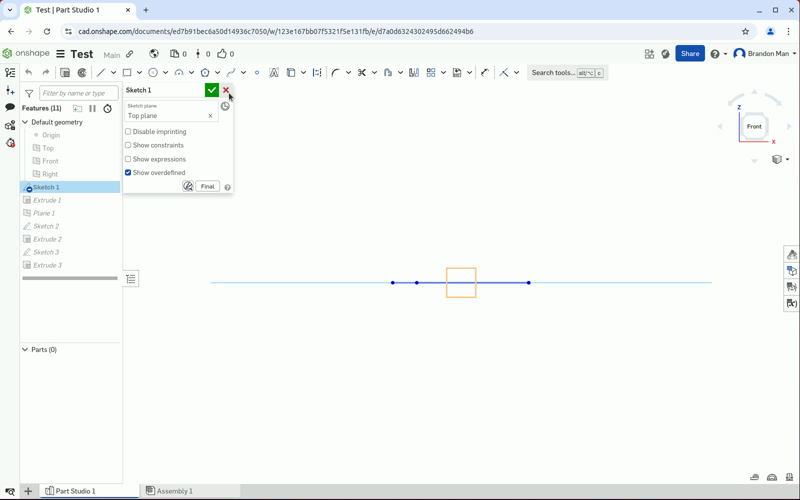
click(229, 92)
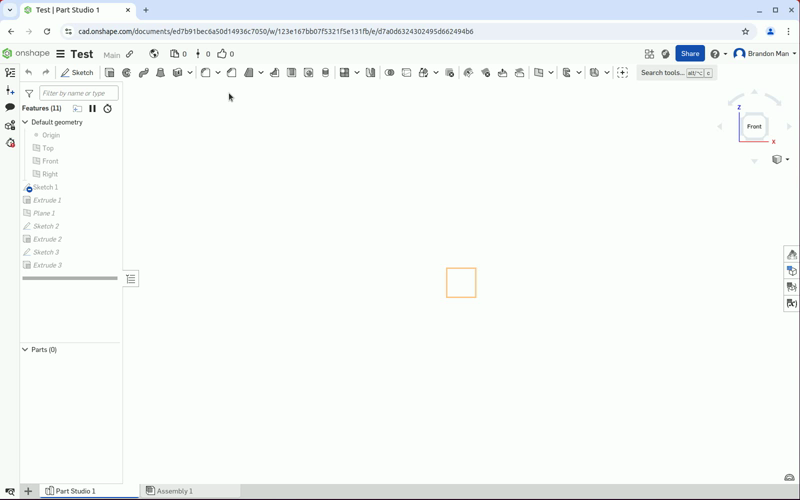
key(shift+s)
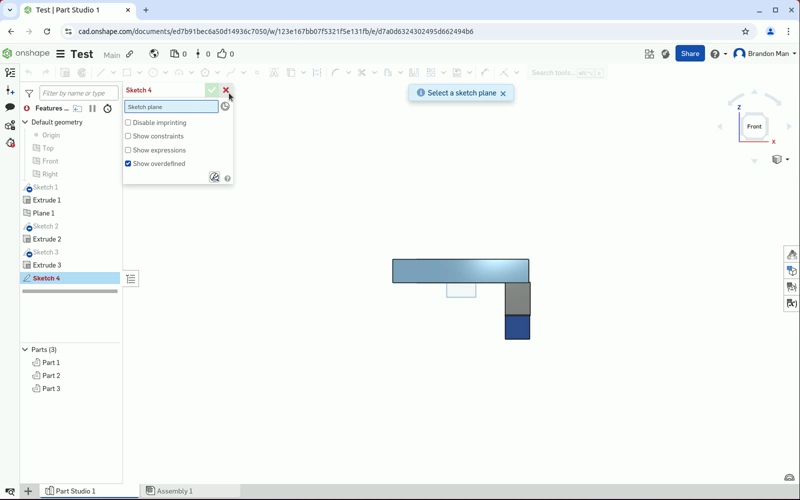
mouse_move(73, 215)
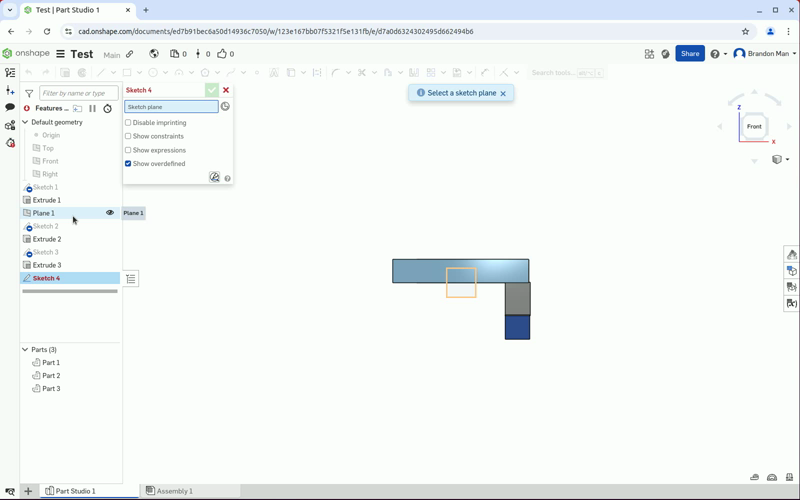
click(73, 215)
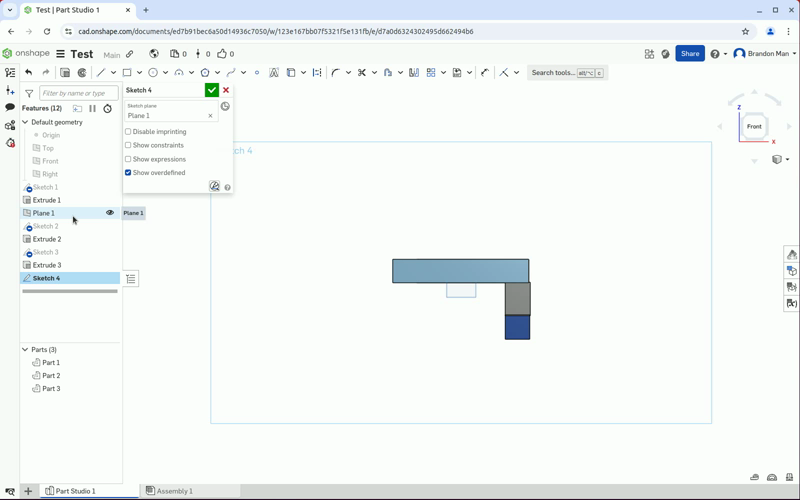
mouse_move(73, 352)
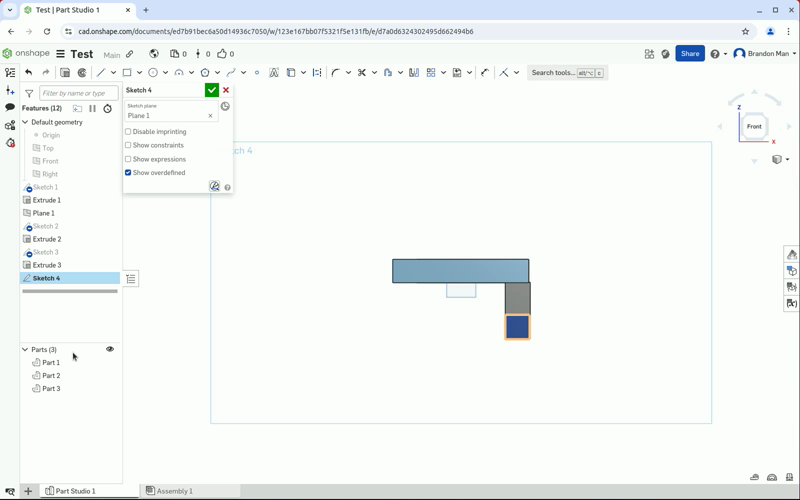
key(y)
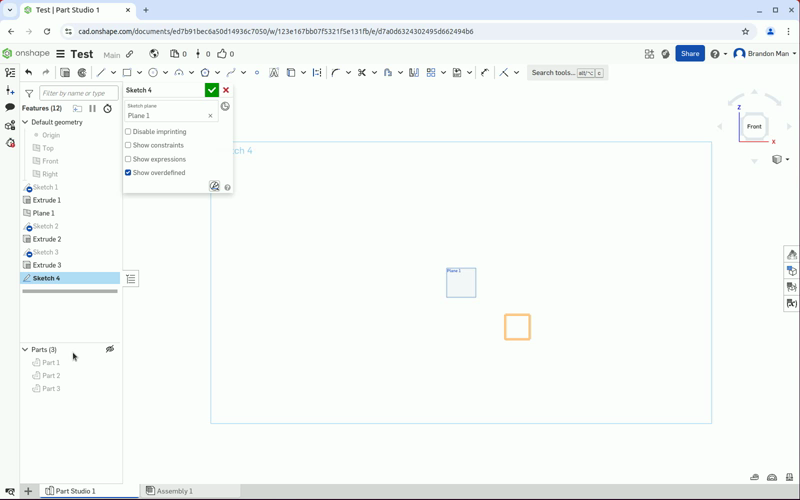
key(l)
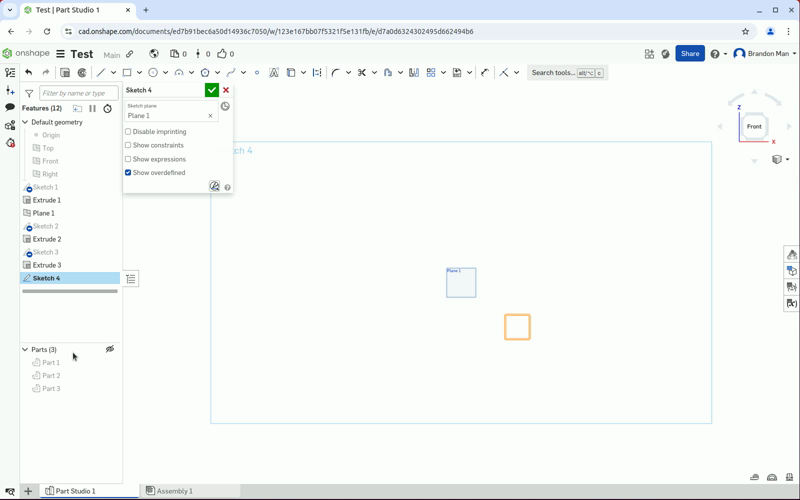
key_down(shift)
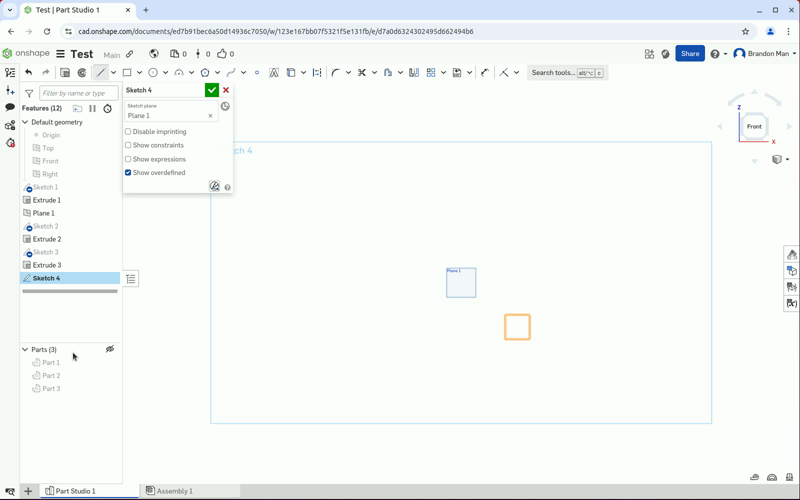
mouse_move(505, 395)
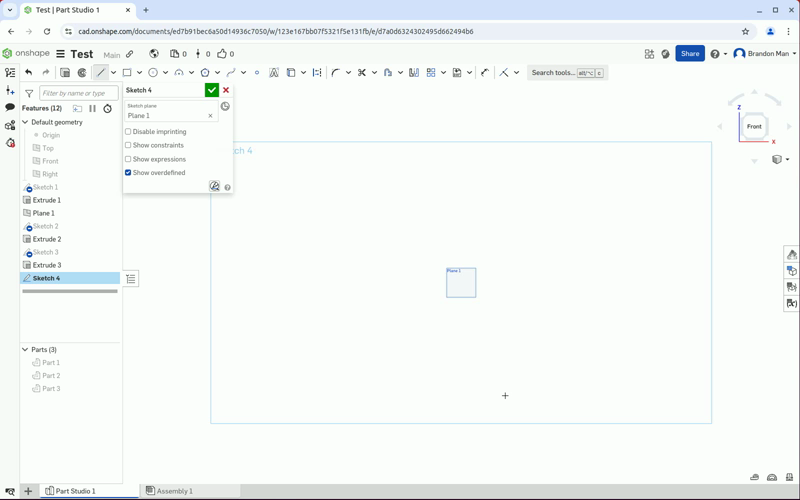
click(505, 395)
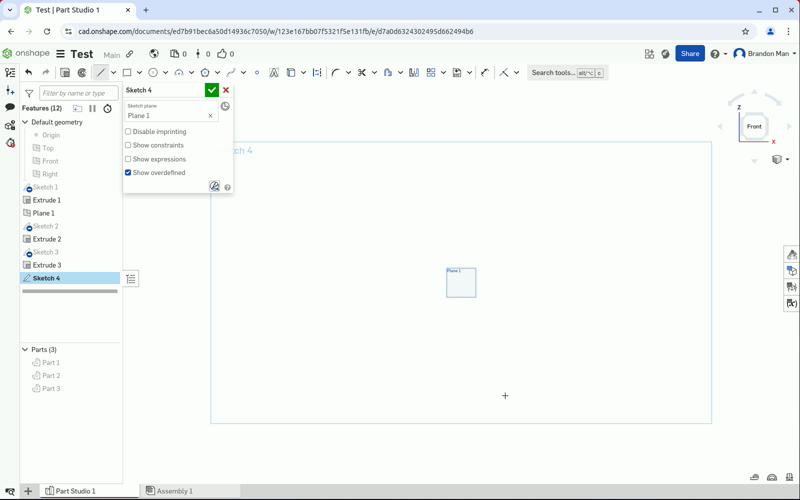
key_up(shift)
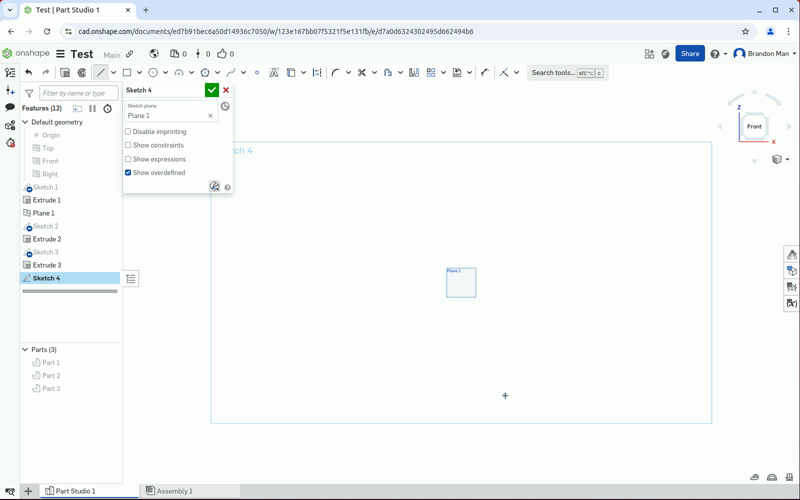
key_down(shift)
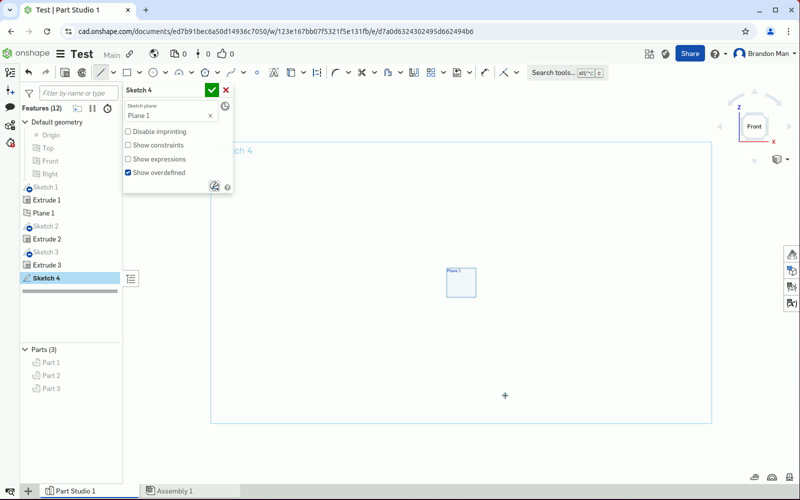
mouse_move(535, 395)
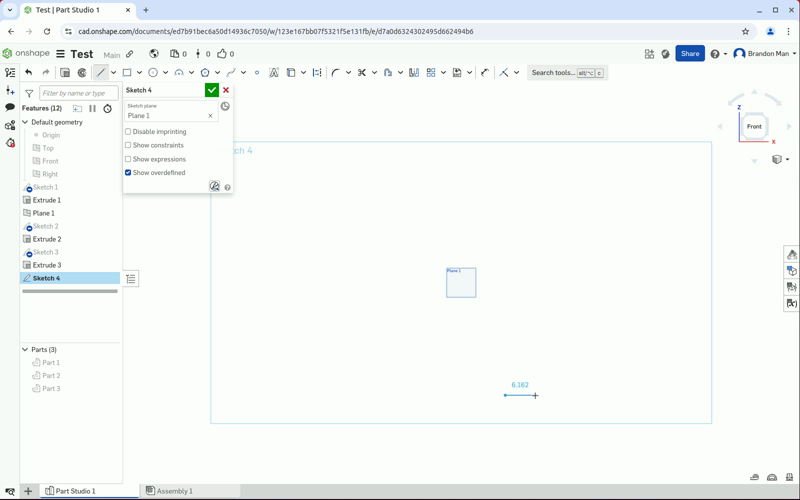
mouse_move(529, 395)
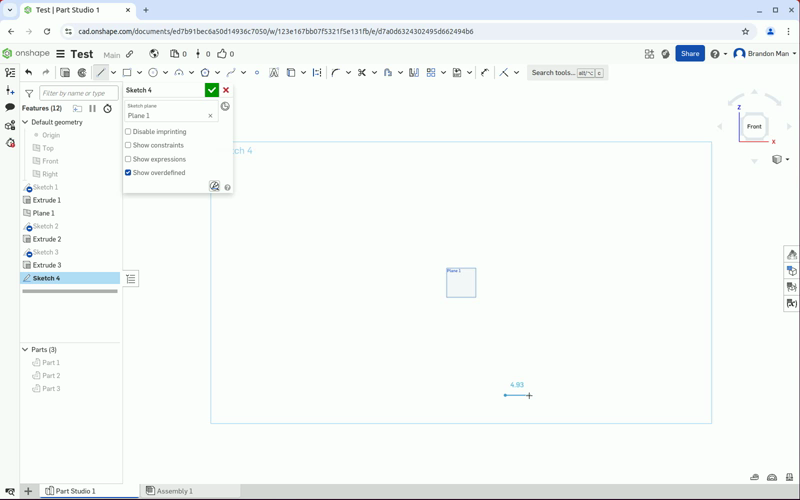
click(529, 395)
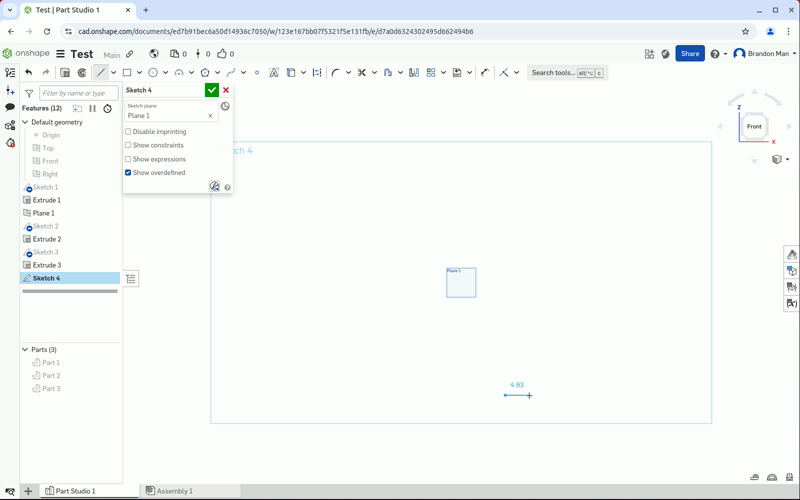
key_up(shift)
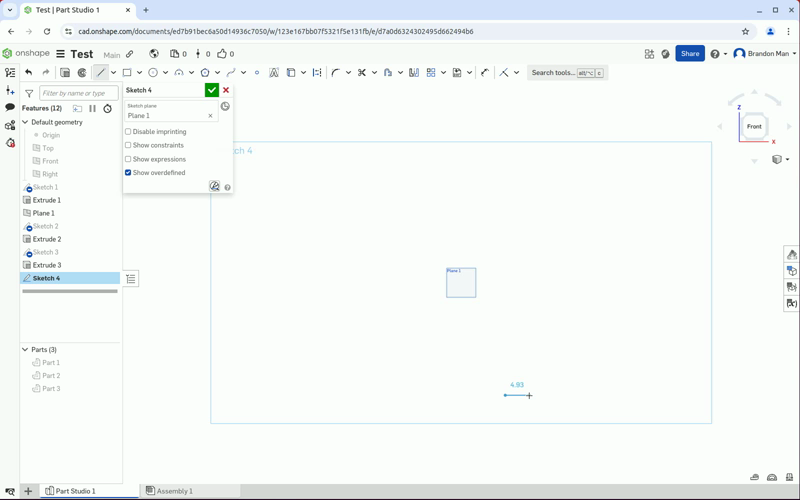
key_down(shift)
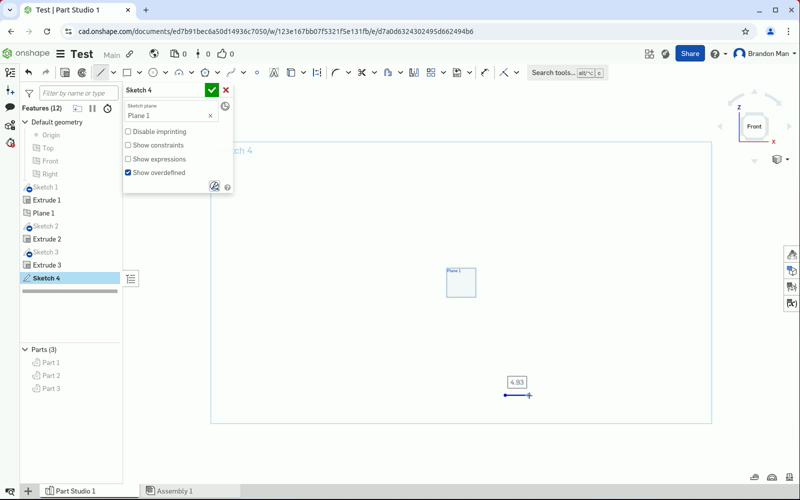
mouse_move(559, 395)
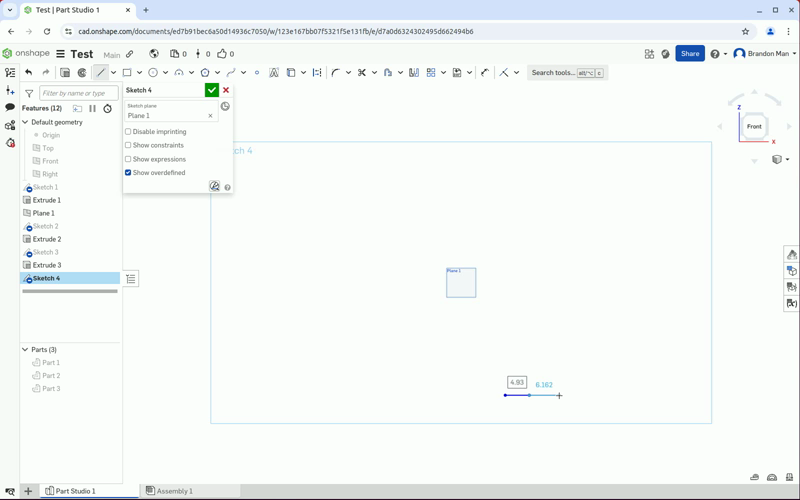
mouse_move(529, 338)
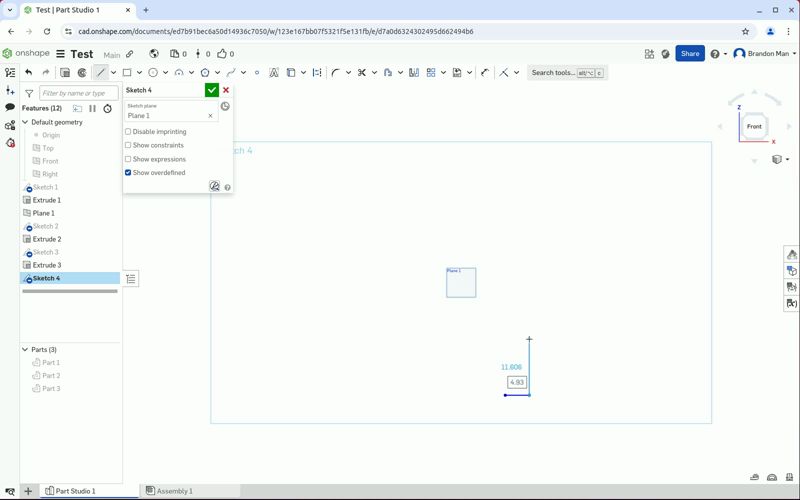
click(529, 338)
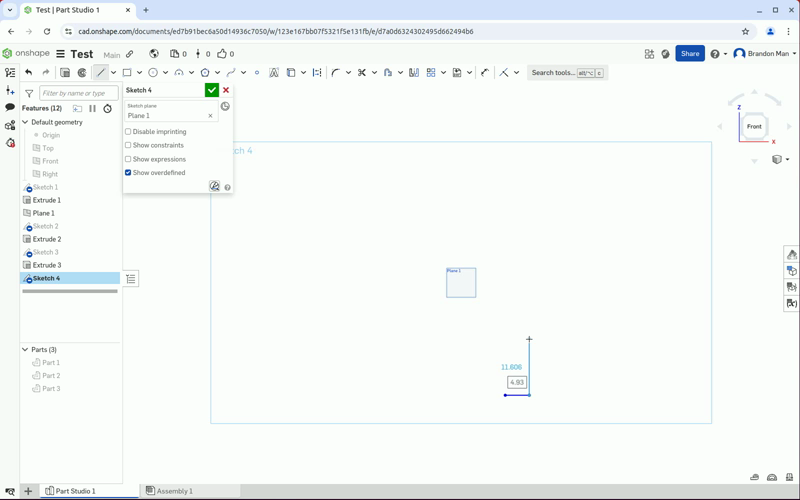
key_up(shift)
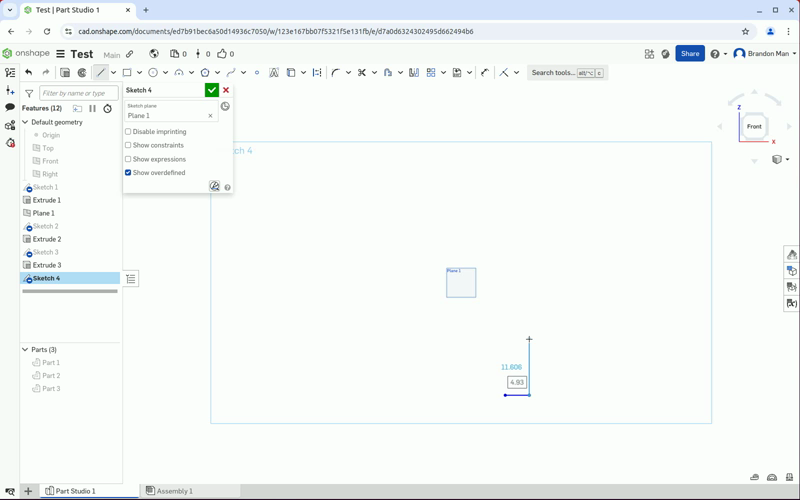
key_down(shift)
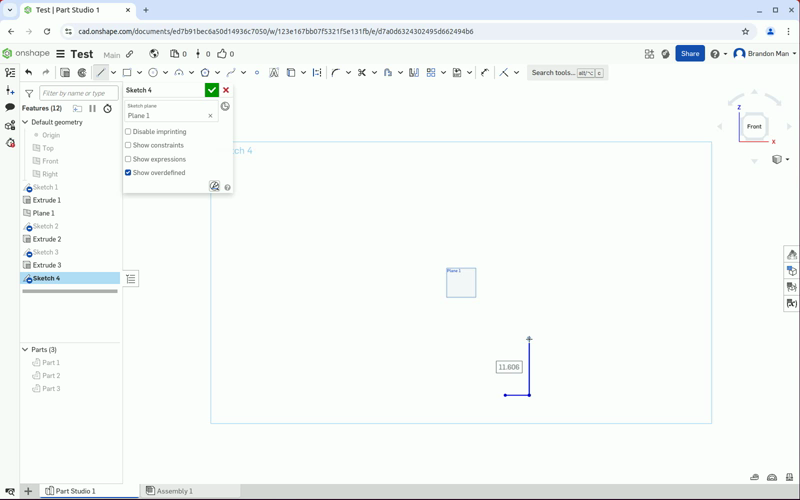
mouse_move(559, 338)
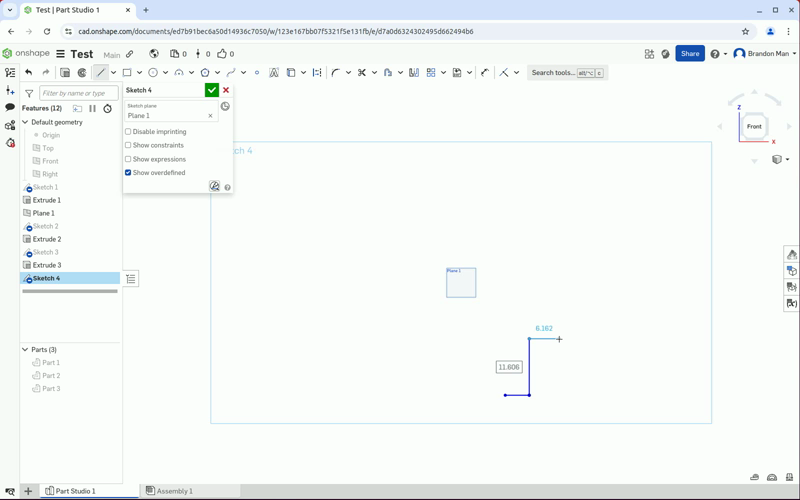
mouse_move(505, 338)
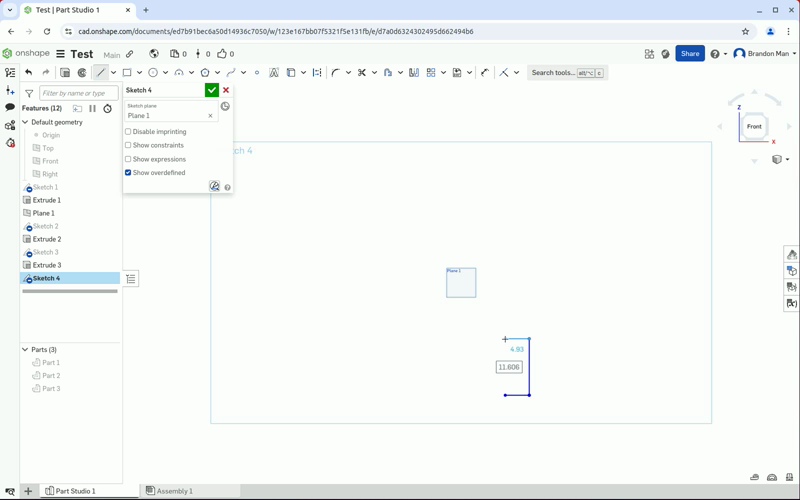
click(505, 338)
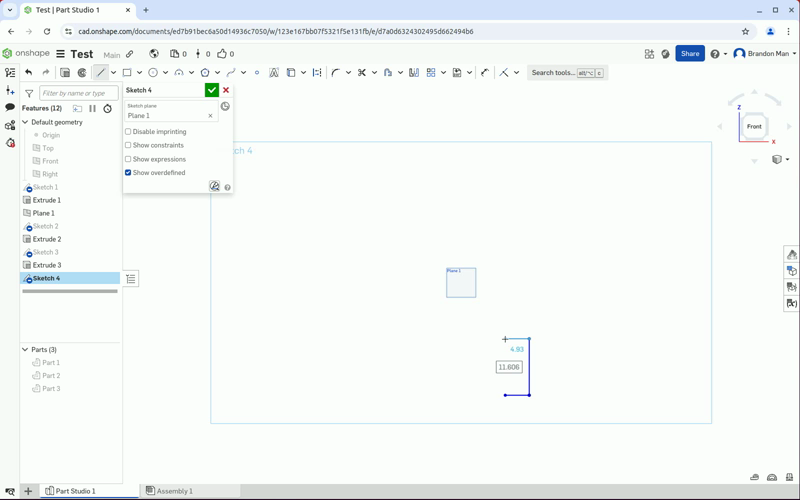
key_up(shift)
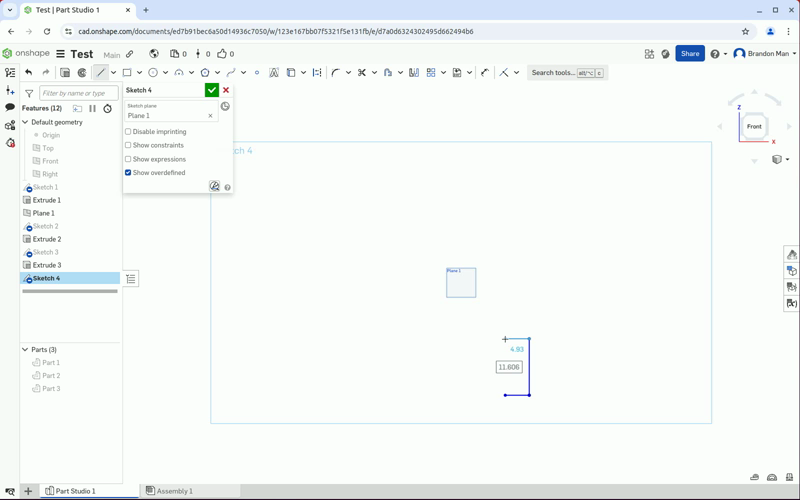
mouse_move(535, 338)
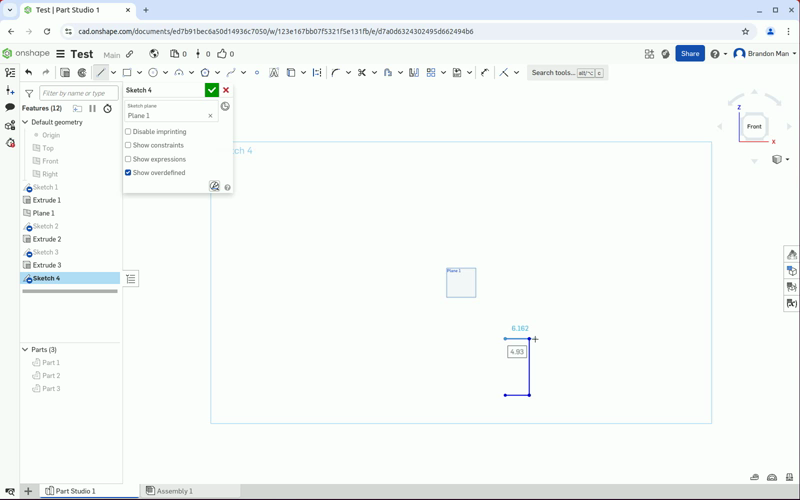
key_down(shift)
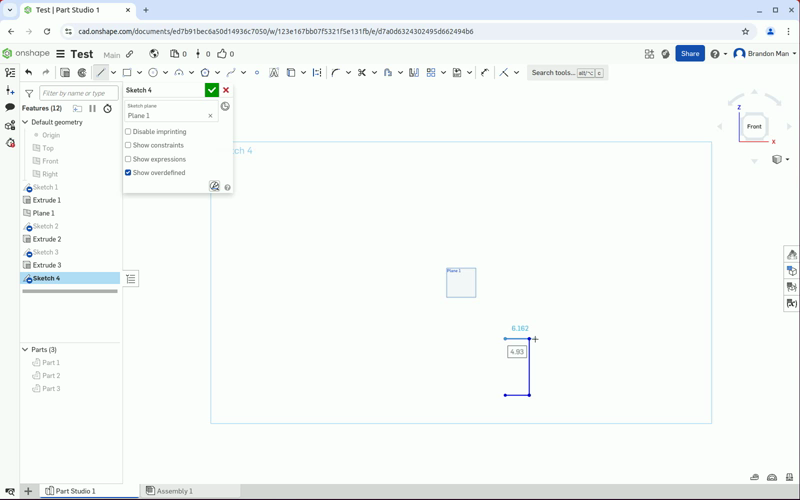
mouse_move(505, 395)
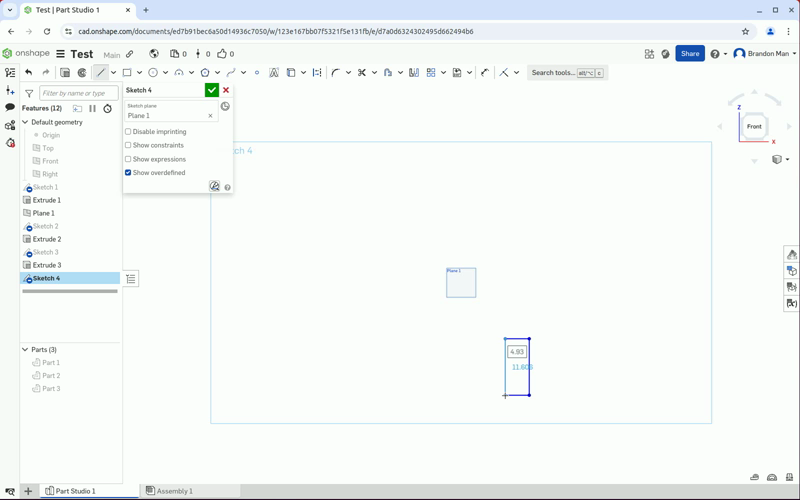
key_up(shift)
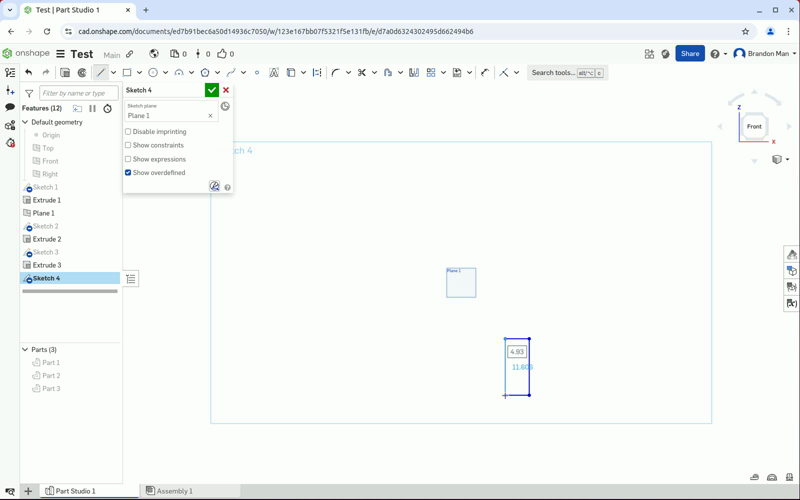
click(505, 395)
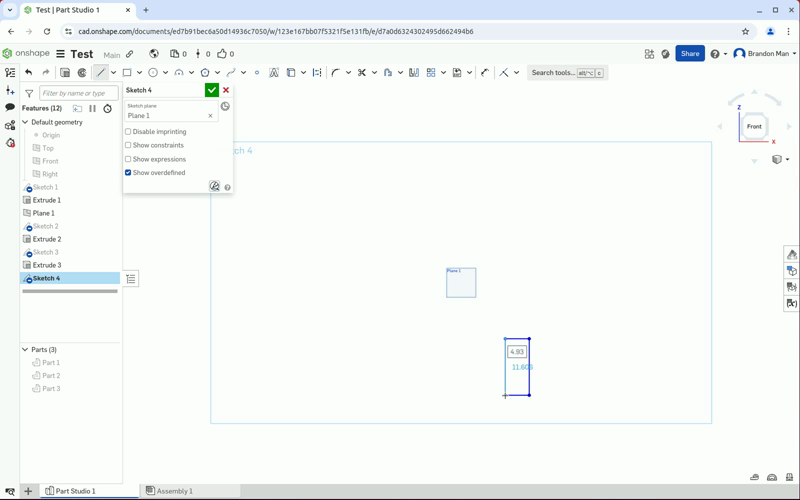
key(esc)
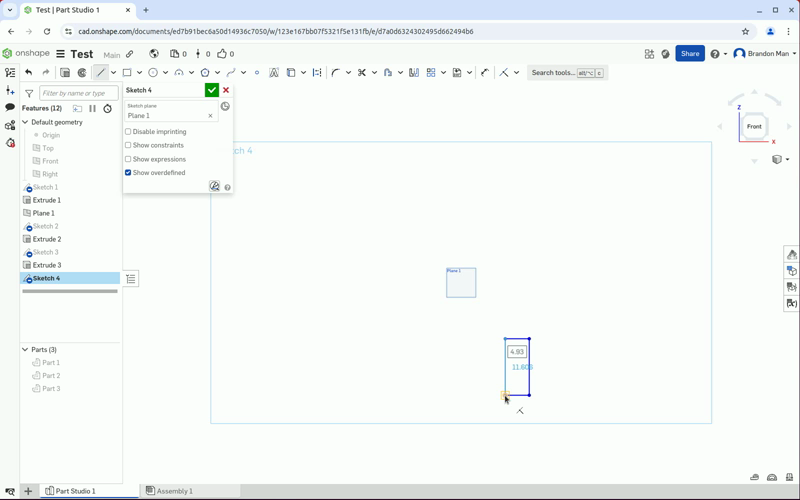
mouse_move(512, 350)
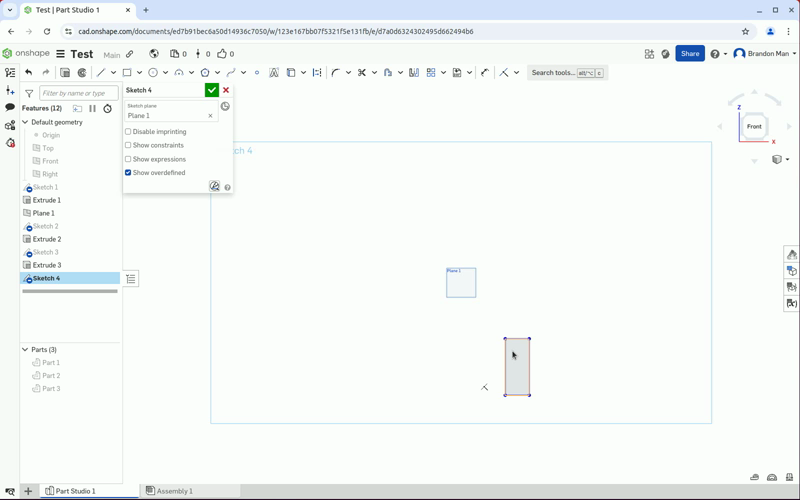
scroll(6)
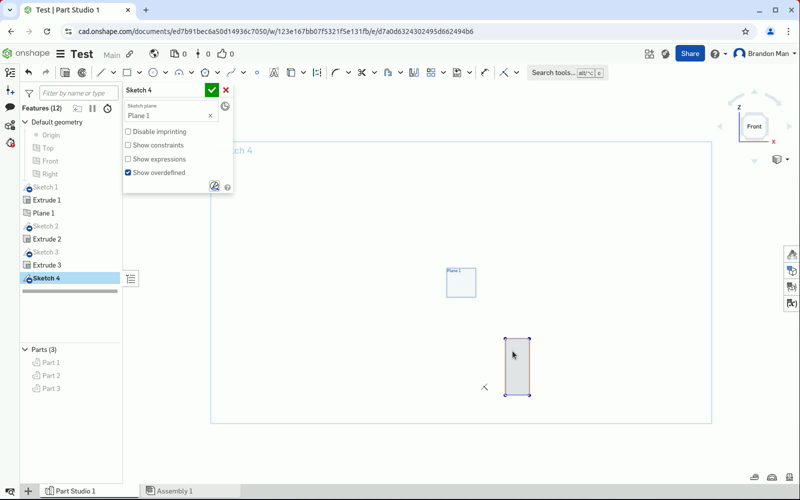
scroll(6)
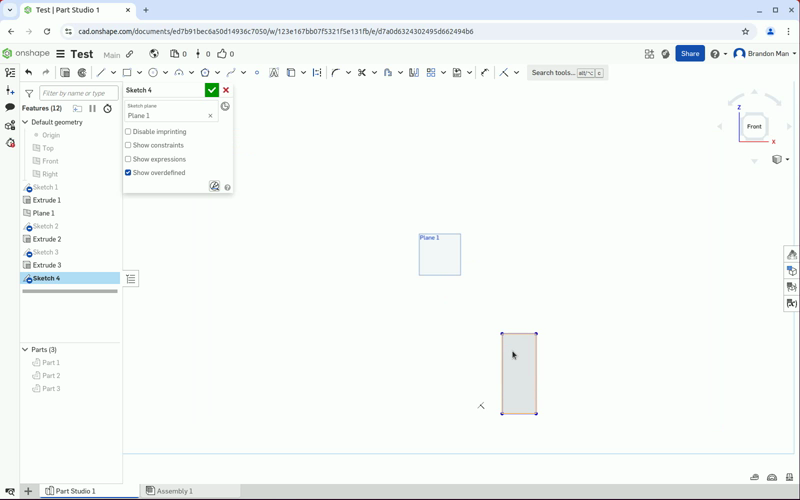
scroll(6)
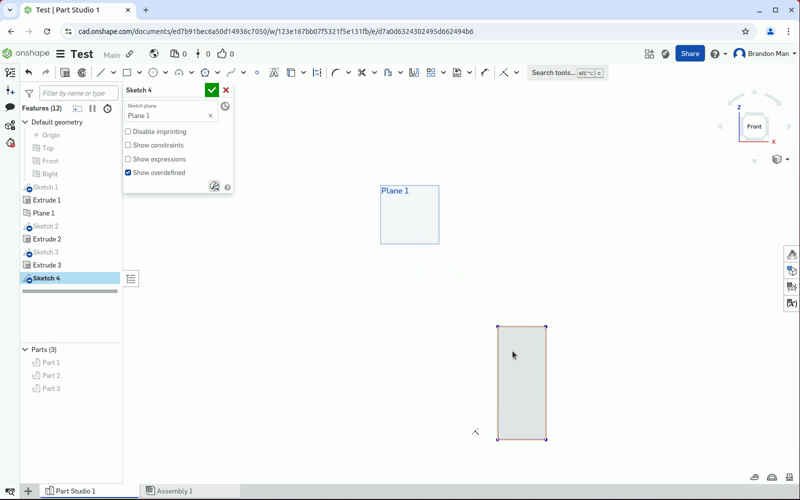
scroll(6)
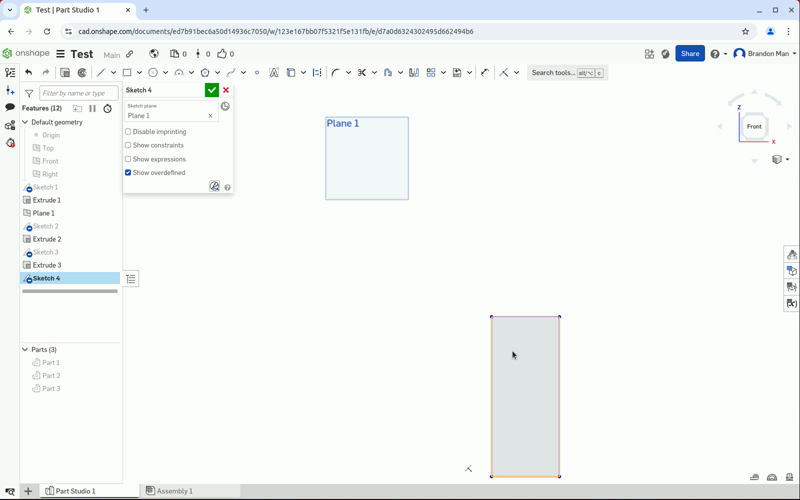
scroll(6)
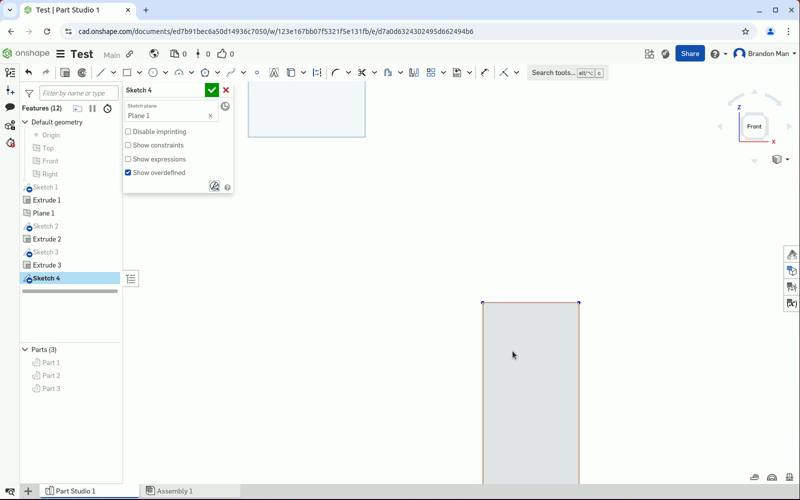
scroll(6)
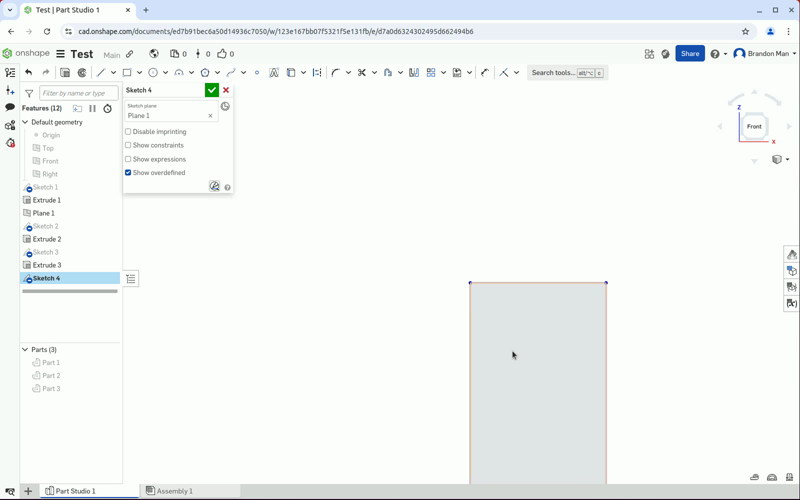
scroll(6)
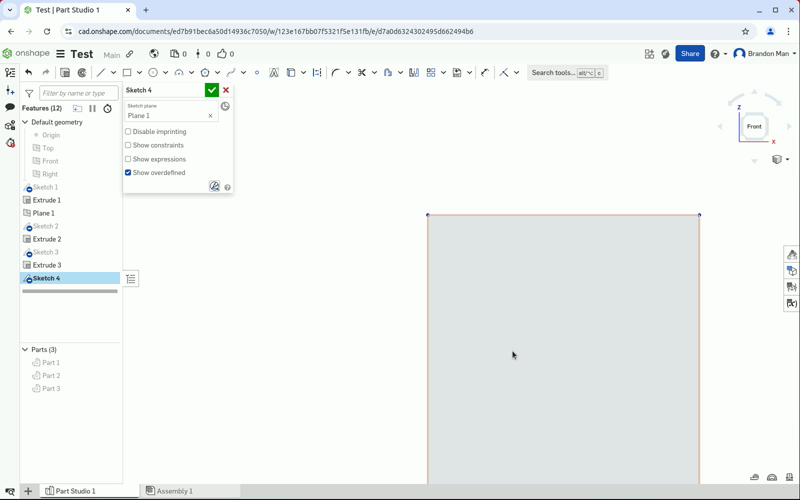
click(512, 350)
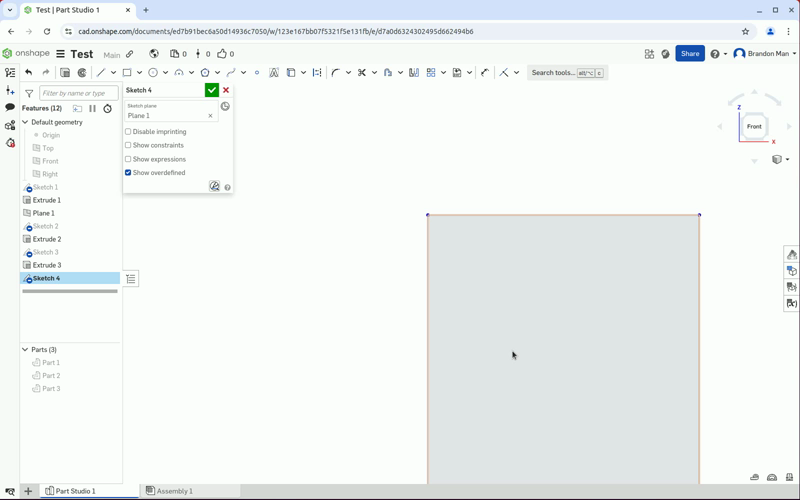
scroll(-6)
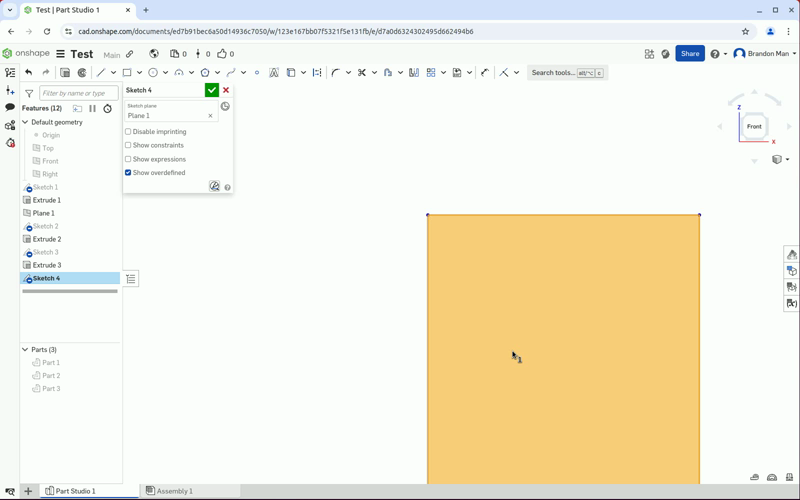
scroll(-6)
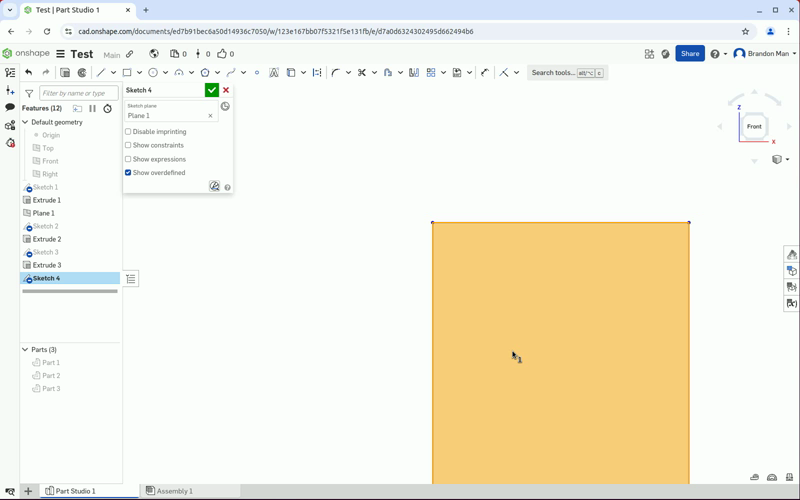
scroll(-6)
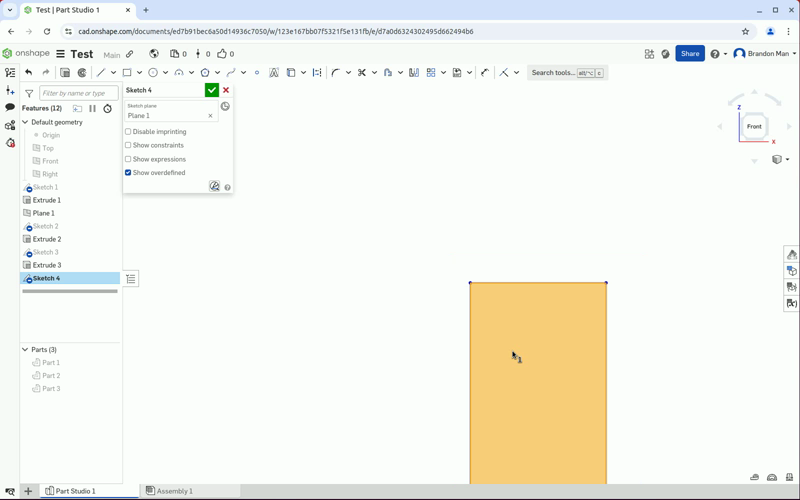
scroll(-6)
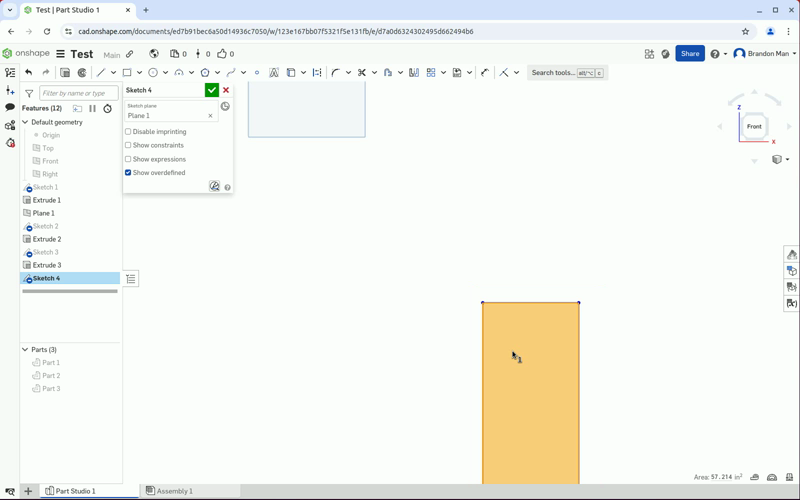
scroll(-6)
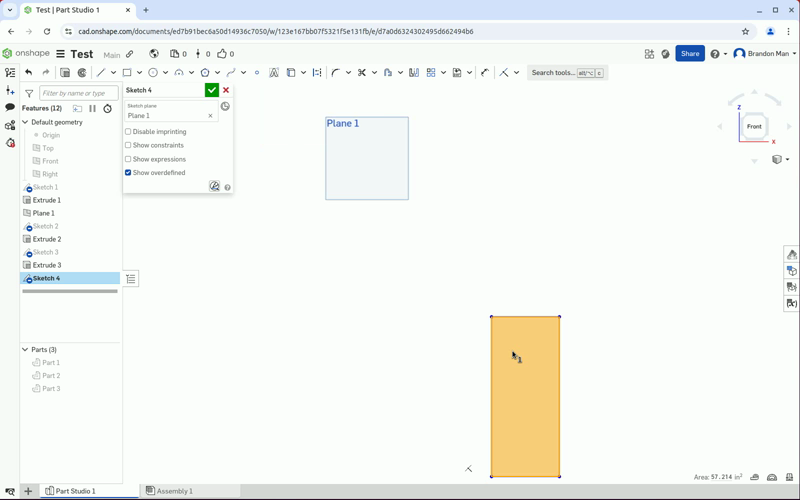
scroll(-6)
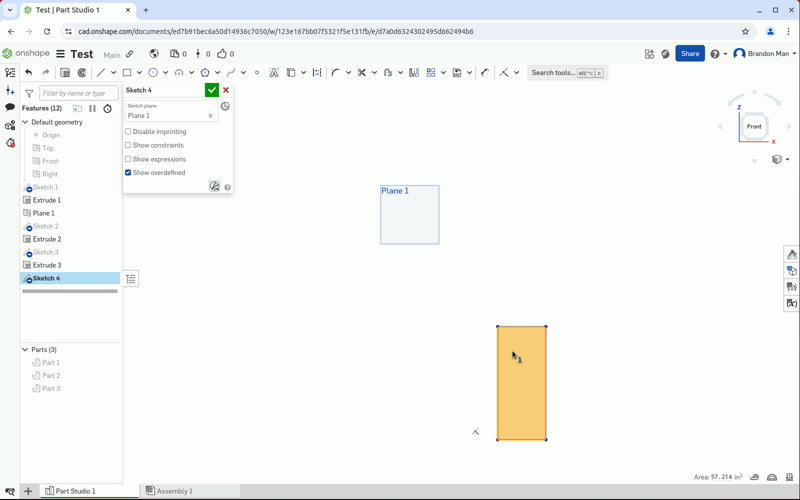
scroll(-6)
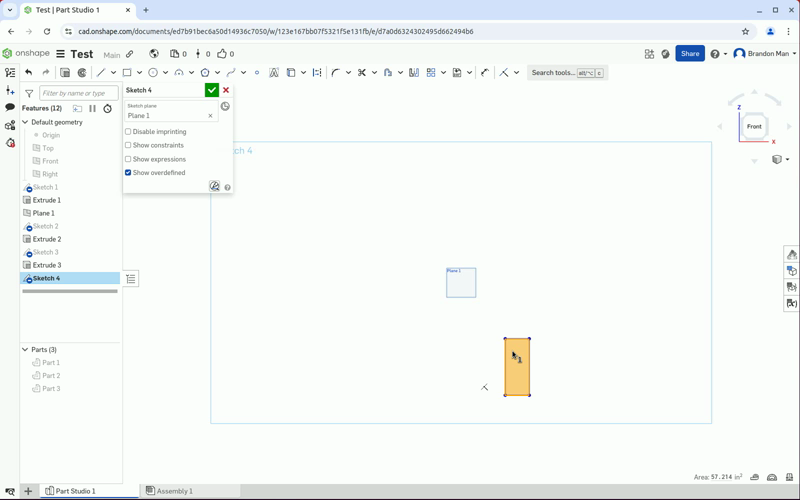
mouse_move(73, 352)
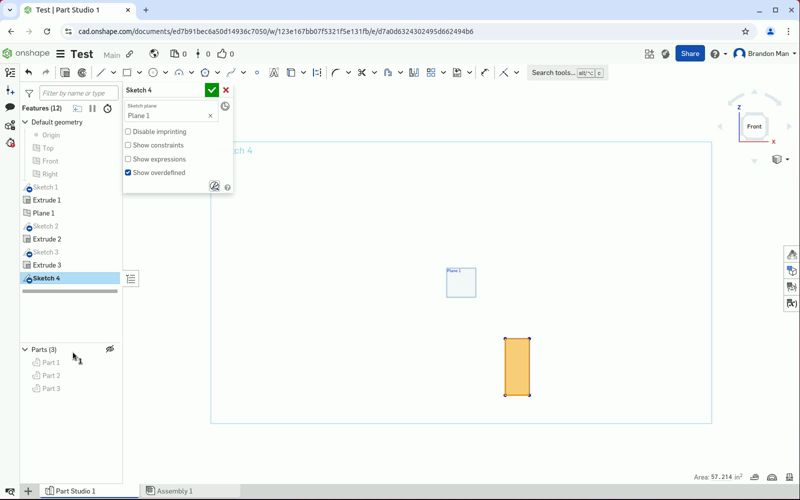
key(shift+y)
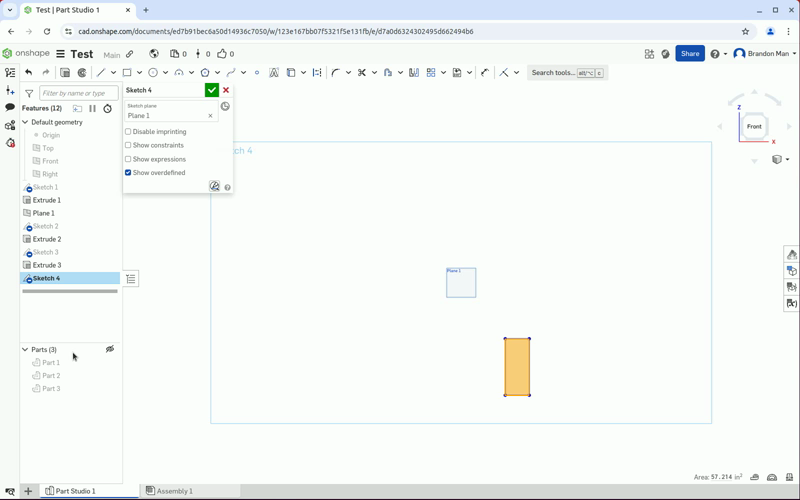
key(shift+e)
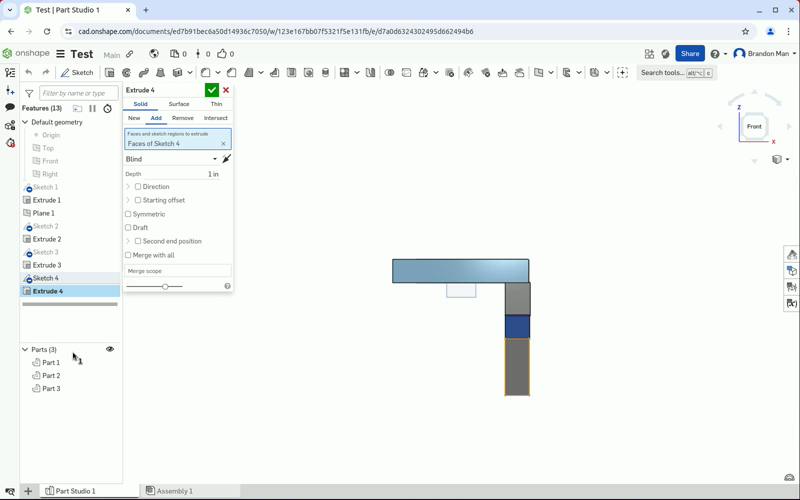
mouse_move(143, 106)
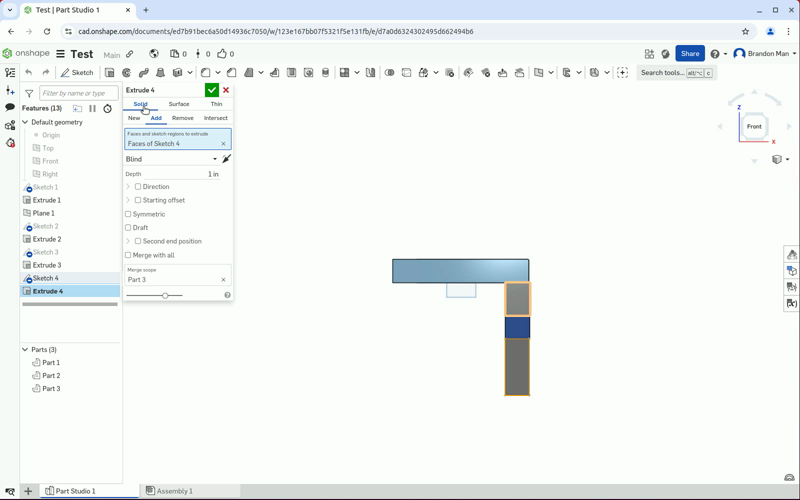
click(143, 106)
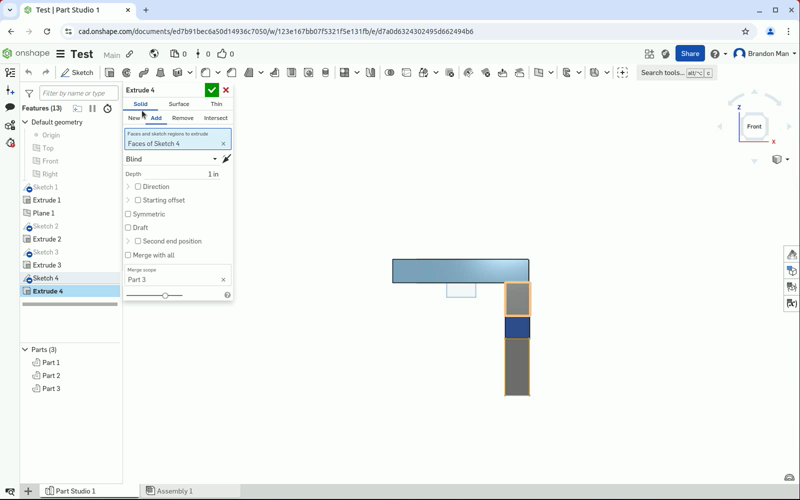
mouse_move(137, 120)
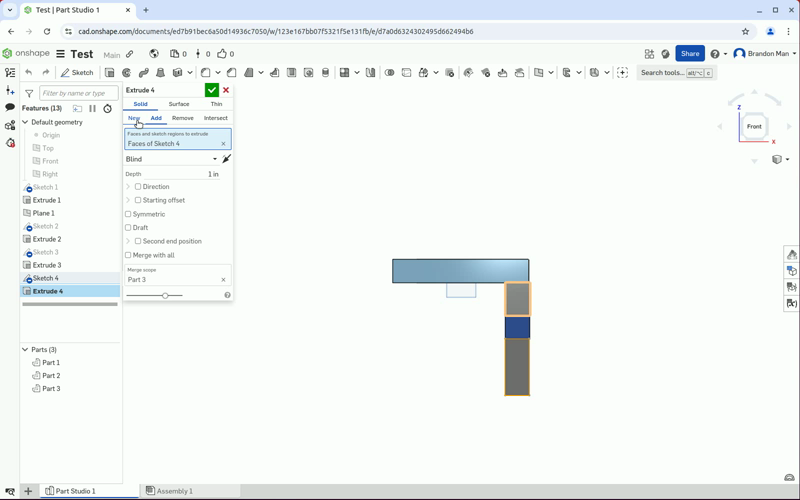
click(137, 120)
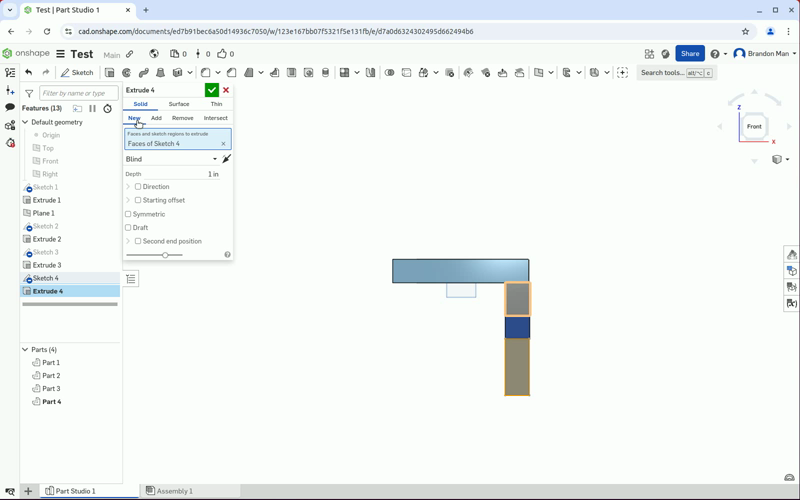
key(tab, 4)
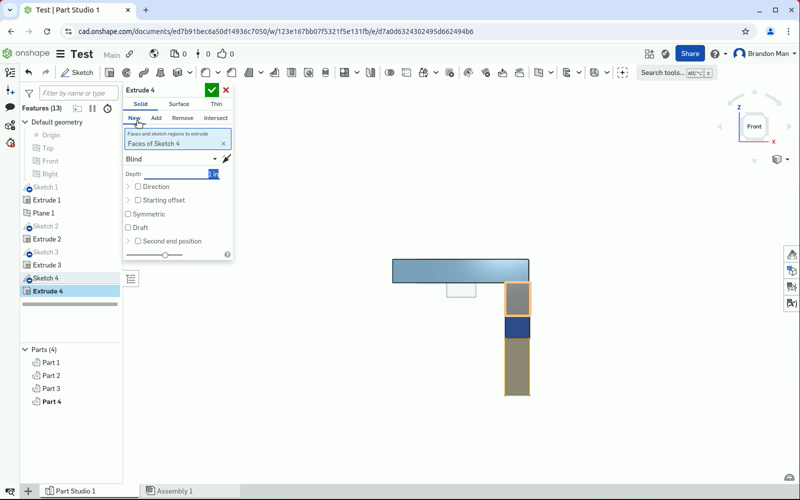
text(-4.814)
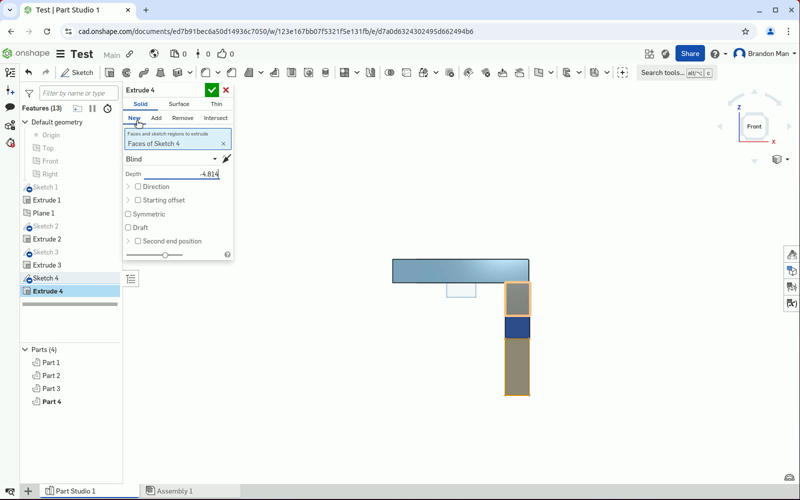
key(enter)
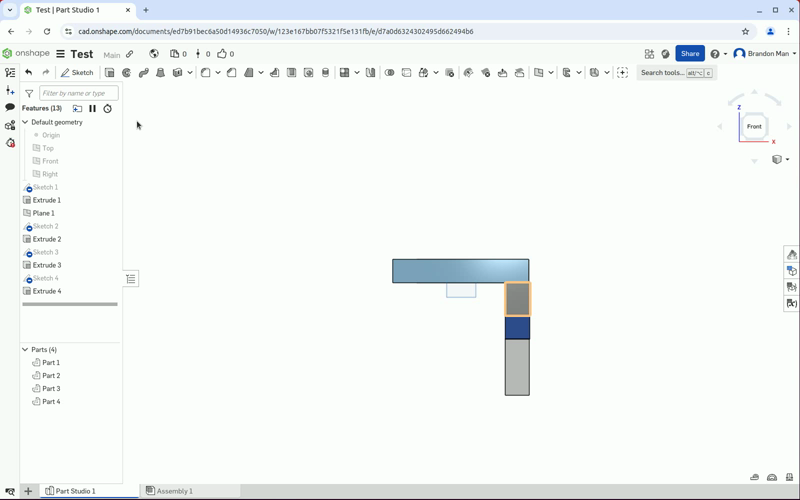
key(shift+h)
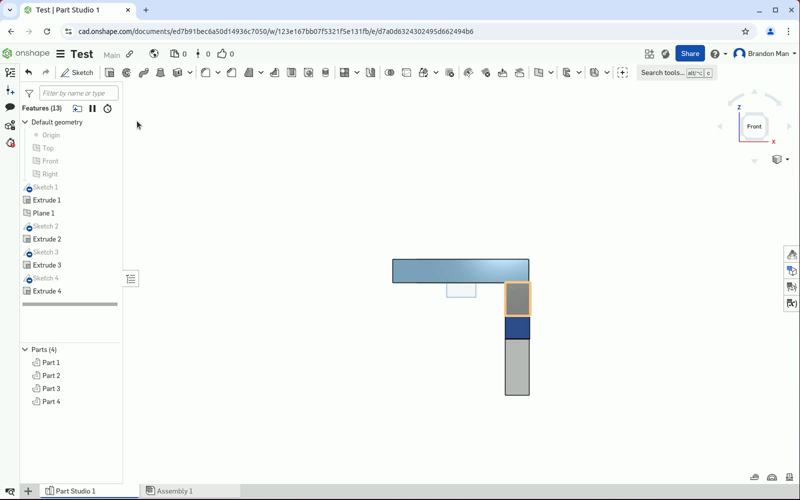
key(shift+h)
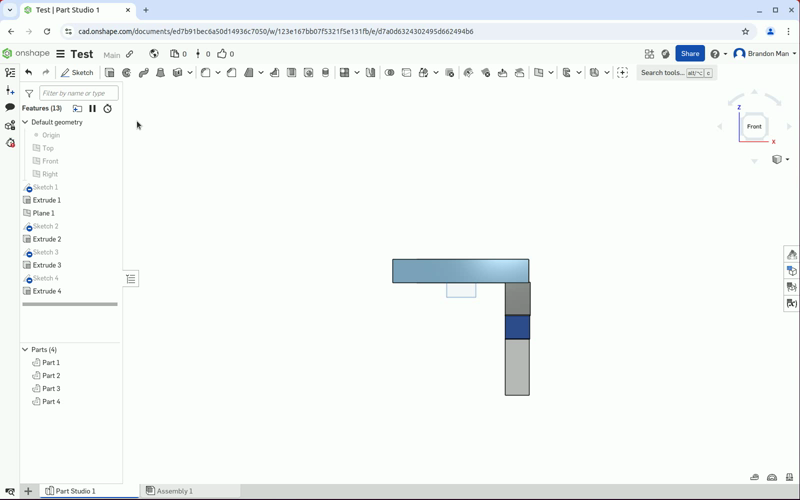
mouse_move(73, 189)
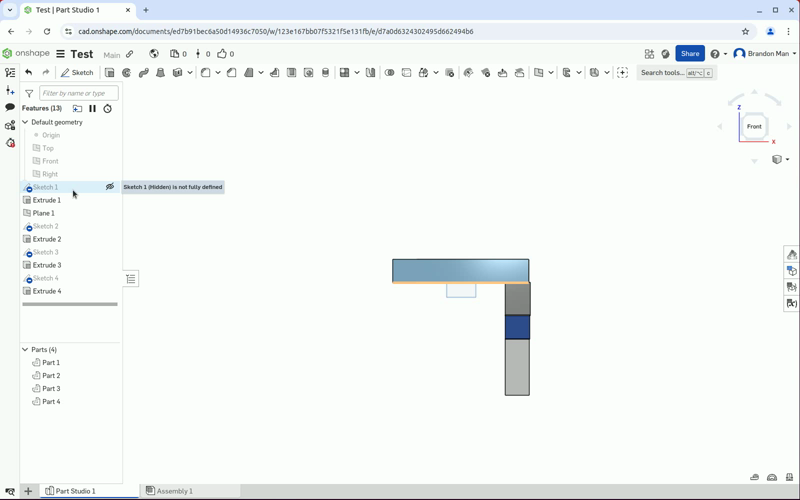
click(73, 189)
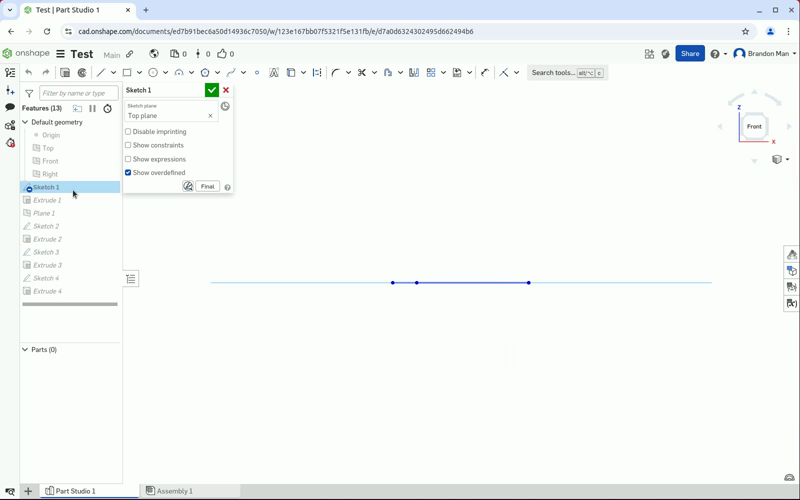
mouse_move(229, 92)
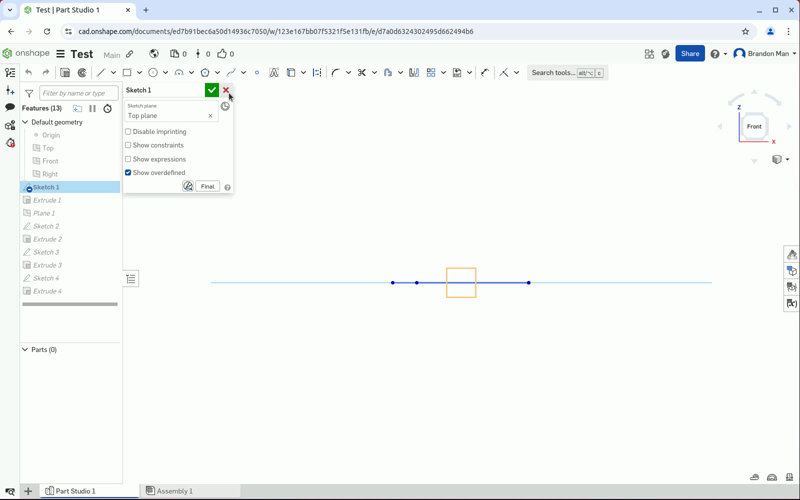
click(229, 92)
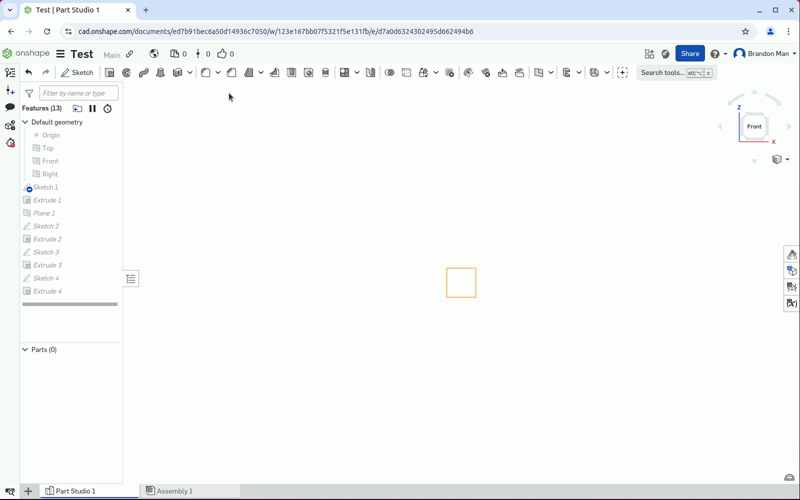
key(shift+s)
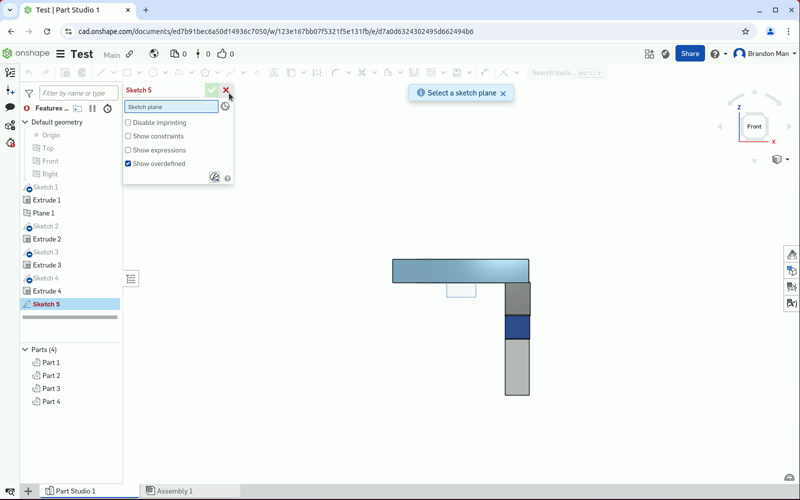
mouse_move(73, 215)
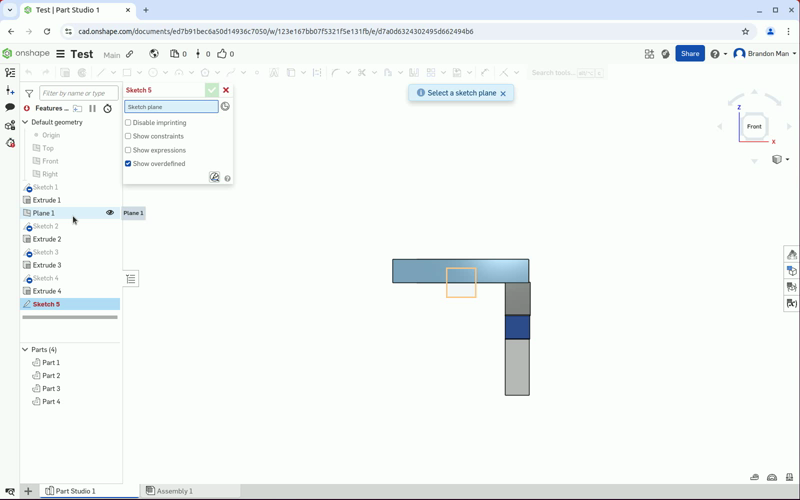
click(73, 215)
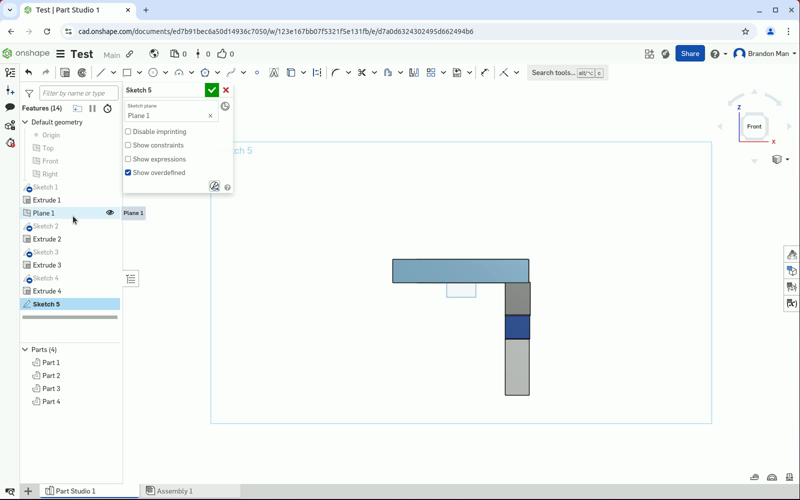
mouse_move(73, 352)
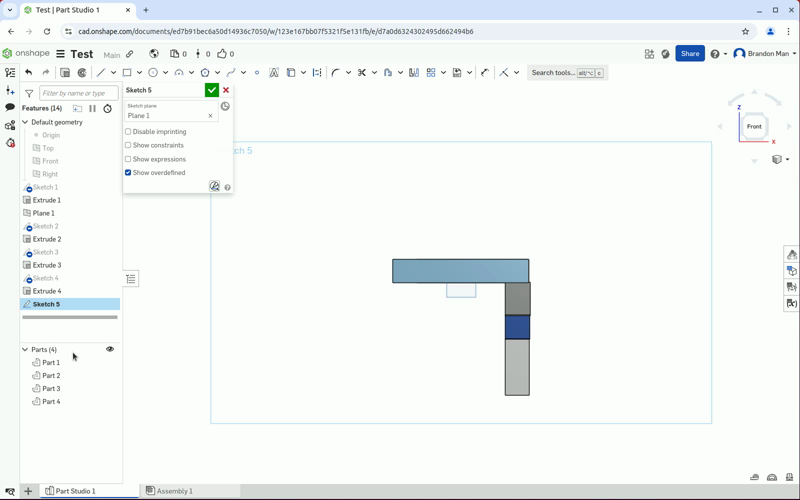
key(y)
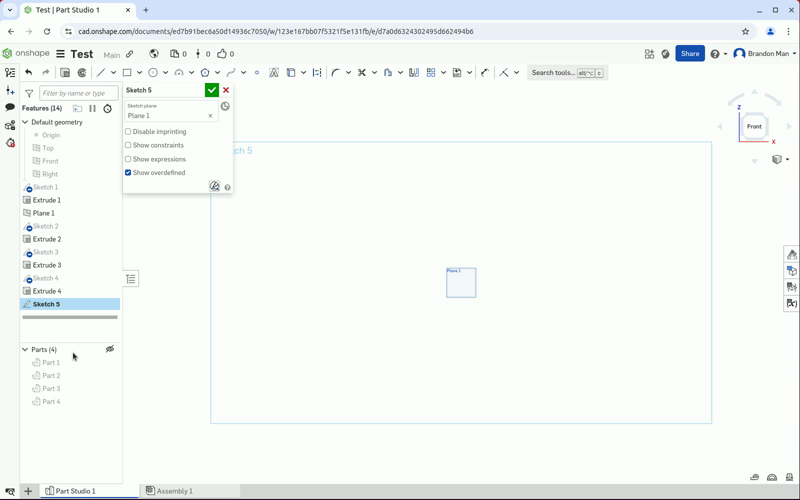
key(l)
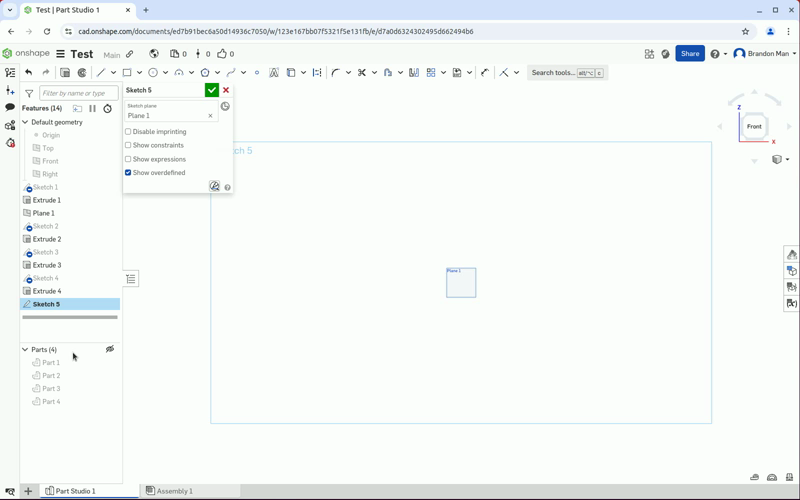
key_down(shift)
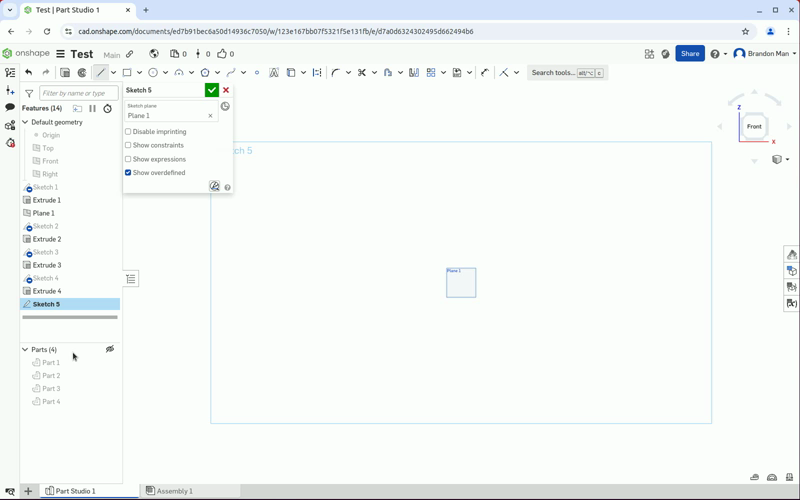
mouse_move(392, 339)
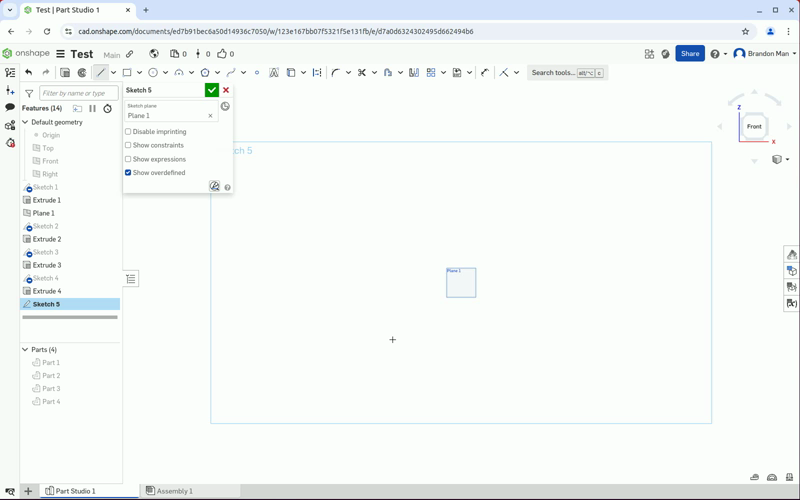
click(392, 339)
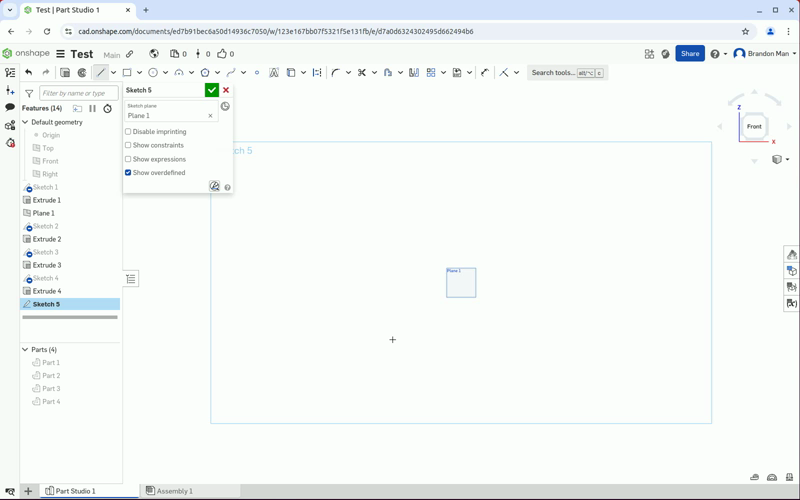
key_up(shift)
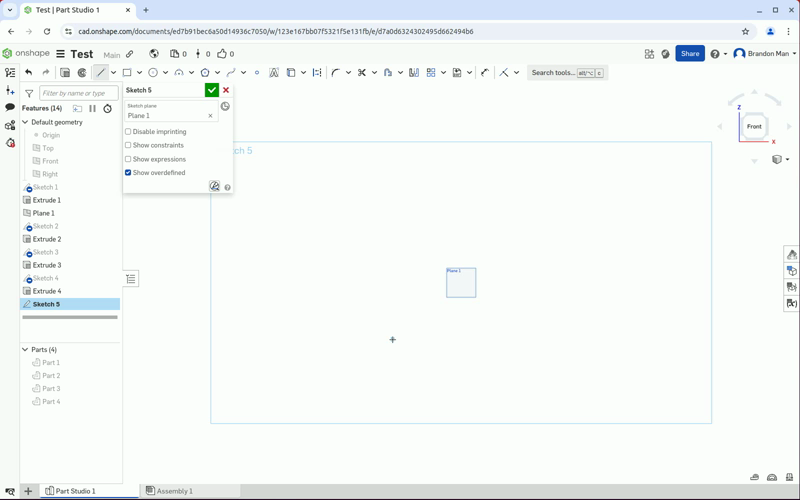
key_down(shift)
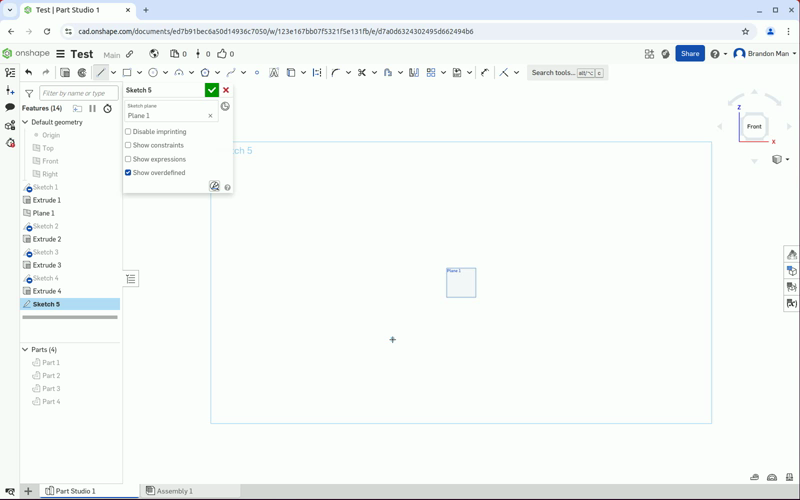
mouse_move(505, 339)
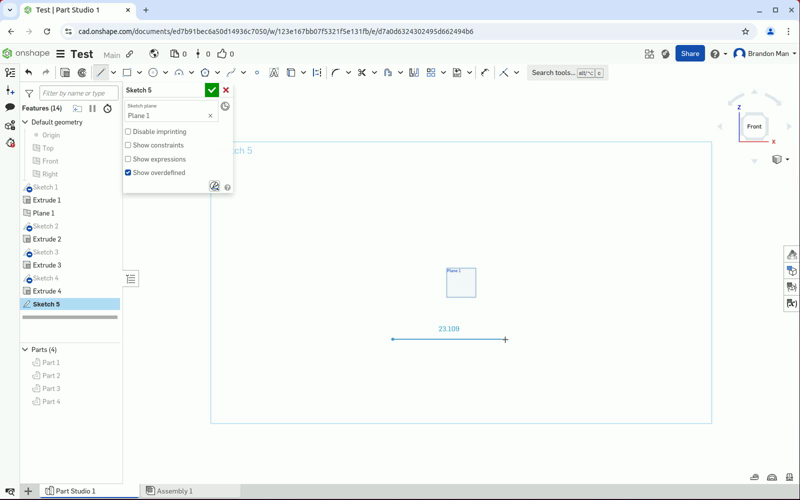
click(505, 339)
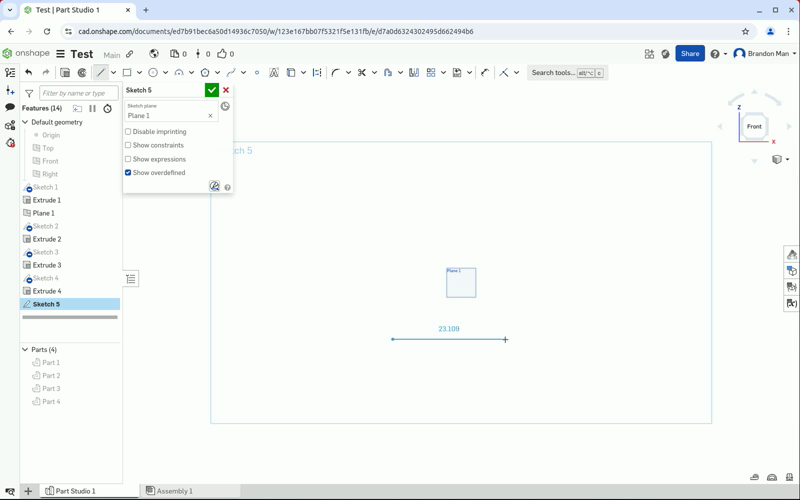
key_up(shift)
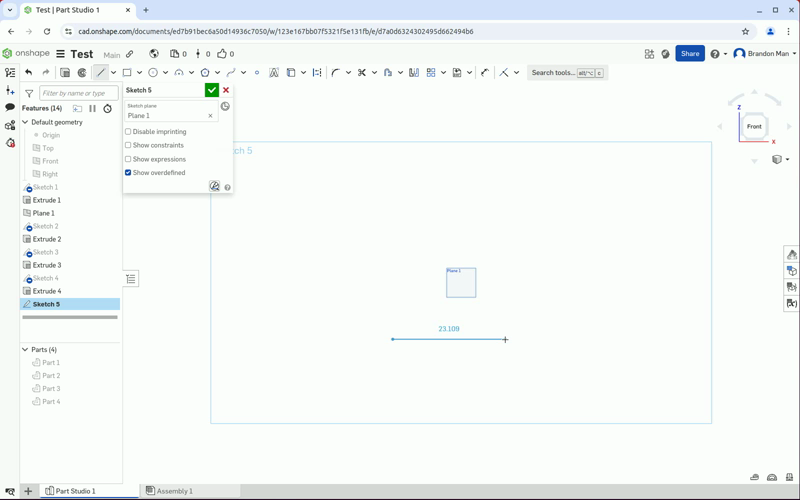
key_down(shift)
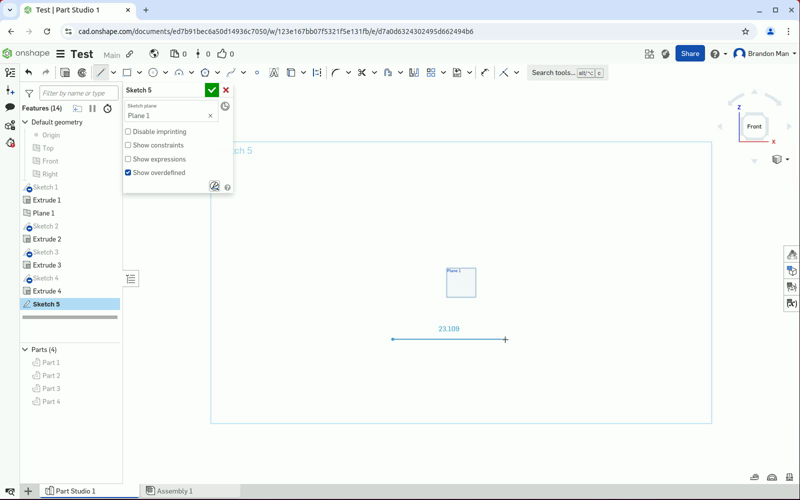
mouse_move(535, 339)
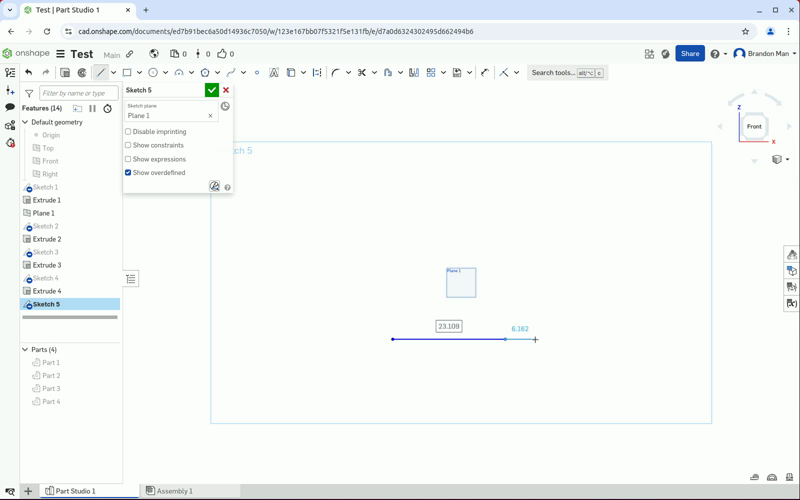
mouse_move(505, 315)
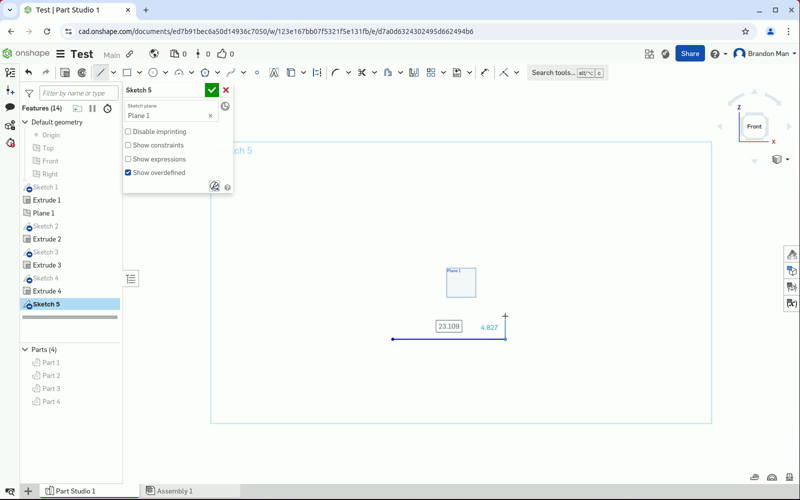
click(505, 315)
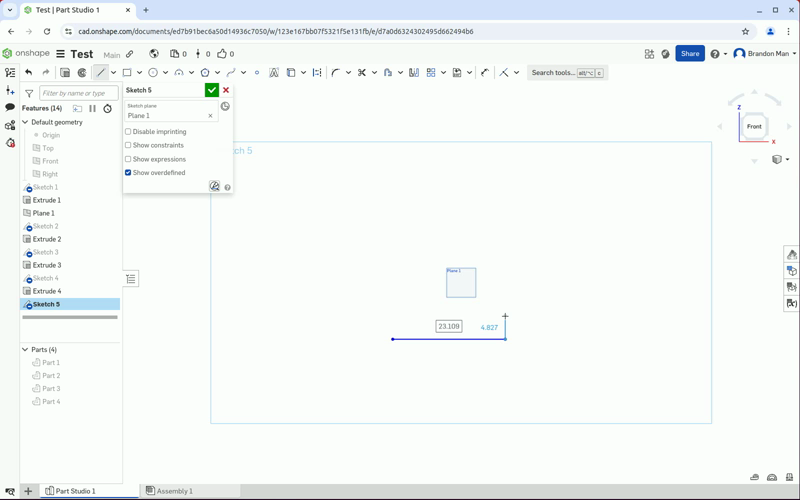
key_up(shift)
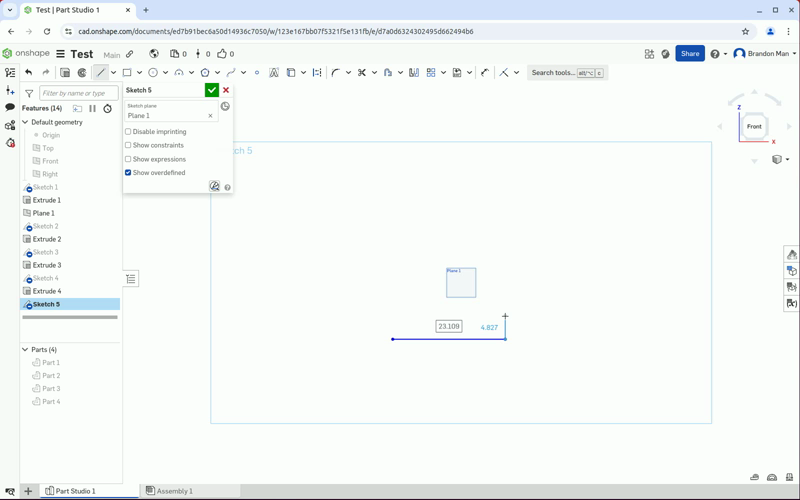
key_down(shift)
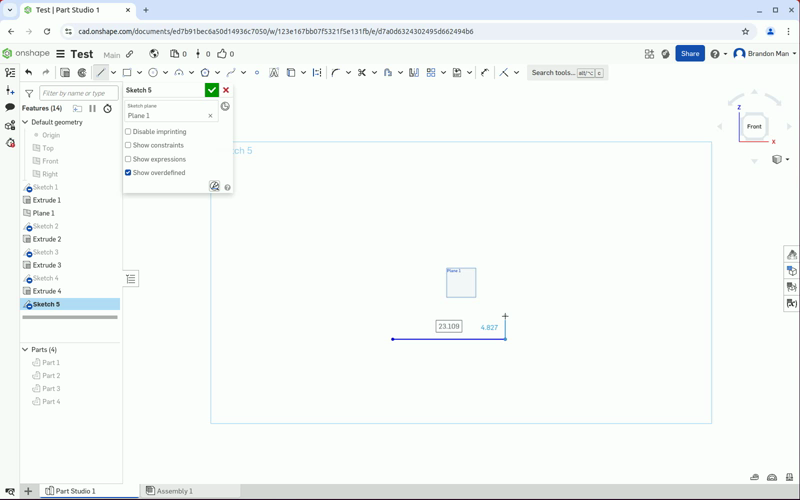
mouse_move(392, 315)
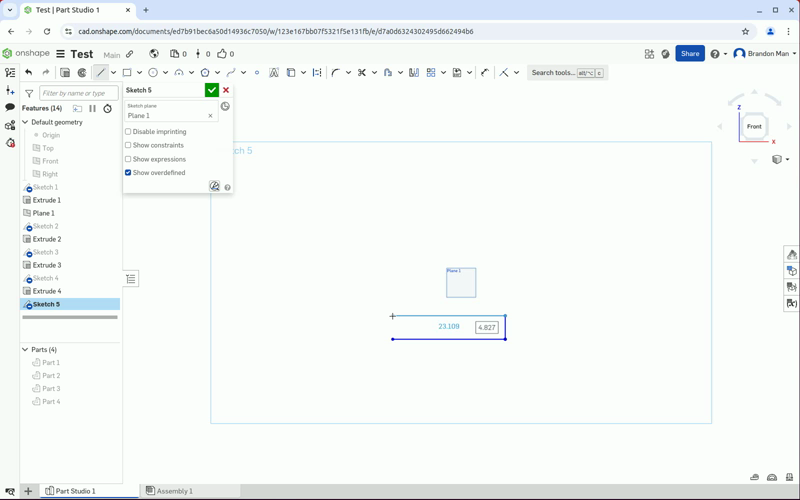
click(392, 315)
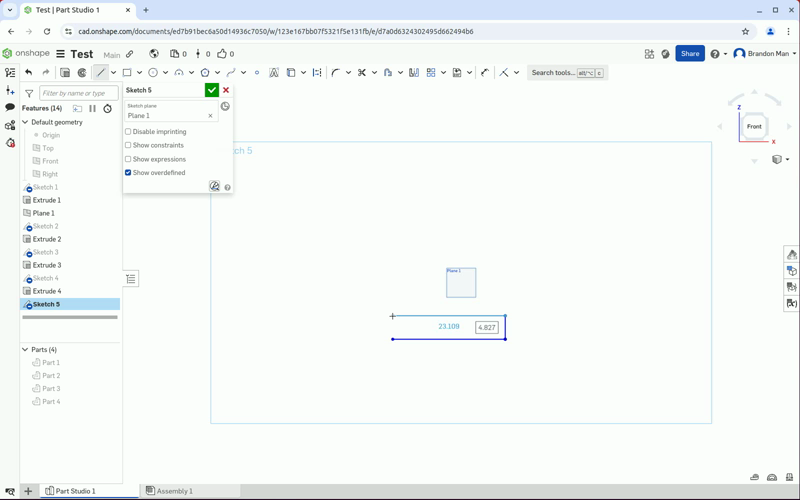
key_up(shift)
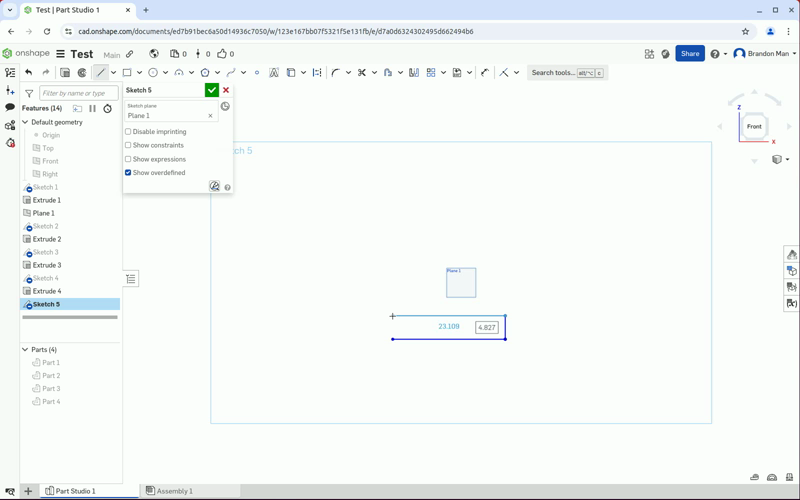
mouse_move(422, 315)
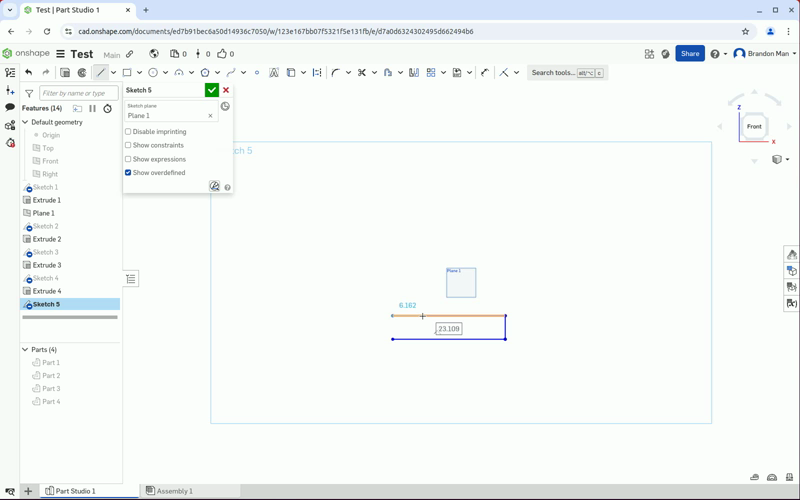
key_down(shift)
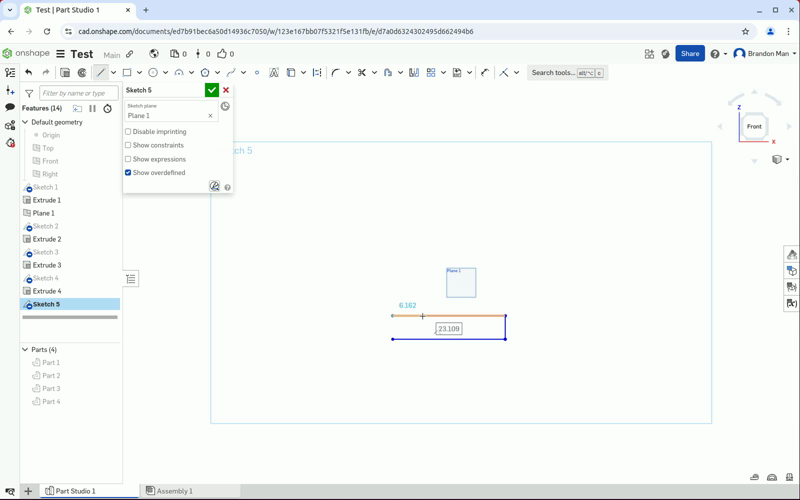
mouse_move(392, 339)
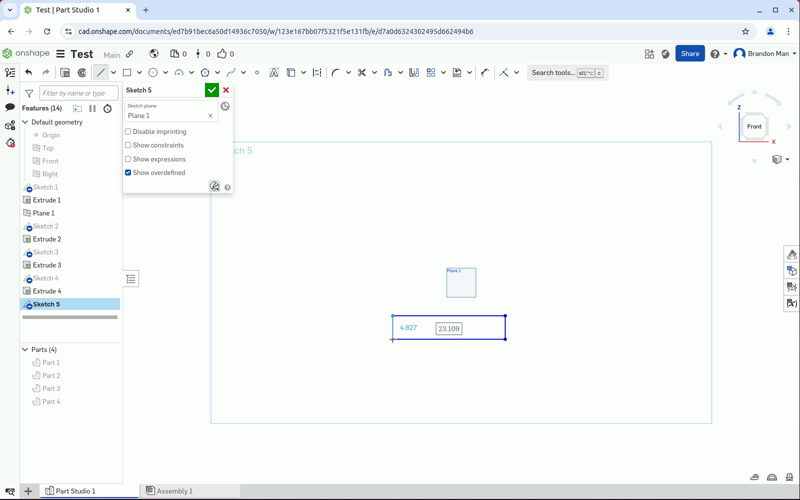
key_up(shift)
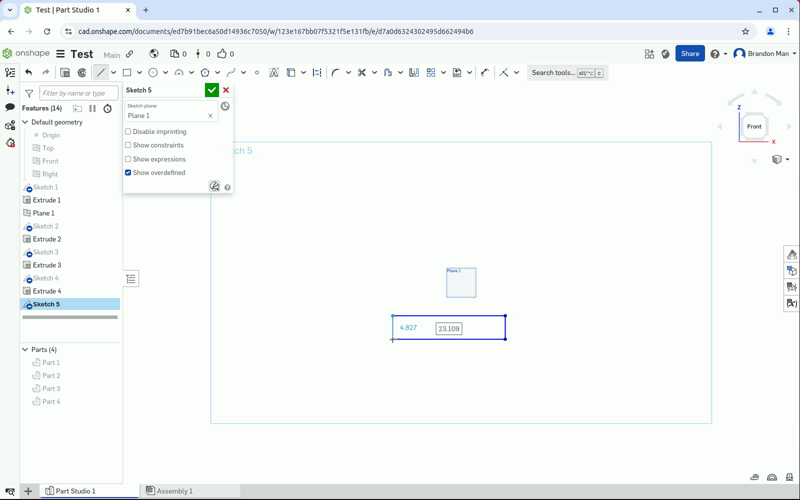
click(392, 339)
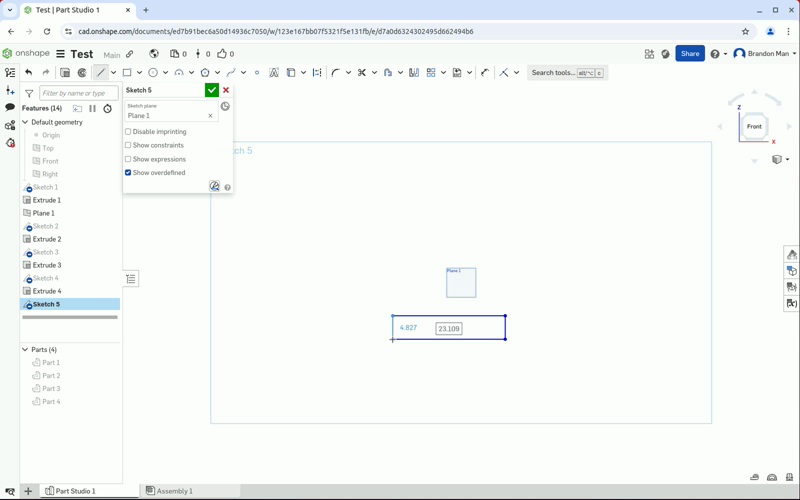
key(esc)
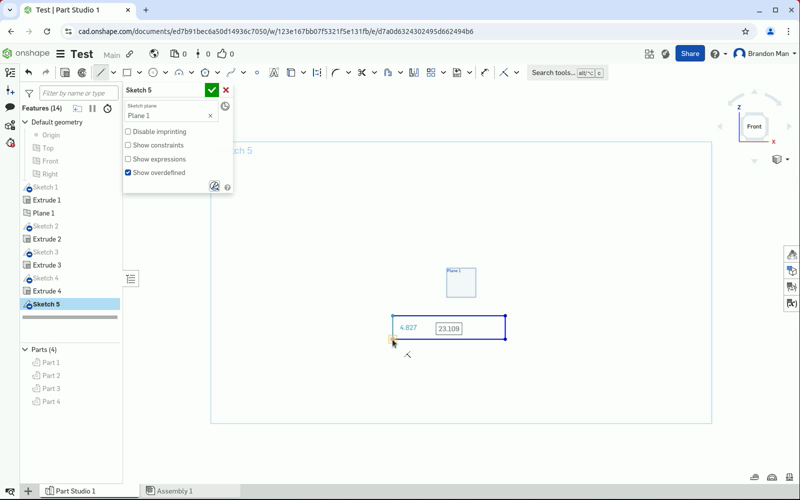
mouse_move(475, 335)
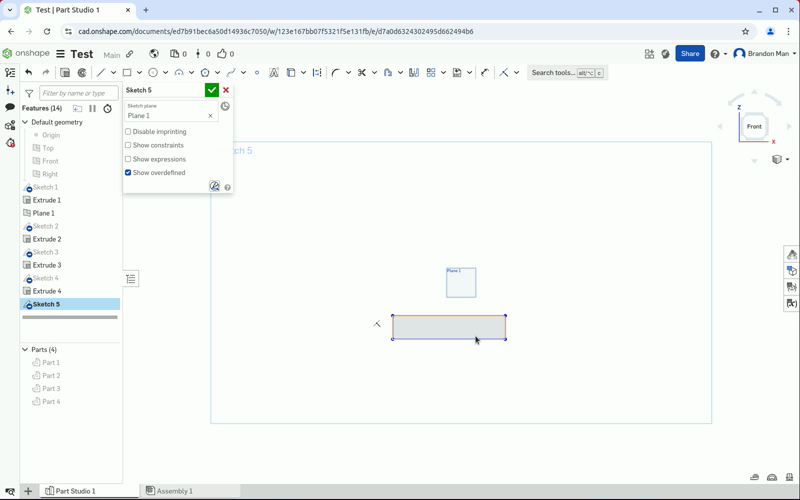
click(475, 335)
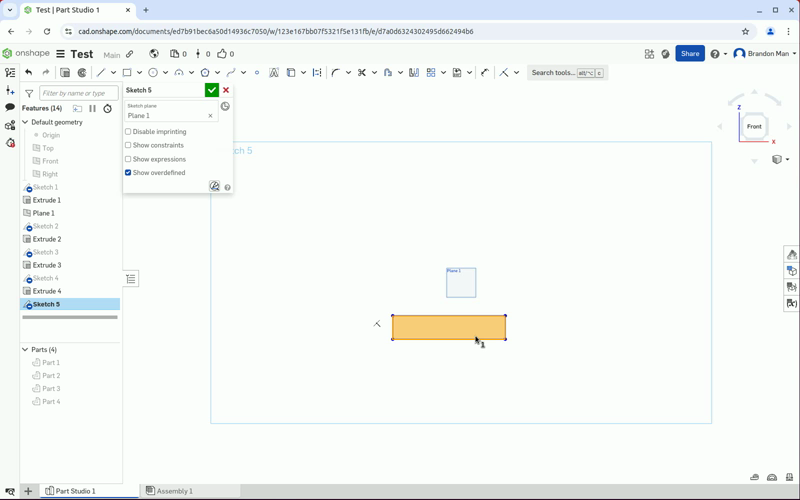
mouse_move(73, 352)
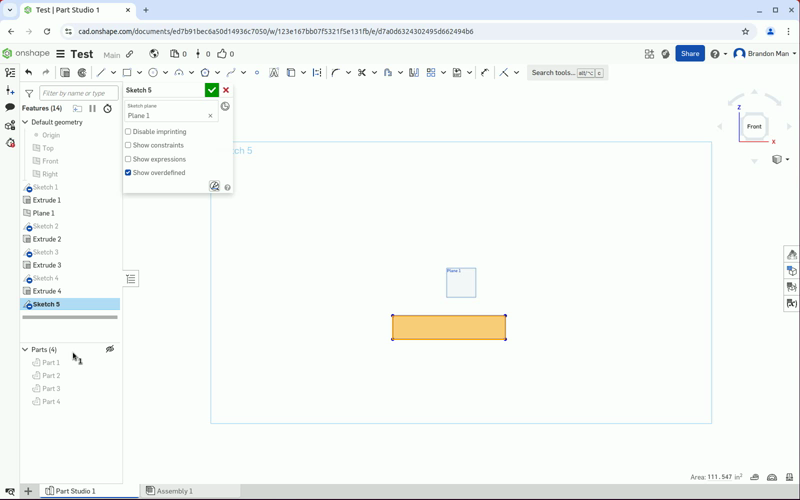
key(shift+y)
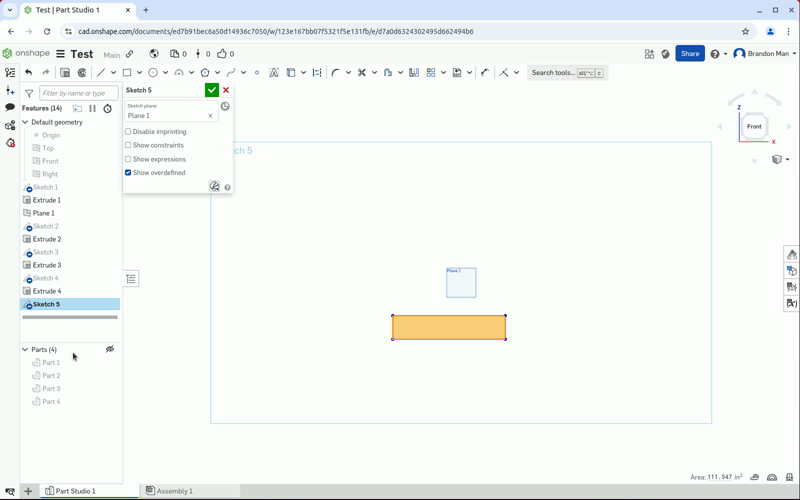
key(shift+e)
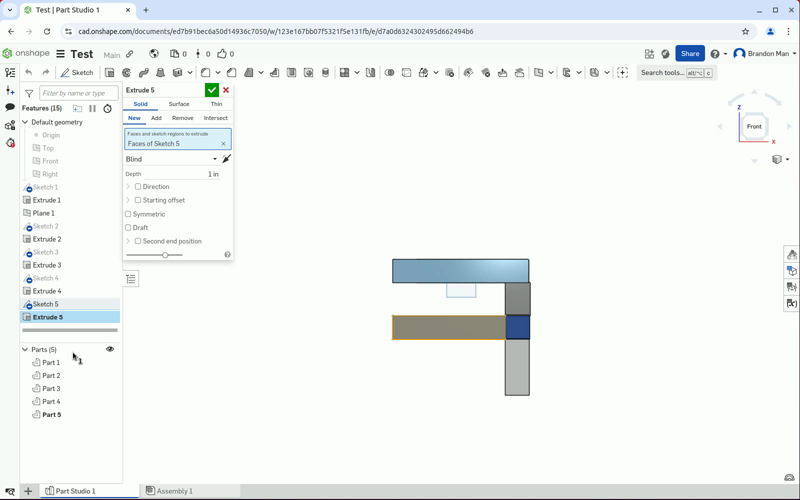
mouse_move(143, 106)
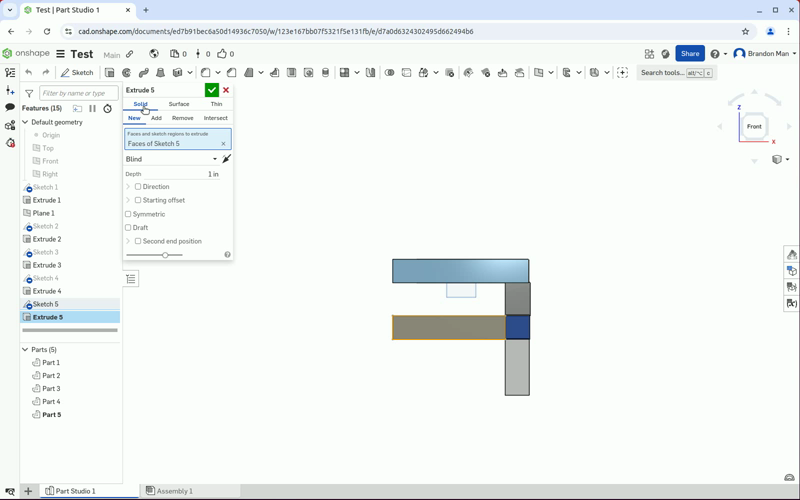
click(143, 106)
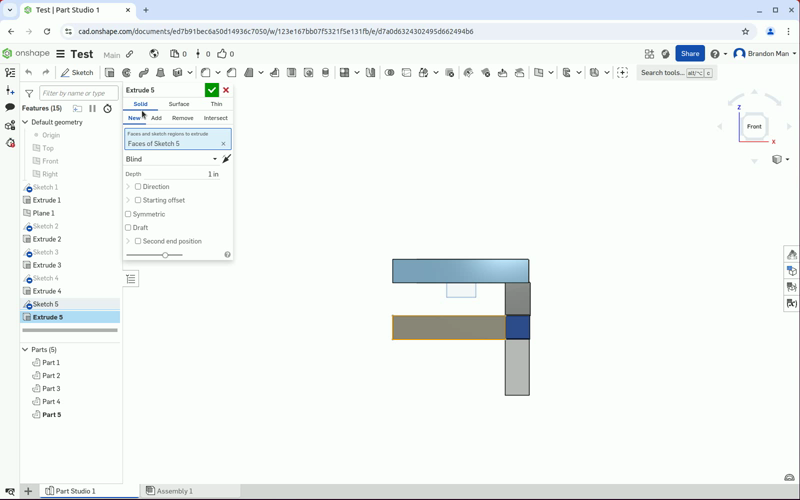
mouse_move(137, 120)
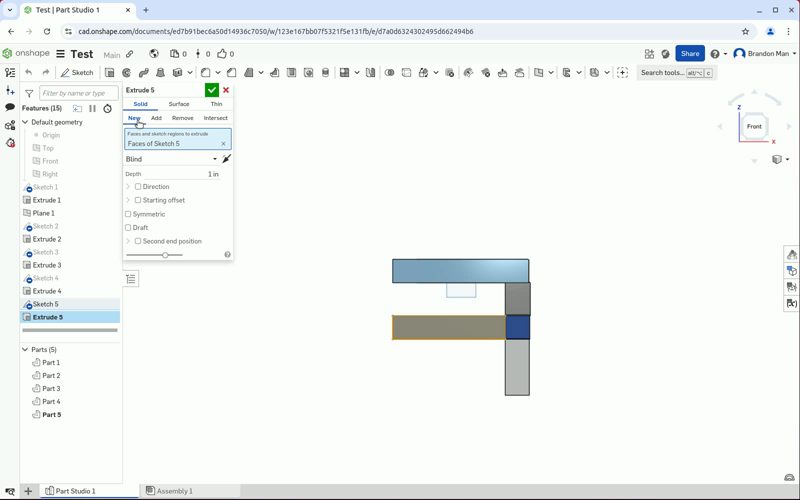
click(137, 120)
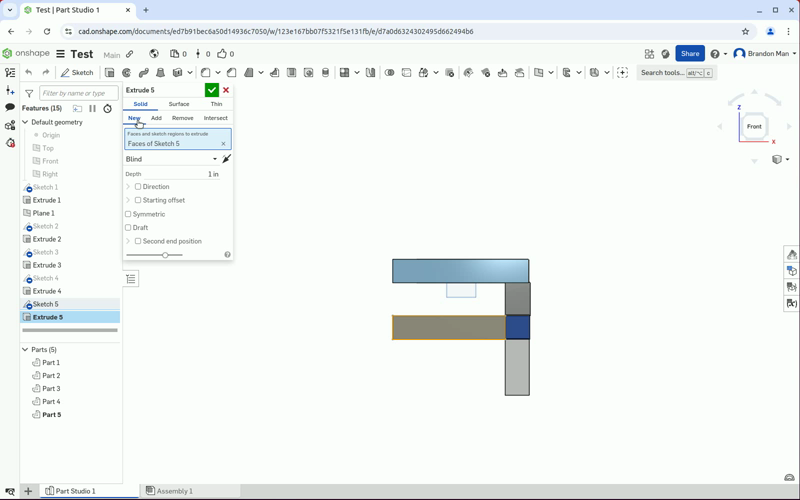
key(tab, 4)
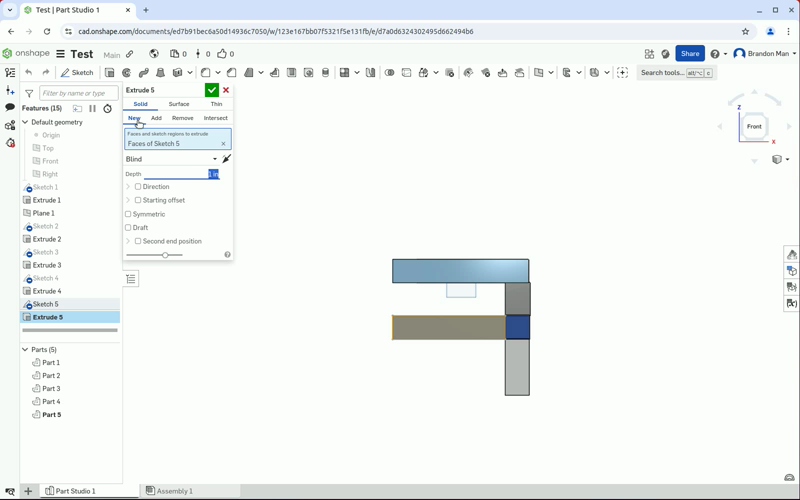
text(-4.814)
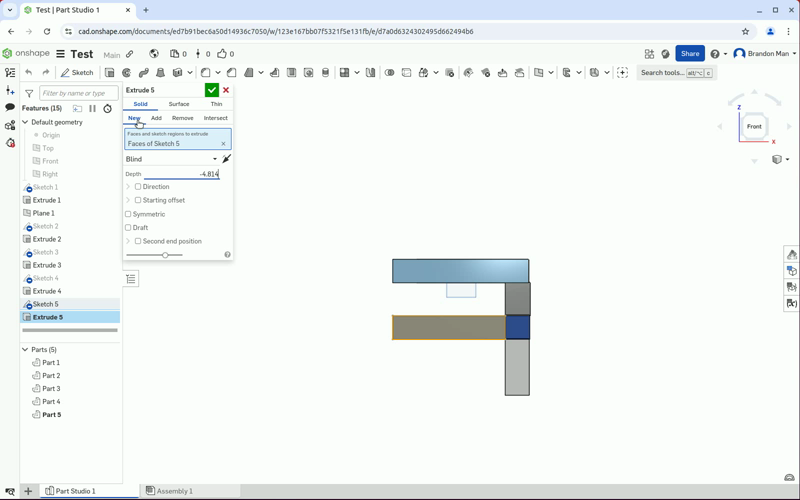
key(enter)
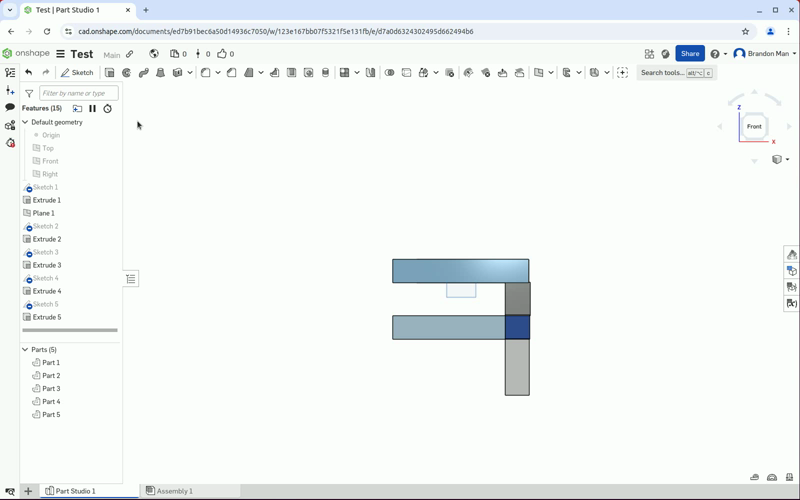
key(shift+h)
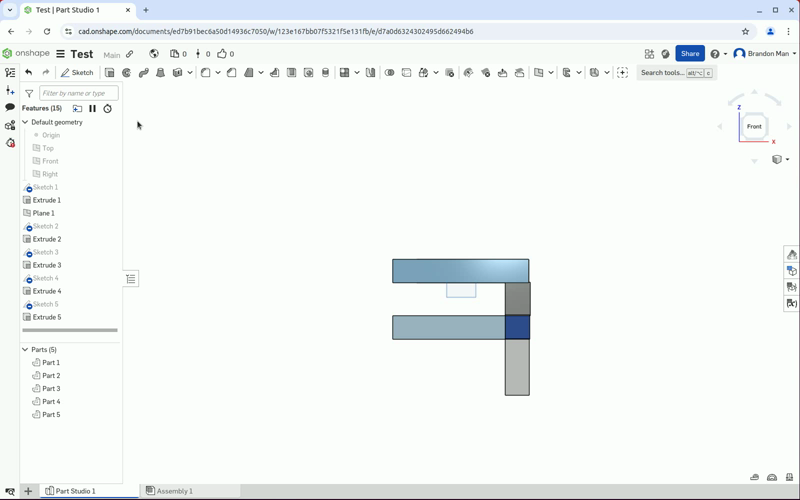
key(shift+h)
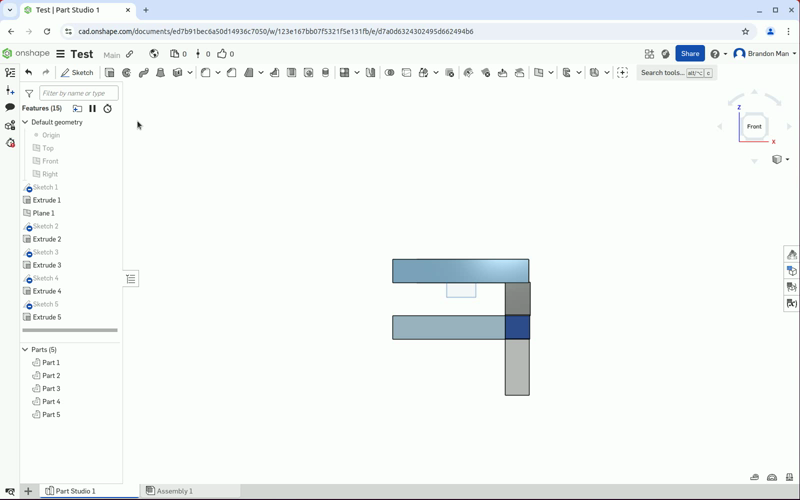
mouse_move(73, 189)
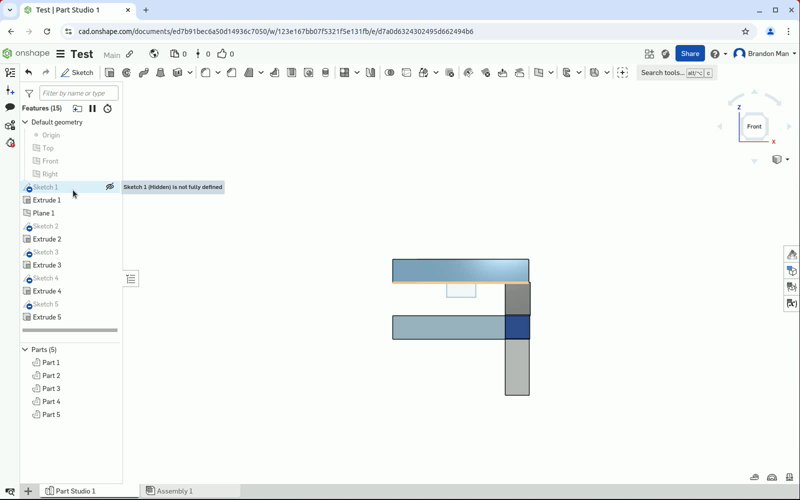
click(73, 189)
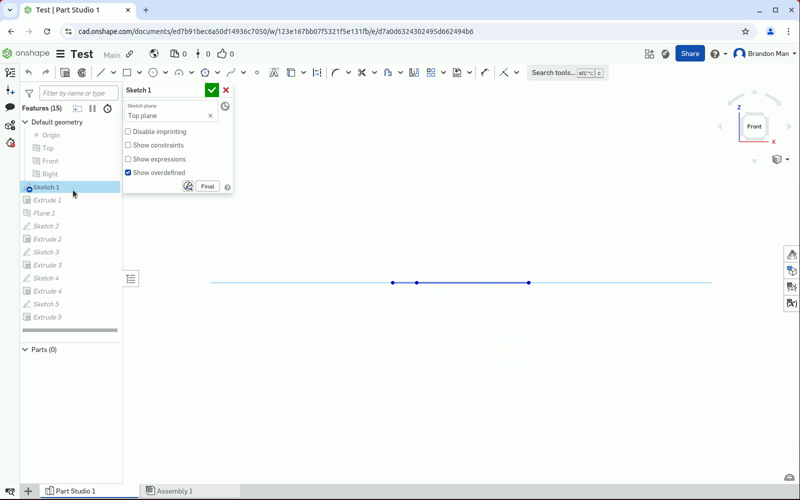
mouse_move(229, 92)
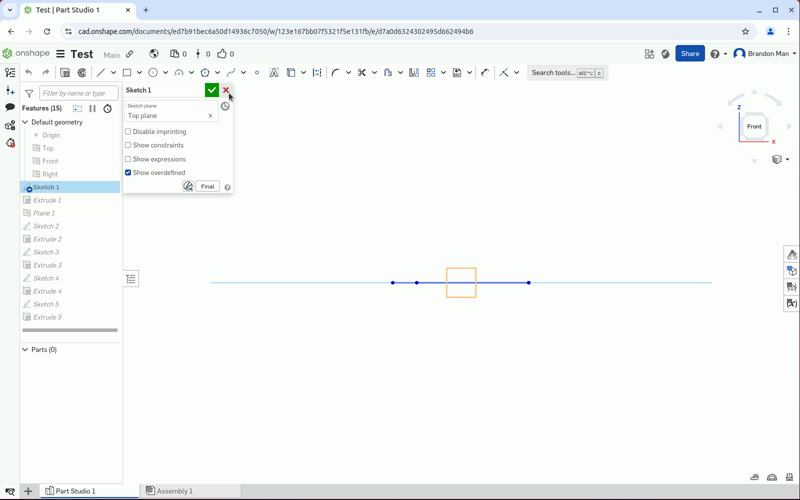
click(229, 92)
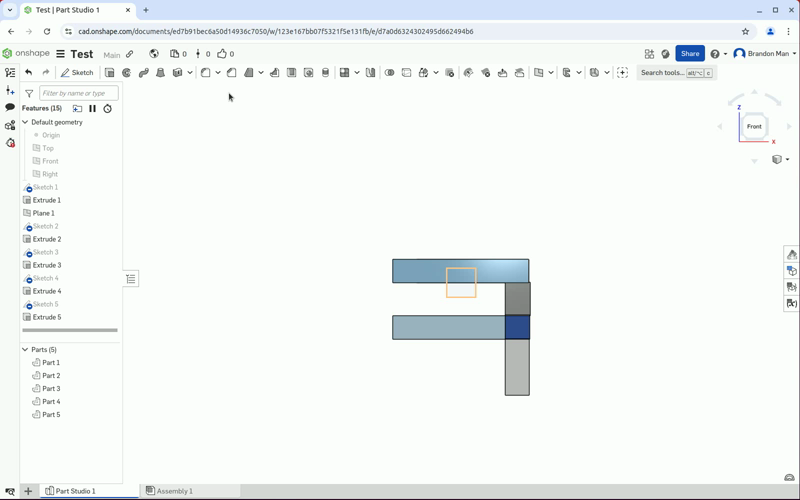
mouse_move(73, 352)
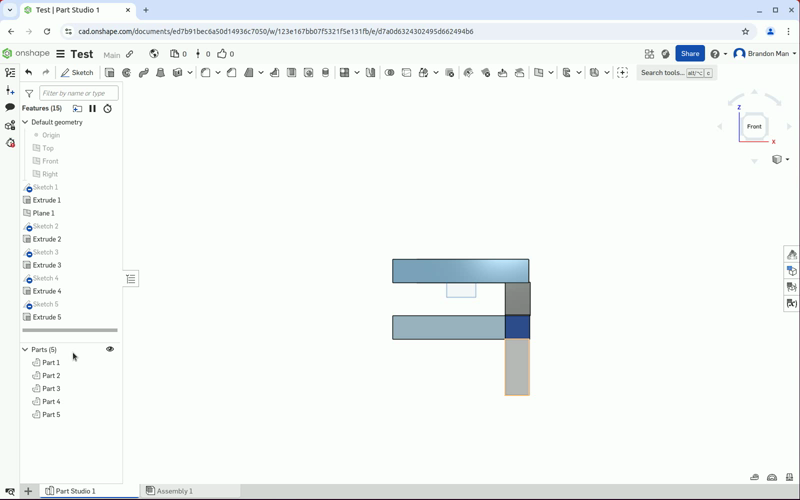
key(y)
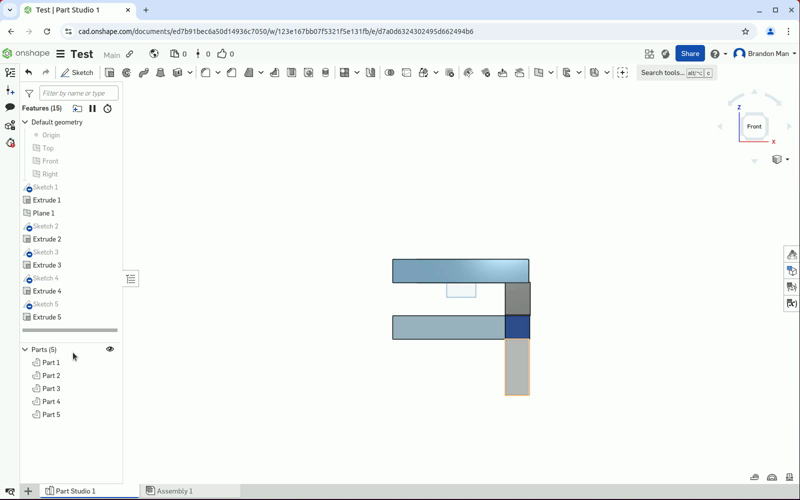
key(shift+p)
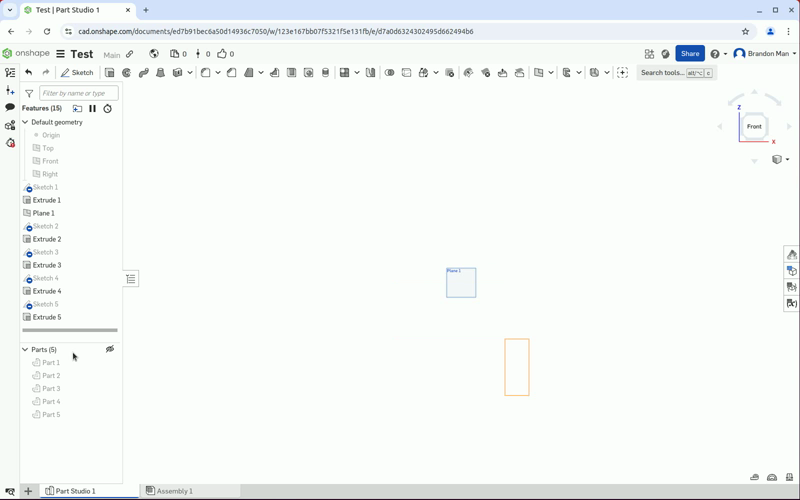
key(space)
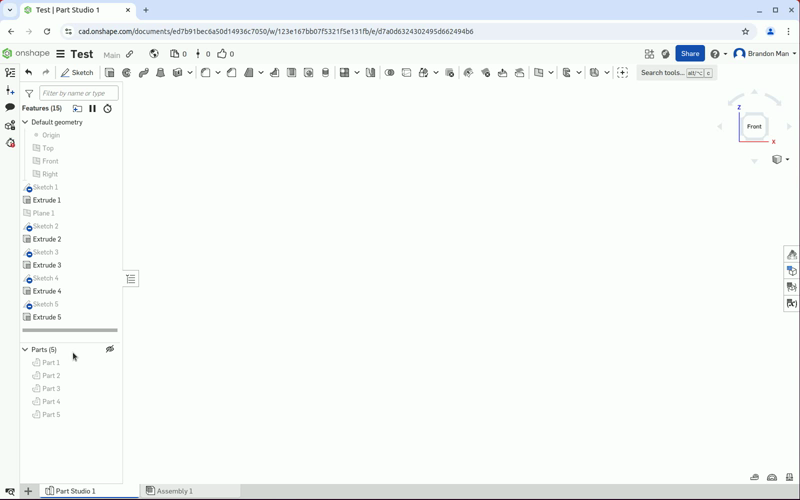
key_down(shift)
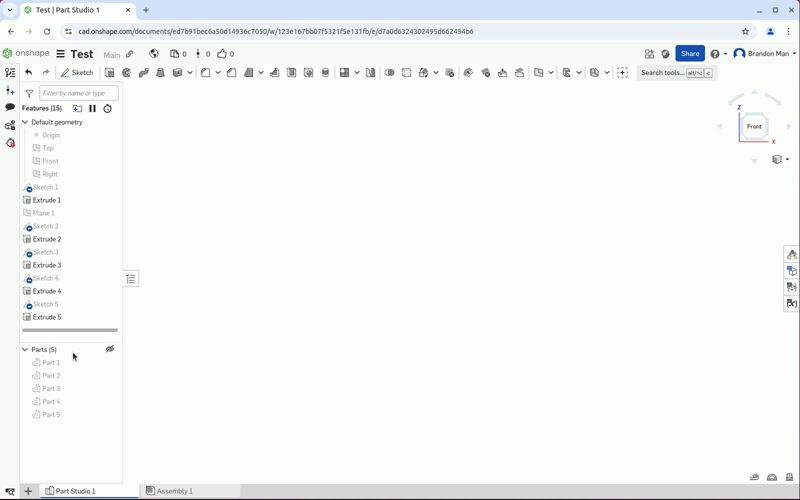
key(left)
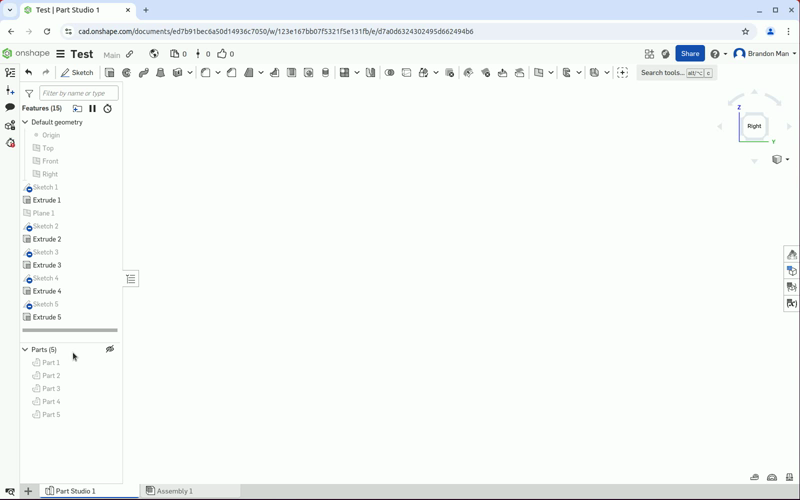
key_up(shift)
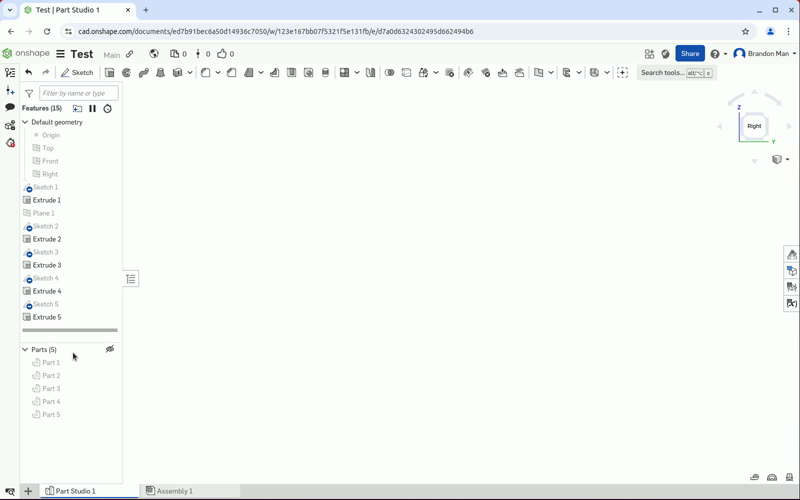
mouse_move(73, 352)
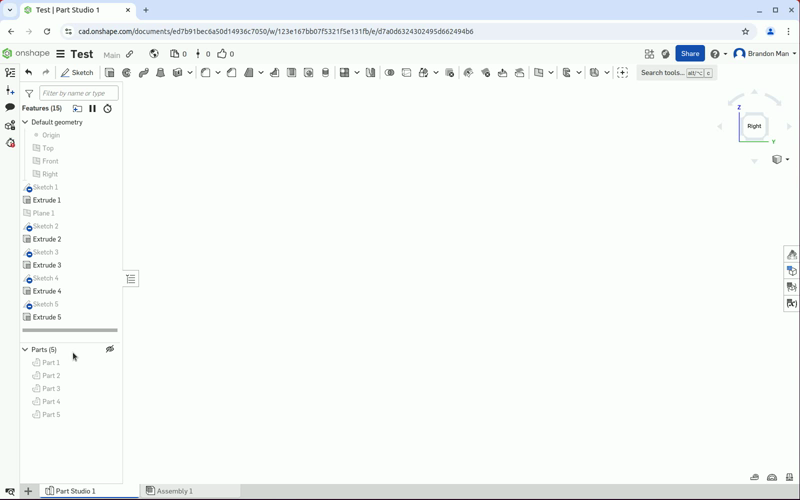
key(shift+y)
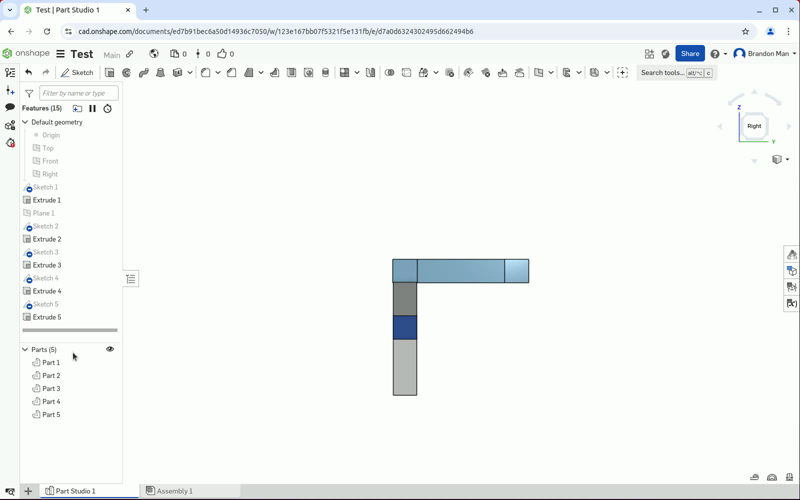
mouse_move(541, 75)
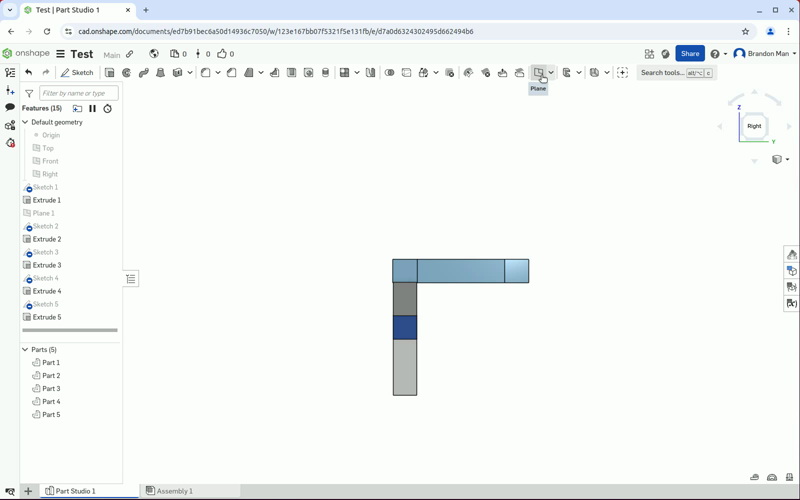
click(541, 75)
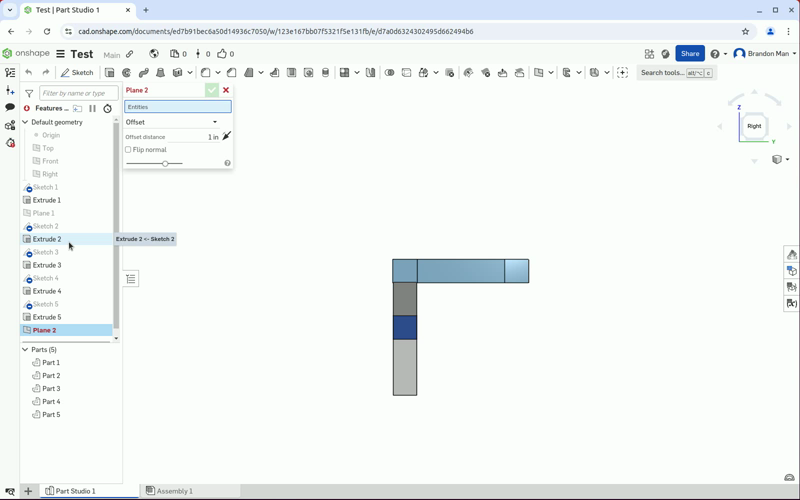
scroll(3)
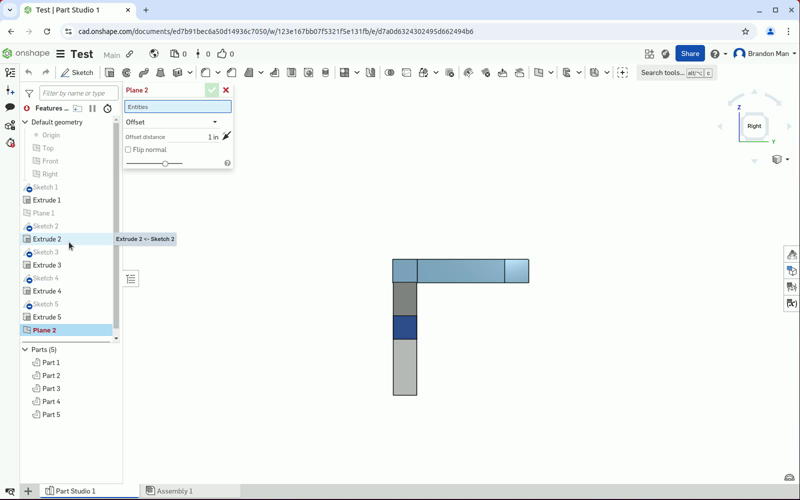
mouse_move(69, 176)
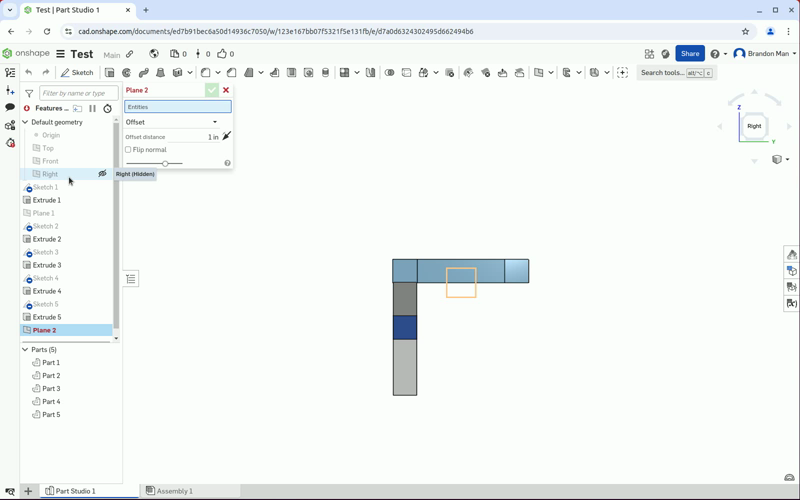
click(69, 176)
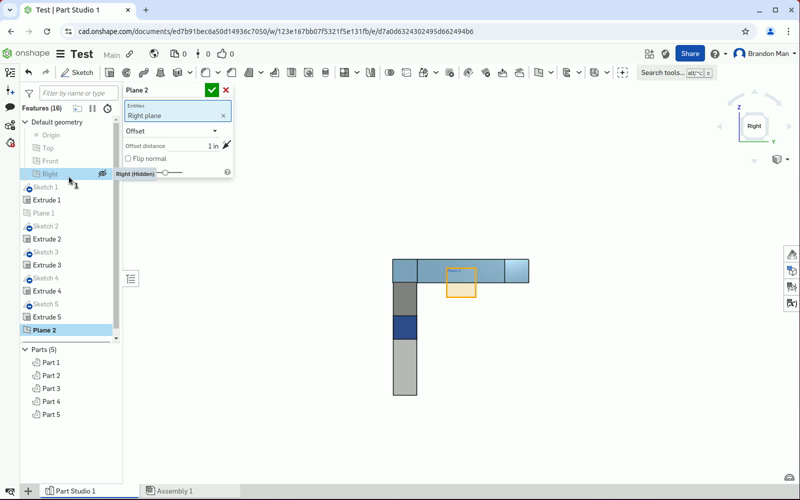
key(tab, 2)
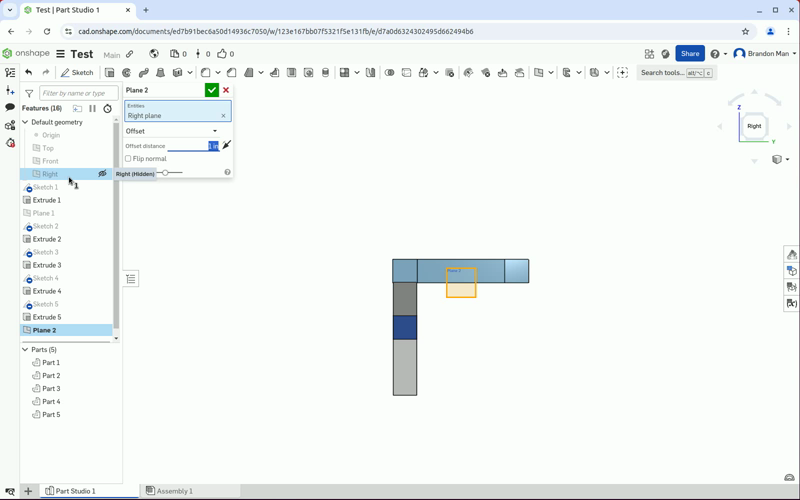
text(13.957)
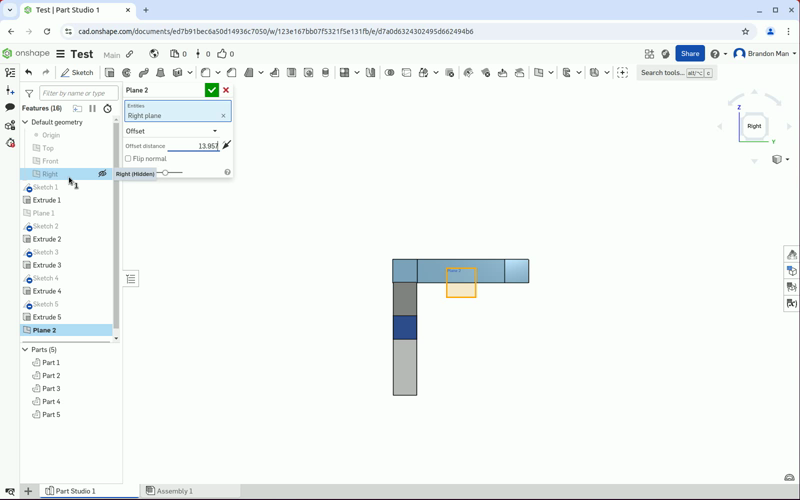
key(enter, 2)
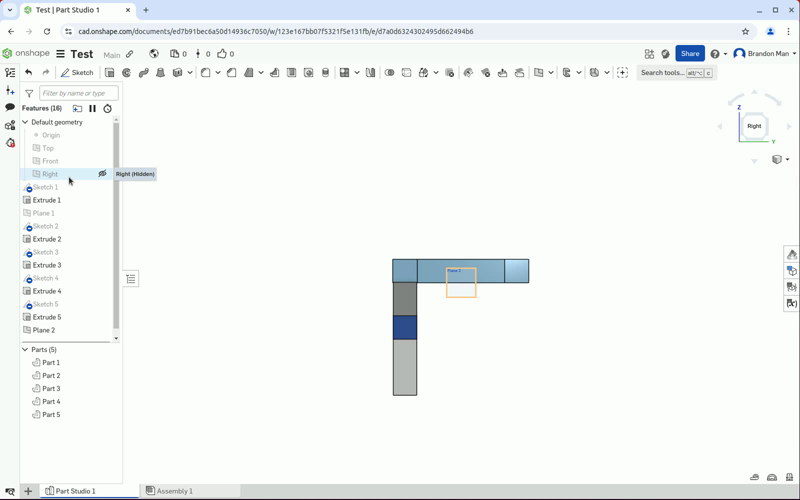
key(shift+s)
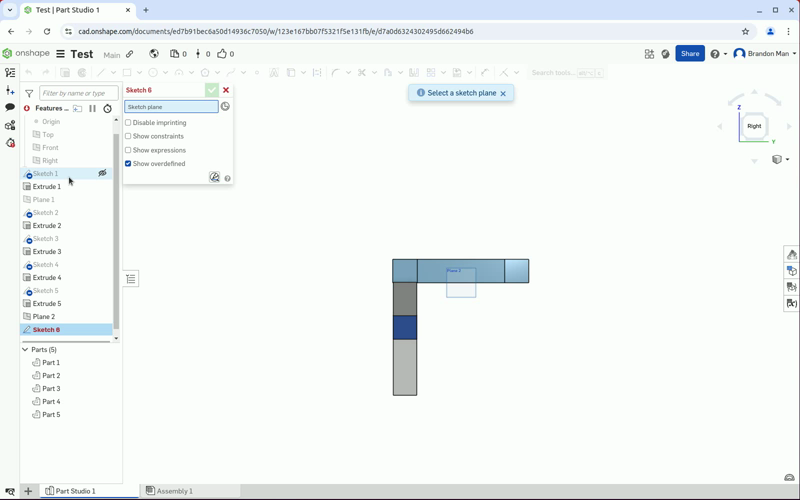
mouse_move(69, 319)
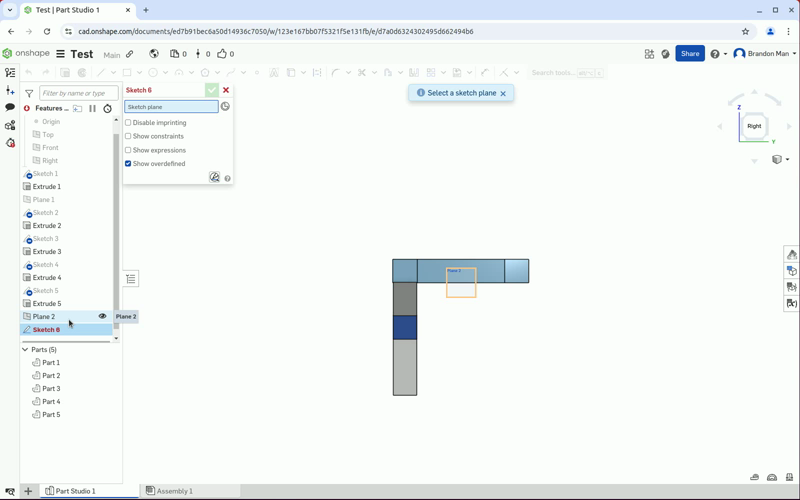
click(69, 319)
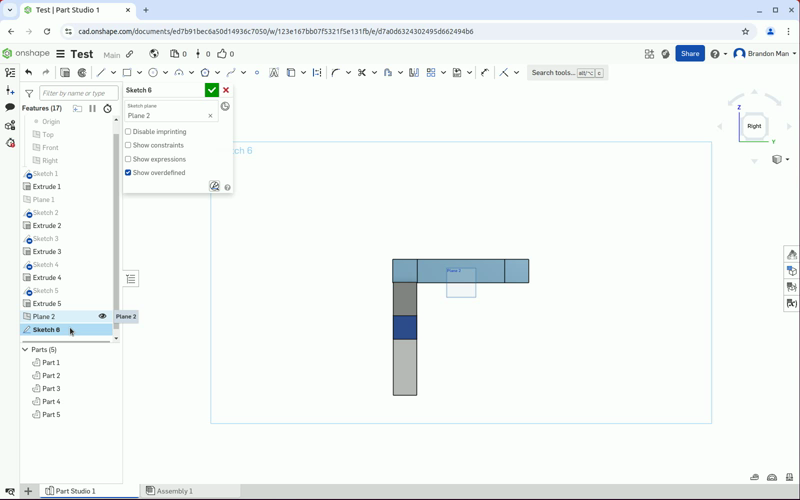
mouse_move(73, 352)
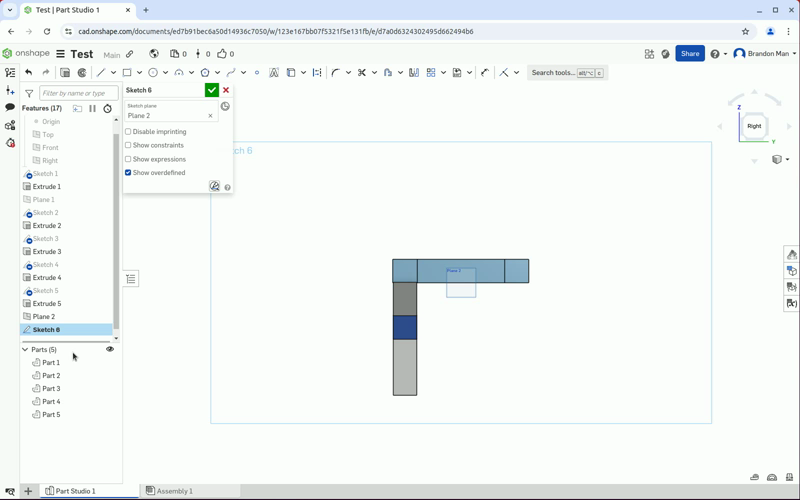
key(y)
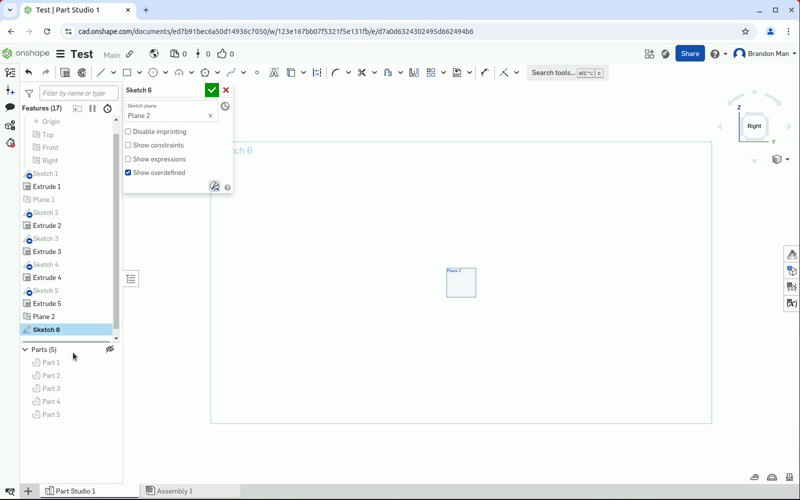
key(l)
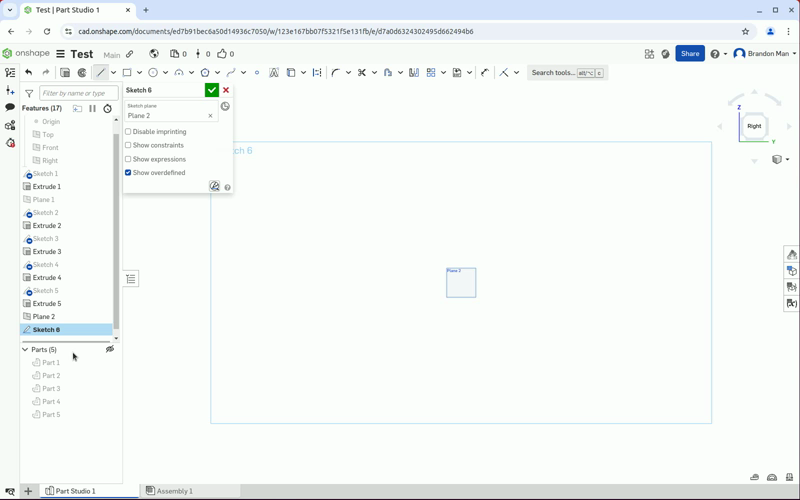
key_down(shift)
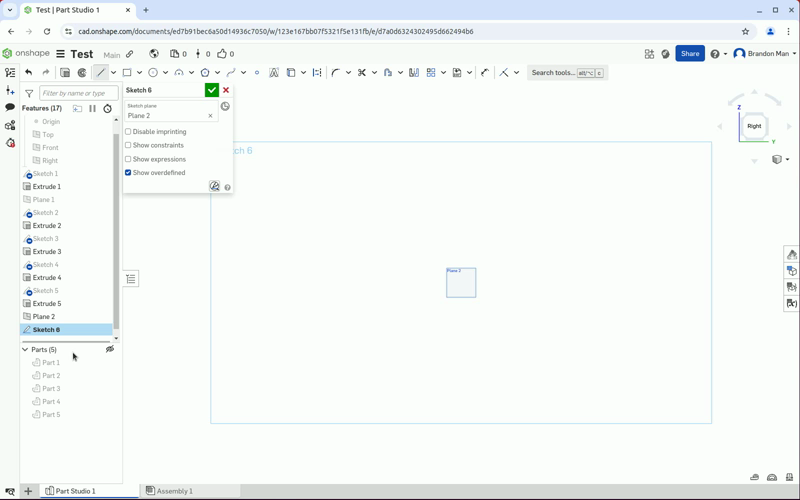
mouse_move(416, 339)
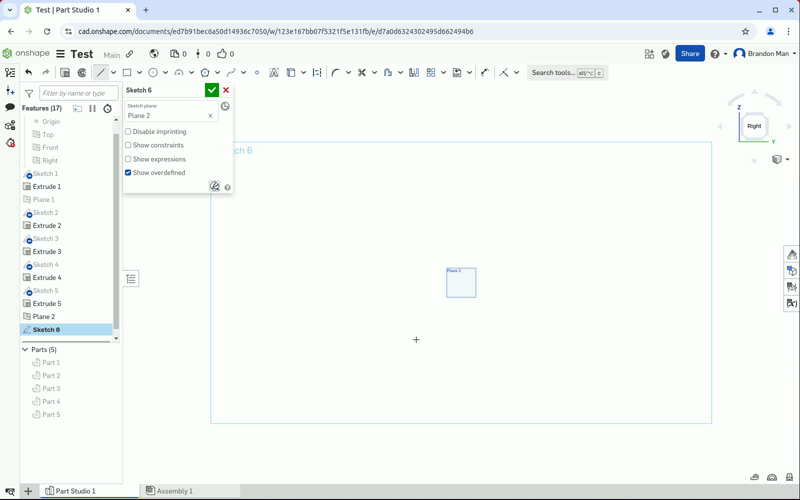
click(416, 339)
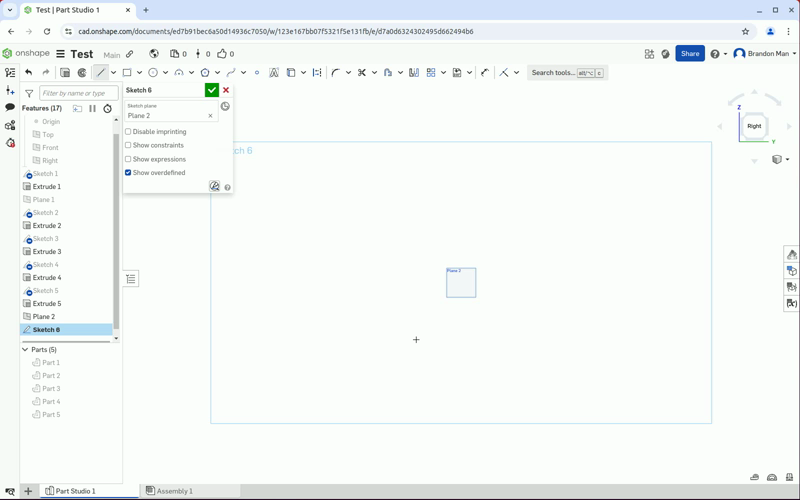
key_up(shift)
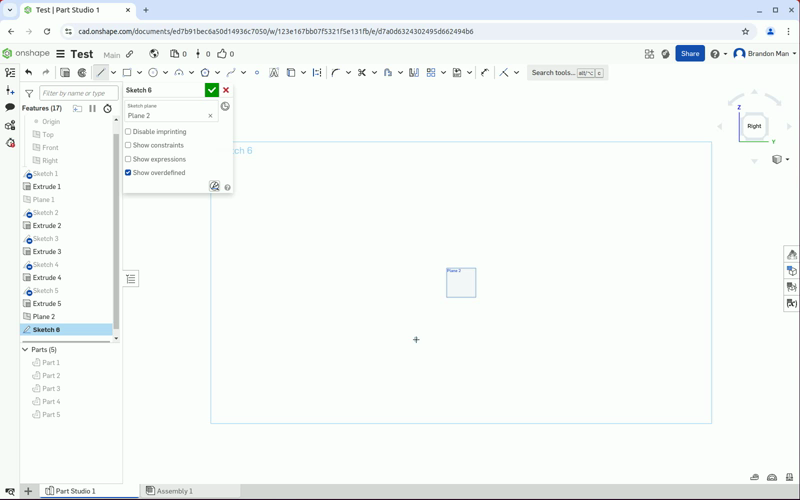
key_down(shift)
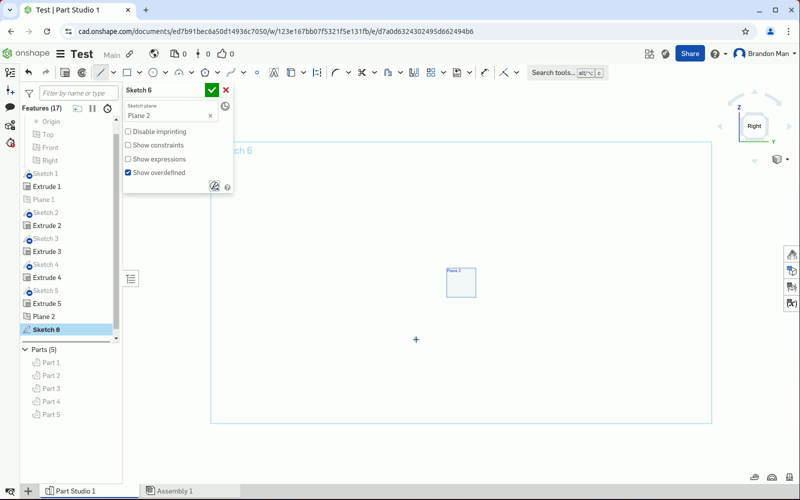
mouse_move(528, 339)
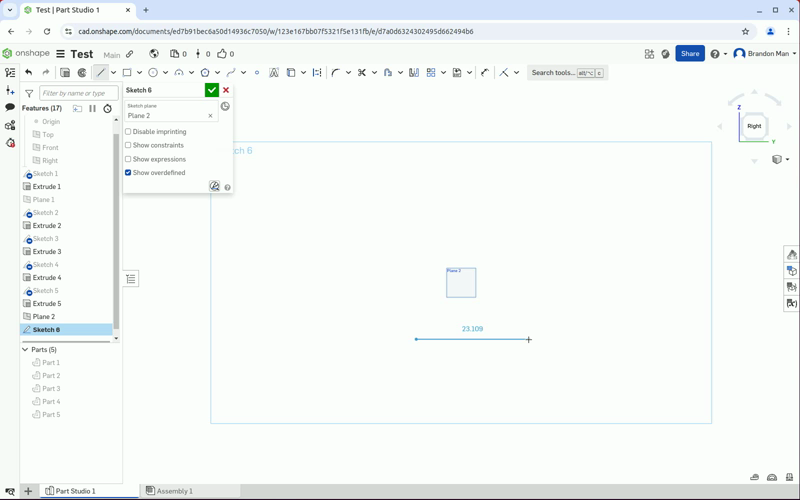
click(528, 339)
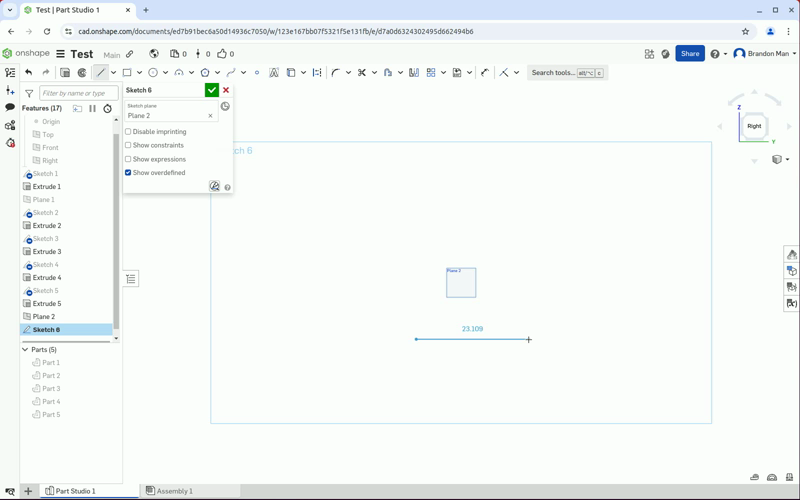
key_up(shift)
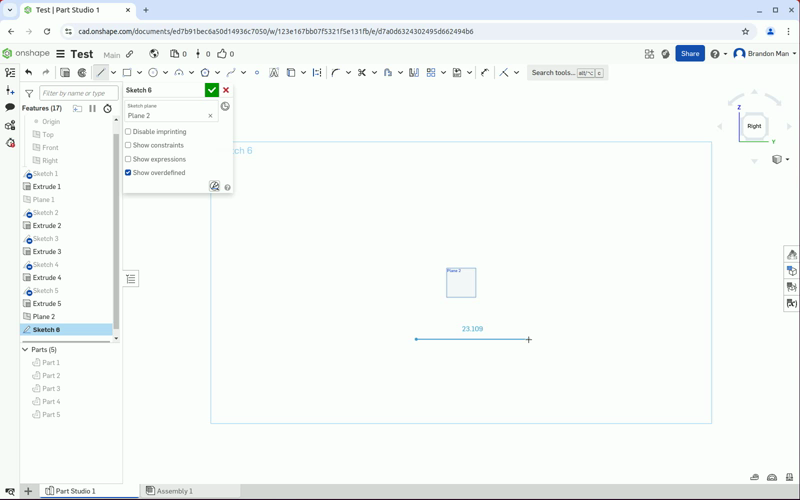
key_down(shift)
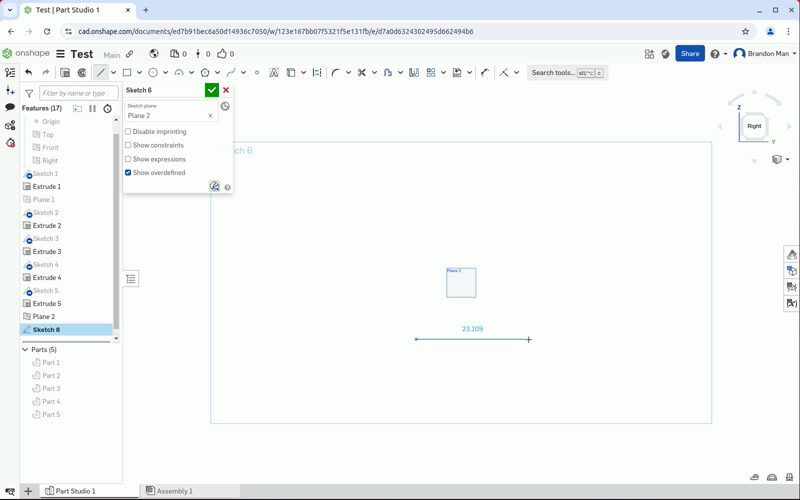
mouse_move(558, 339)
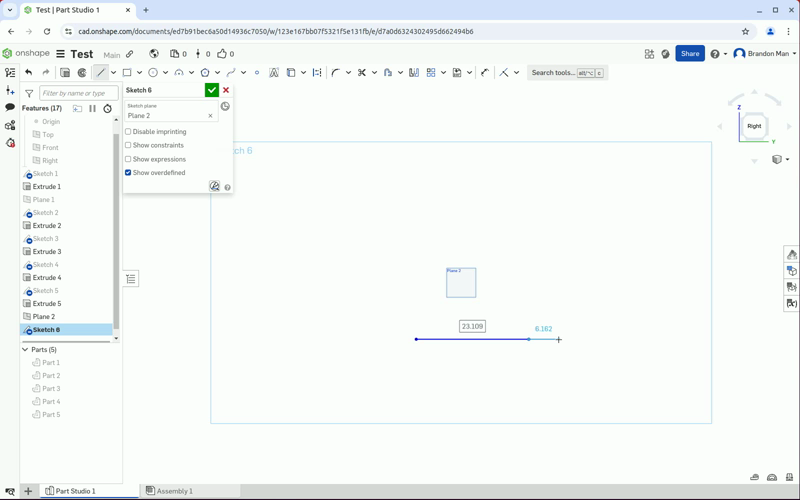
mouse_move(528, 315)
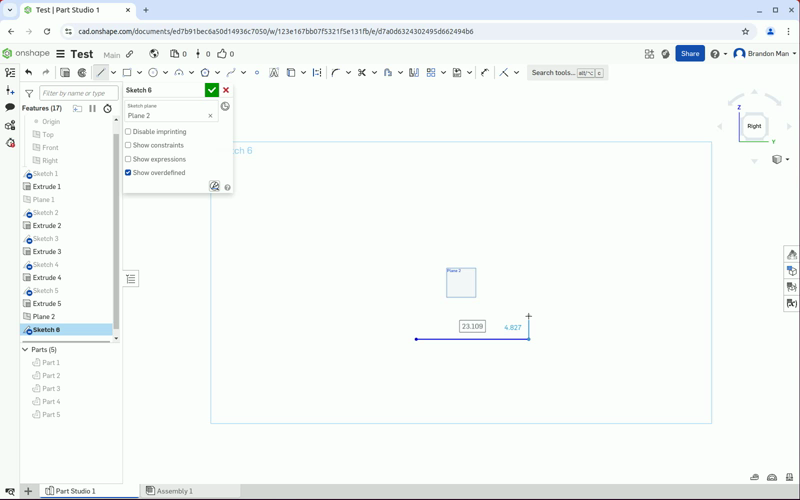
click(528, 315)
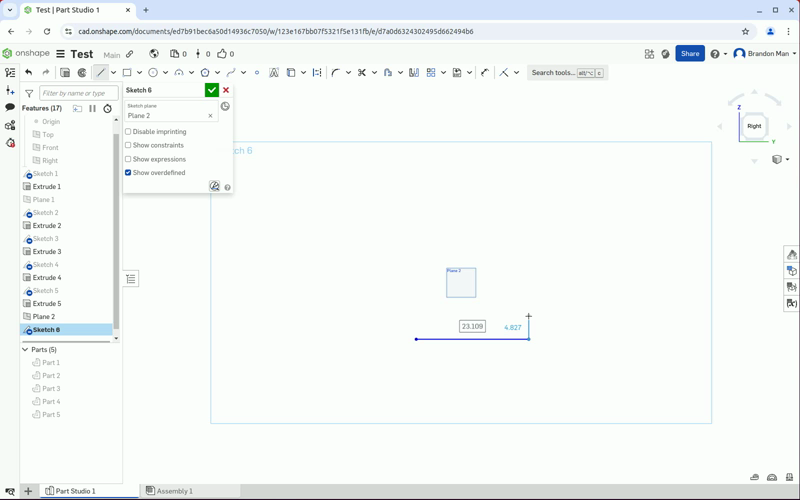
key_up(shift)
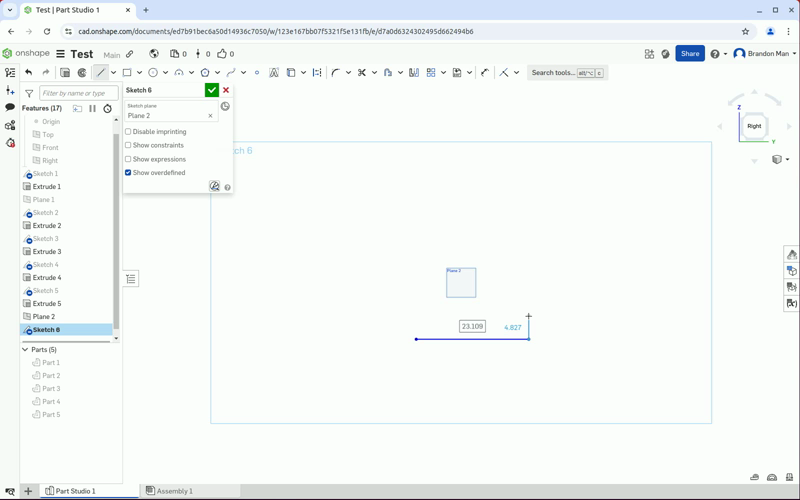
key_down(shift)
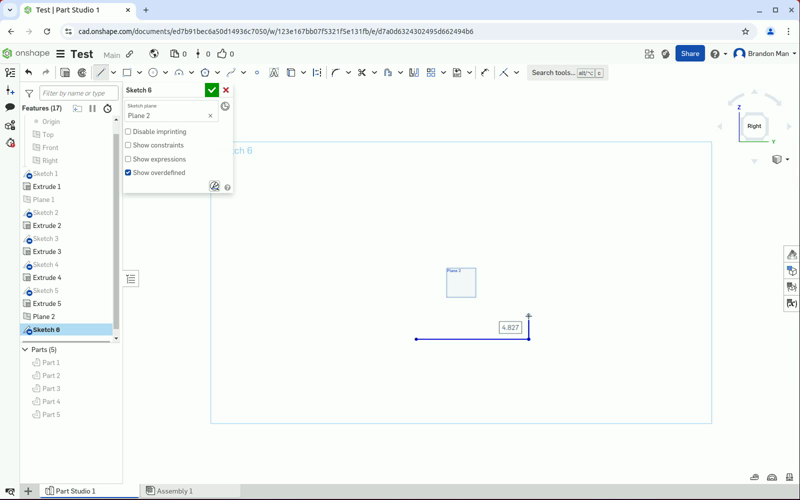
mouse_move(416, 315)
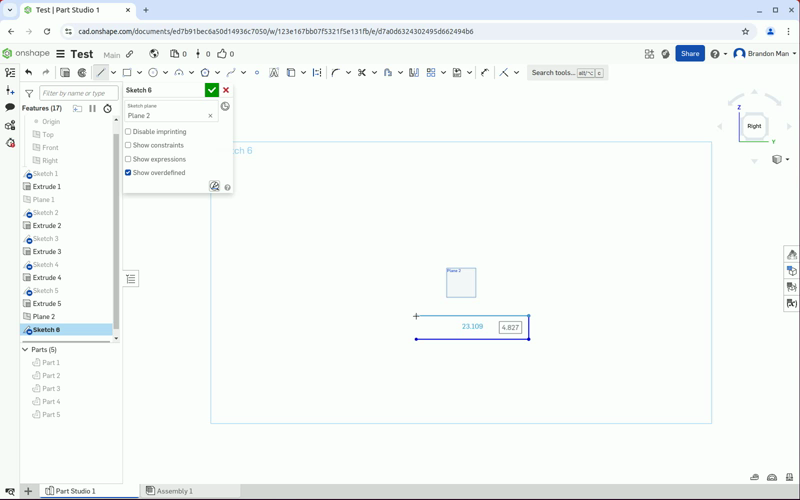
click(416, 315)
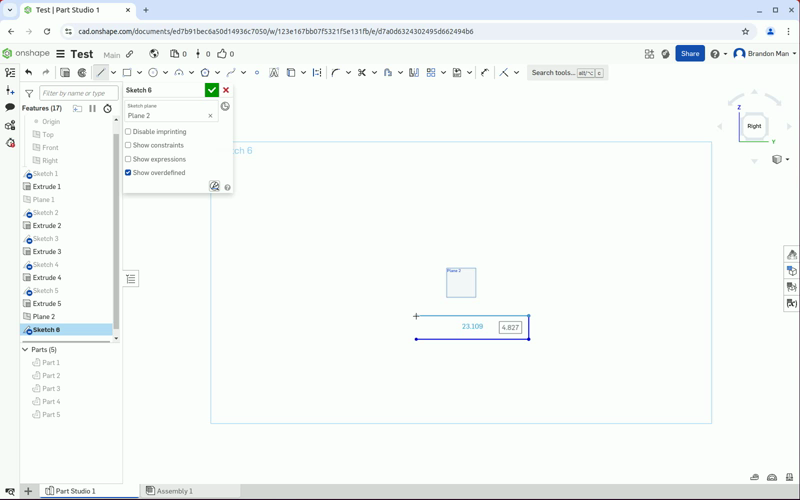
key_up(shift)
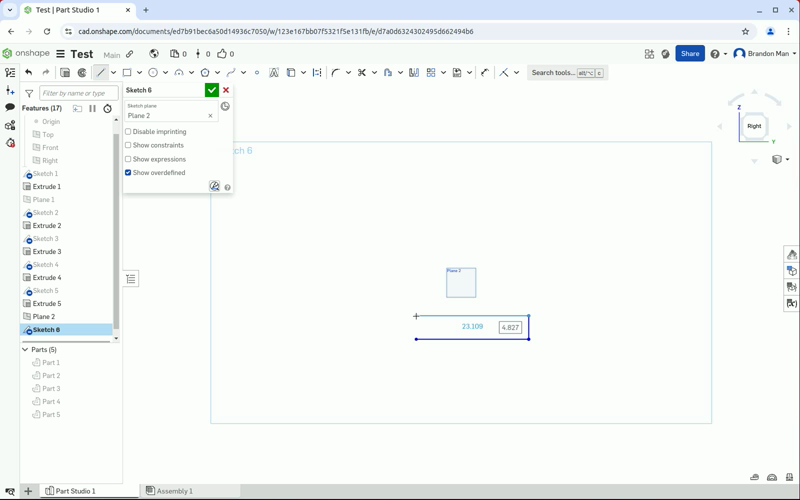
mouse_move(446, 315)
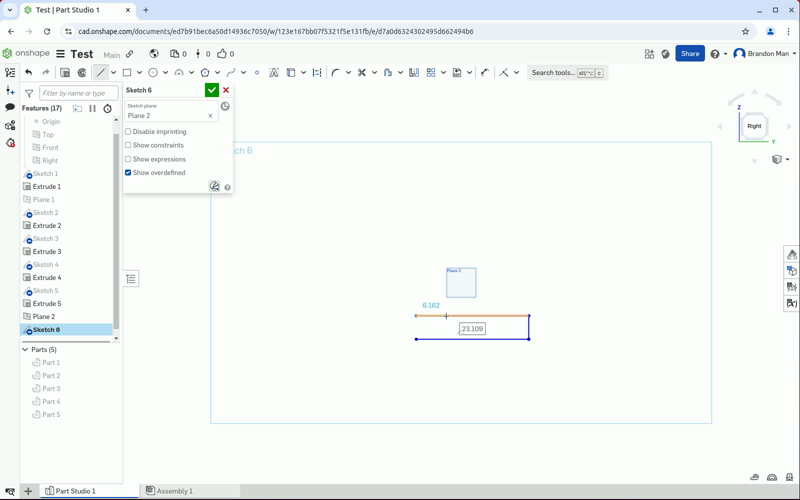
key_down(shift)
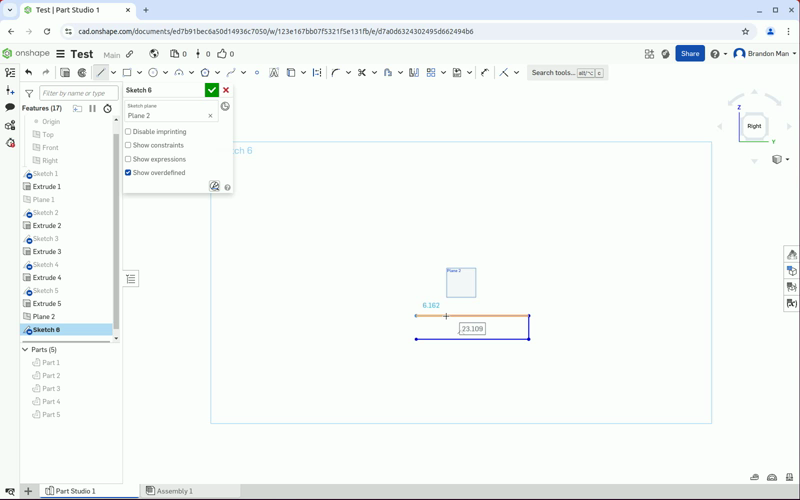
mouse_move(416, 339)
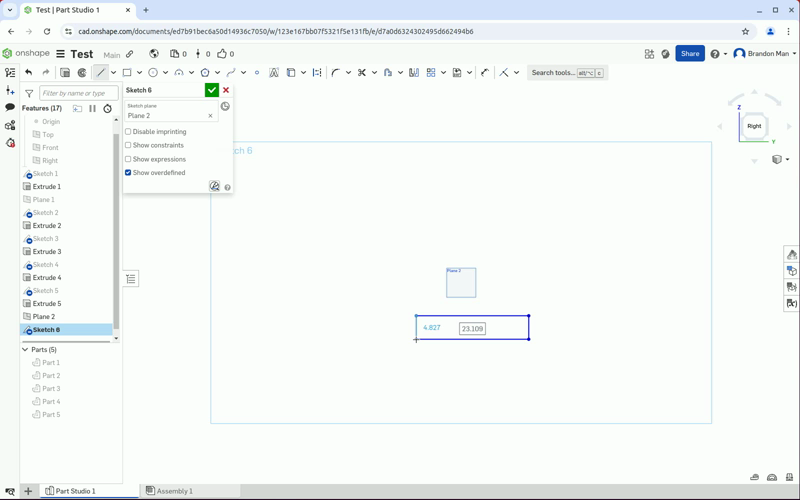
key_up(shift)
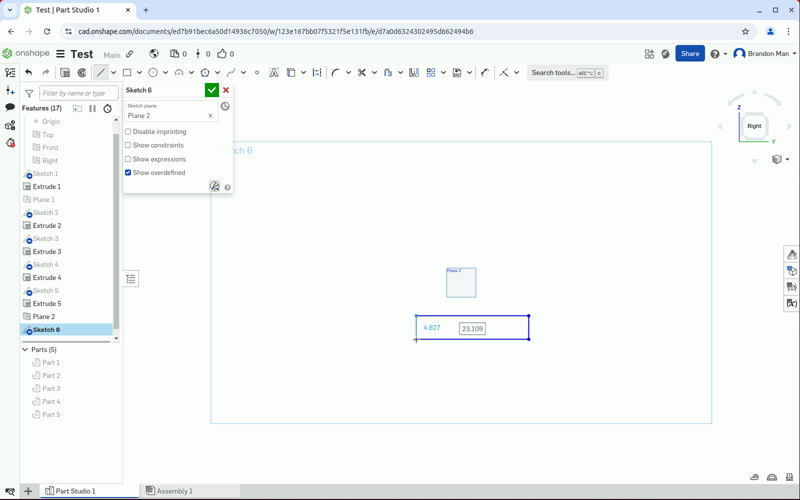
click(416, 339)
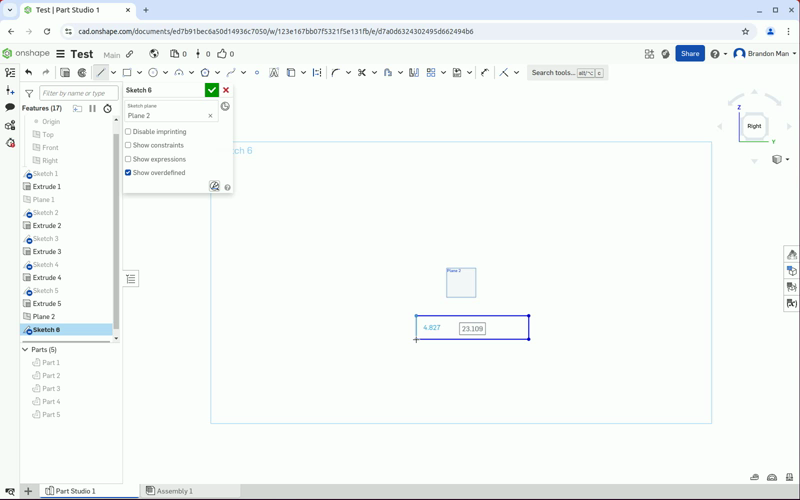
key(esc)
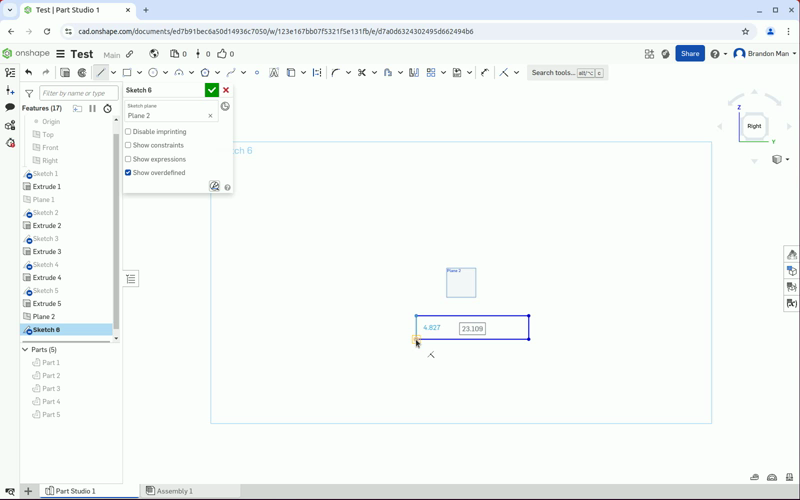
mouse_move(525, 320)
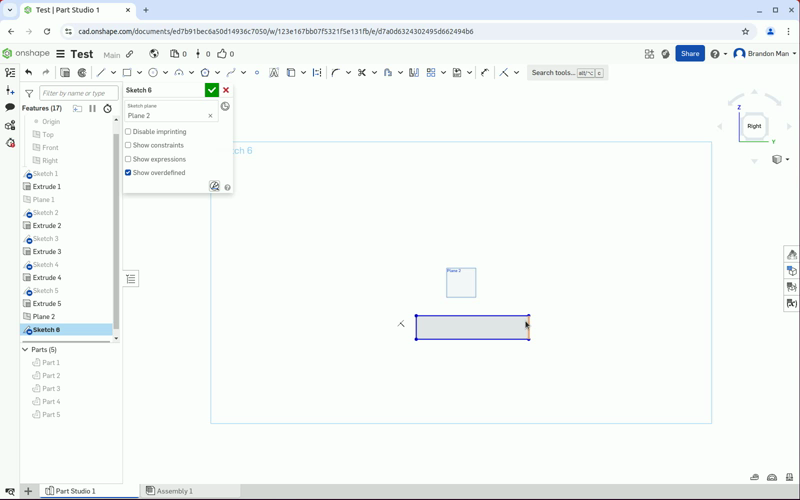
click(525, 320)
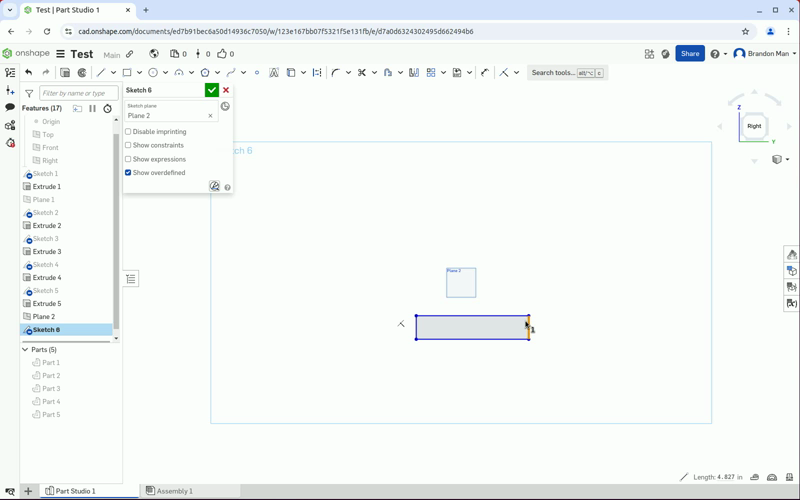
mouse_move(73, 352)
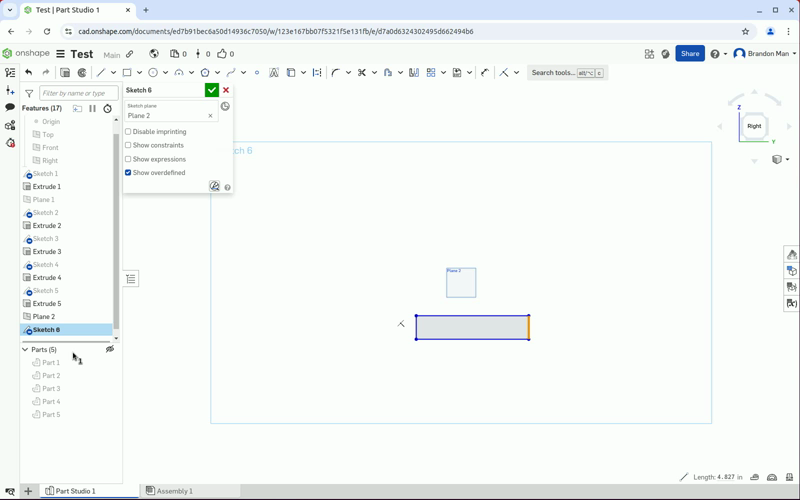
key(shift+y)
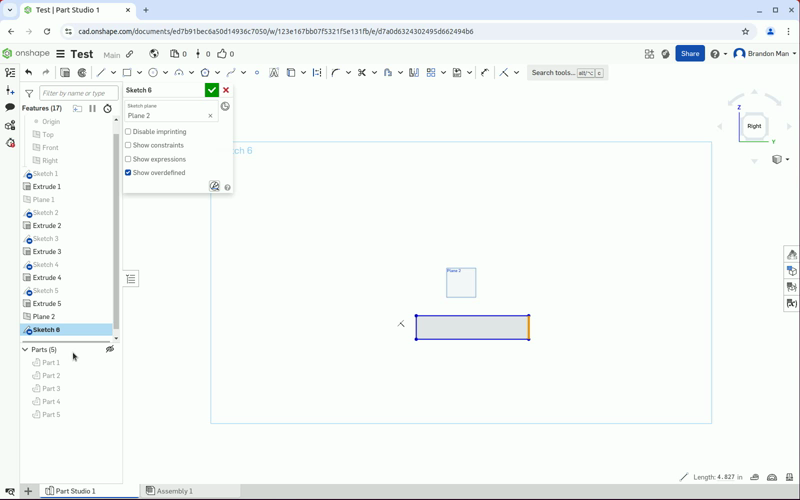
key(shift+e)
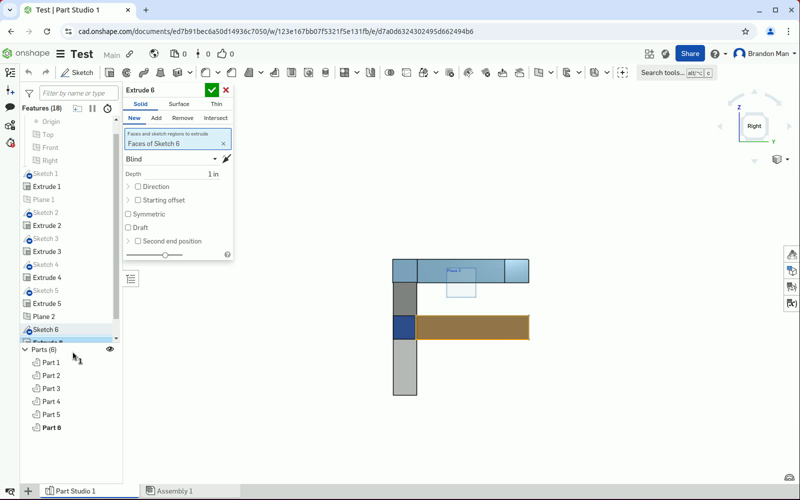
mouse_move(143, 106)
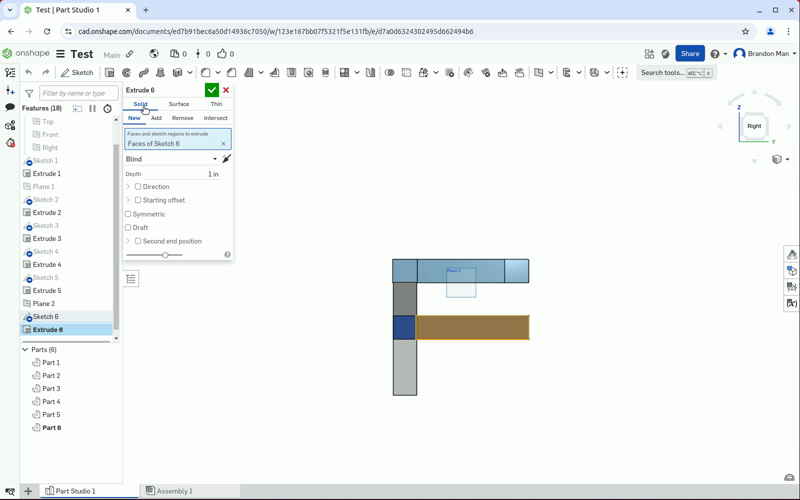
click(143, 106)
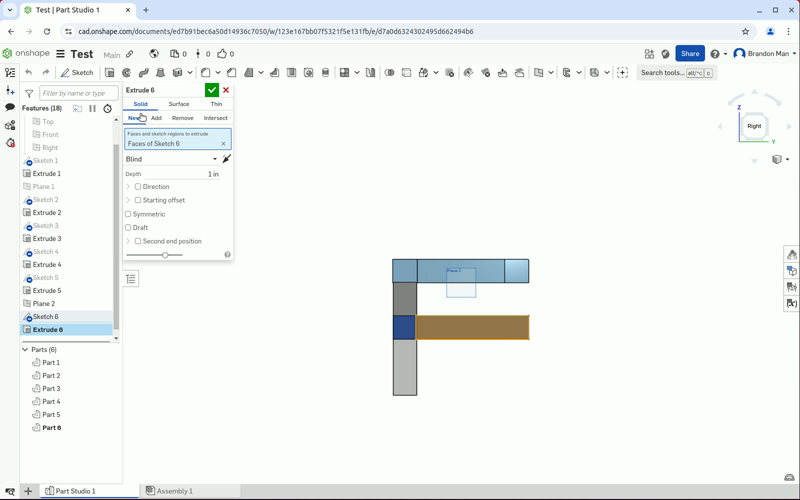
mouse_move(137, 120)
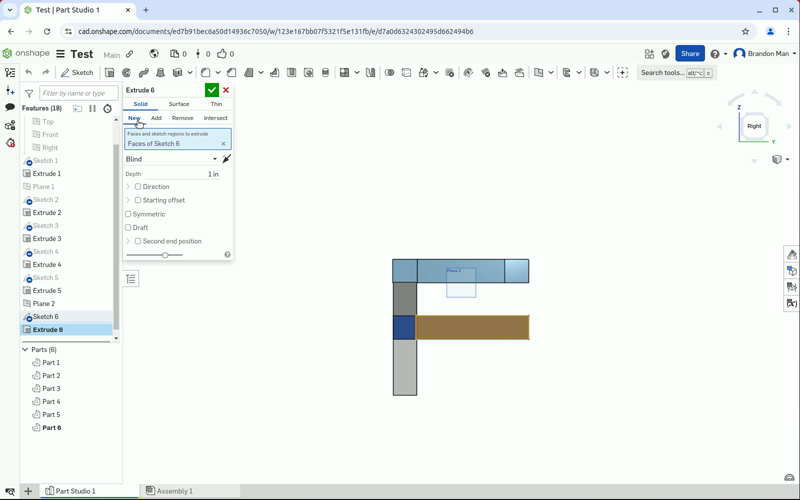
click(137, 120)
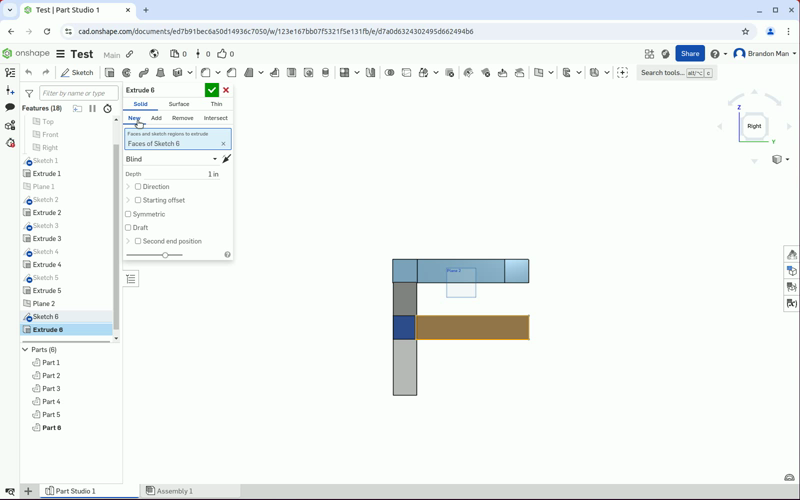
key(tab, 4)
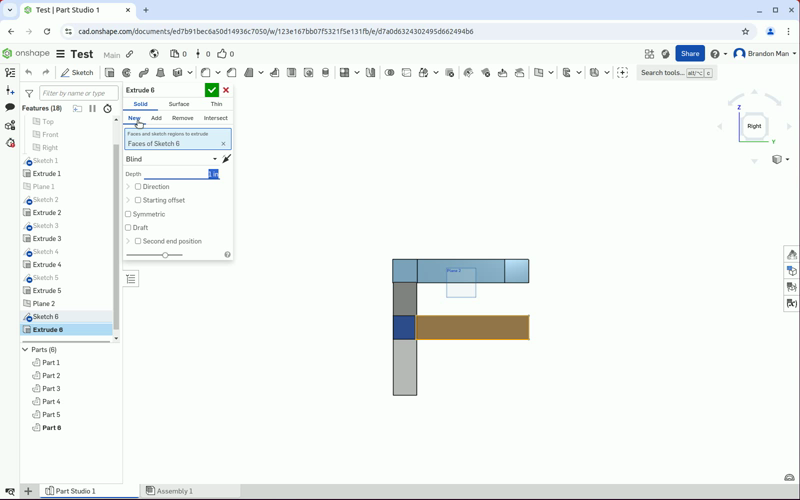
text(-4.814)
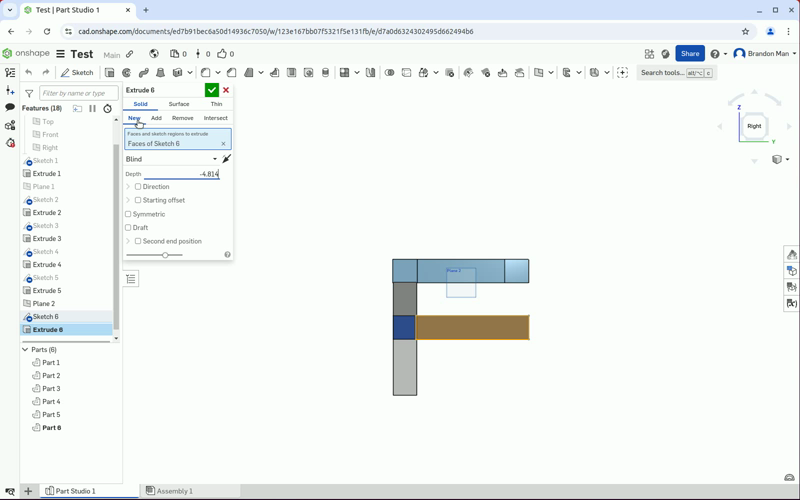
key(enter)
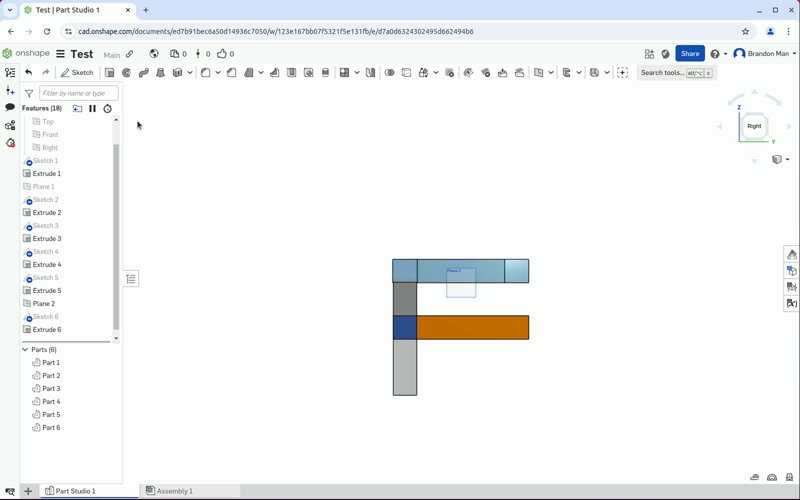
key(shift+h)
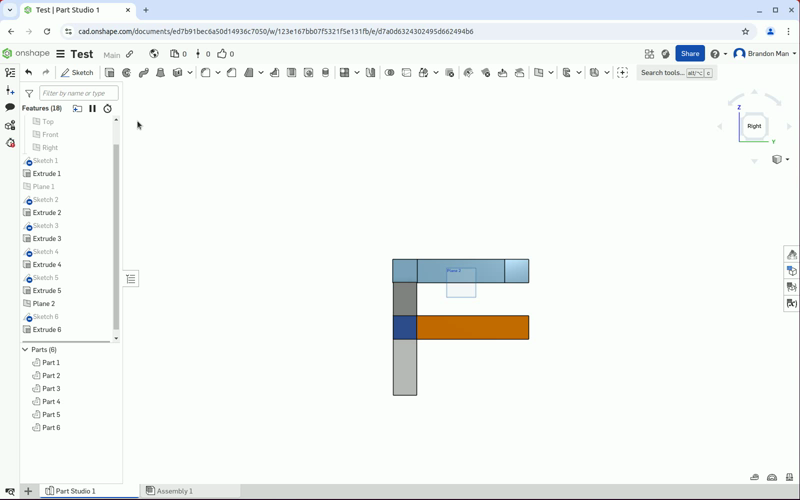
key(shift+h)
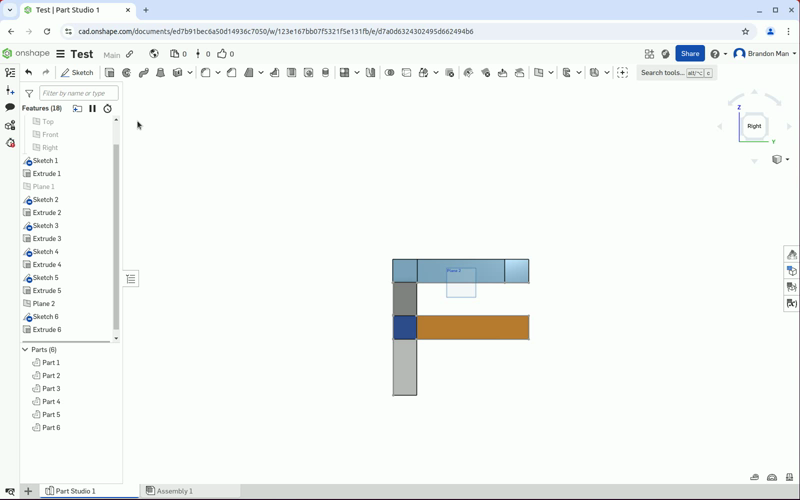
key(shift+7)
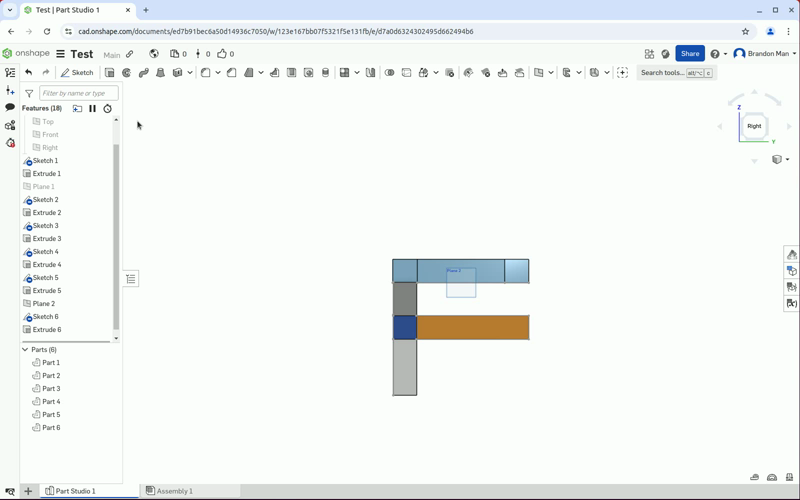
key(right, 2)
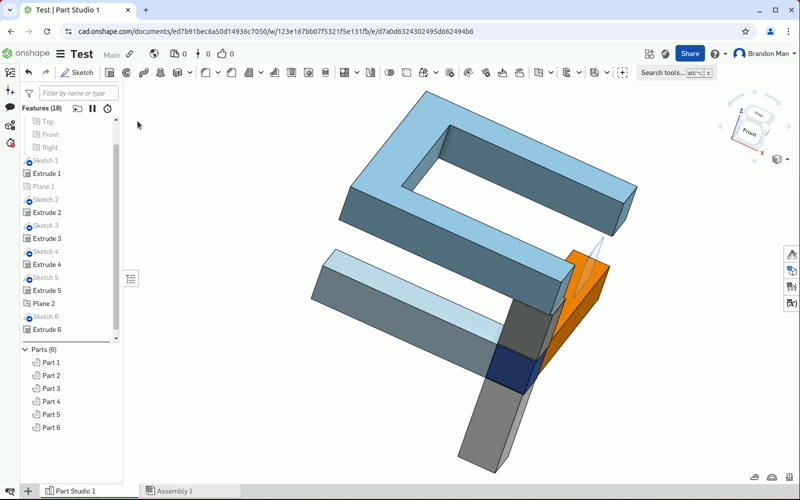
key(down, 2)
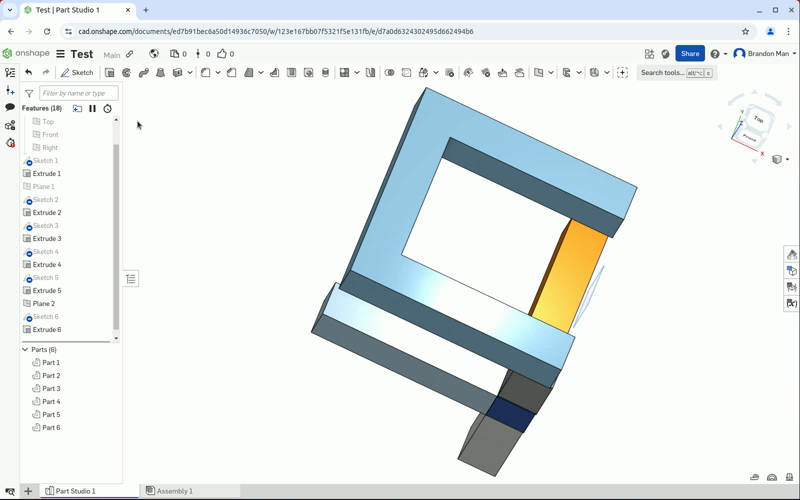
key(up, 2)
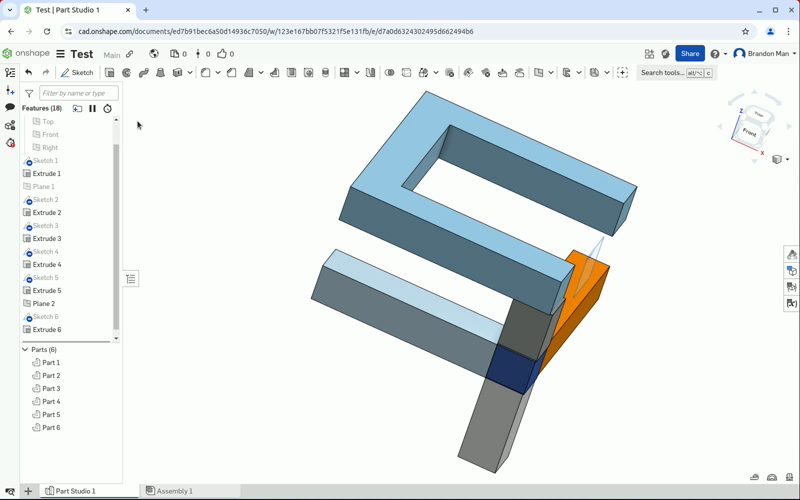
key(left, 2)
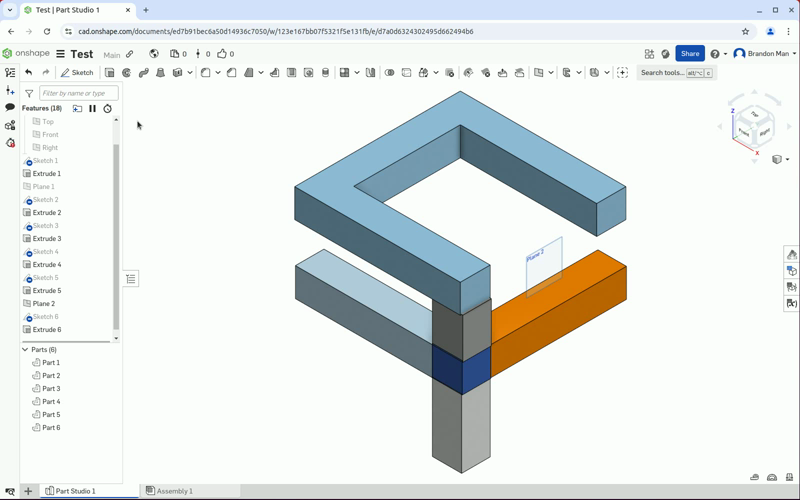
mouse_move(69, 163)
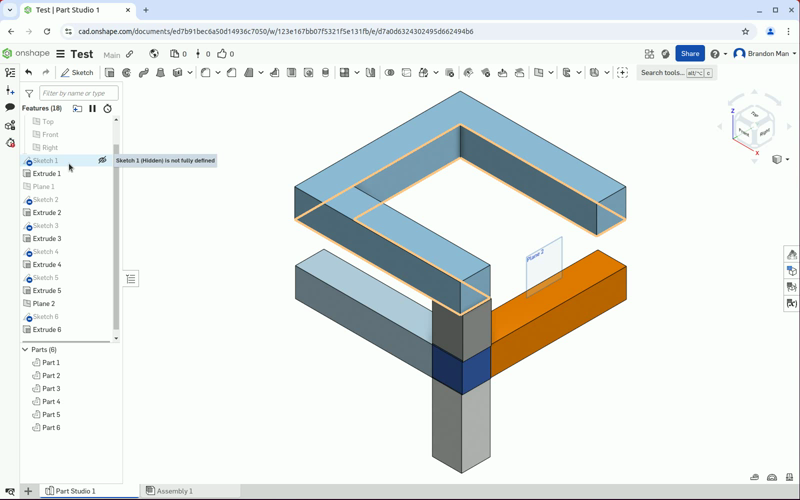
click(69, 163)